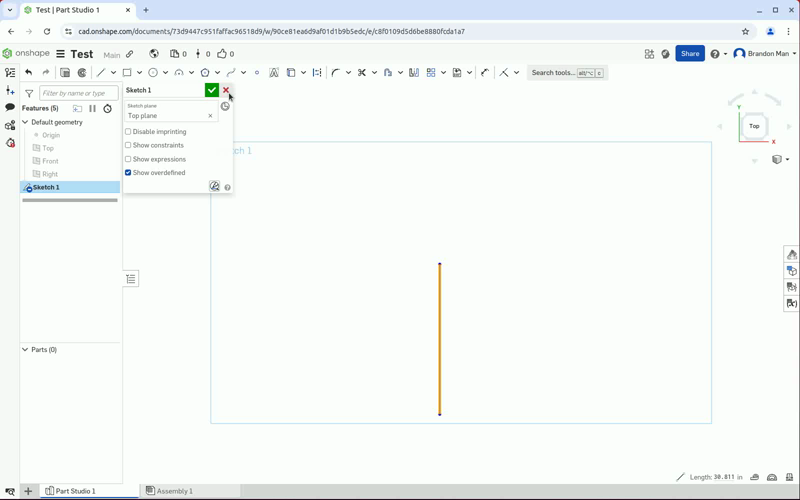
key(shift+h)
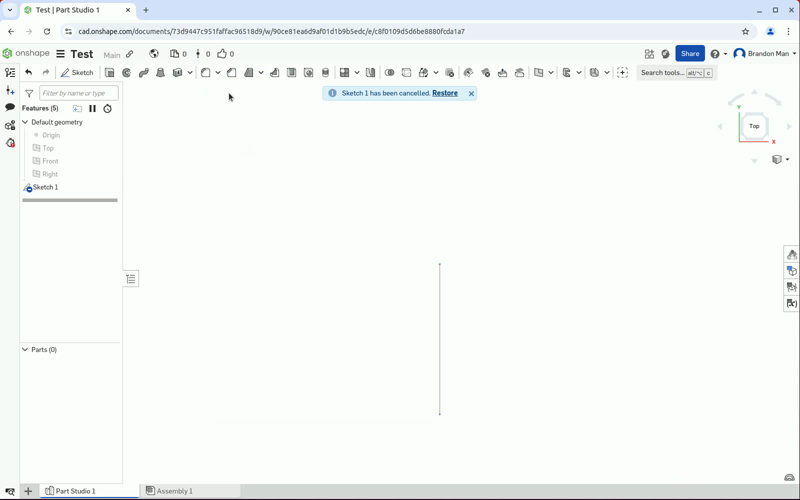
key(shift+s)
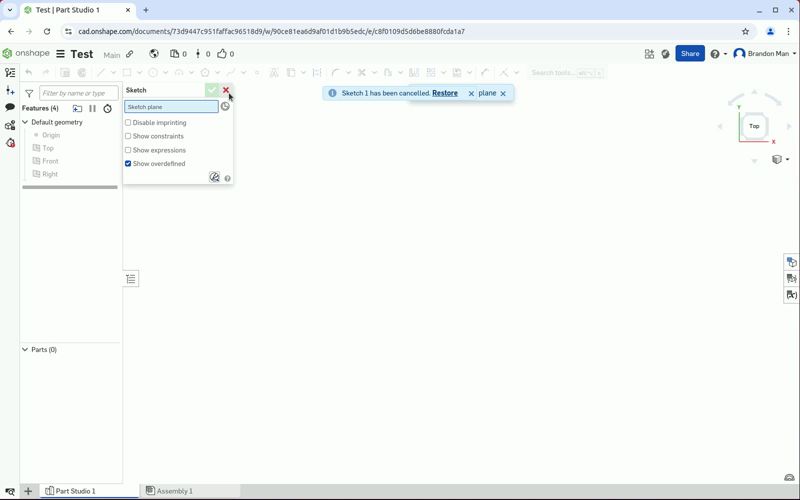
mouse_move(73, 150)
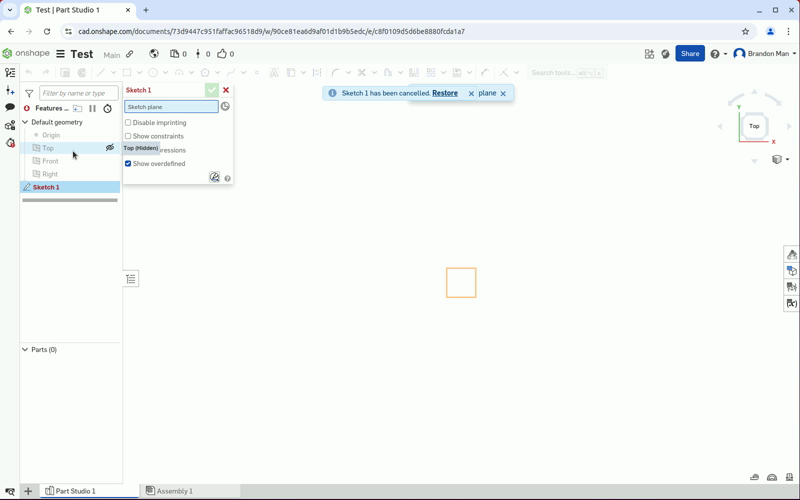
click(73, 150)
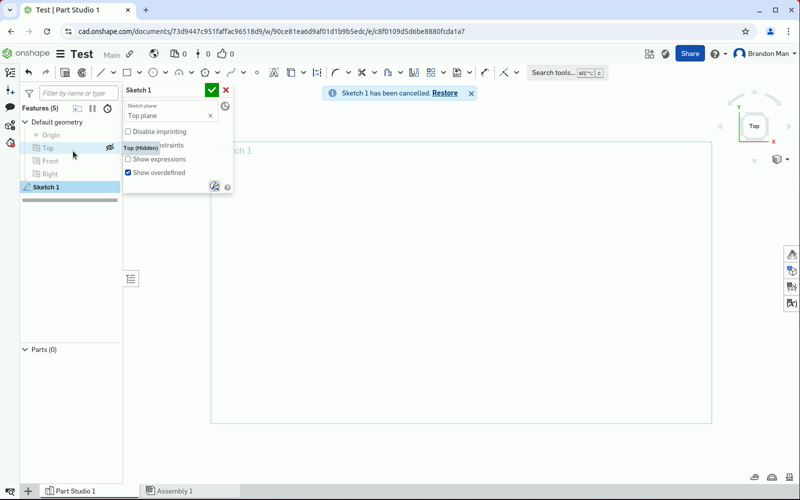
mouse_move(73, 352)
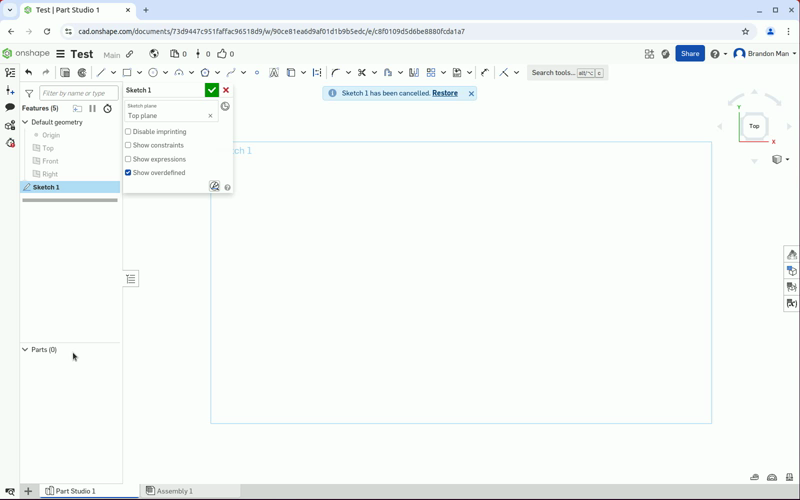
key(y)
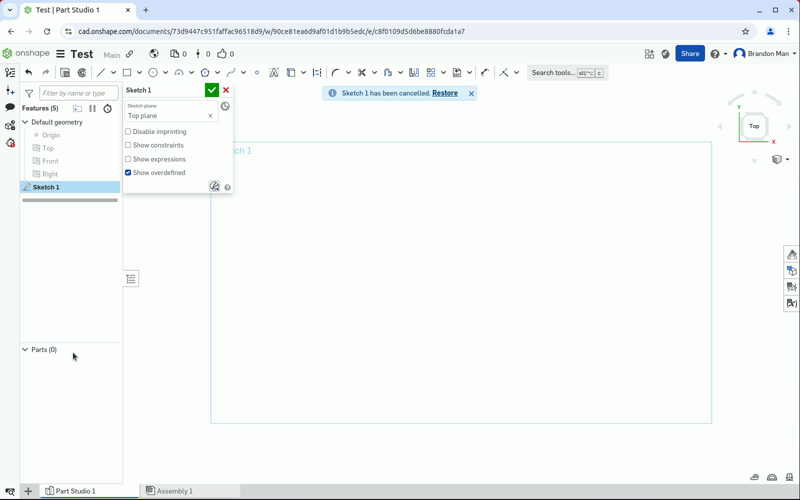
key(l)
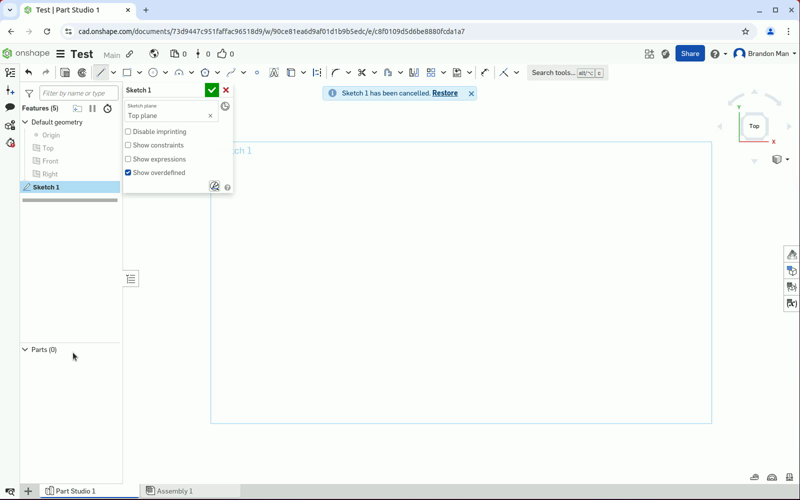
key_down(shift)
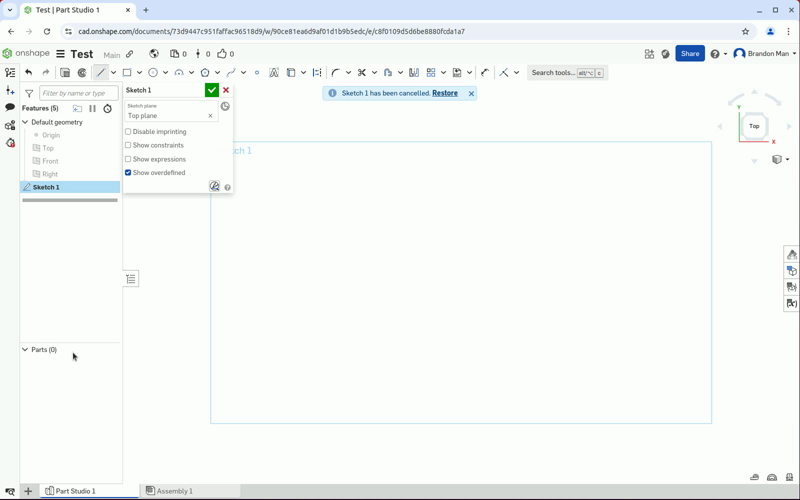
mouse_move(438, 282)
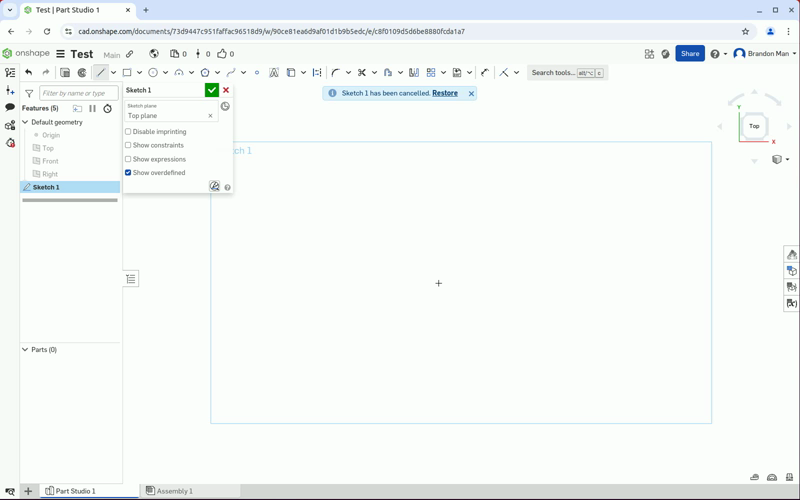
click(438, 282)
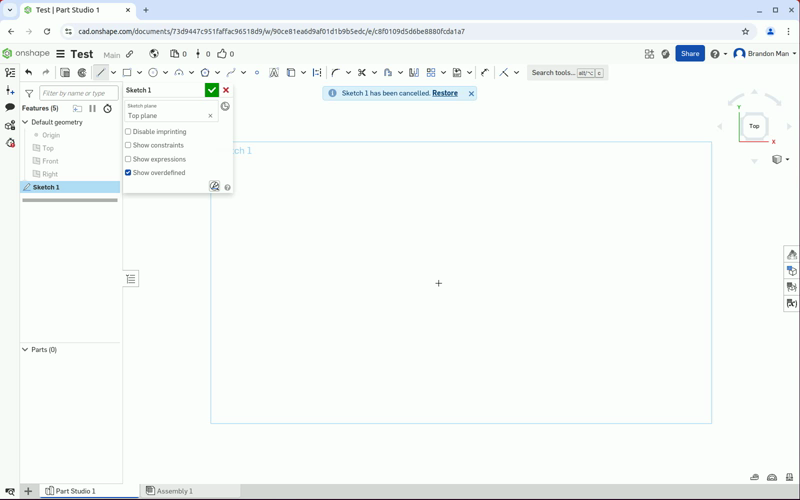
key_up(shift)
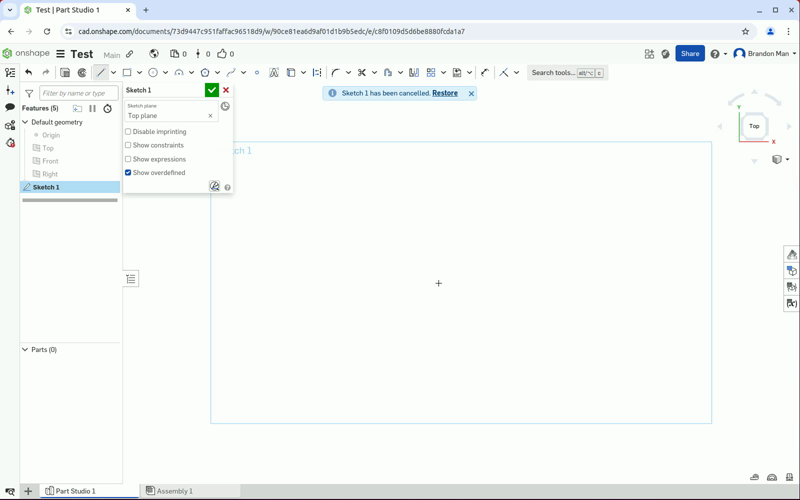
key_down(shift)
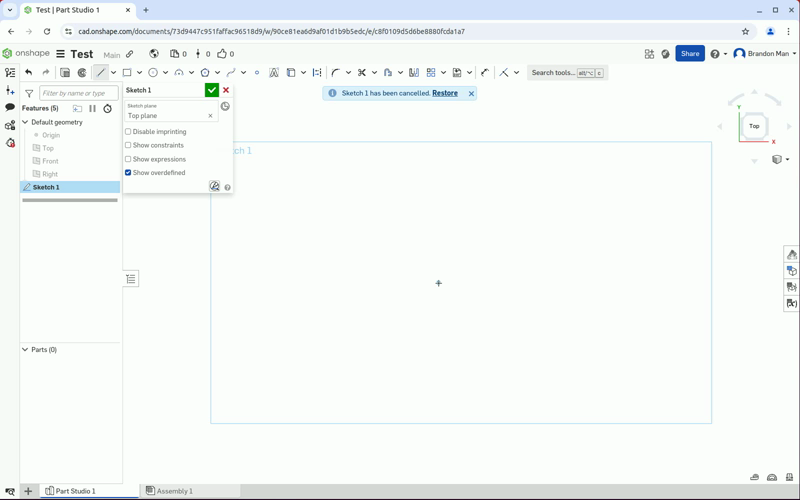
mouse_move(468, 282)
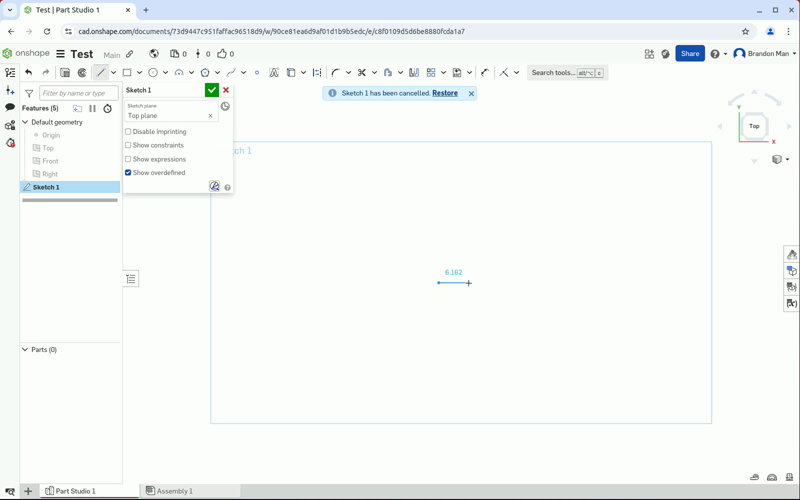
mouse_move(449, 282)
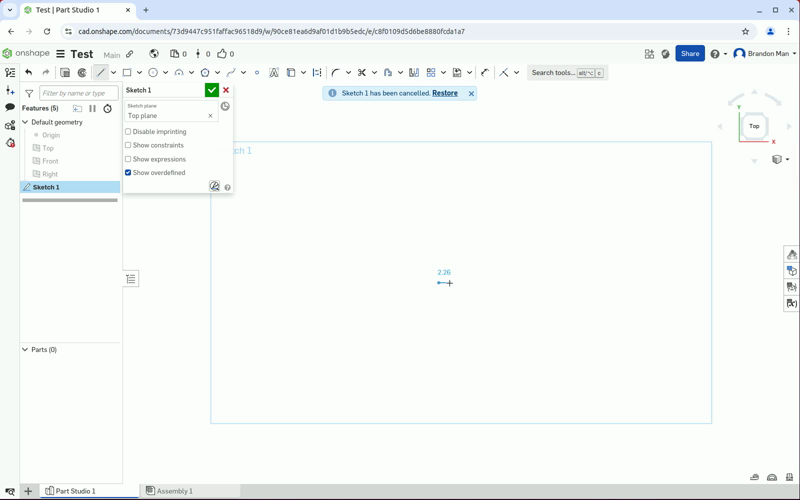
click(449, 282)
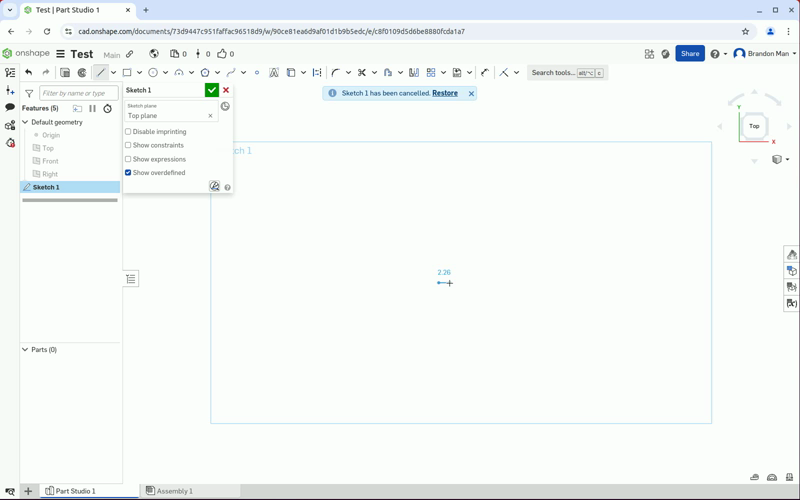
key_up(shift)
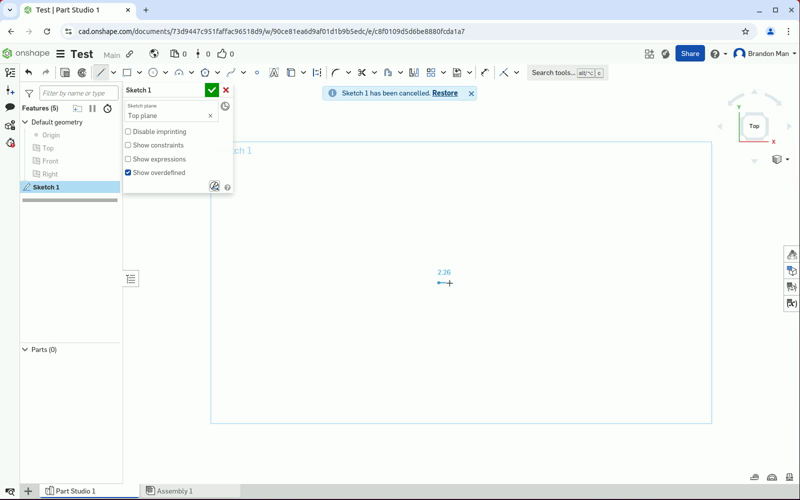
key(esc)
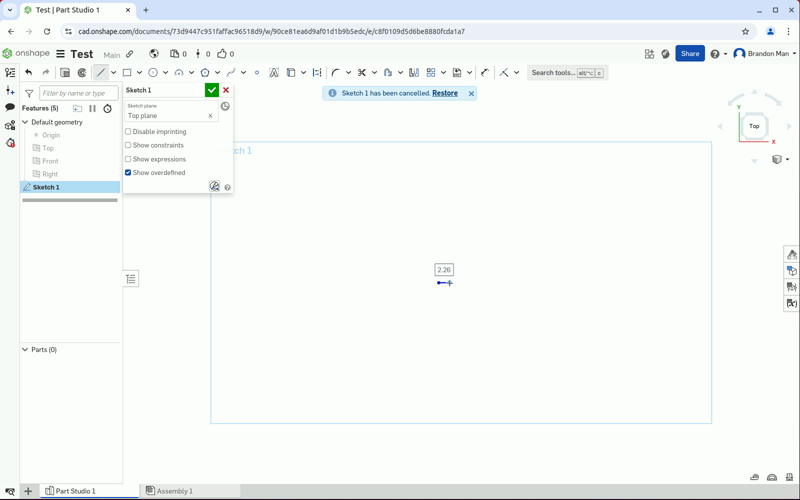
key(a)
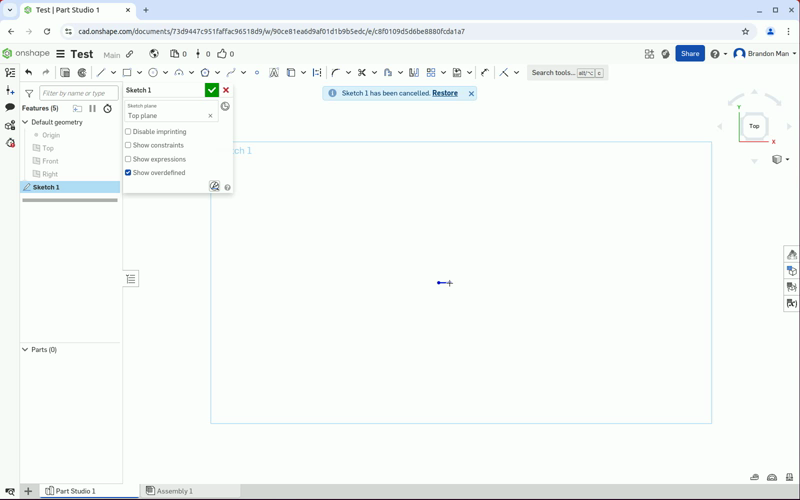
mouse_move(449, 282)
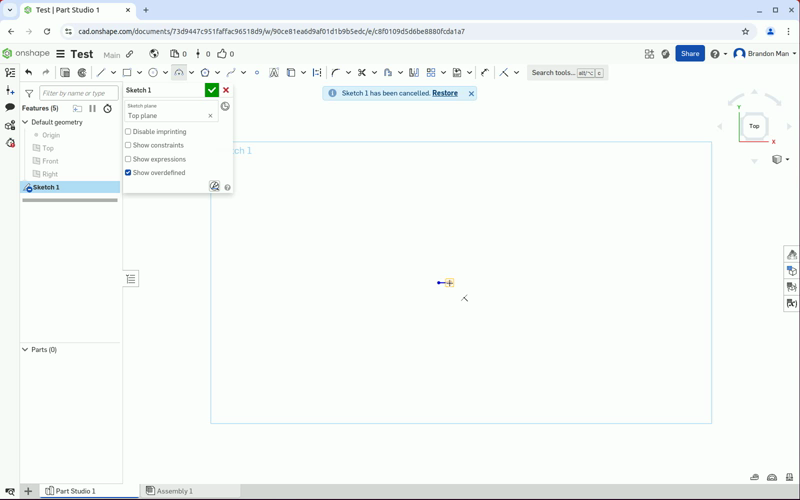
click(449, 282)
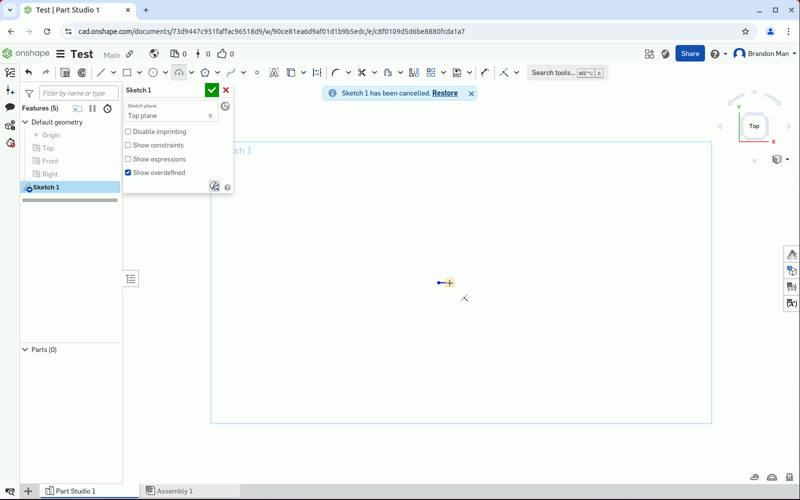
key_down(shift)
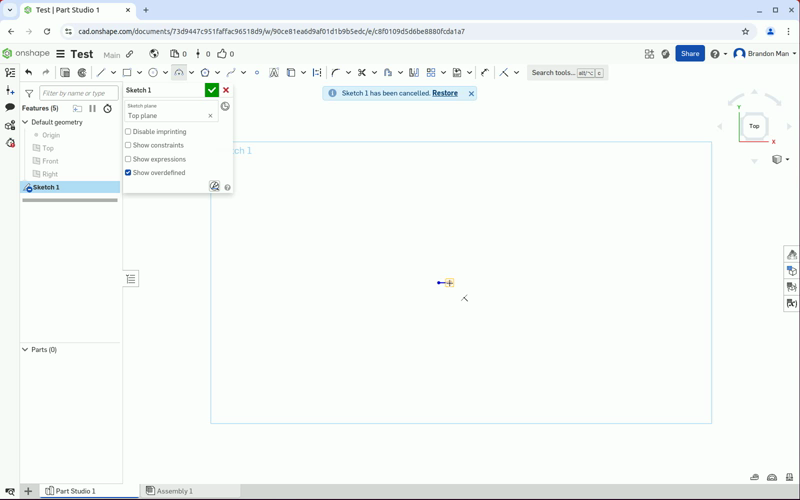
mouse_move(461, 270)
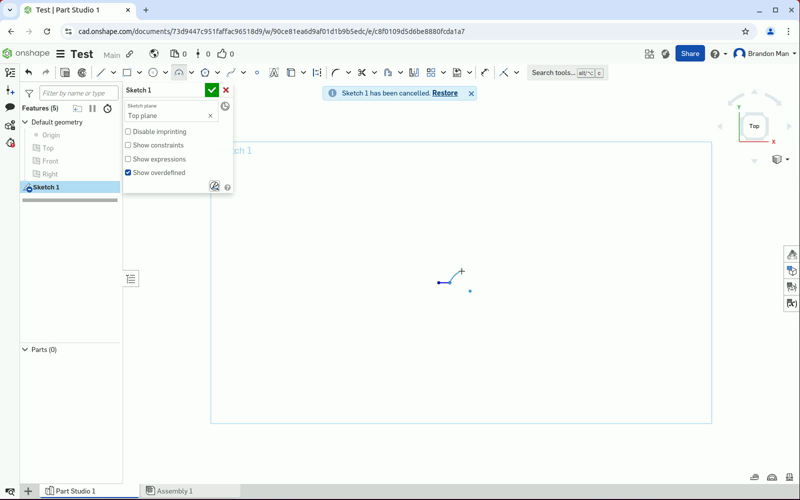
click(461, 270)
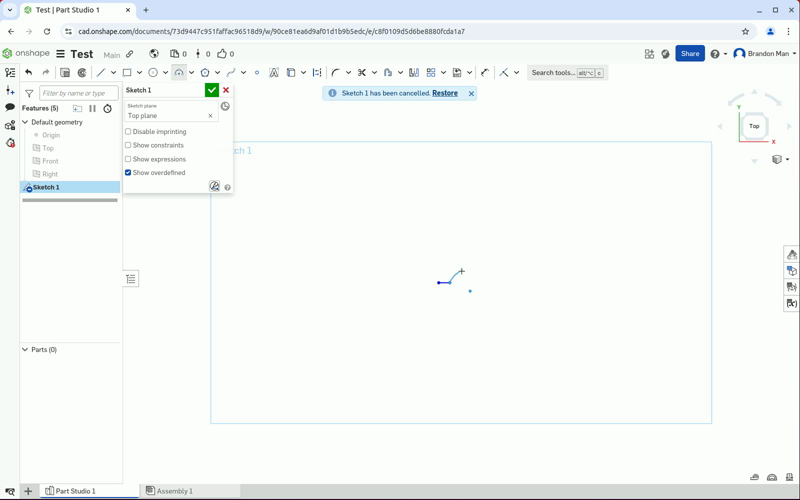
mouse_move(453, 274)
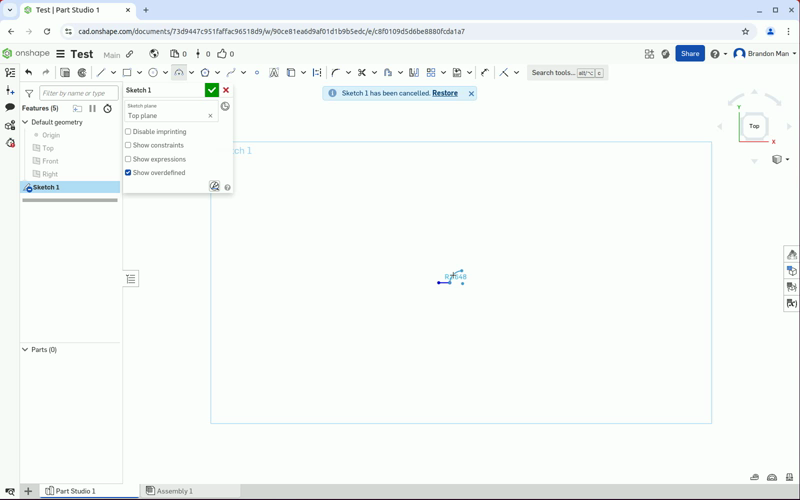
click(453, 274)
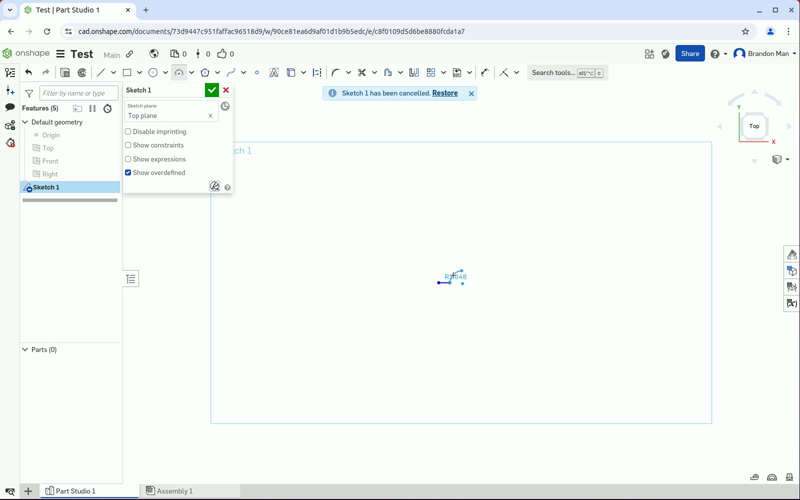
key_up(shift)
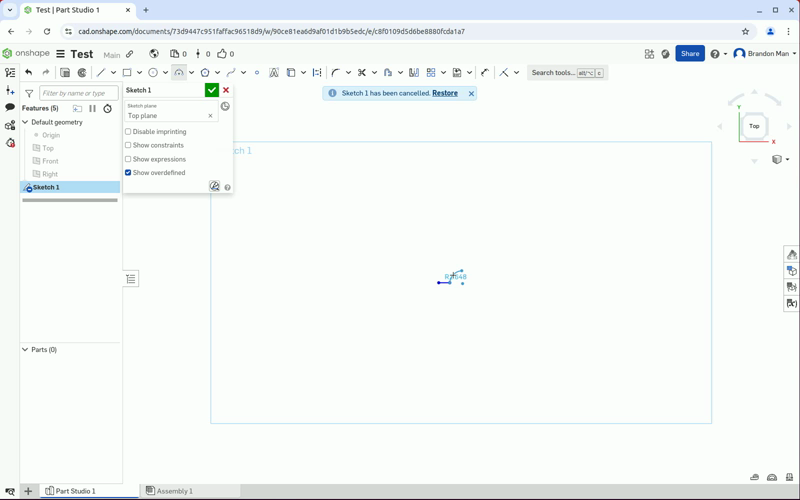
key(esc)
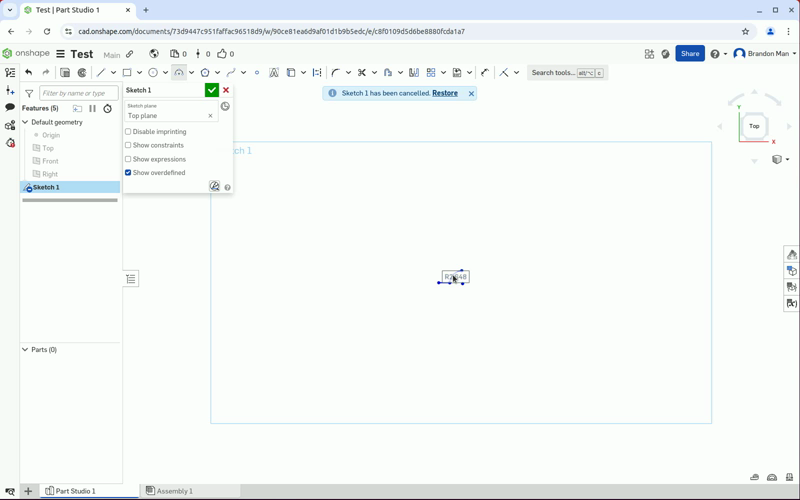
key(l)
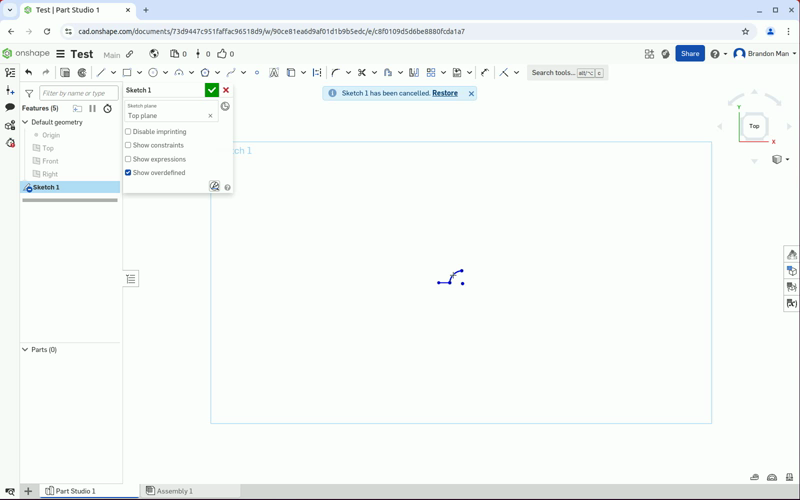
mouse_move(461, 270)
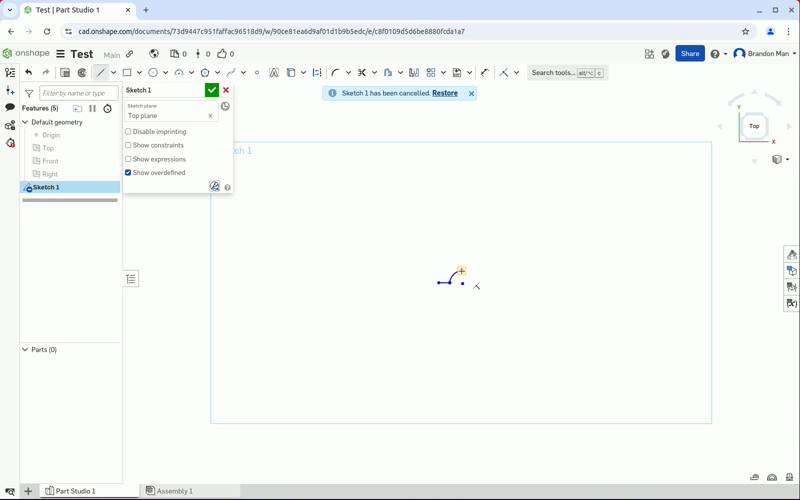
click(461, 270)
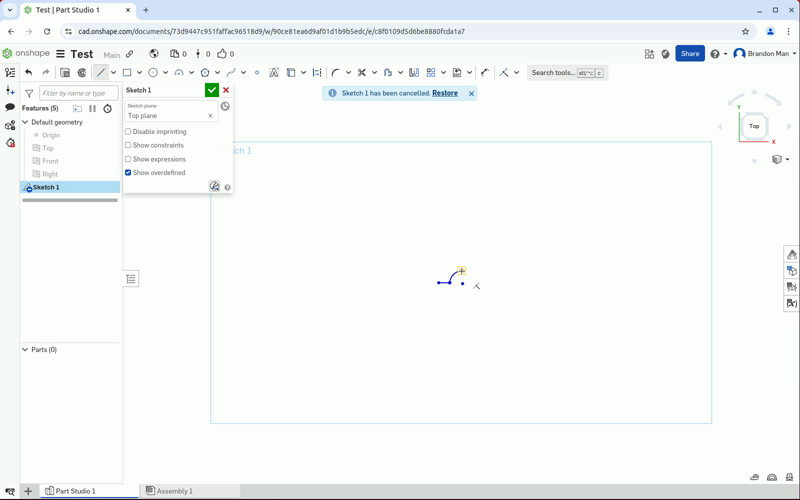
key_down(shift)
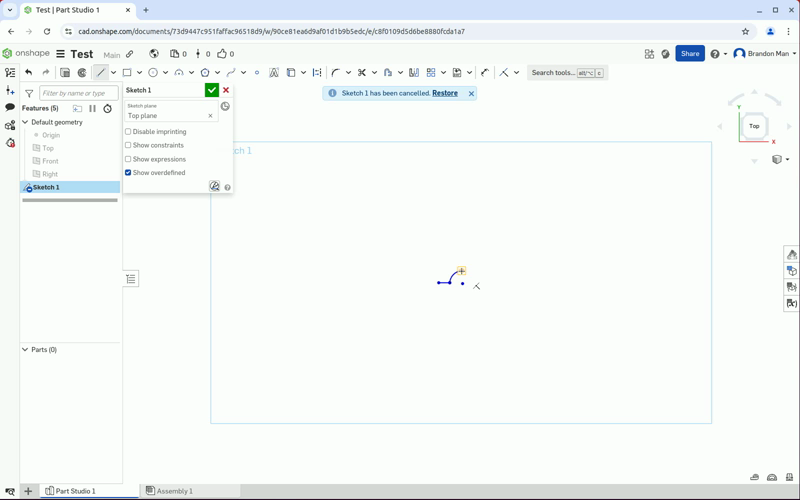
mouse_move(491, 270)
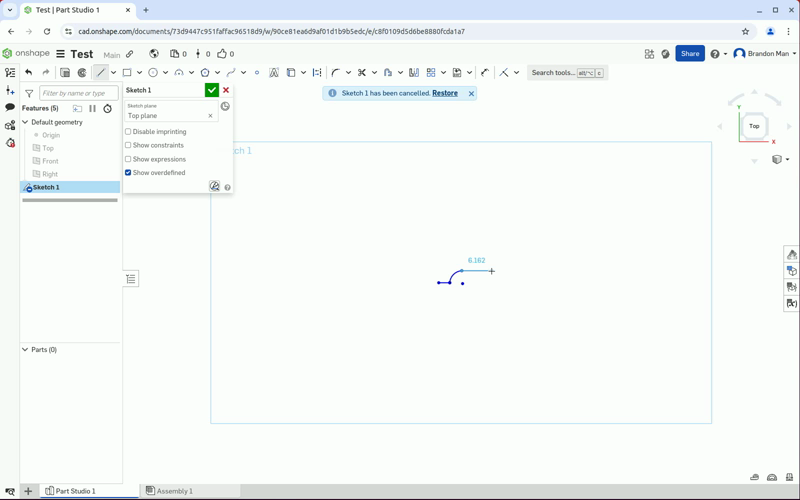
mouse_move(461, 259)
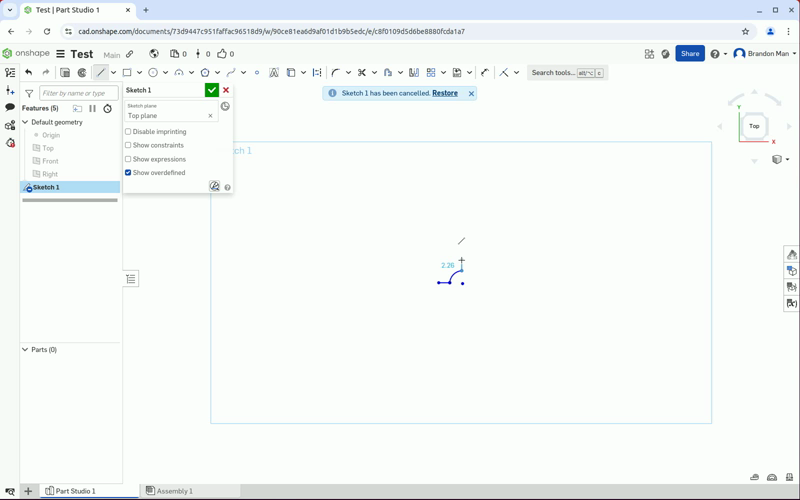
click(461, 259)
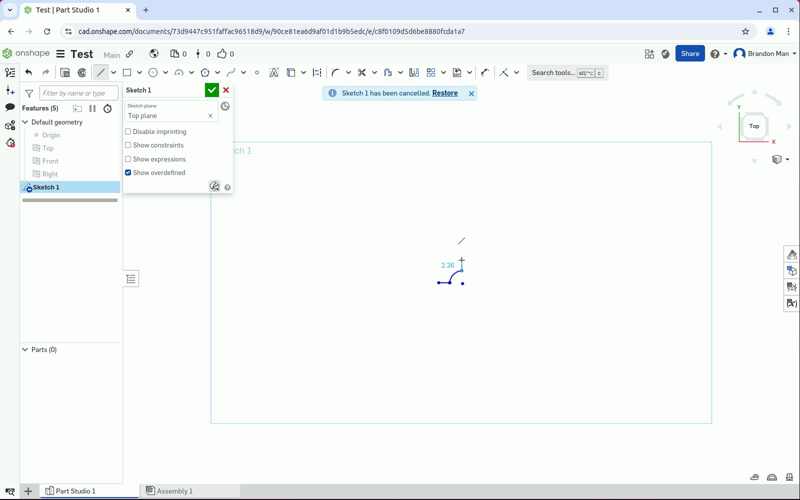
key_up(shift)
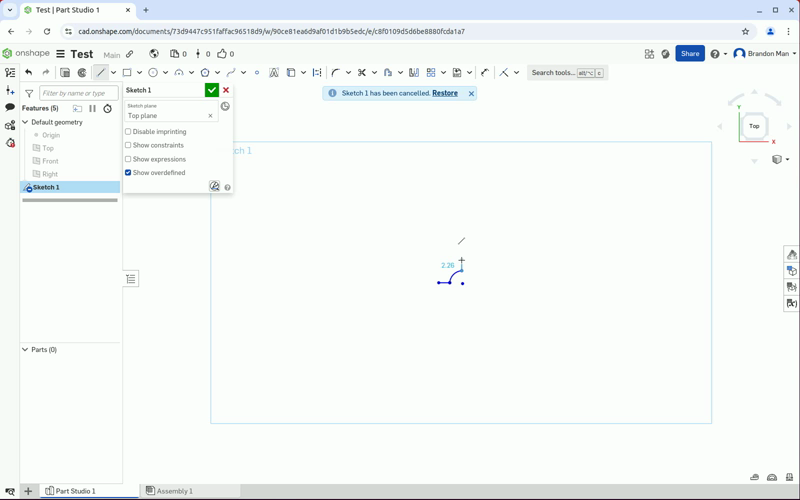
key(esc)
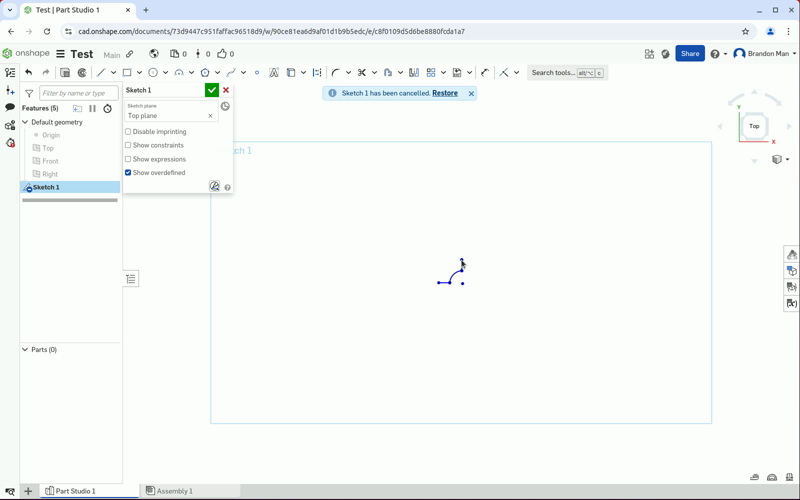
key(a)
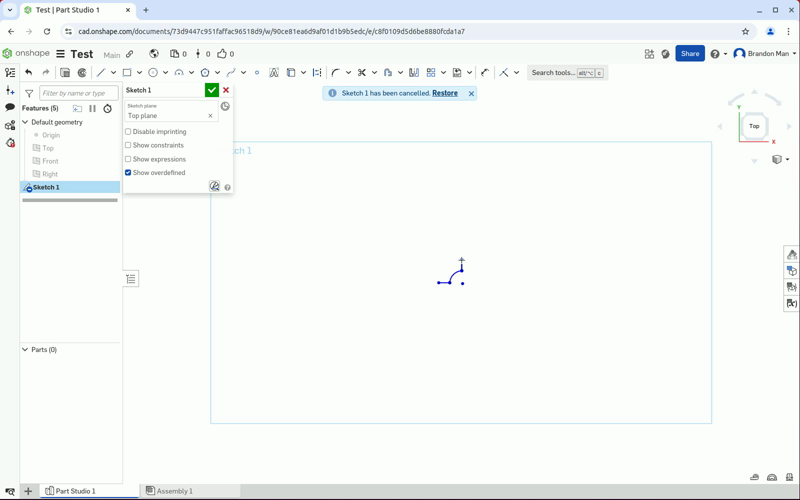
mouse_move(461, 259)
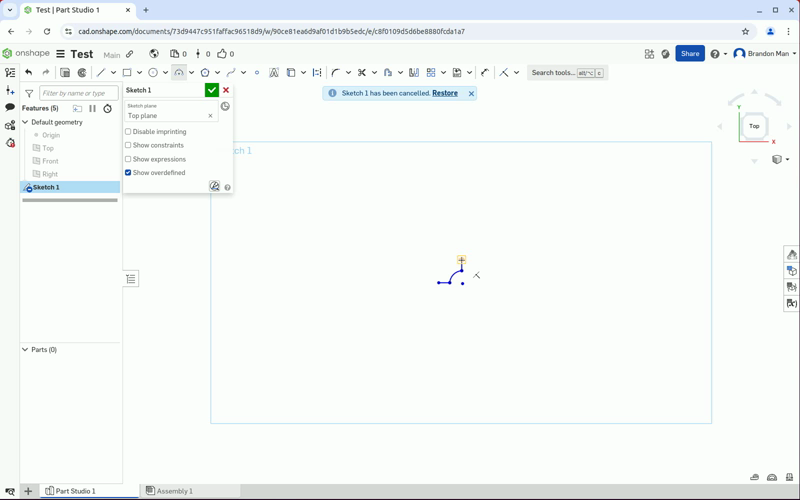
click(461, 259)
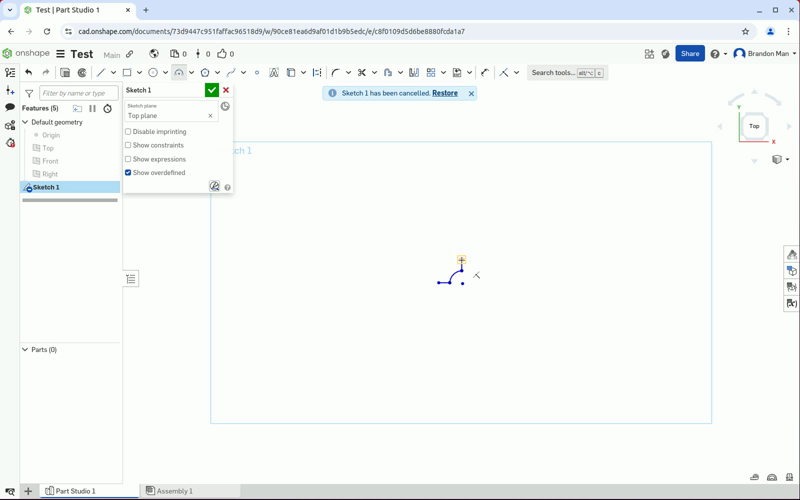
mouse_move(438, 282)
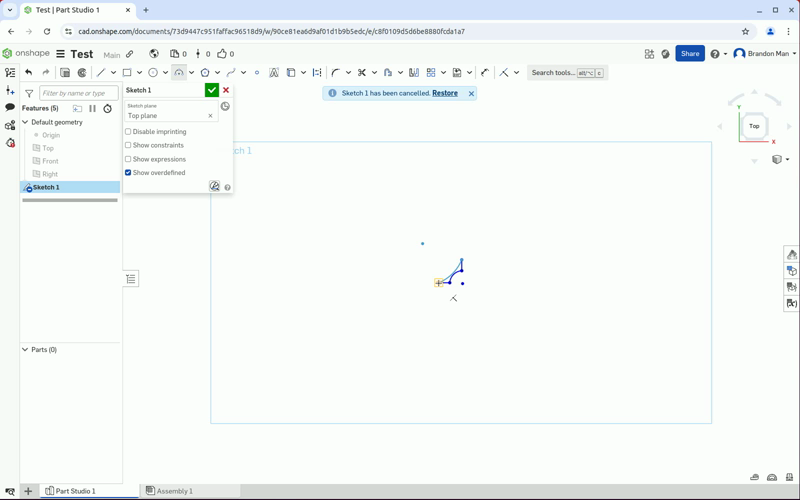
click(438, 282)
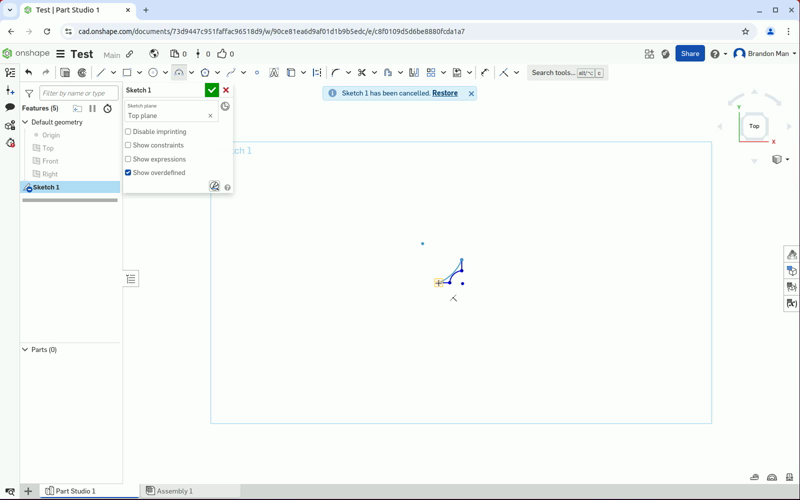
key_down(shift)
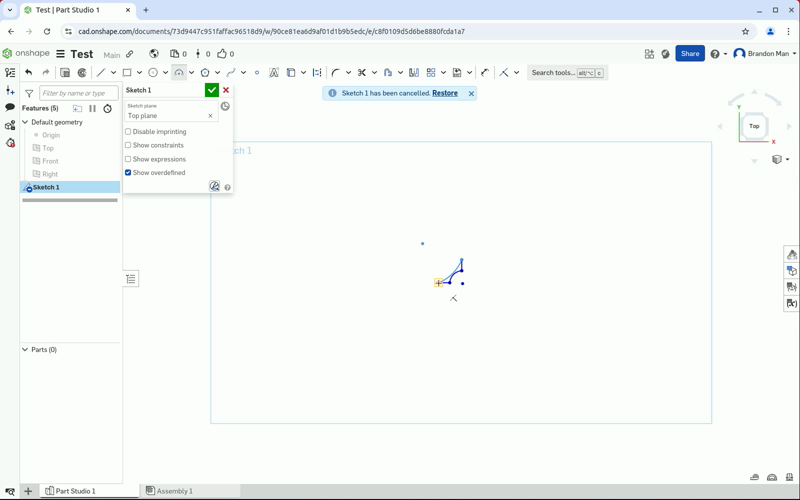
mouse_move(445, 266)
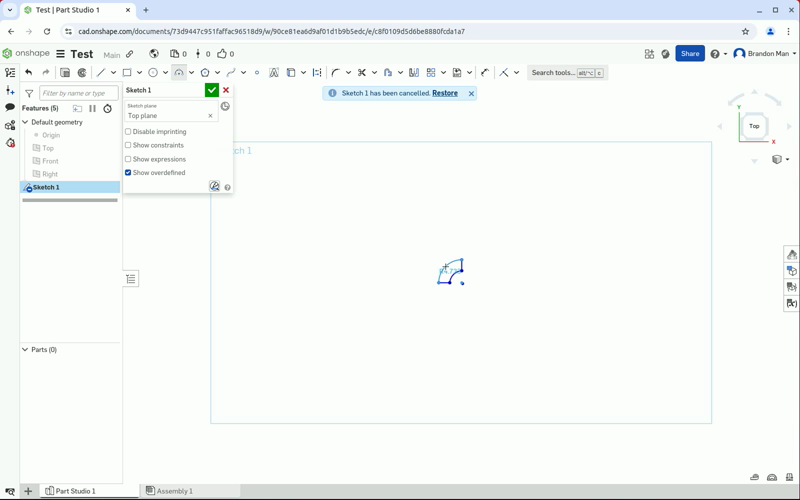
click(445, 266)
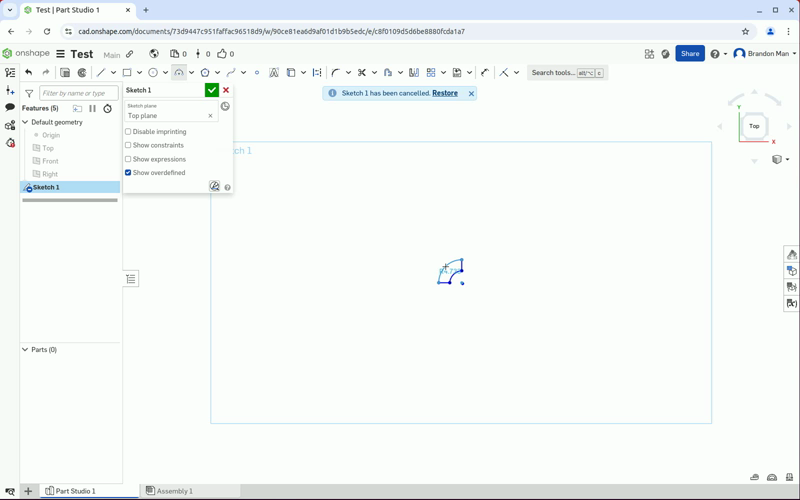
key_up(shift)
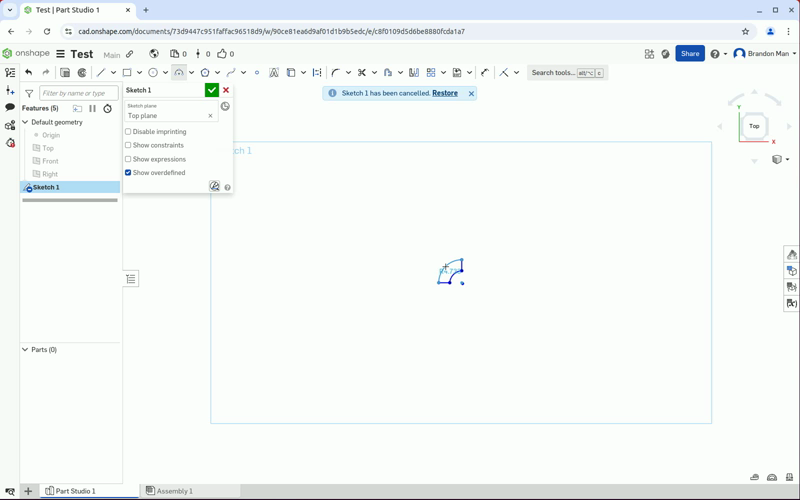
key(esc)
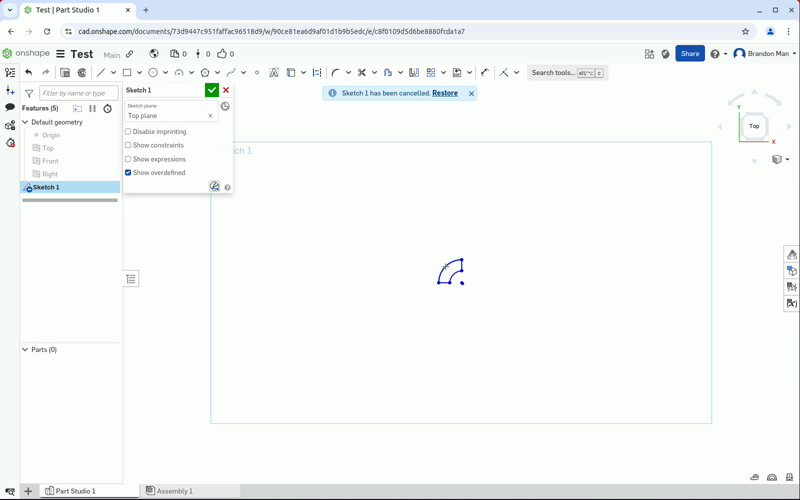
mouse_move(441, 272)
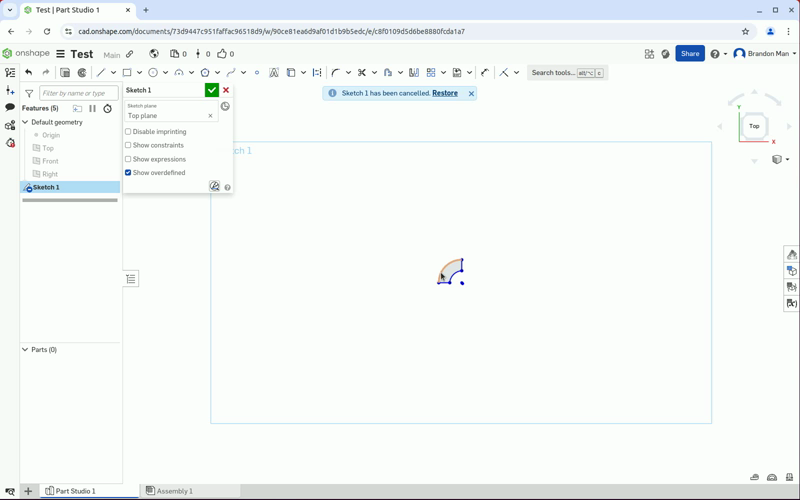
scroll(6)
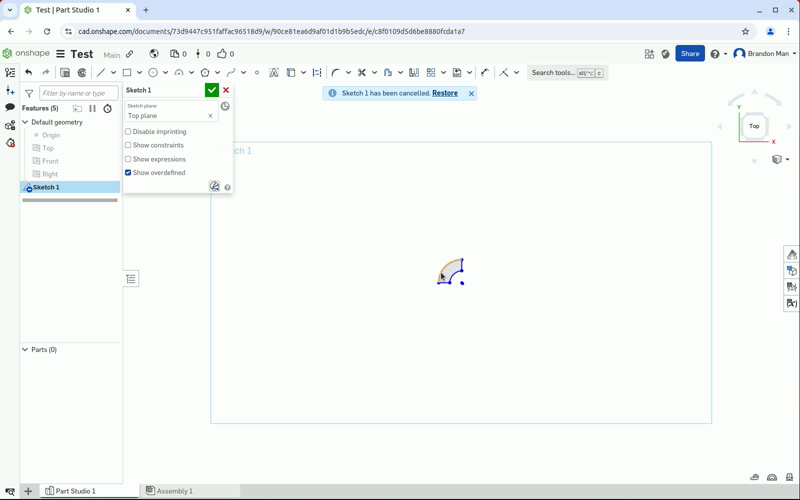
scroll(6)
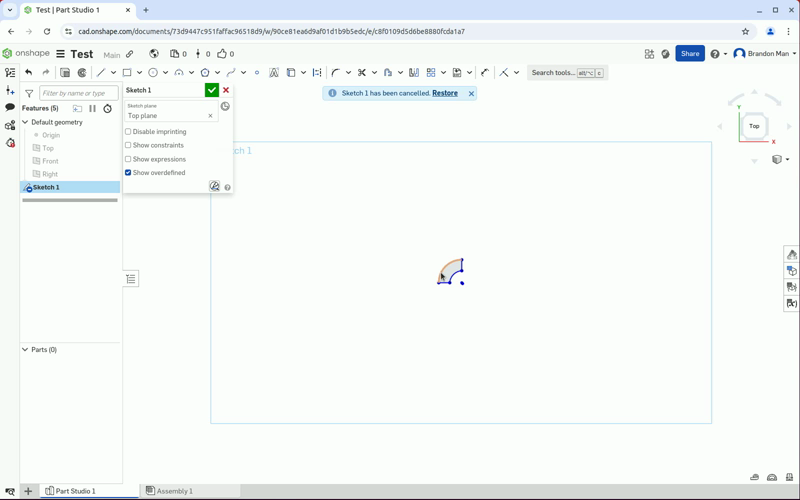
scroll(6)
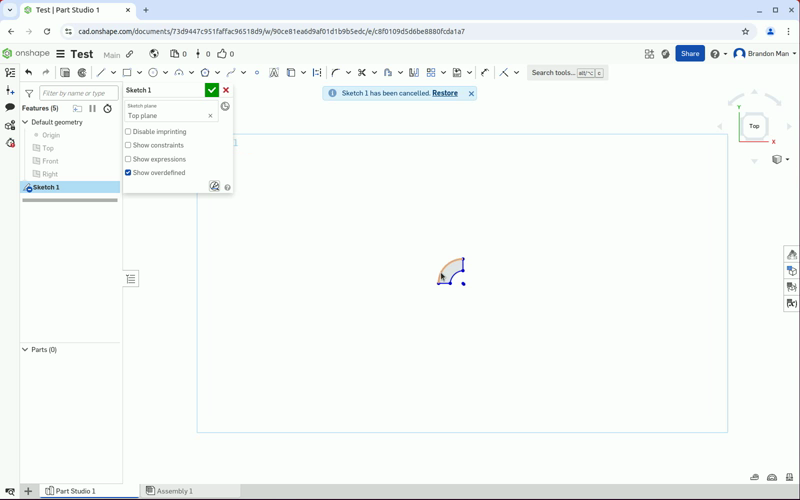
scroll(6)
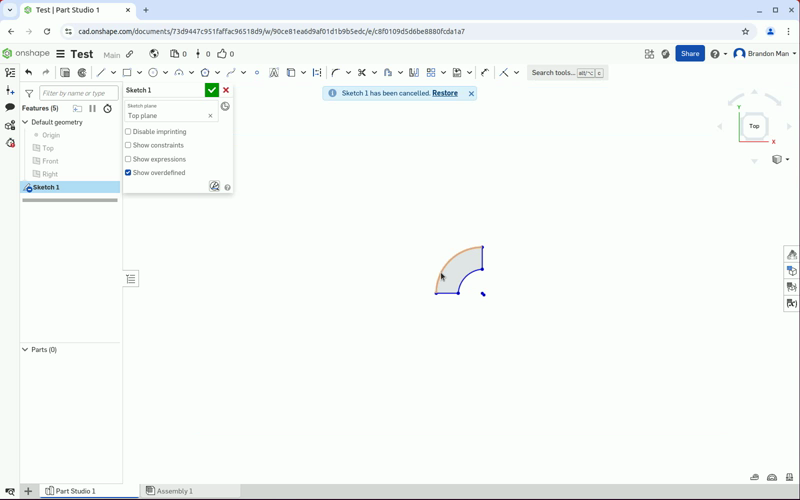
scroll(6)
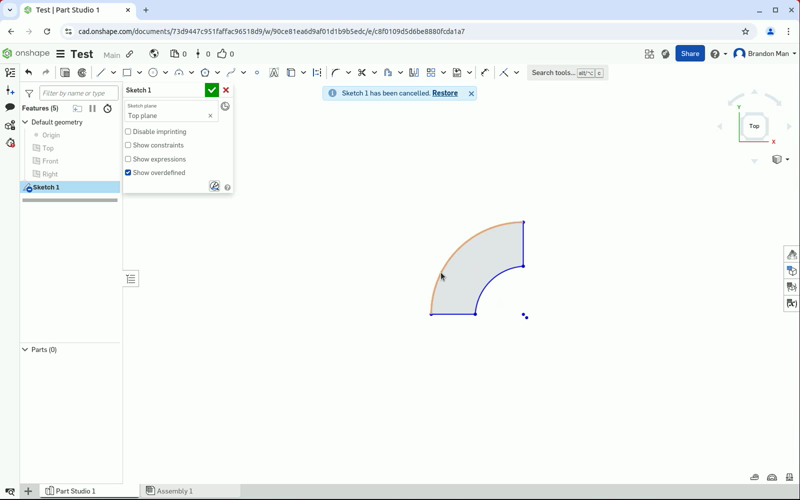
scroll(6)
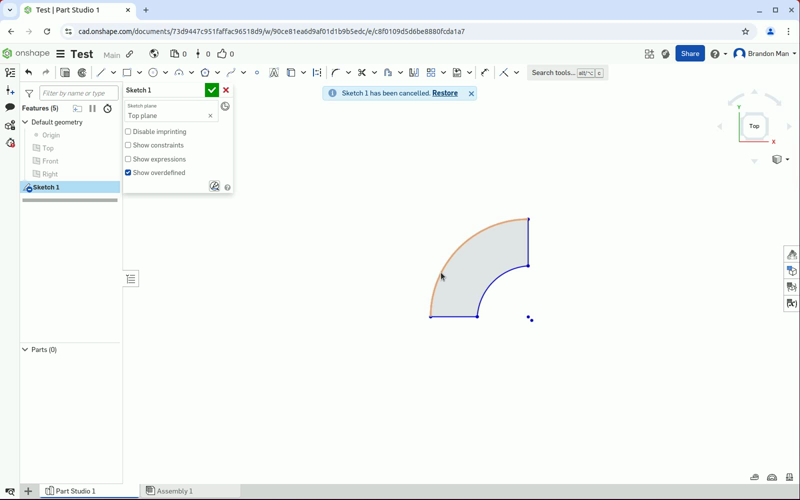
scroll(6)
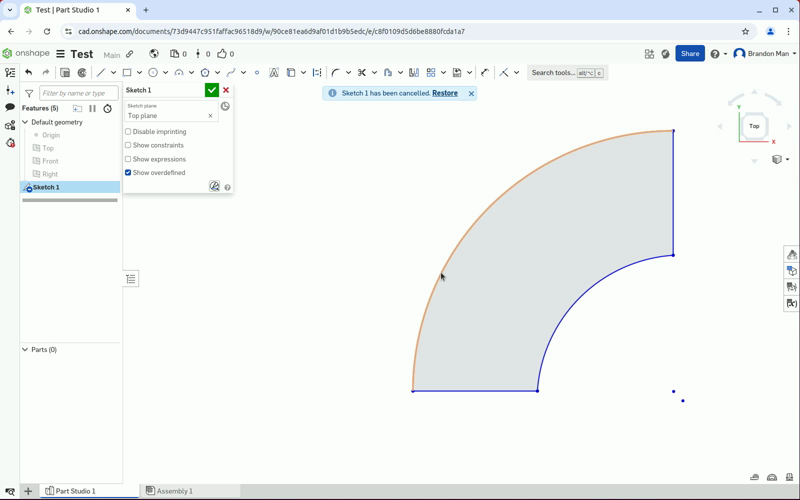
click(441, 272)
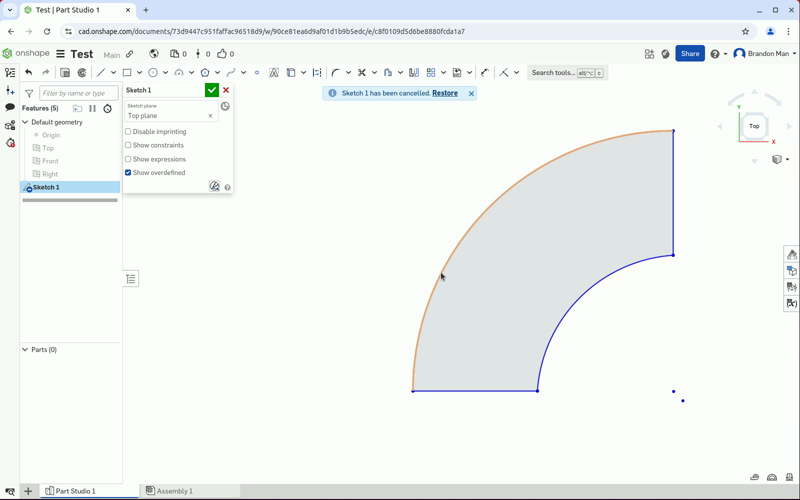
scroll(-6)
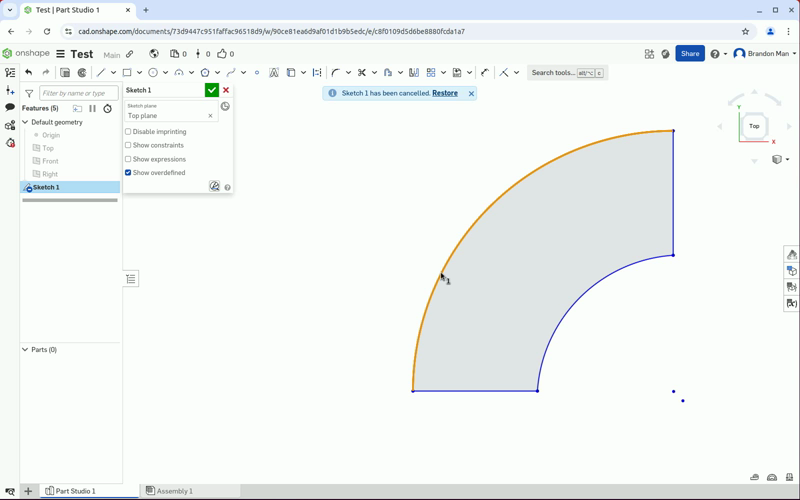
scroll(-6)
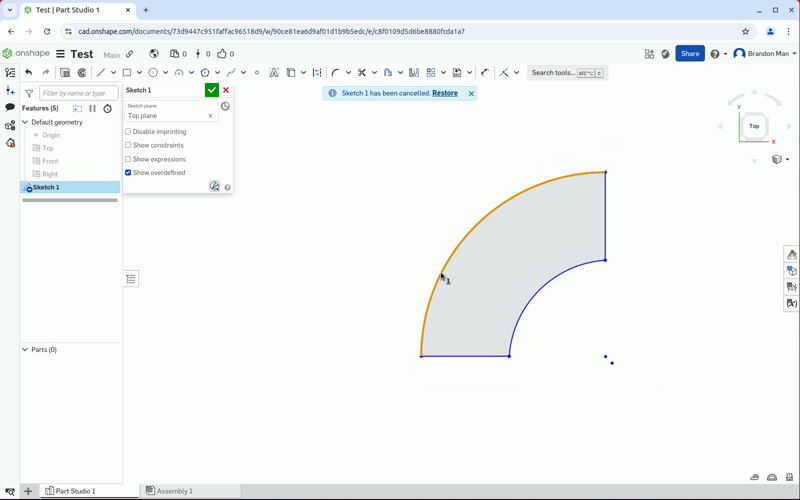
scroll(-6)
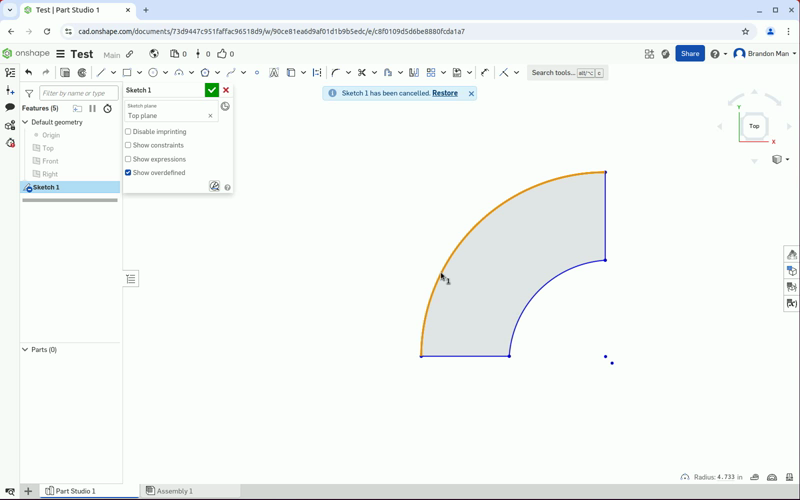
scroll(-6)
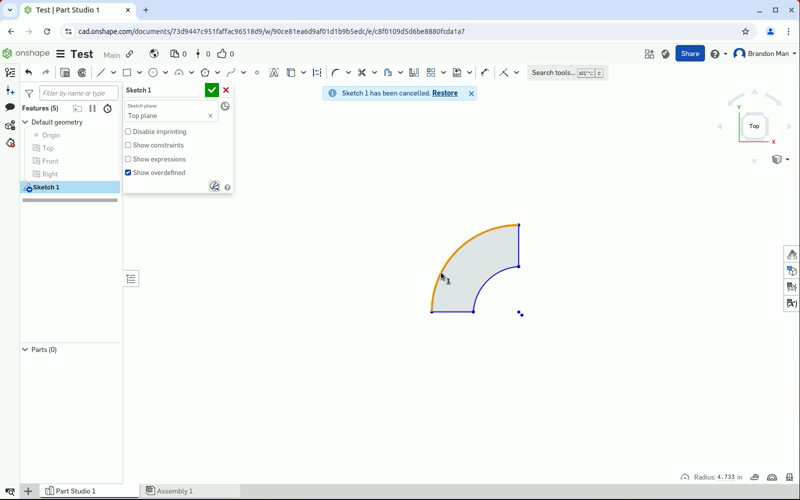
scroll(-6)
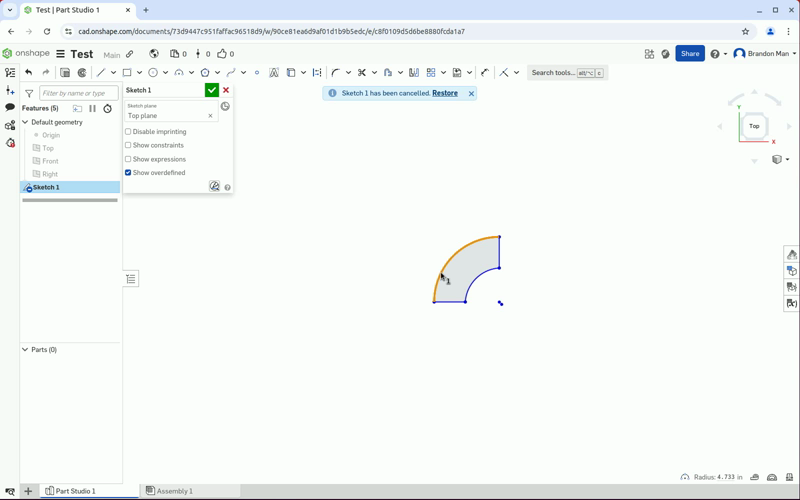
scroll(-6)
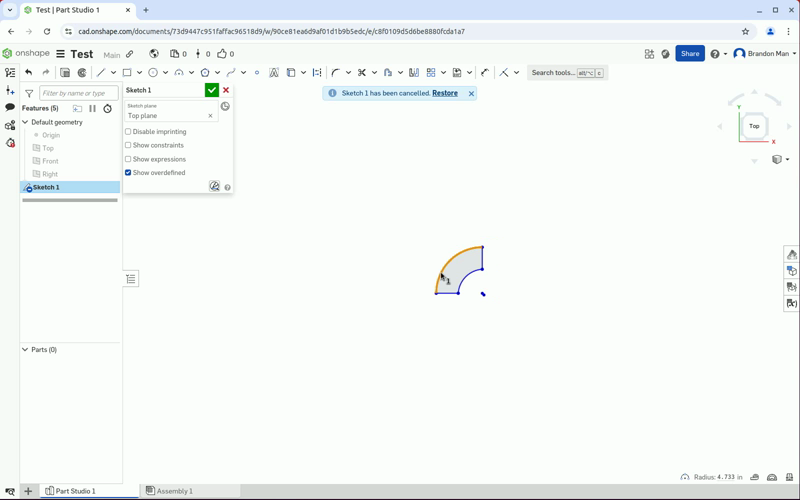
scroll(-6)
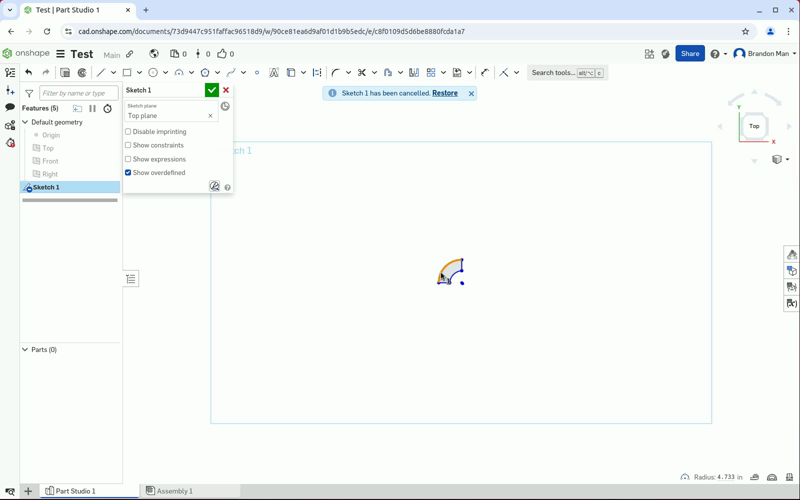
mouse_move(73, 352)
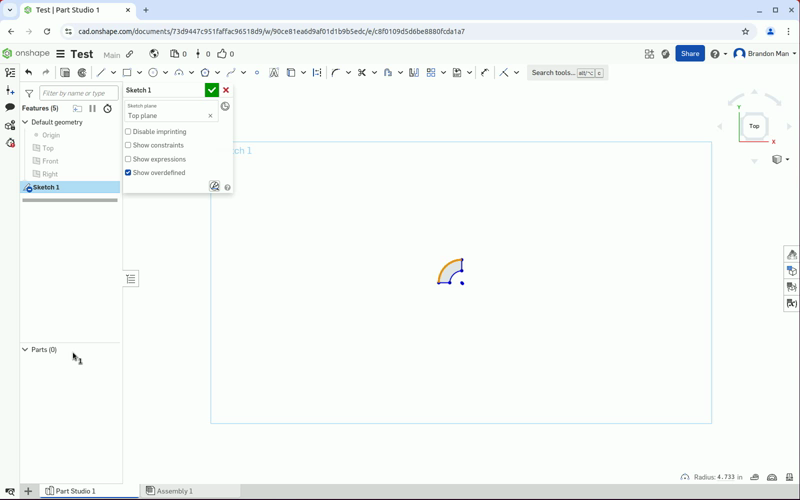
key(shift+y)
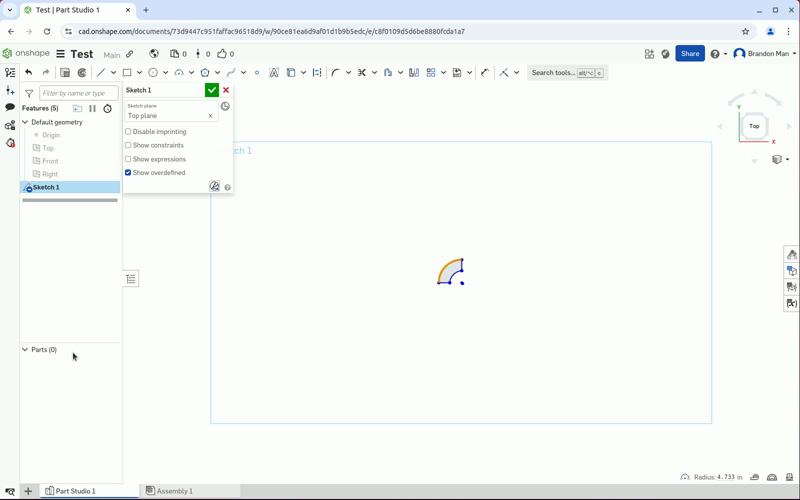
key(shift+e)
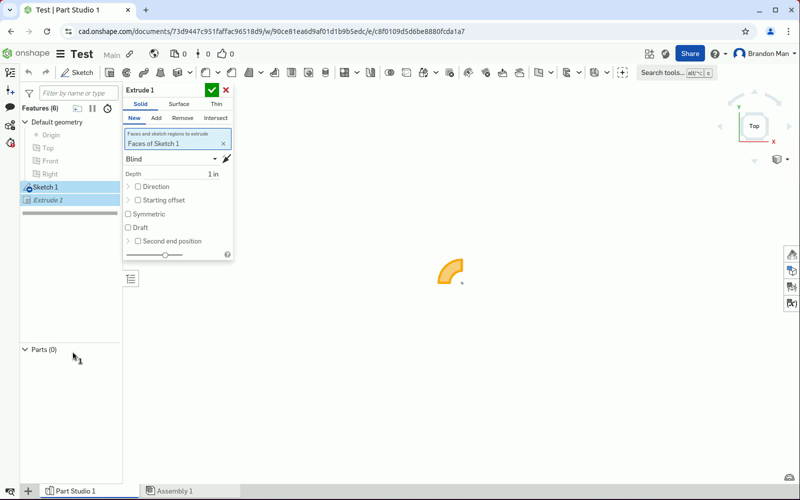
mouse_move(143, 106)
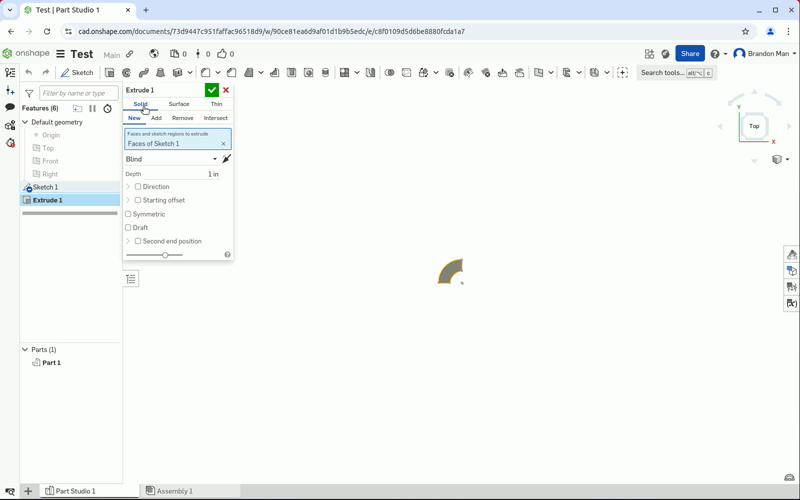
click(143, 106)
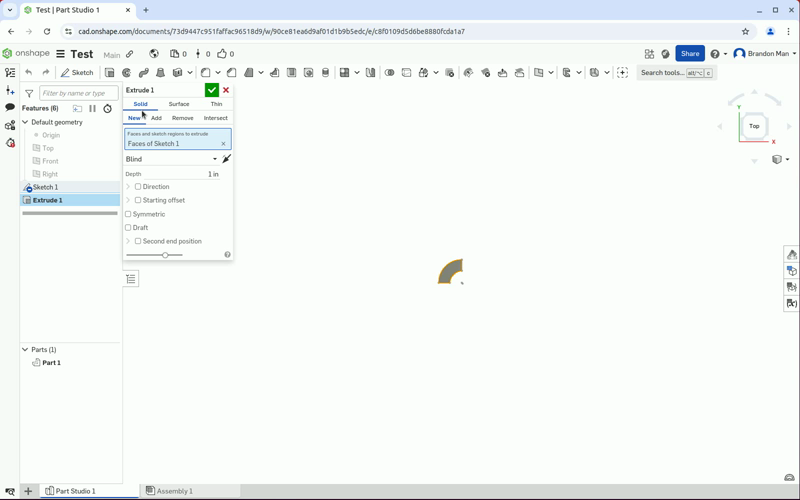
mouse_move(137, 120)
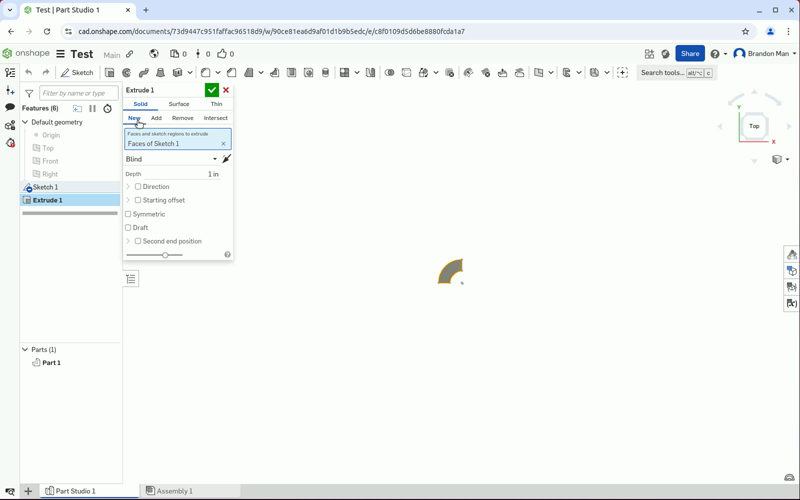
click(137, 120)
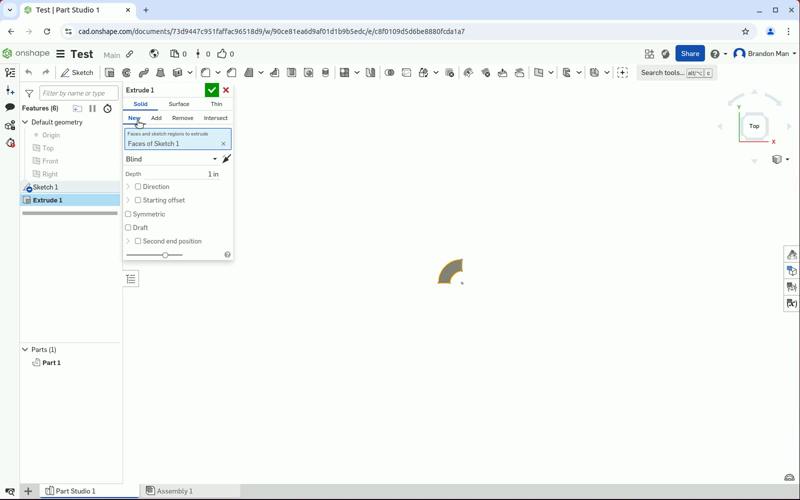
key(tab, 4)
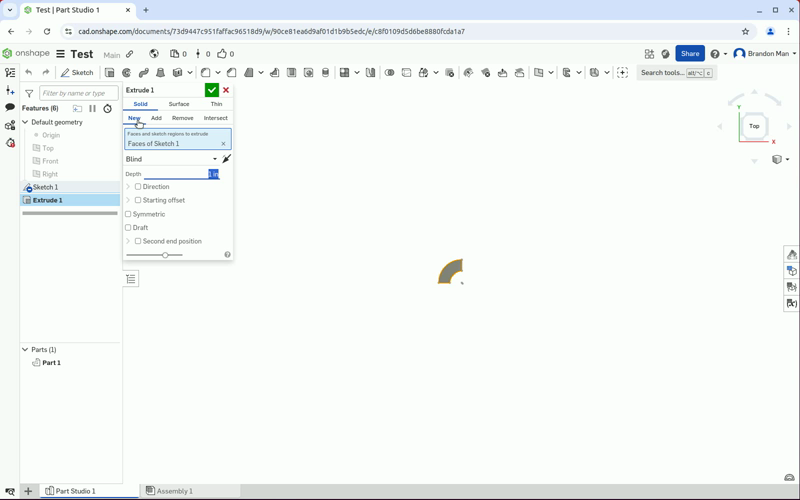
text(19.738)
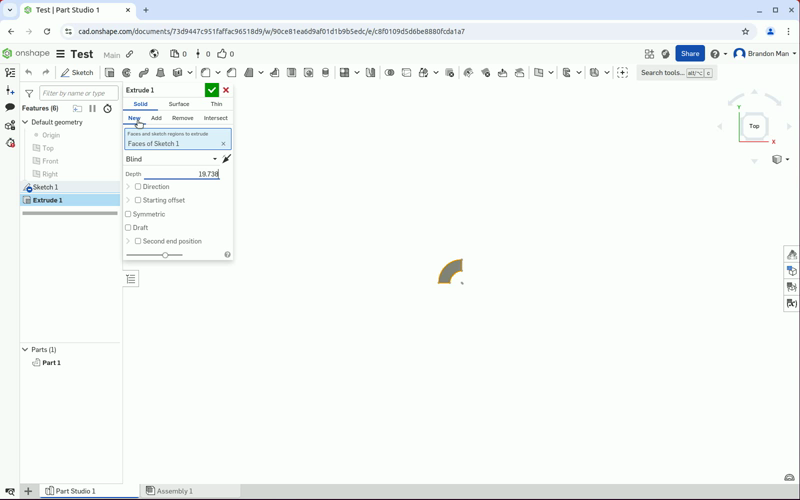
key(enter)
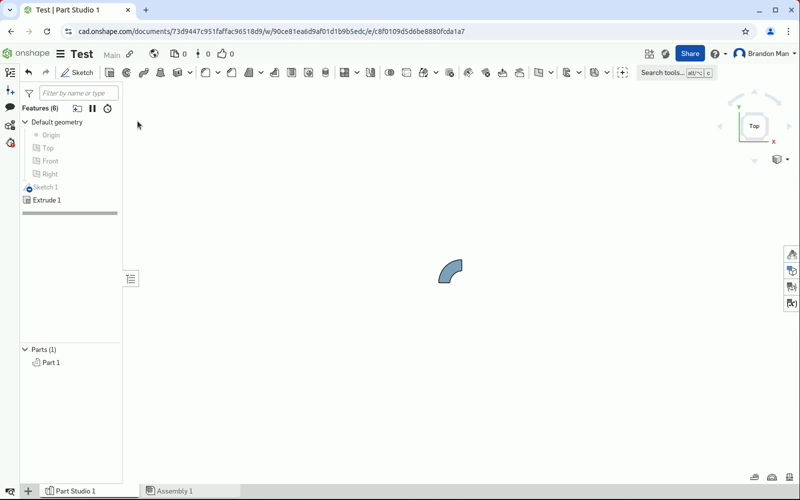
key(shift+h)
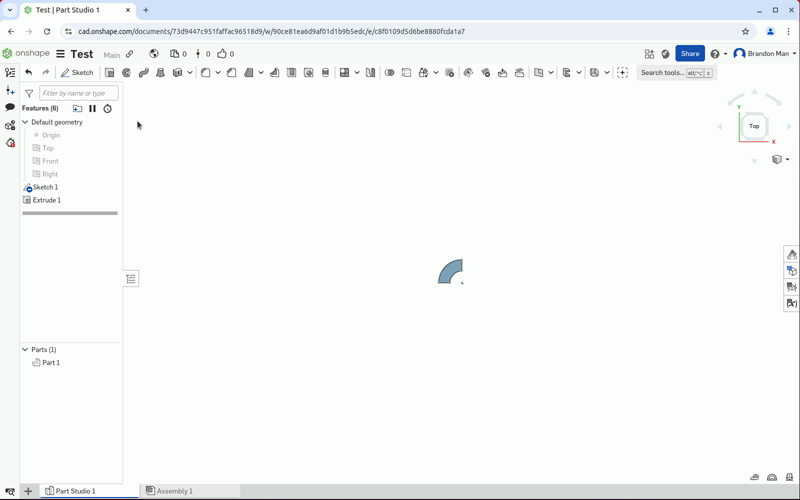
key(shift+h)
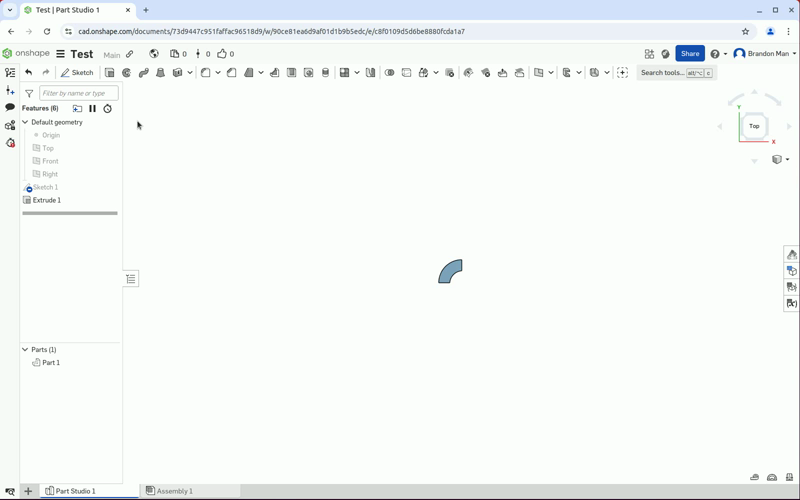
mouse_move(73, 189)
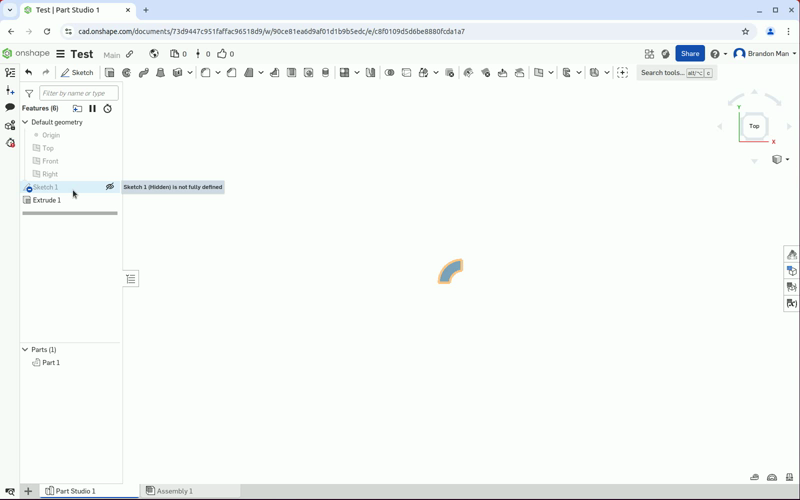
click(73, 189)
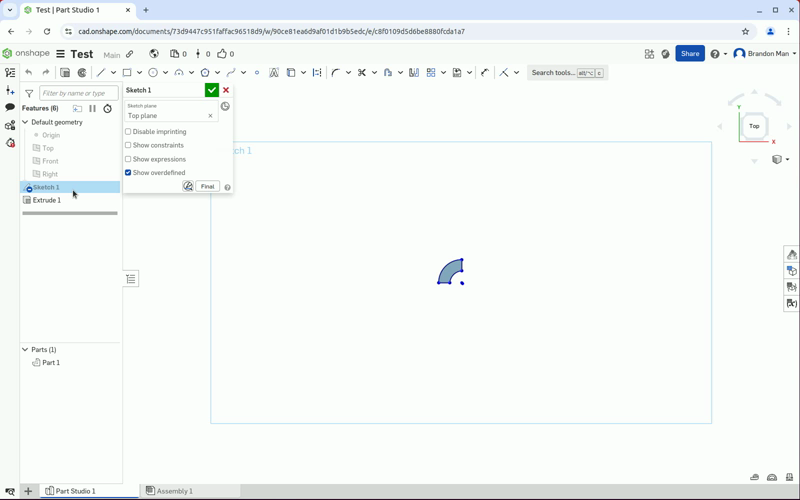
mouse_move(229, 92)
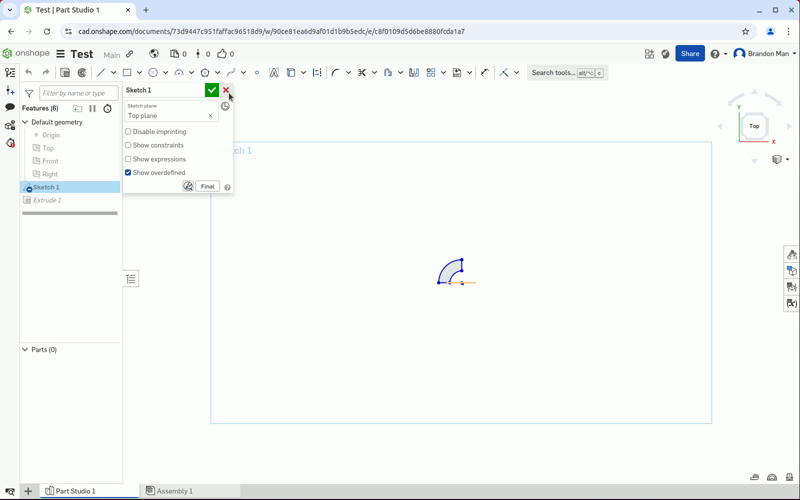
click(229, 92)
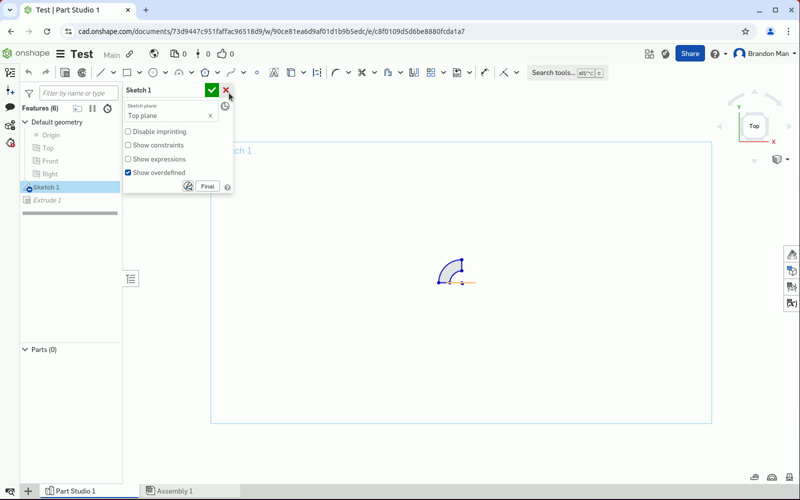
key(shift+s)
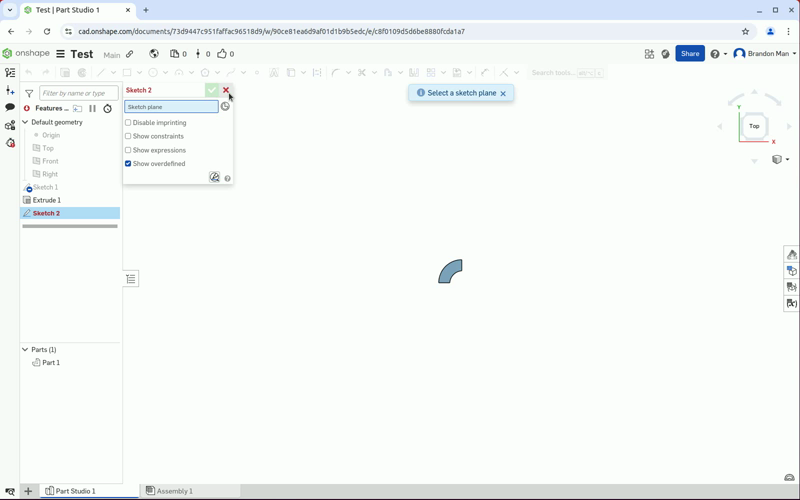
mouse_move(73, 150)
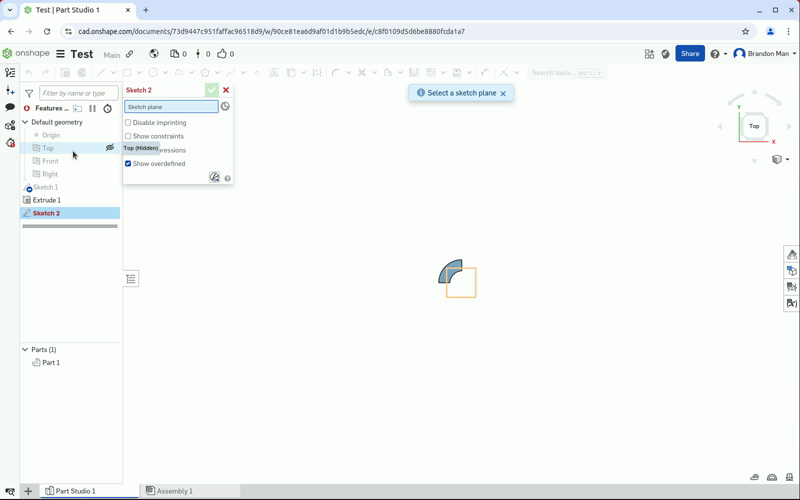
click(73, 150)
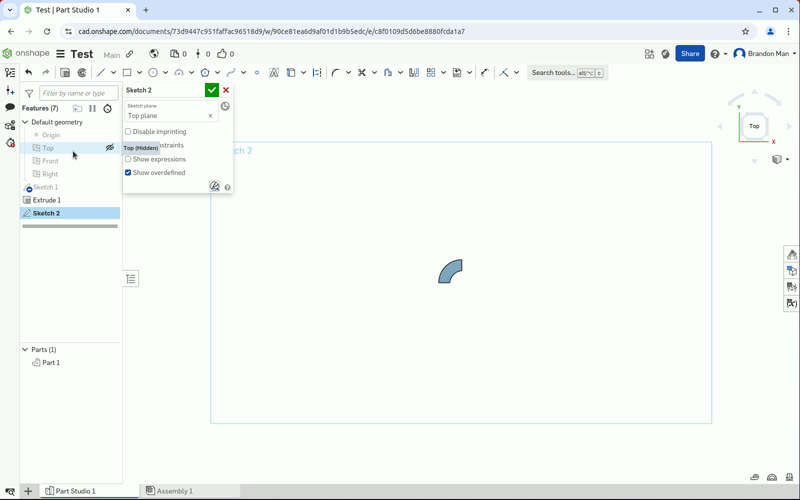
mouse_move(73, 352)
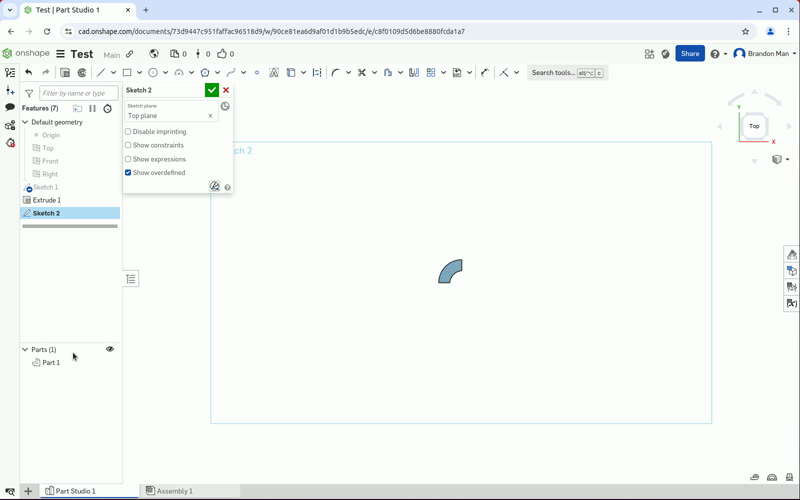
key(y)
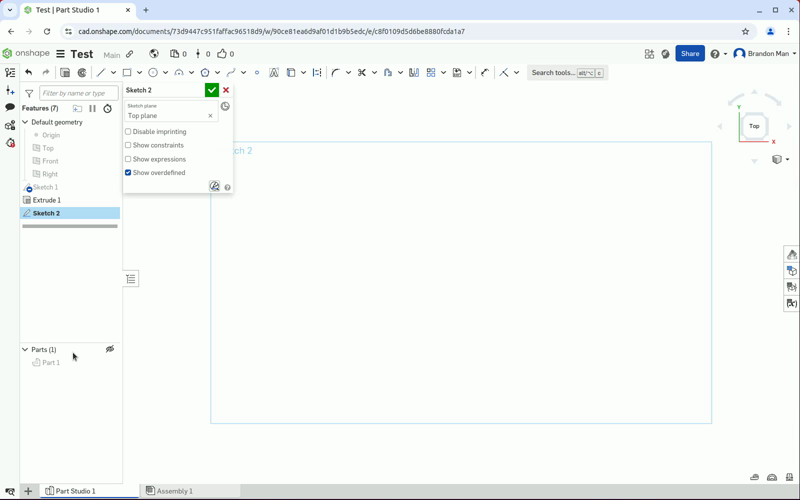
key(a)
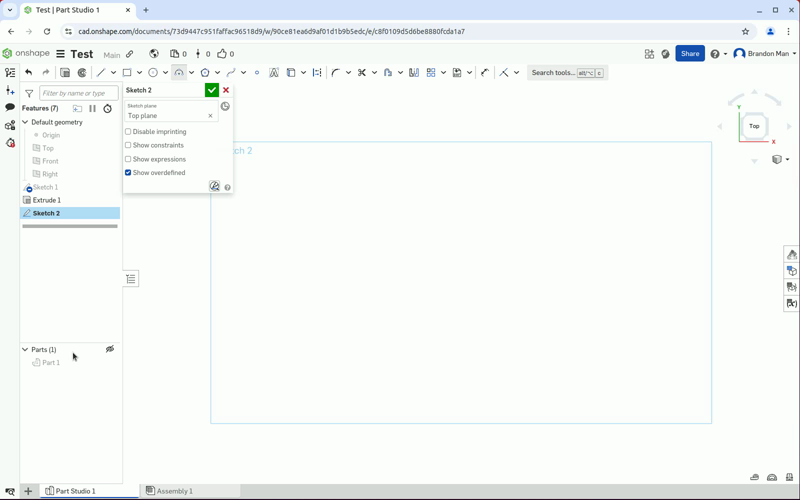
key_down(shift)
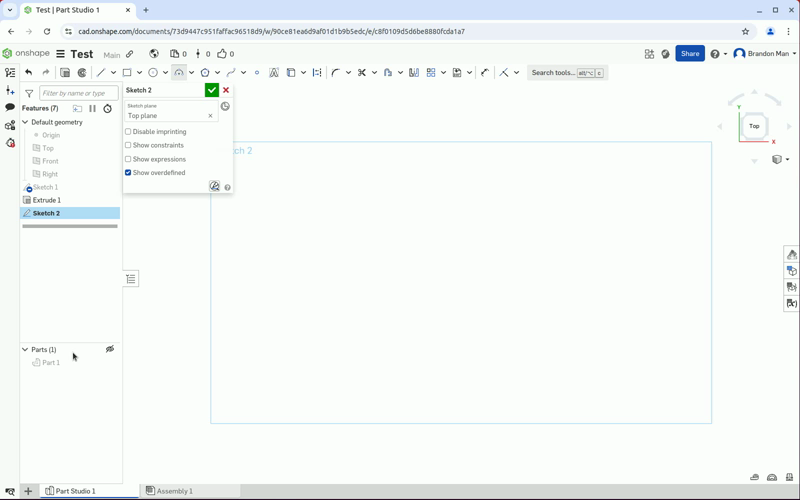
mouse_move(460, 305)
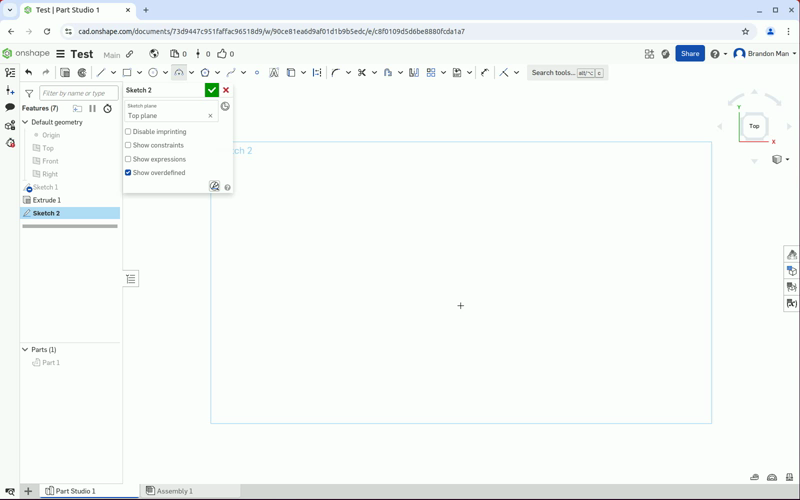
click(460, 305)
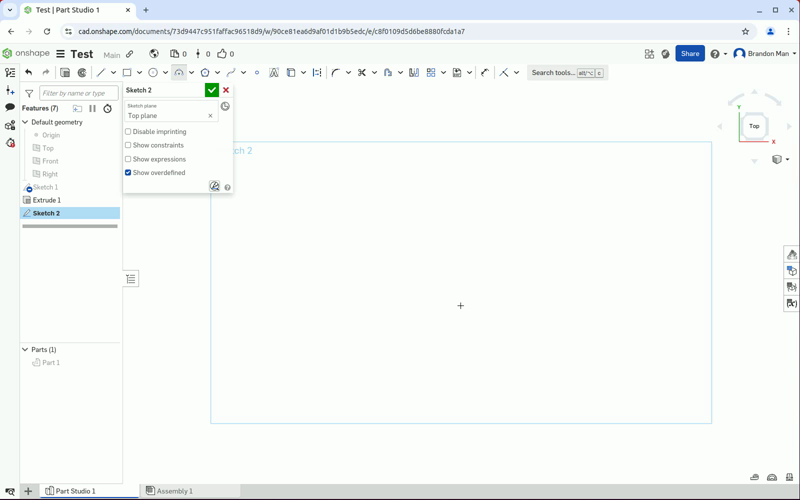
key_up(shift)
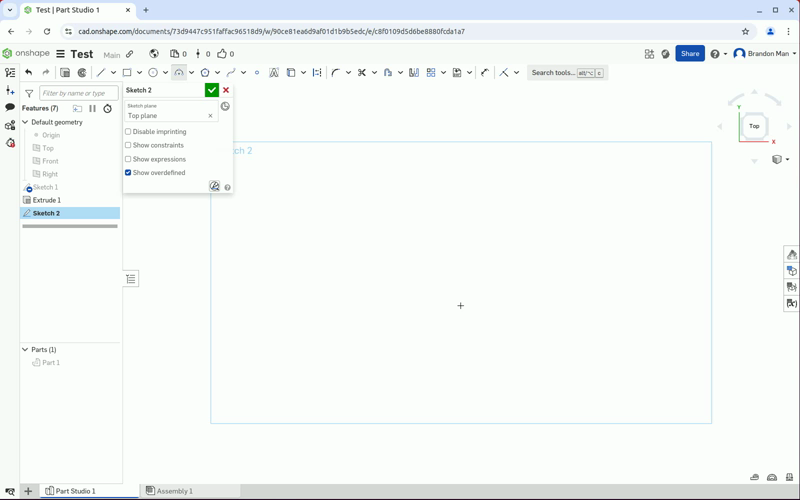
key_down(shift)
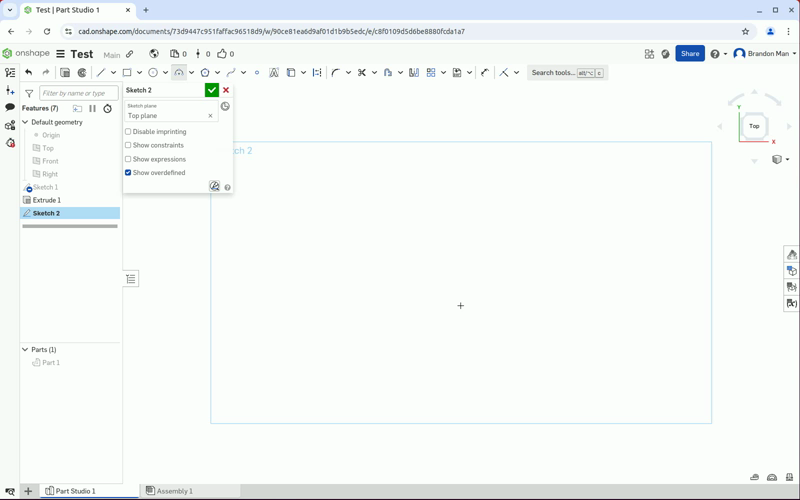
mouse_move(483, 282)
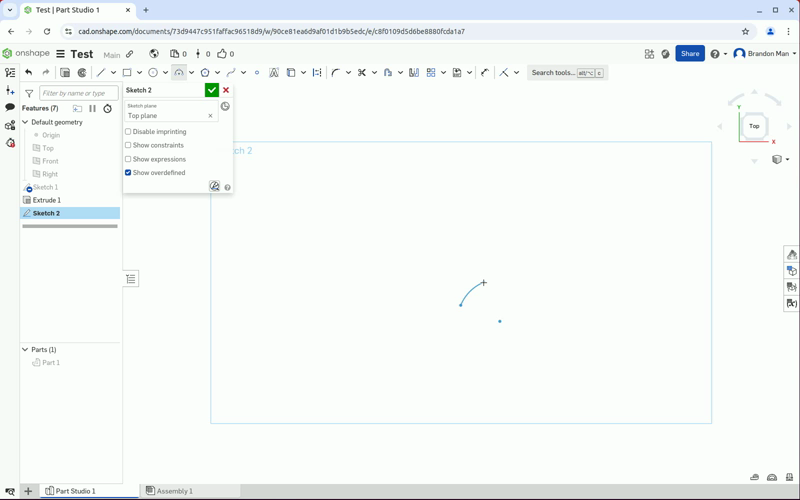
click(483, 282)
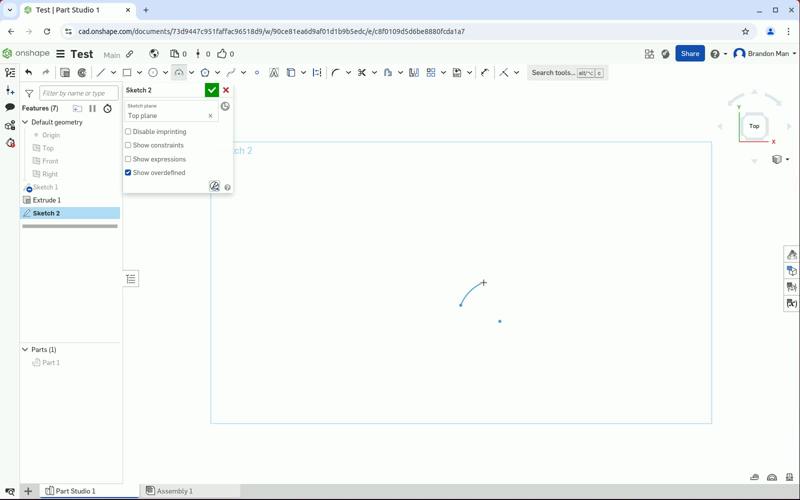
mouse_move(477, 298)
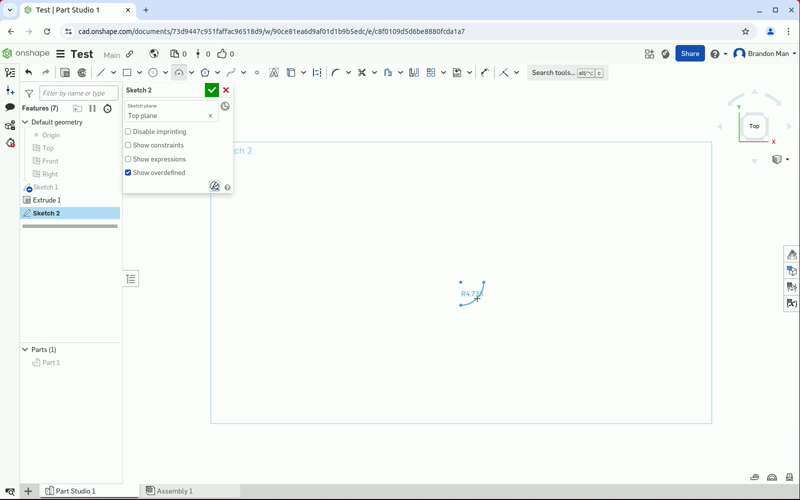
click(477, 298)
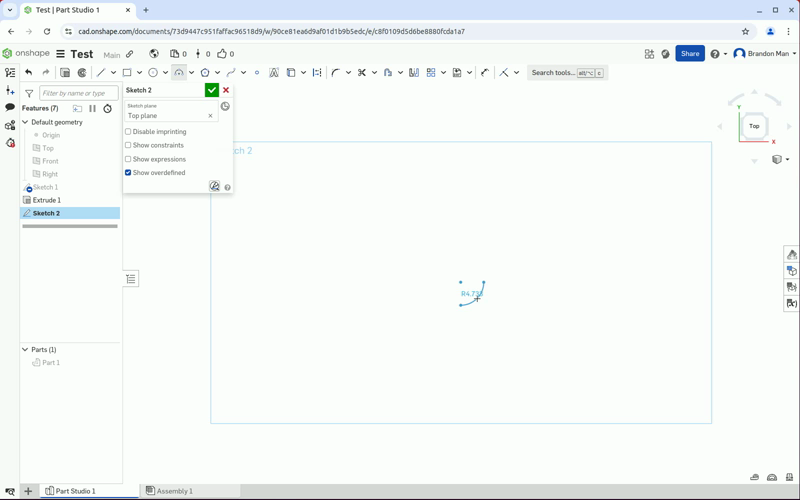
key_up(shift)
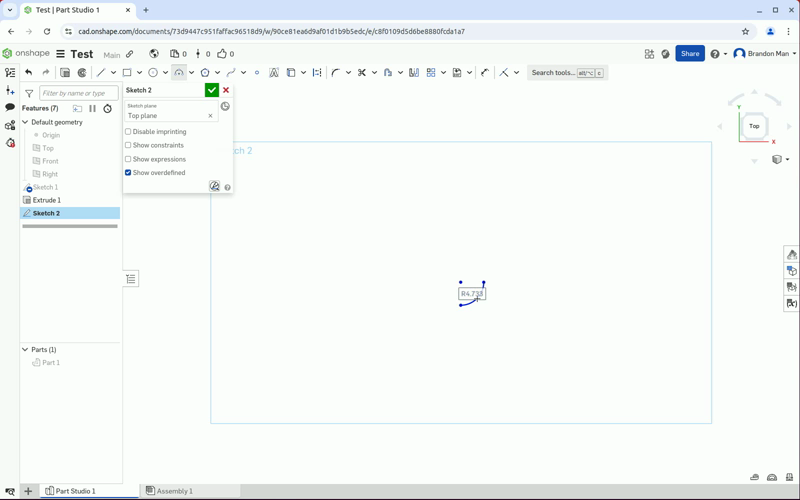
key(esc)
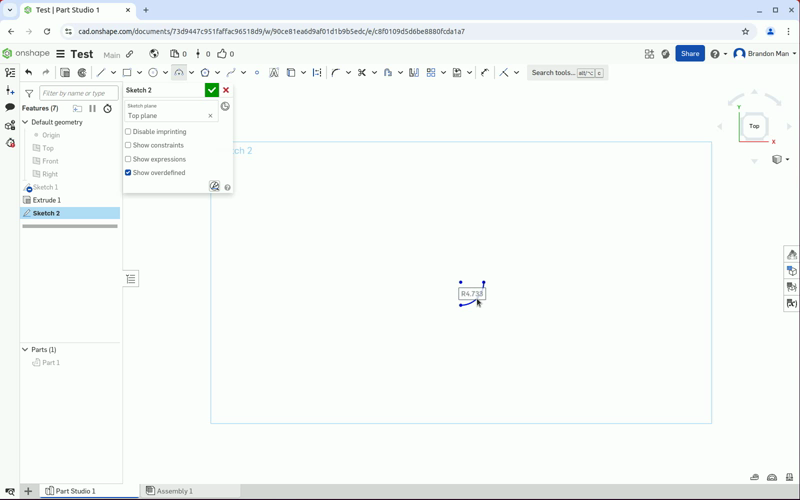
key(l)
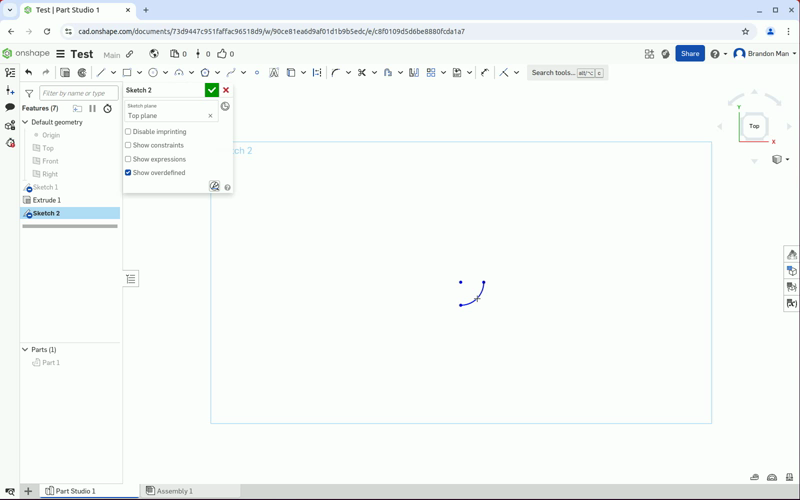
mouse_move(483, 282)
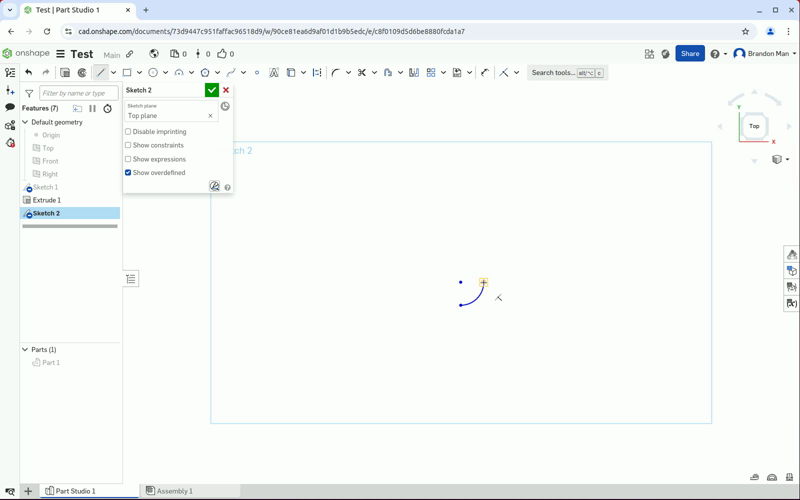
click(483, 282)
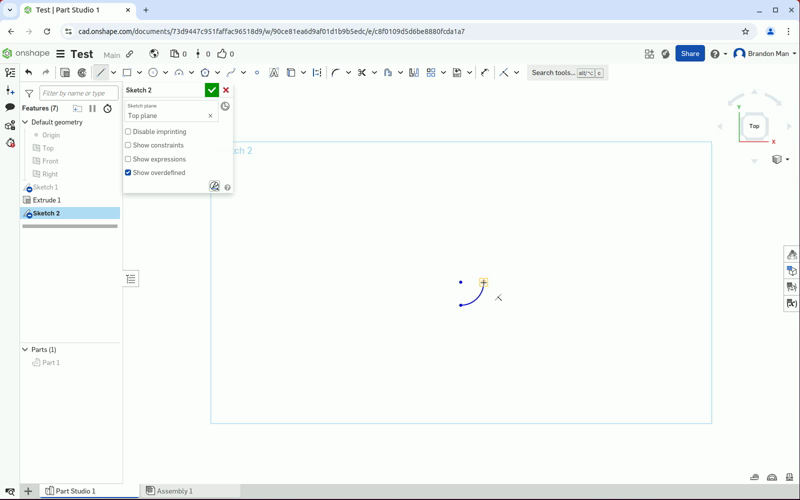
key_down(shift)
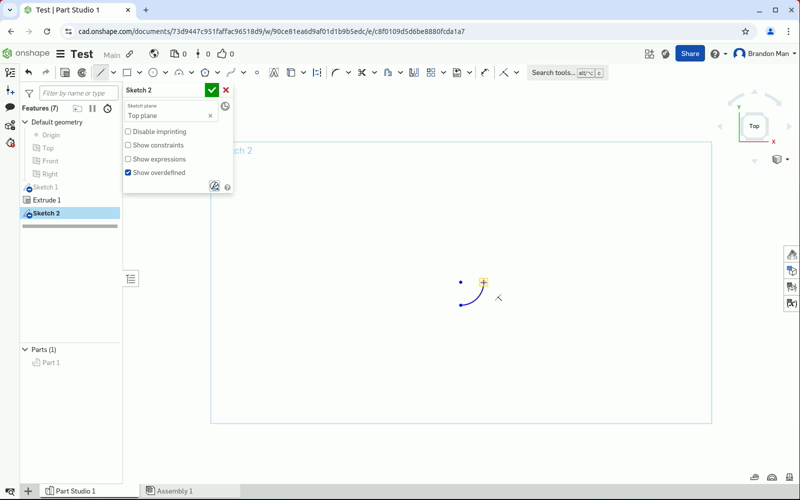
mouse_move(513, 282)
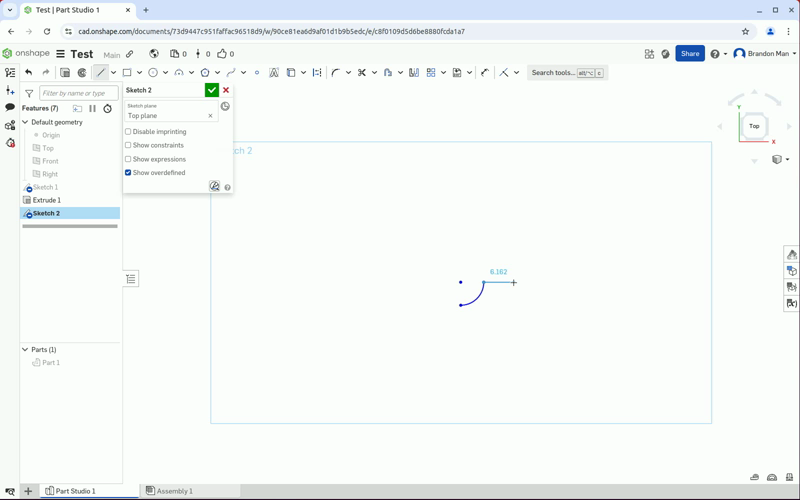
mouse_move(472, 282)
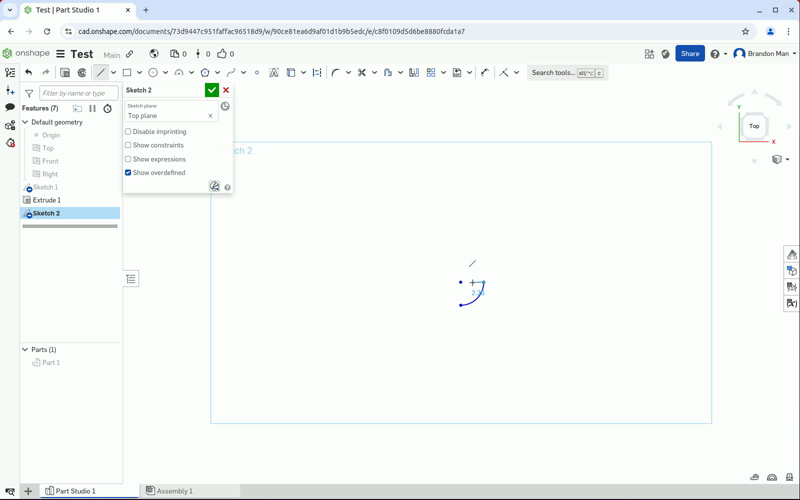
click(472, 282)
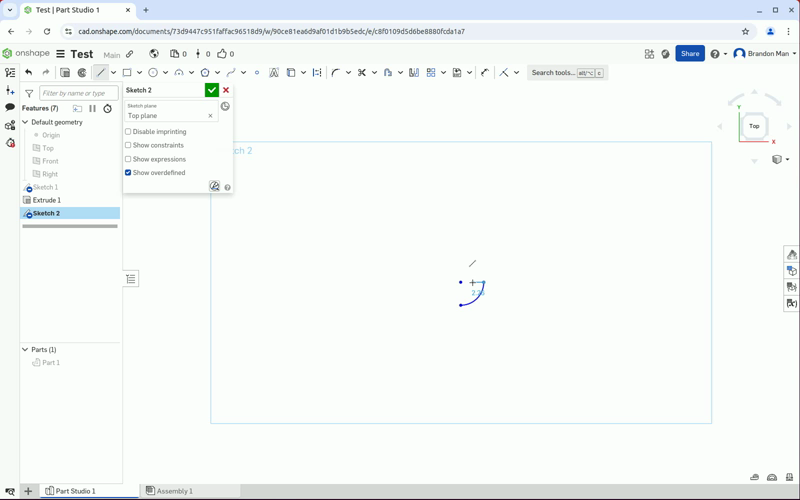
key_up(shift)
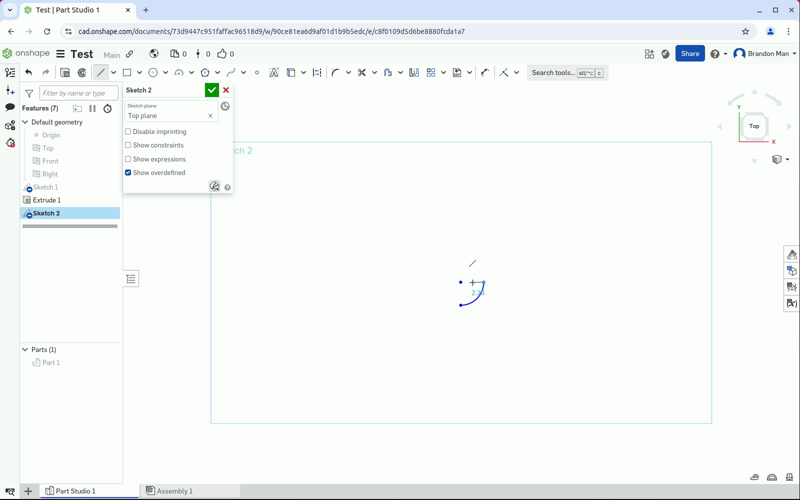
key(esc)
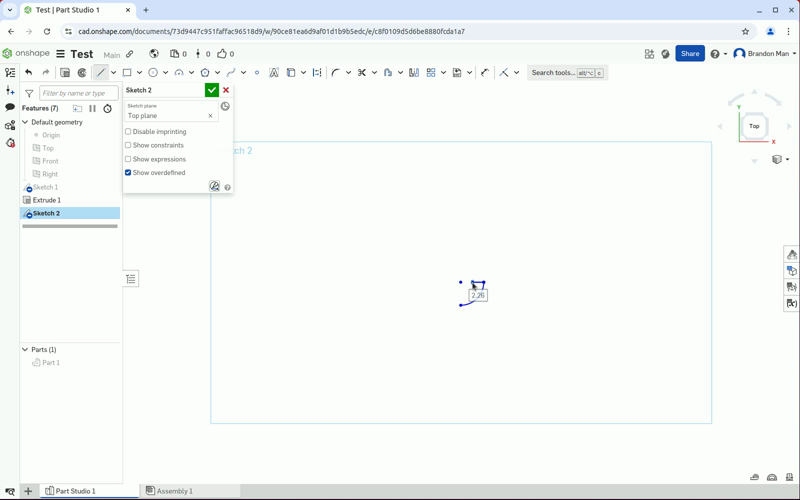
key(a)
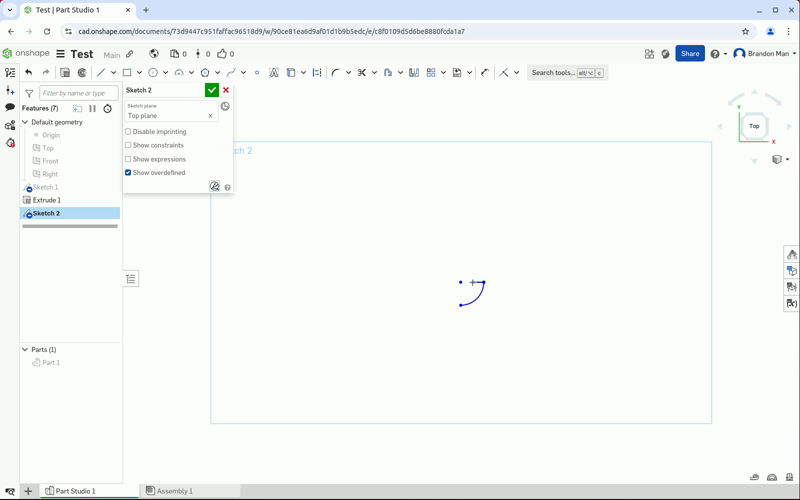
mouse_move(472, 282)
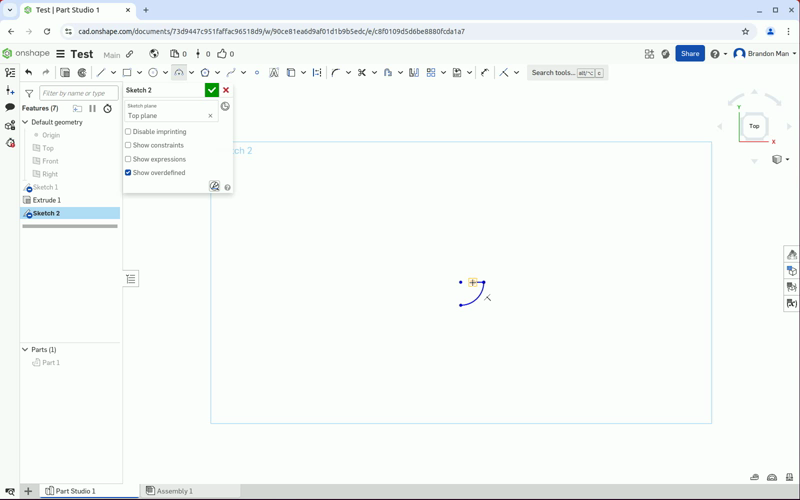
click(472, 282)
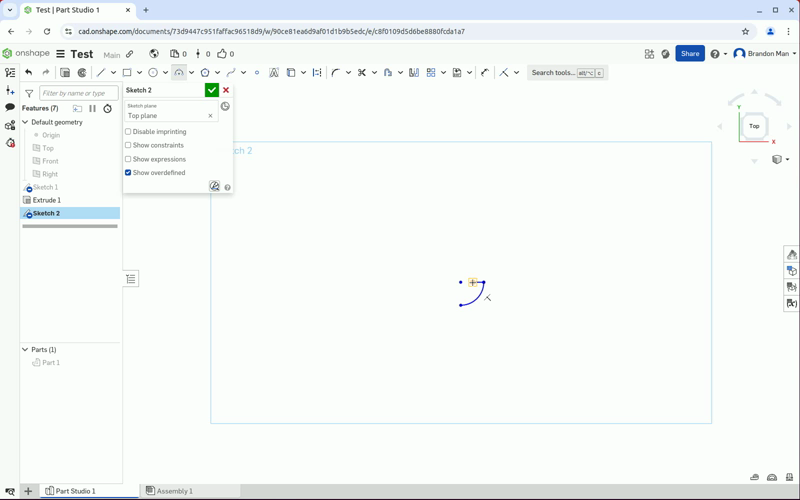
key_down(shift)
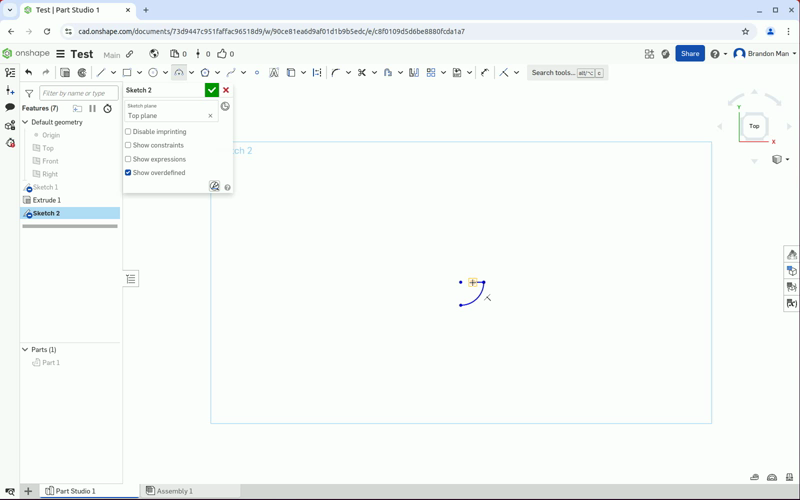
mouse_move(460, 294)
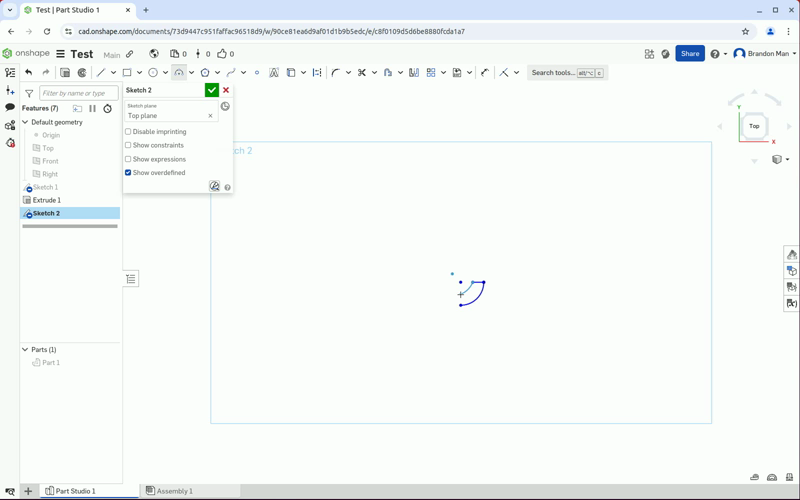
click(460, 294)
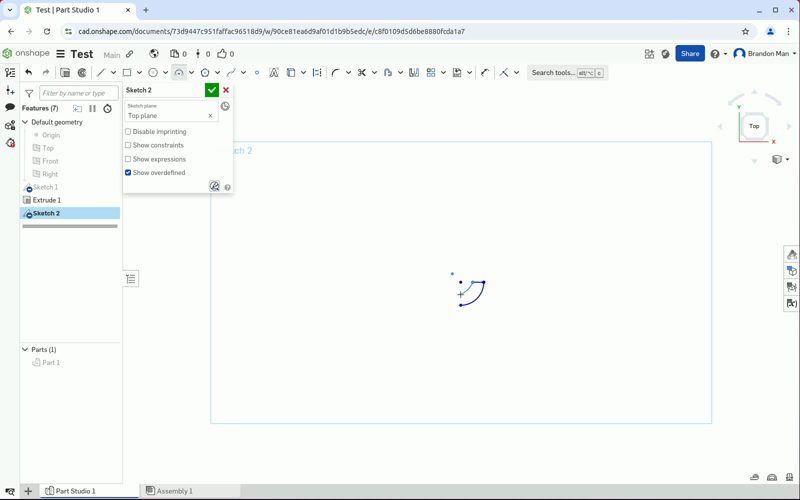
mouse_move(469, 290)
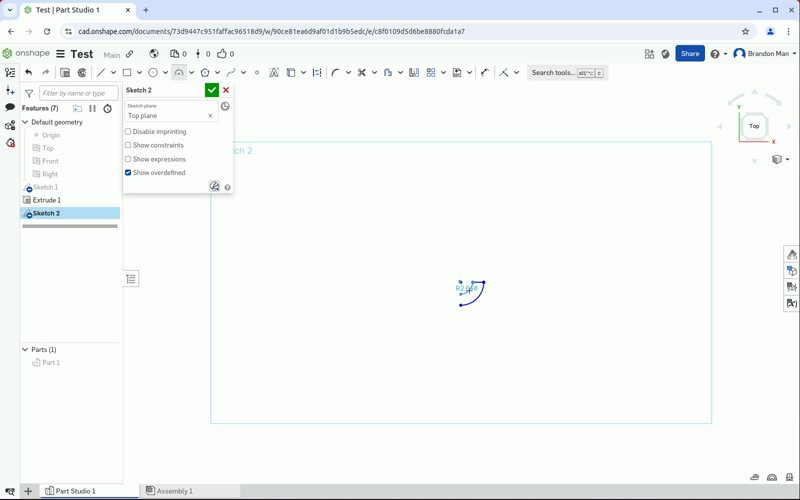
click(469, 290)
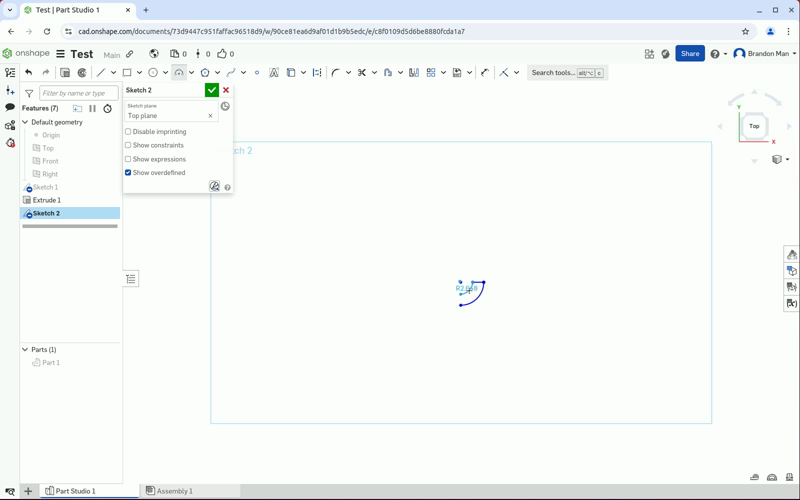
key_up(shift)
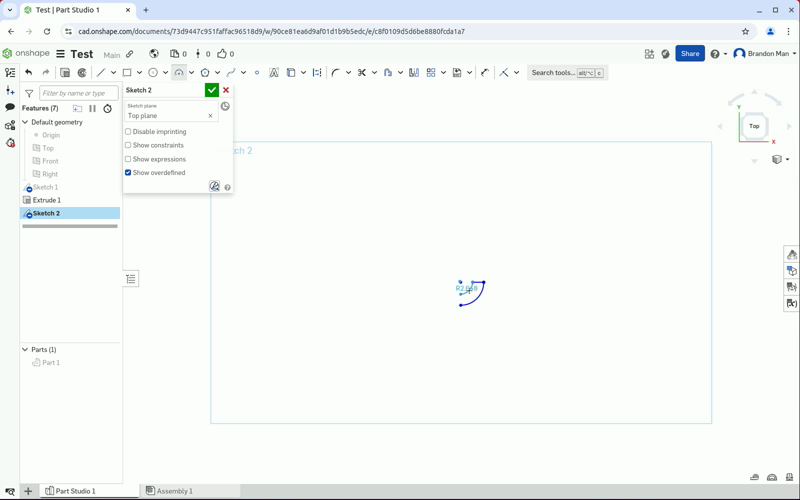
key(esc)
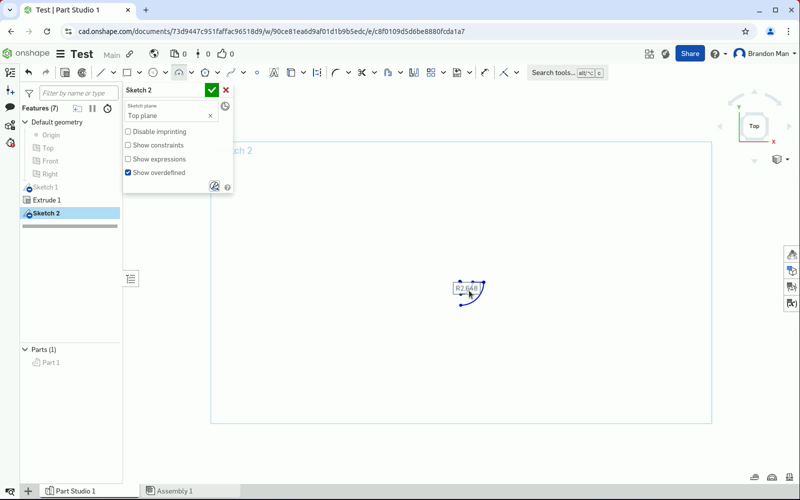
key(l)
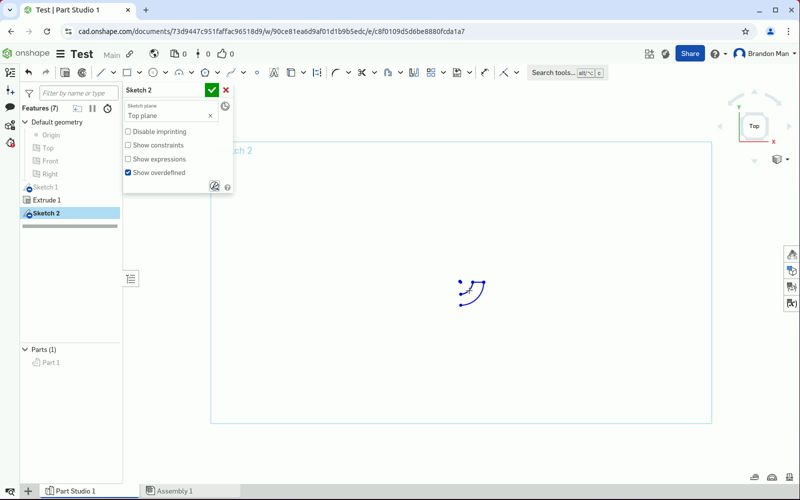
mouse_move(460, 294)
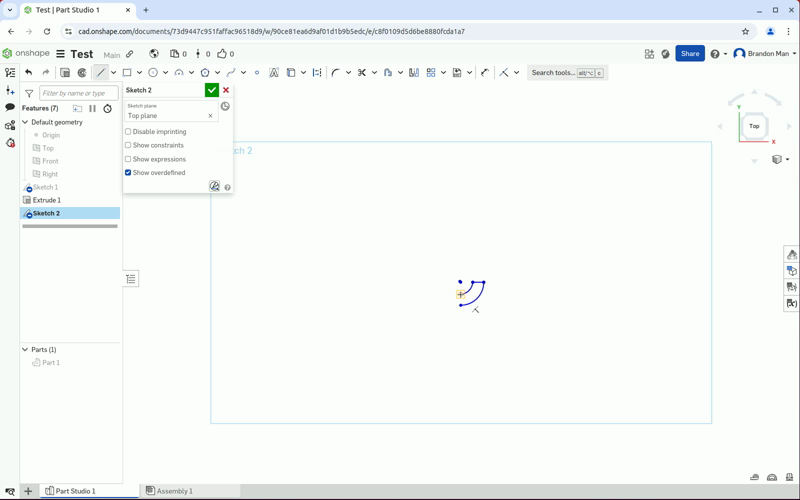
click(460, 294)
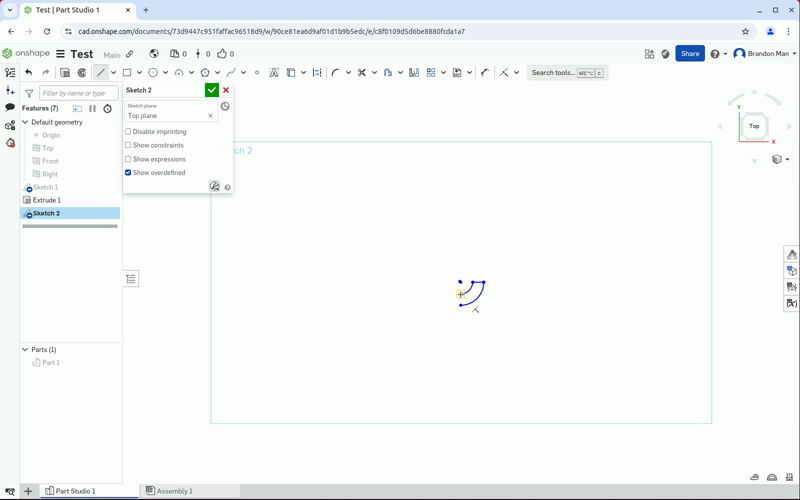
mouse_move(490, 294)
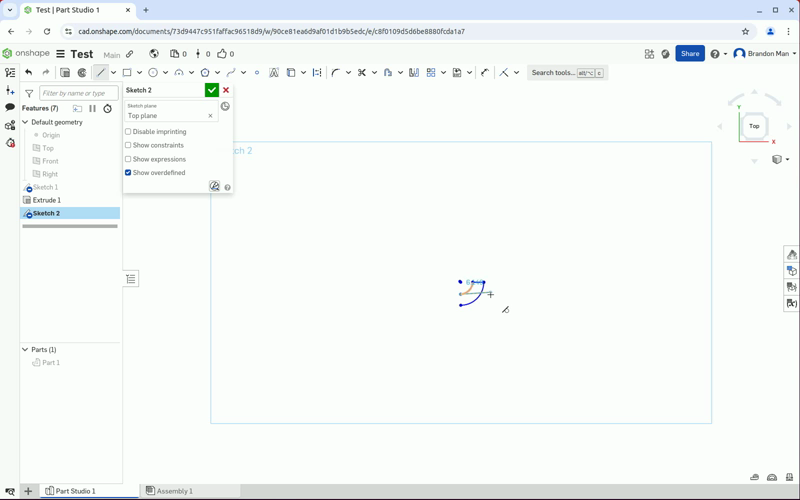
key_down(shift)
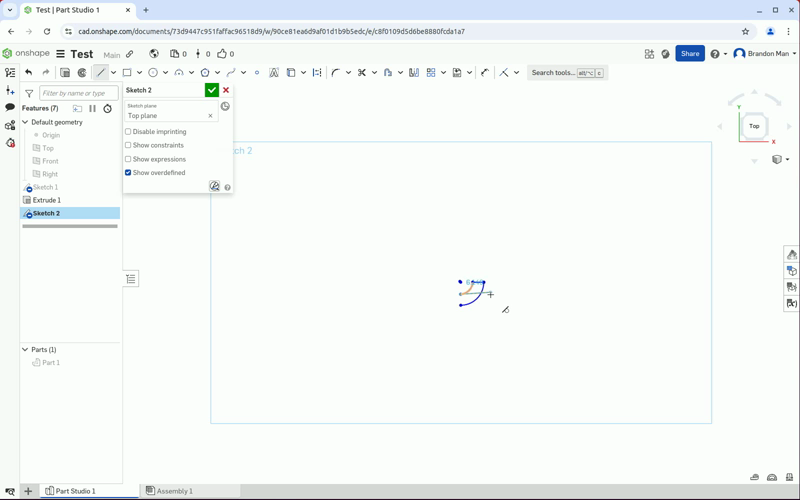
mouse_move(460, 305)
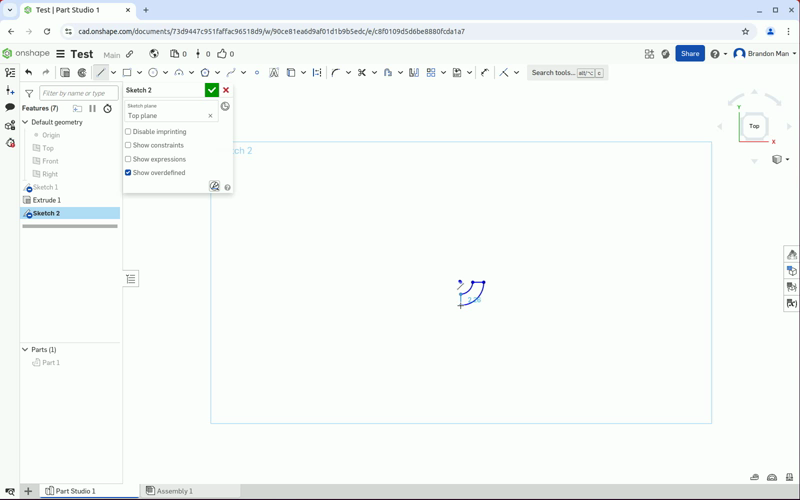
key_up(shift)
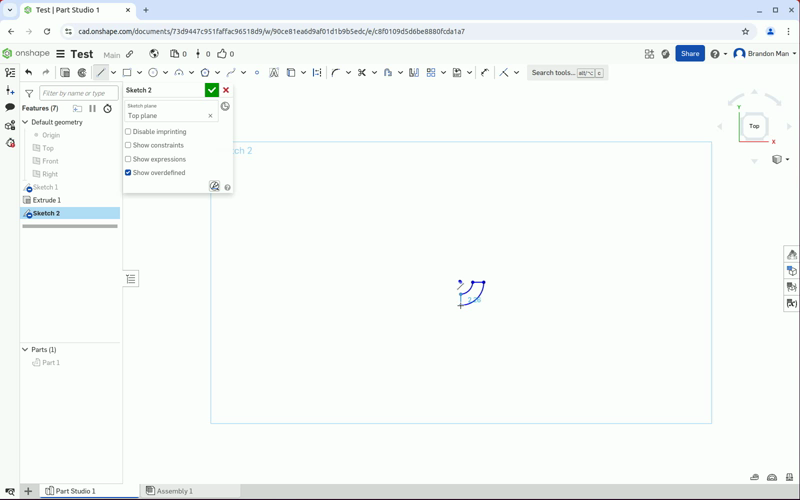
click(460, 305)
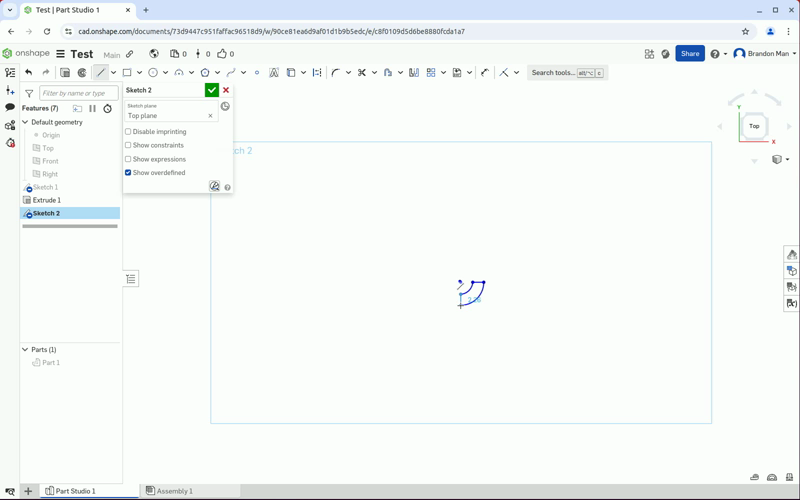
key(esc)
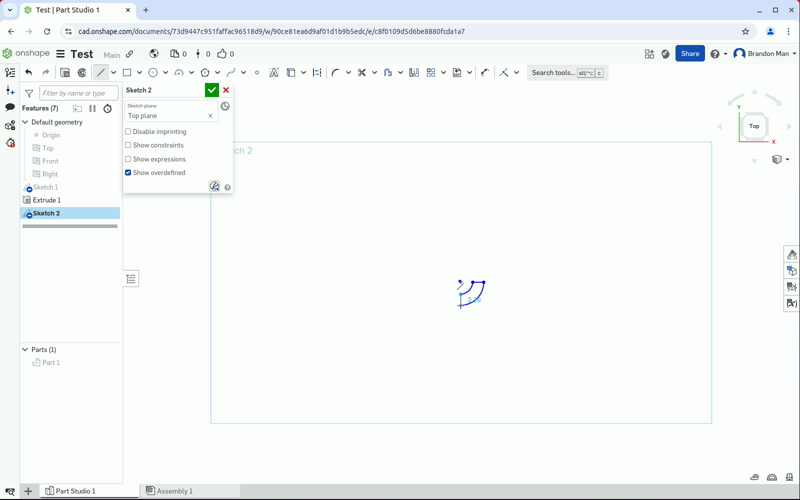
mouse_move(470, 293)
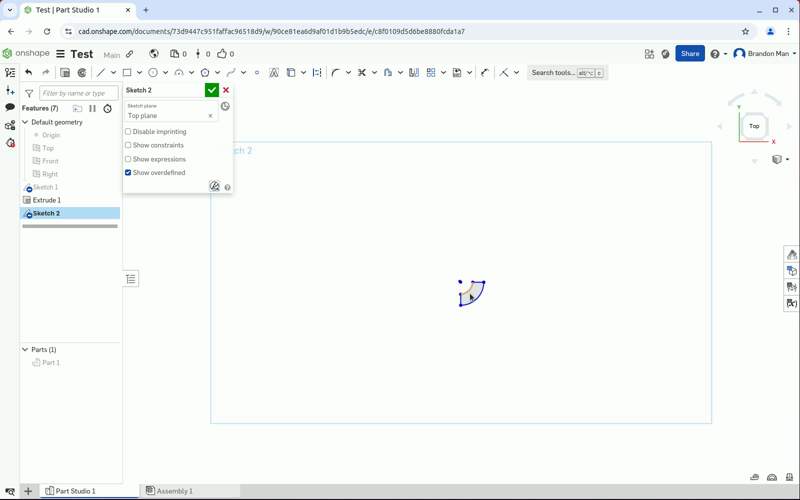
scroll(6)
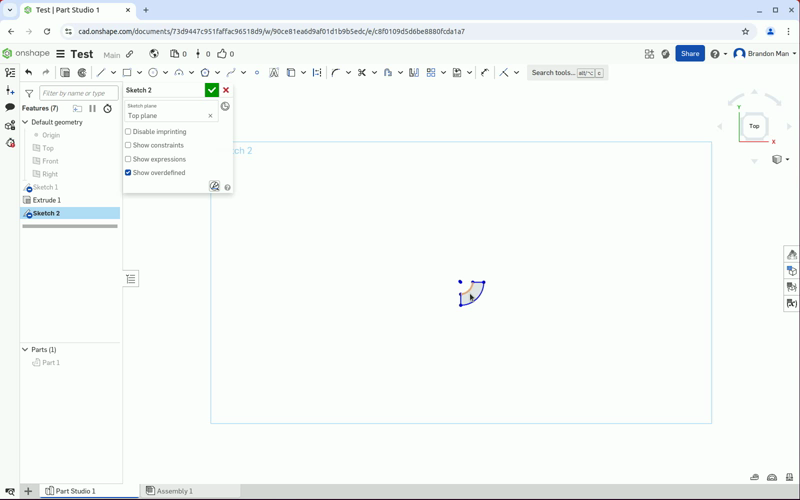
scroll(6)
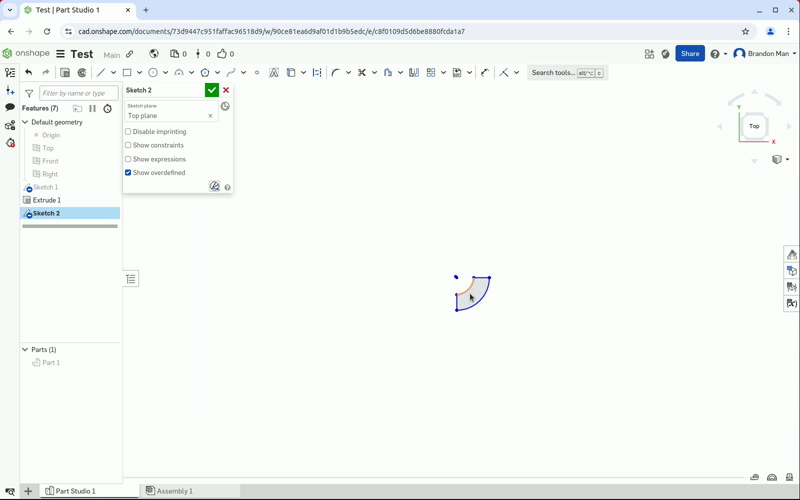
scroll(6)
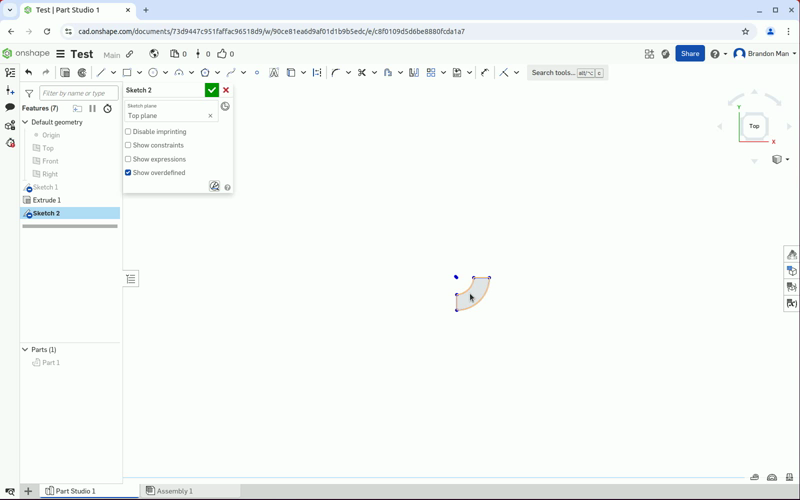
scroll(6)
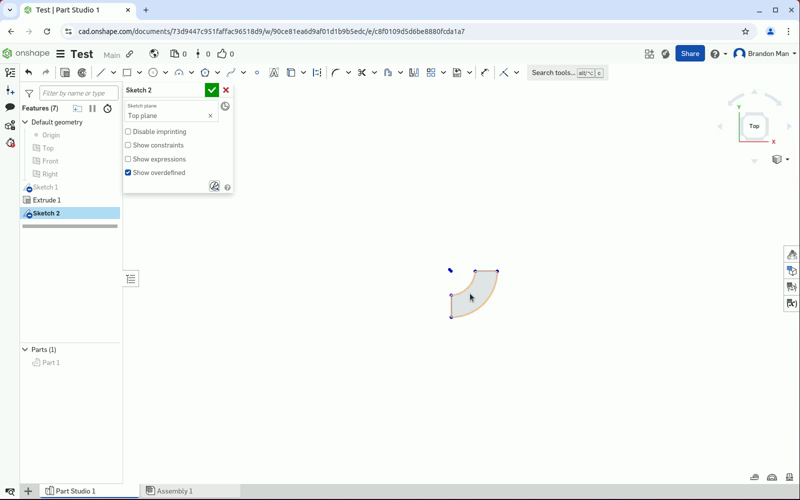
scroll(6)
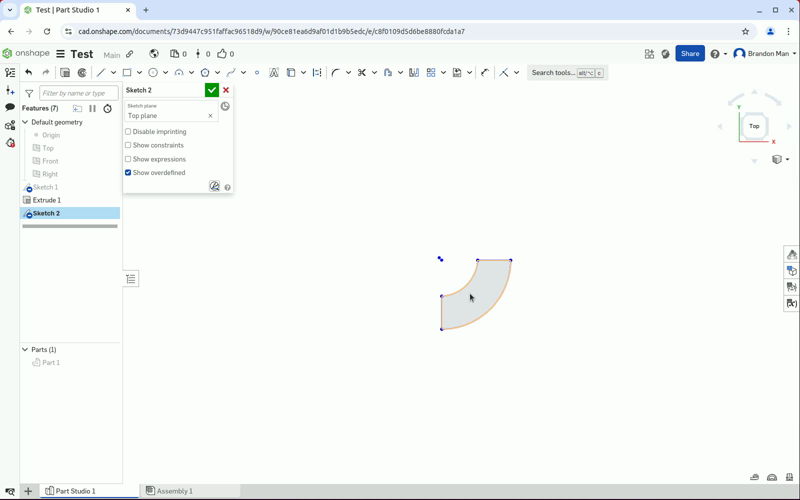
scroll(6)
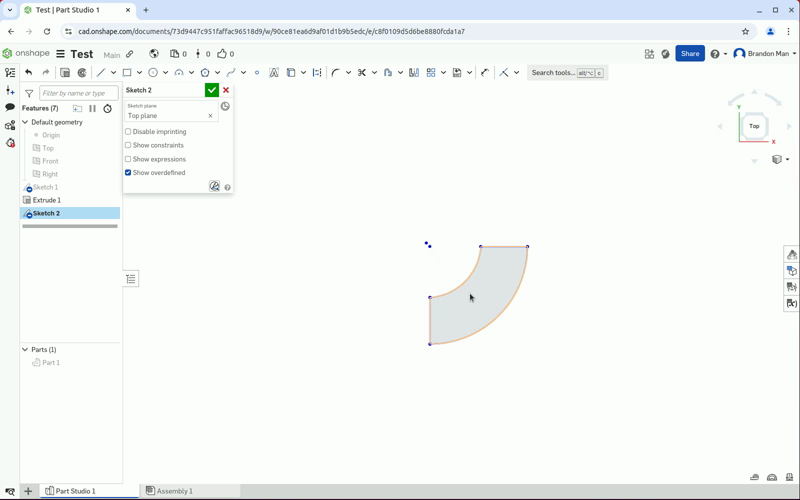
scroll(6)
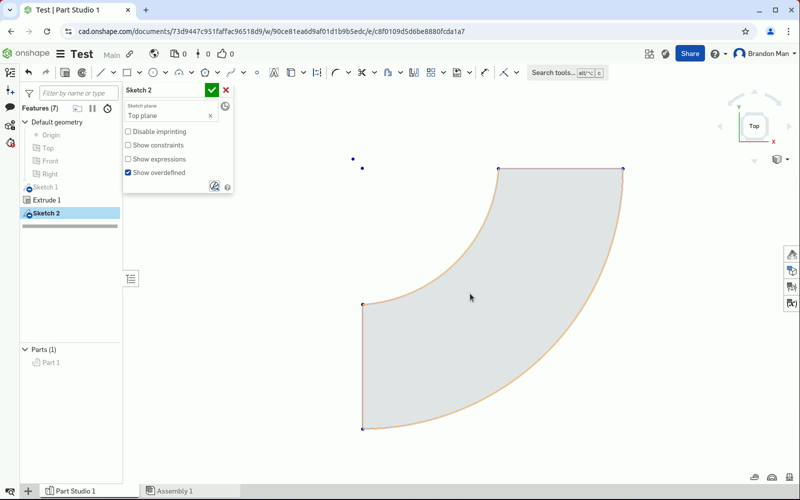
click(470, 293)
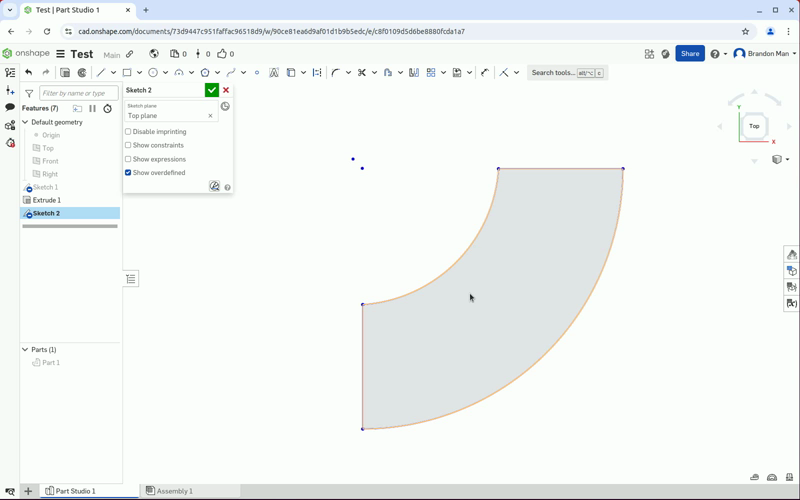
scroll(-6)
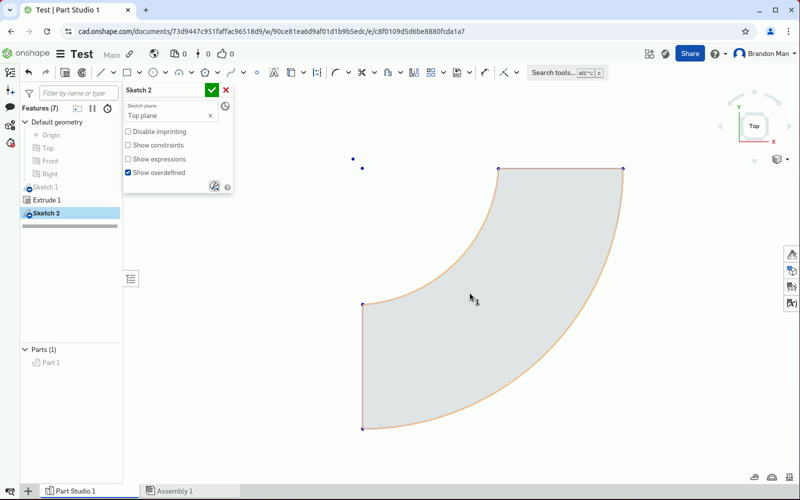
scroll(-6)
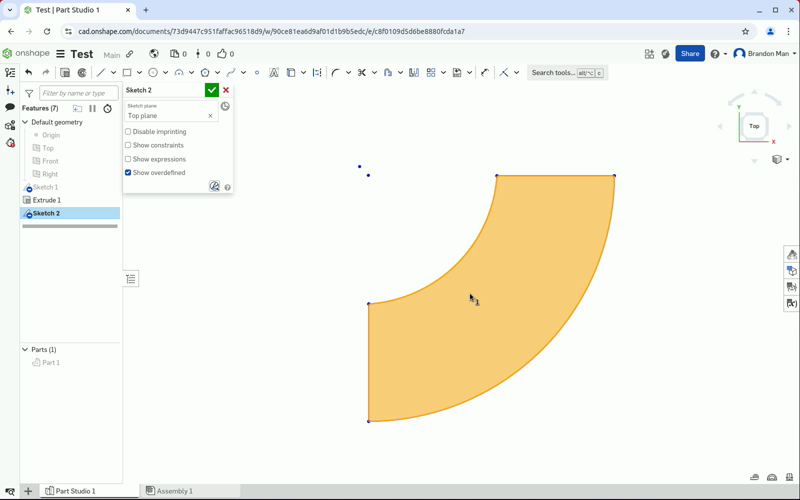
scroll(-6)
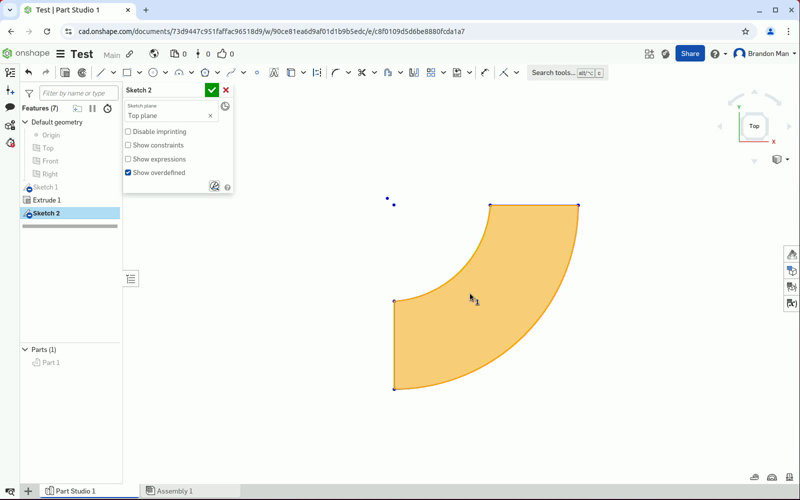
scroll(-6)
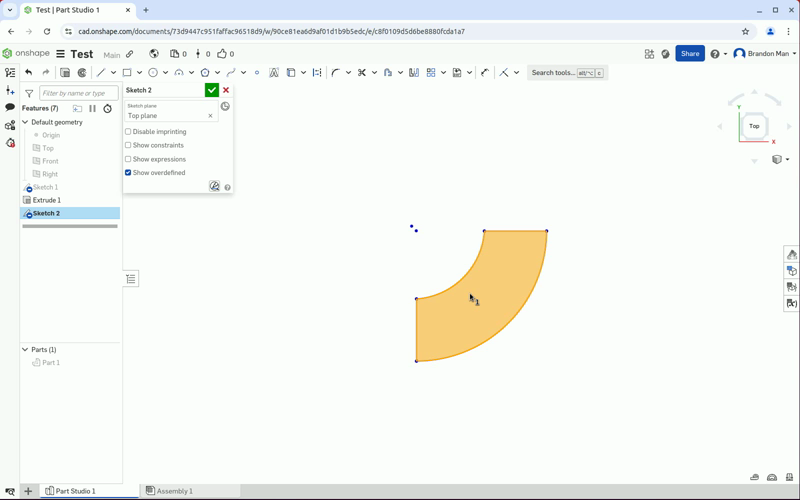
scroll(-6)
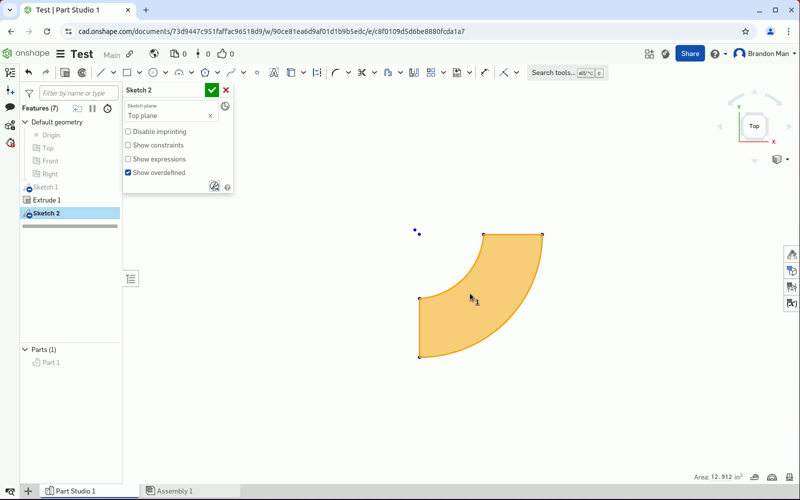
scroll(-6)
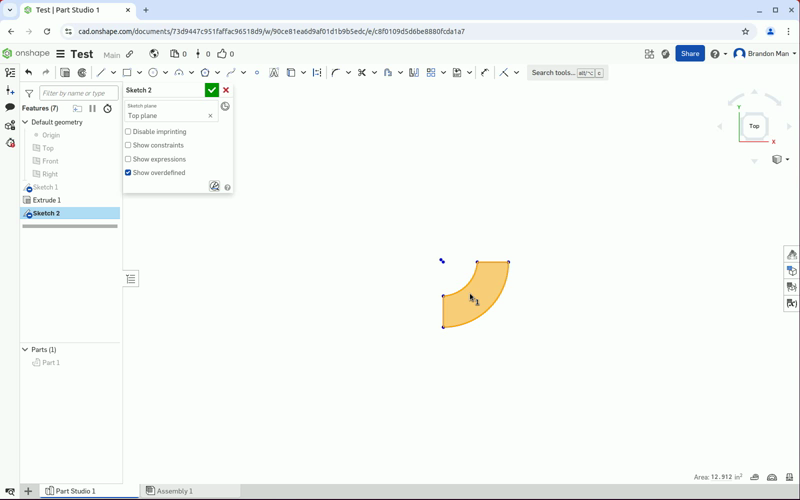
scroll(-6)
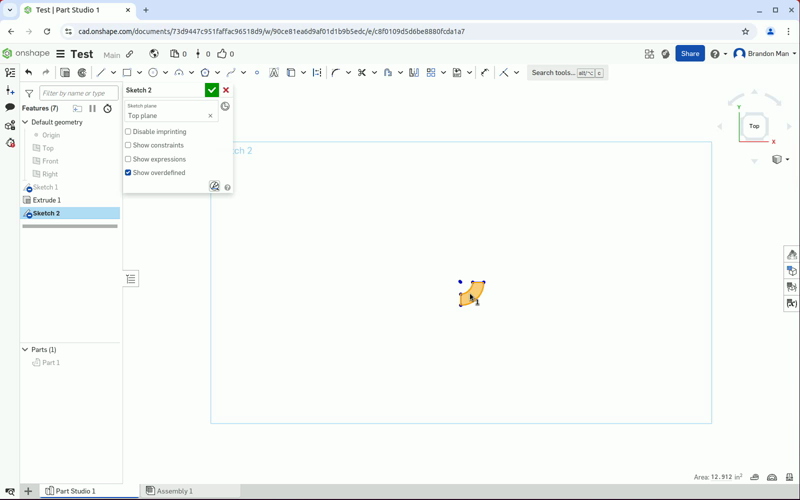
mouse_move(73, 352)
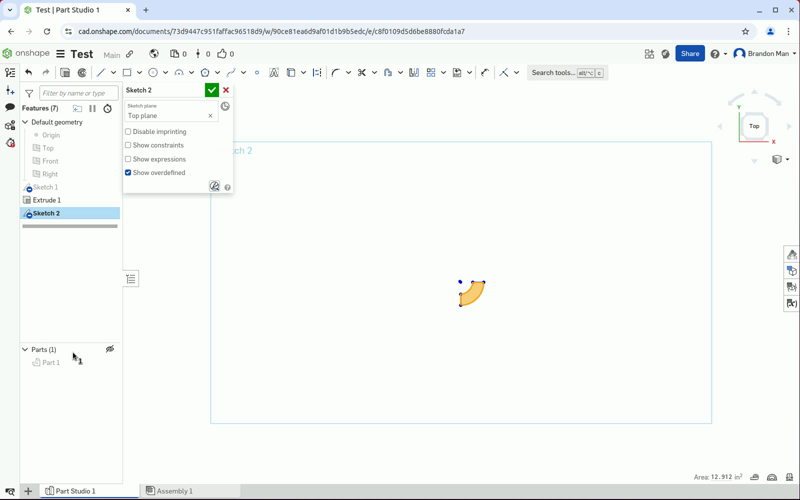
key(shift+y)
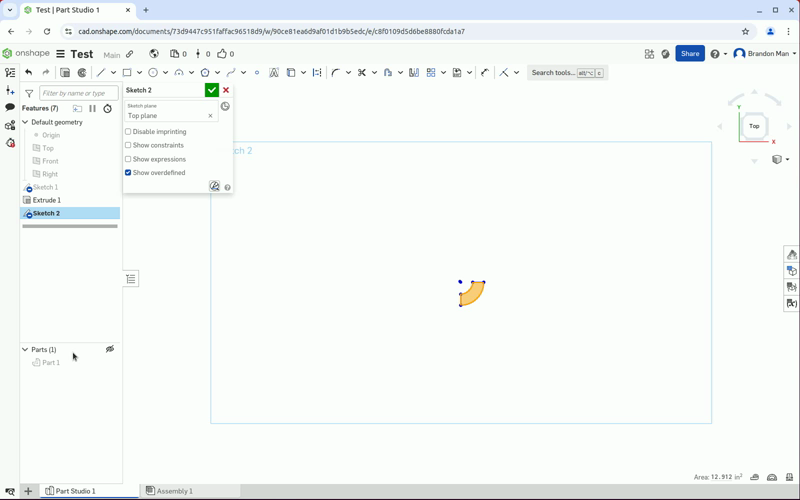
key(shift+e)
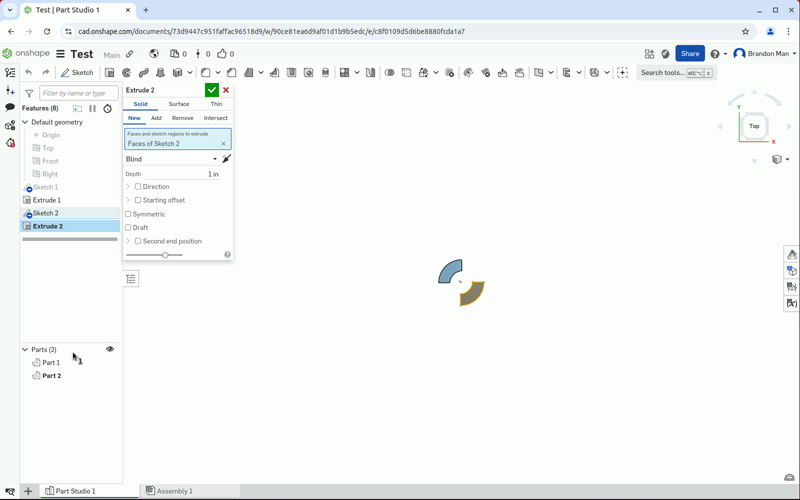
mouse_move(143, 106)
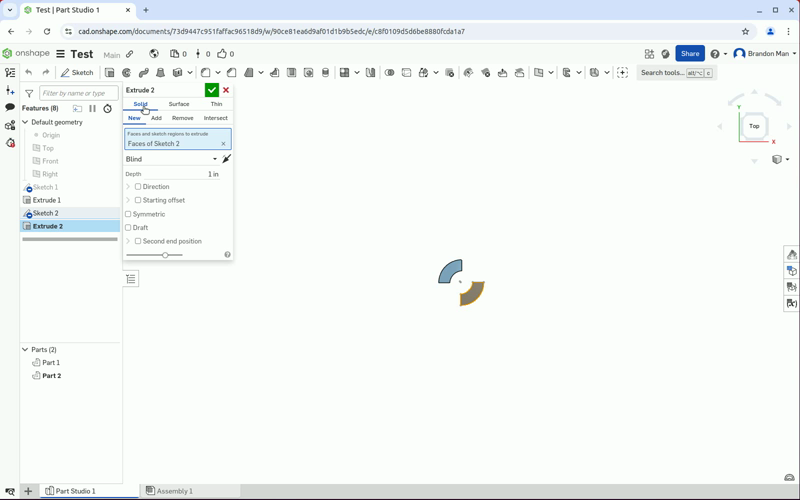
click(143, 106)
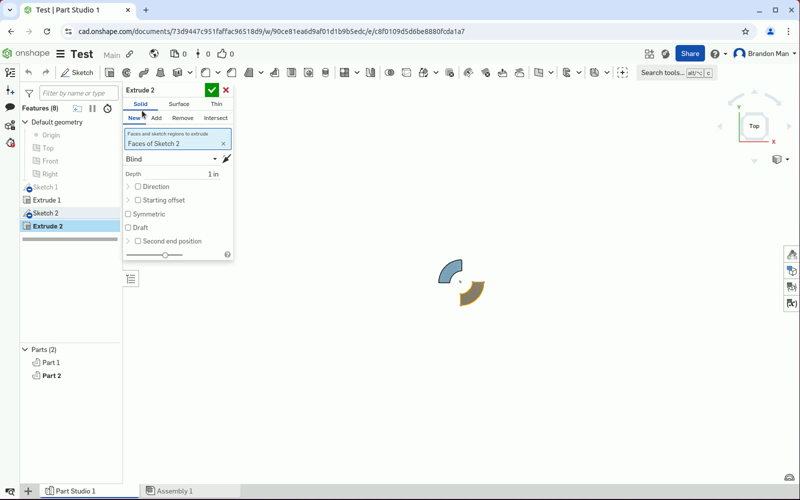
mouse_move(137, 120)
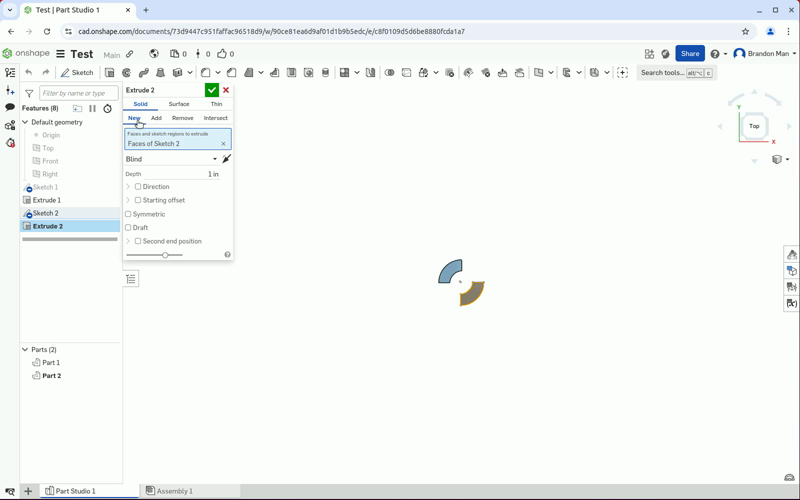
click(137, 120)
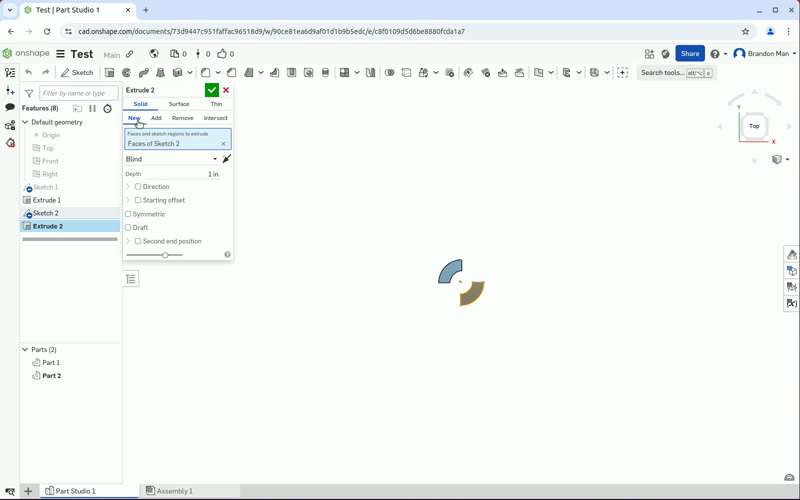
key(tab, 4)
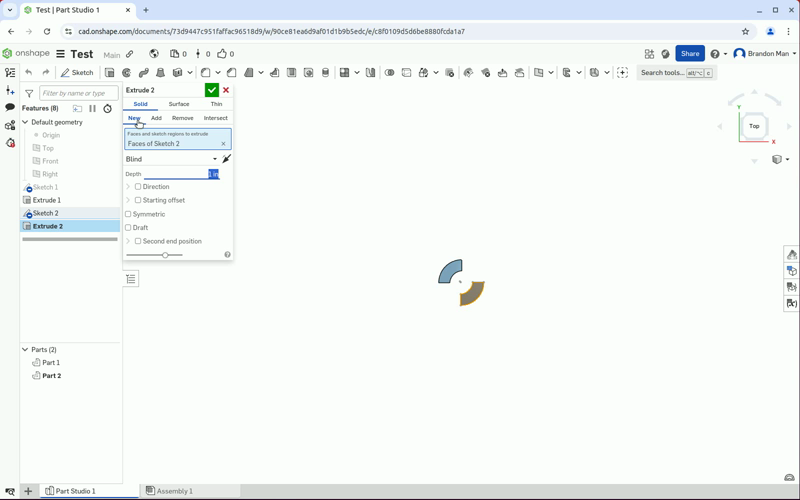
text(19.738)
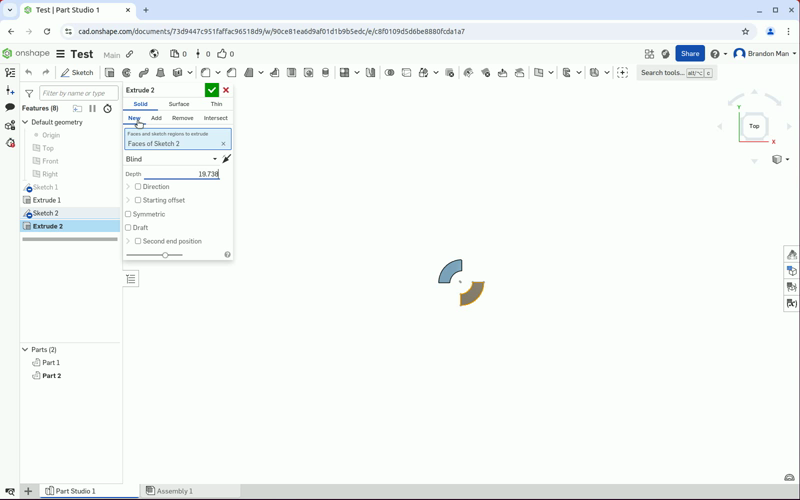
key(enter)
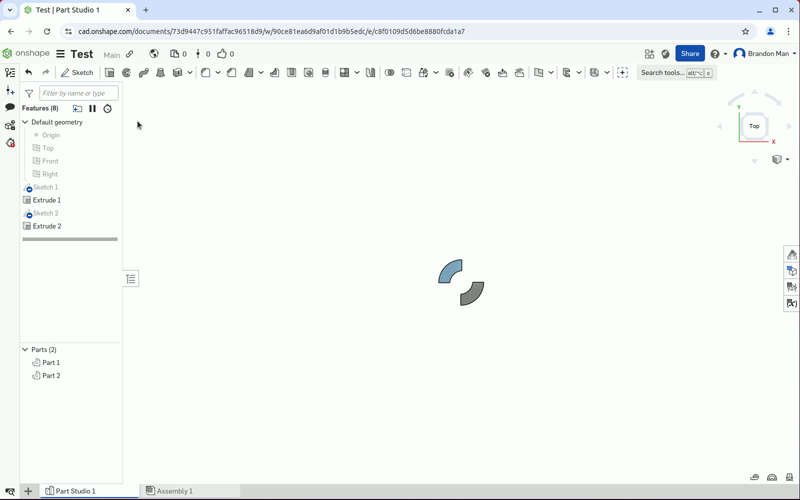
key(shift+h)
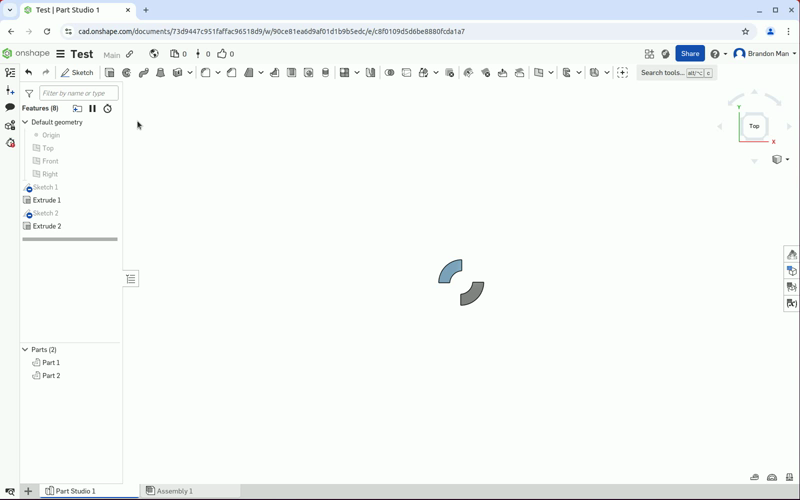
key(shift+h)
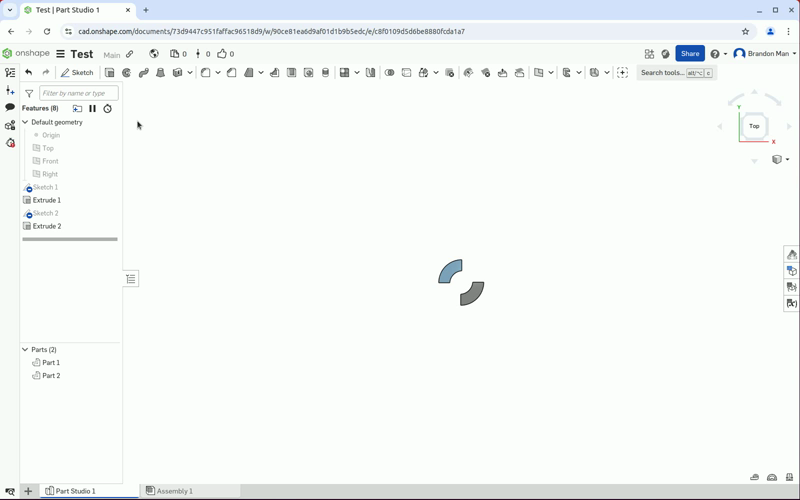
mouse_move(73, 189)
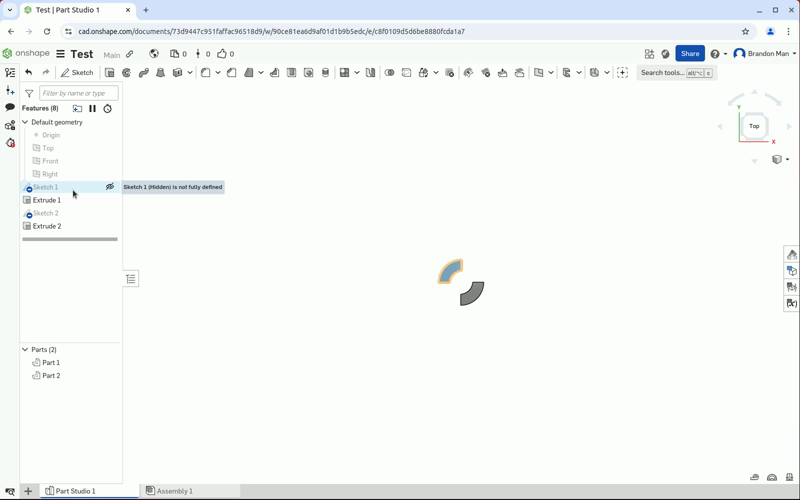
click(73, 189)
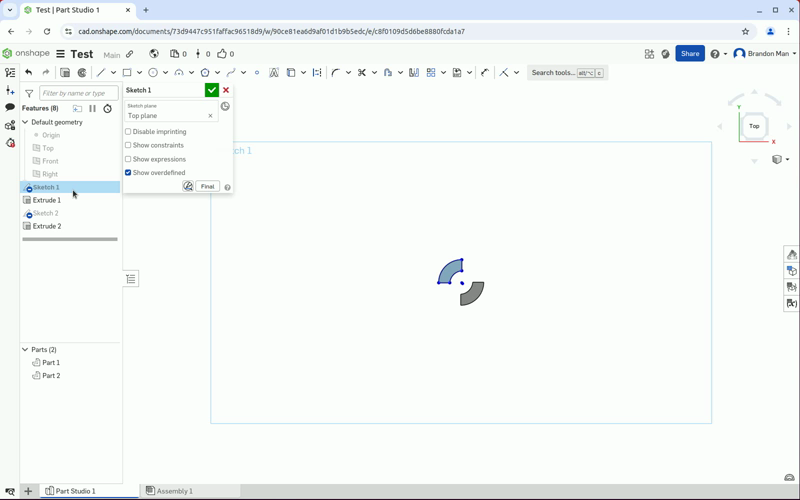
mouse_move(229, 92)
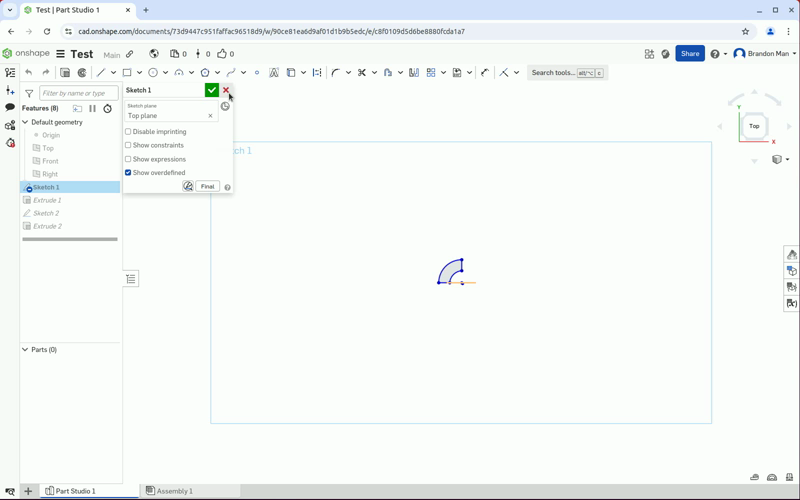
click(229, 92)
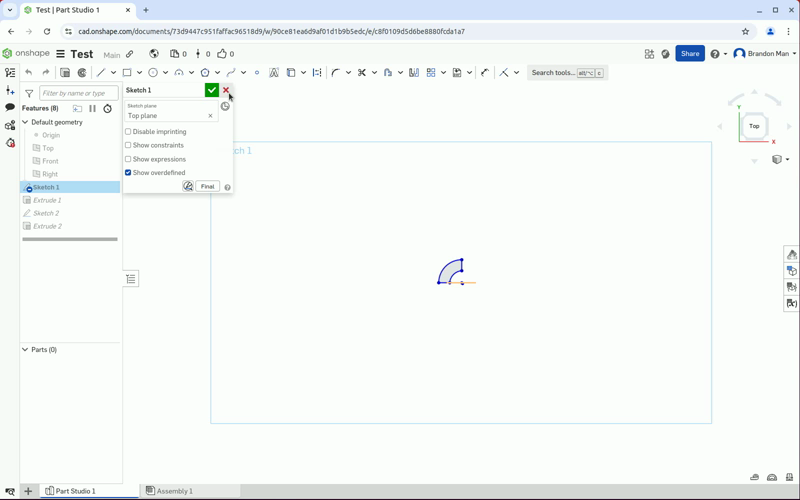
key(shift+s)
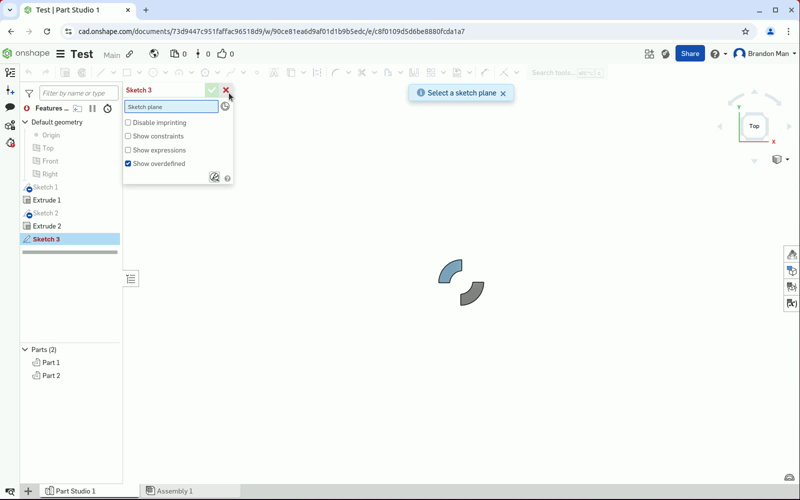
mouse_move(73, 150)
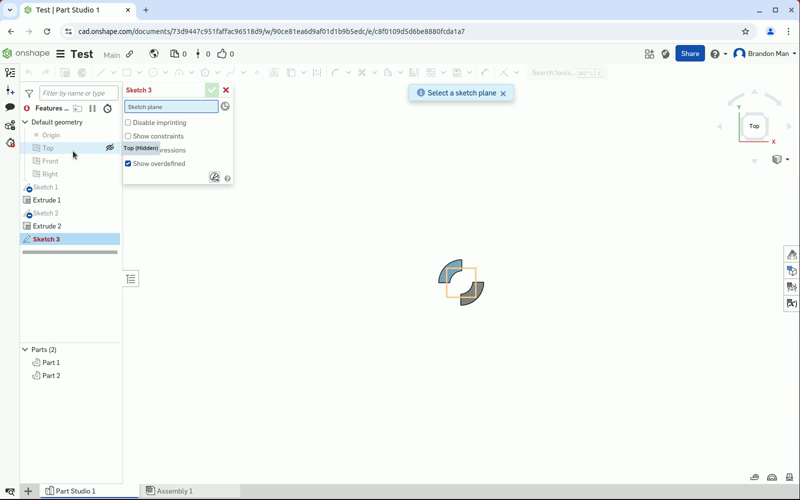
click(73, 150)
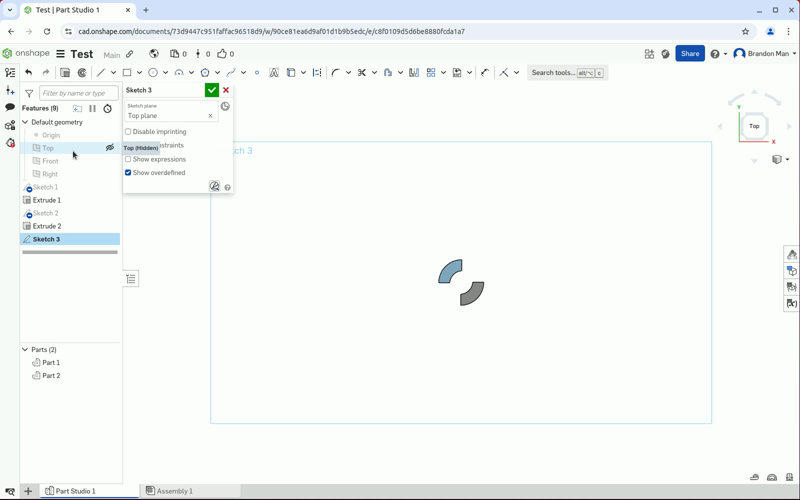
mouse_move(73, 352)
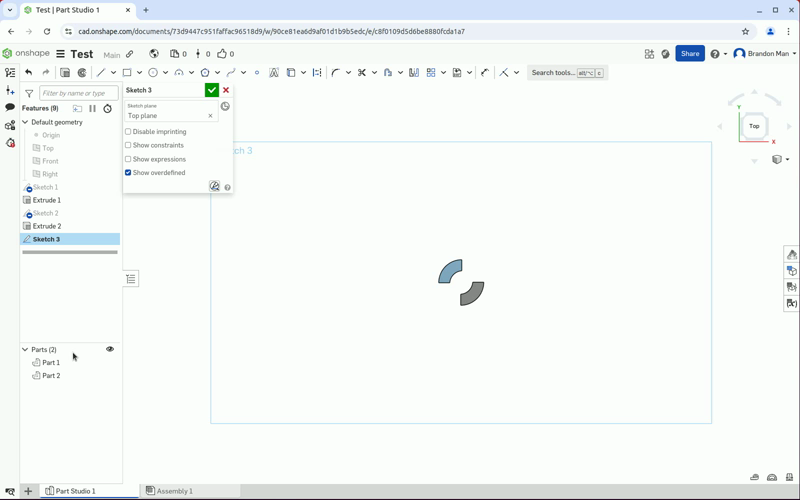
key(y)
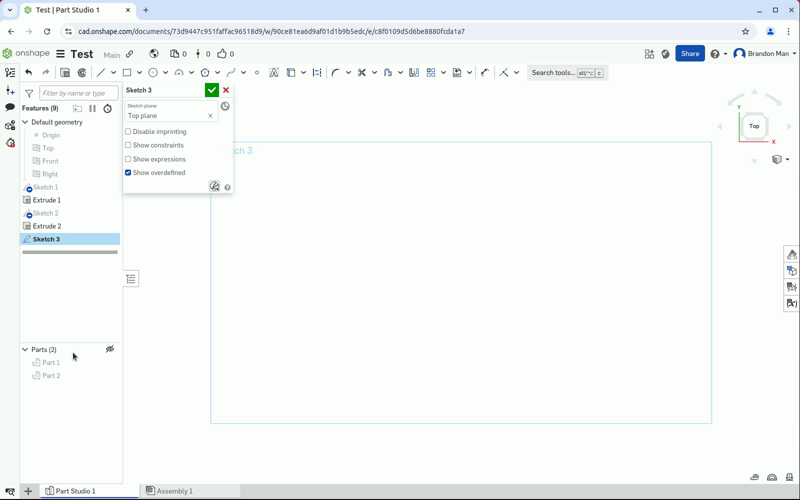
key(l)
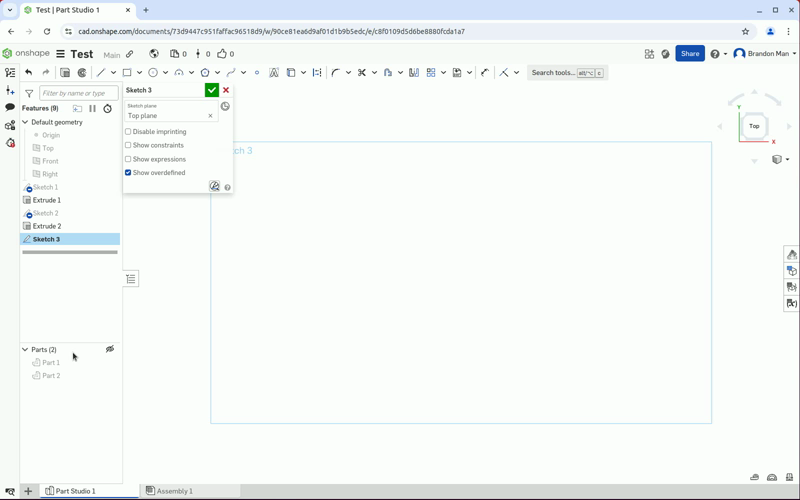
key_down(shift)
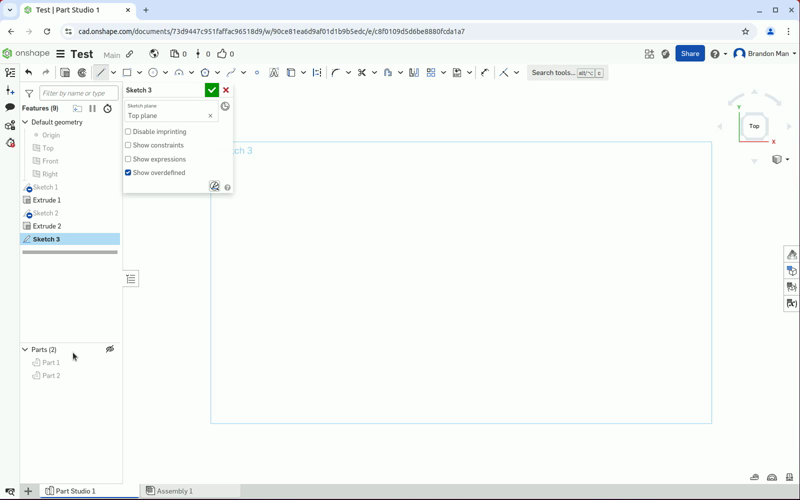
mouse_move(396, 347)
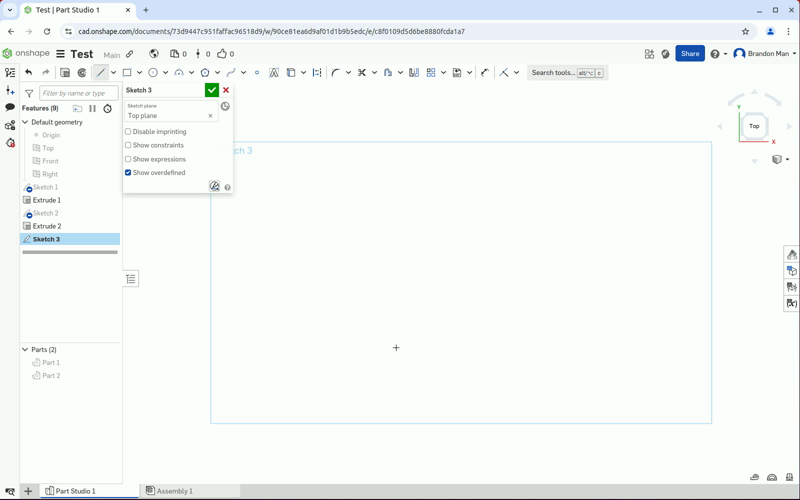
click(396, 347)
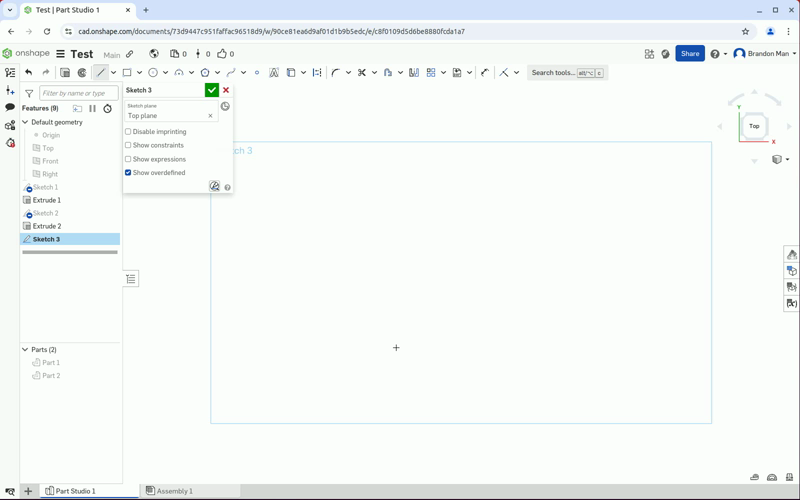
key_up(shift)
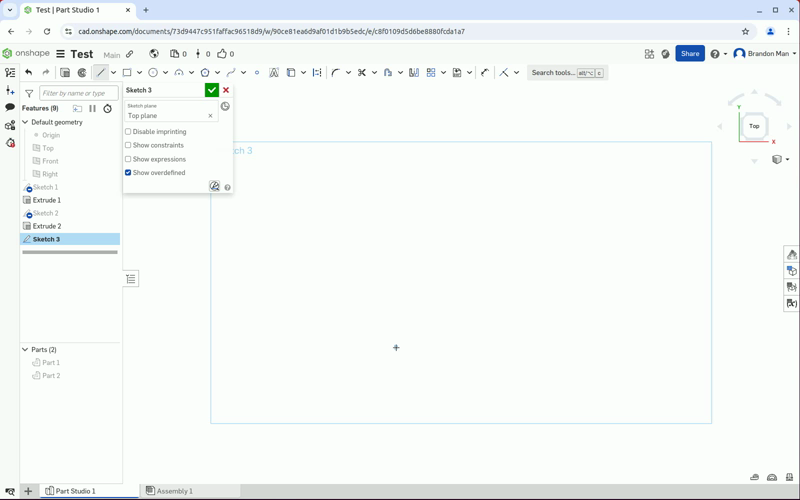
key_down(shift)
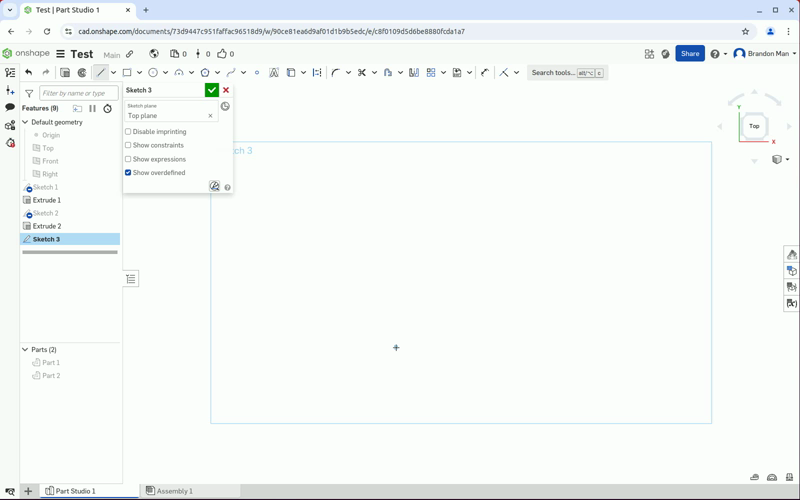
mouse_move(525, 347)
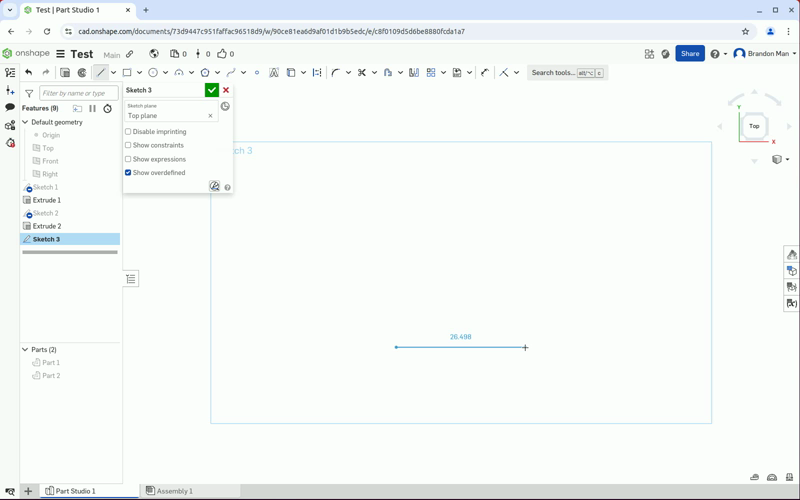
click(525, 347)
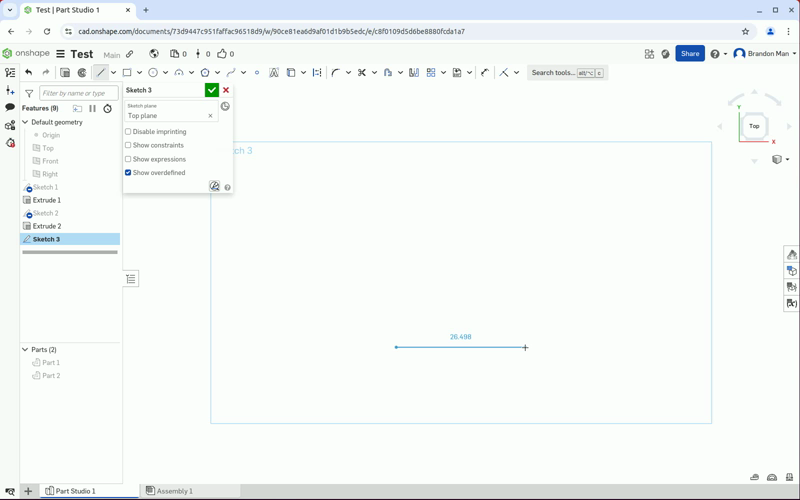
key_up(shift)
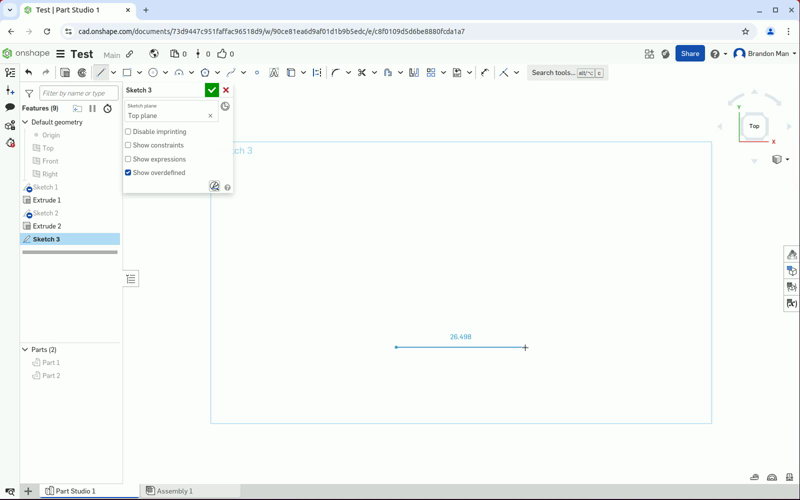
key_down(shift)
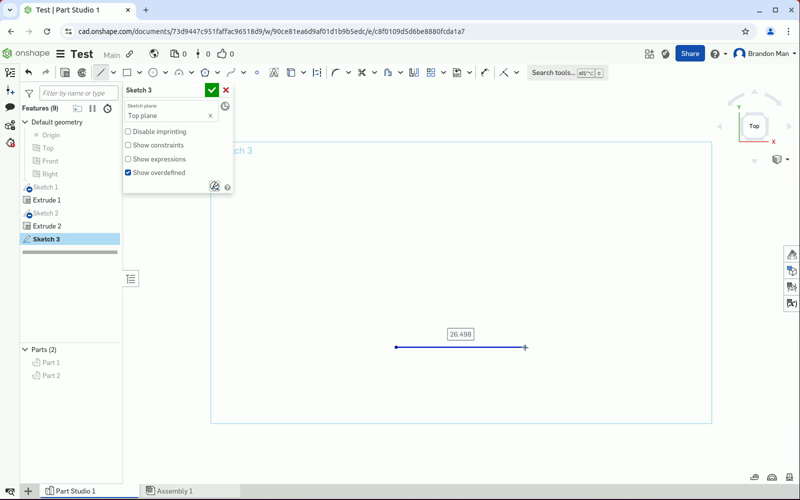
mouse_move(525, 218)
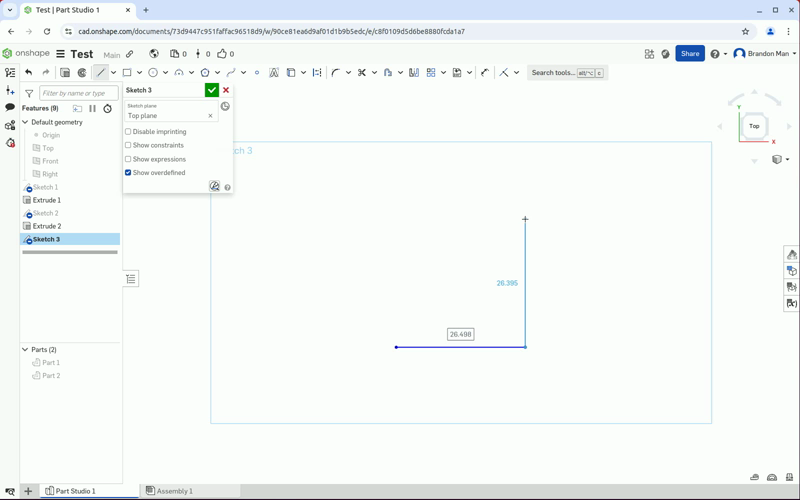
click(525, 218)
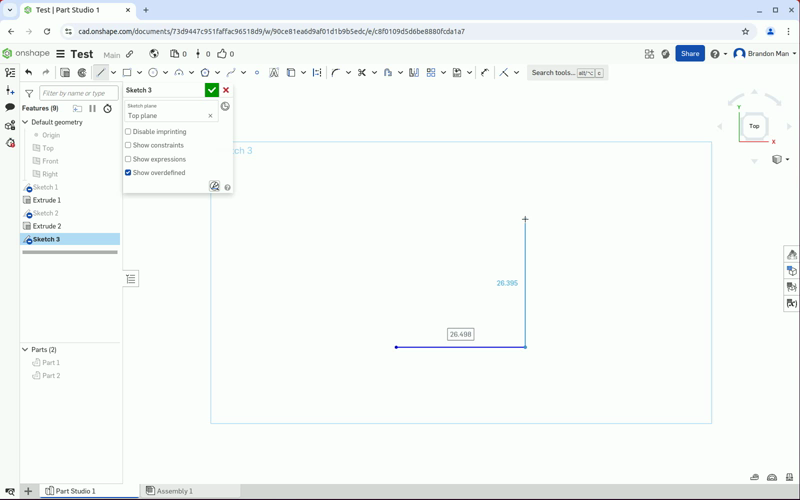
key_up(shift)
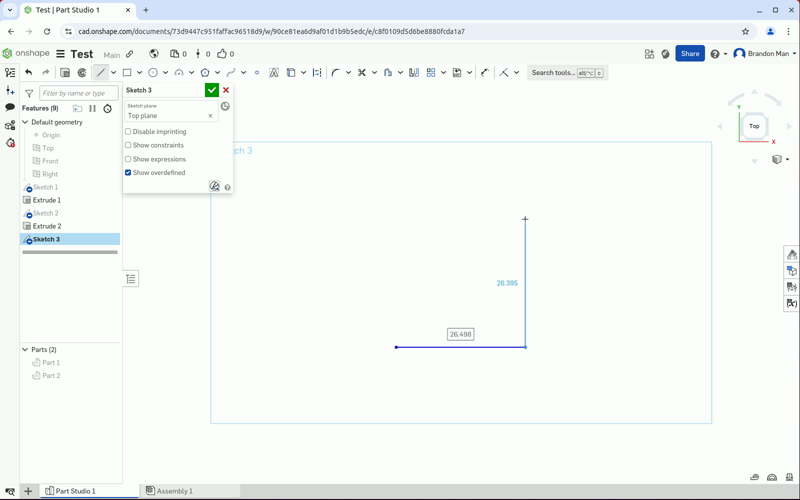
key_down(shift)
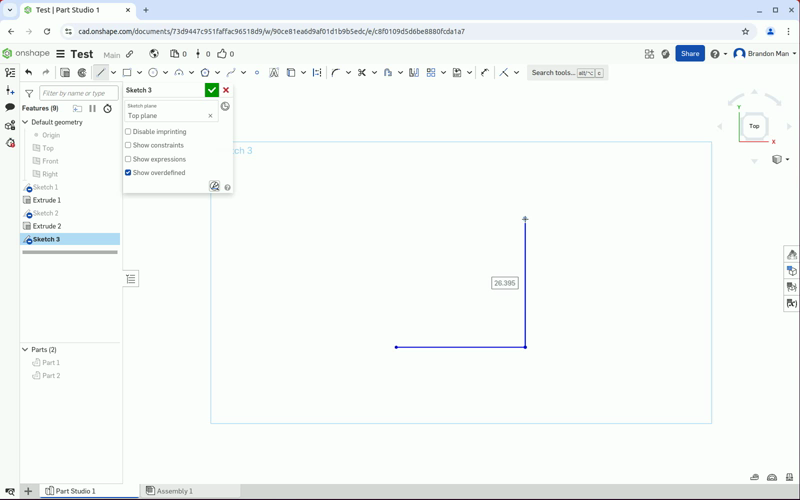
mouse_move(396, 218)
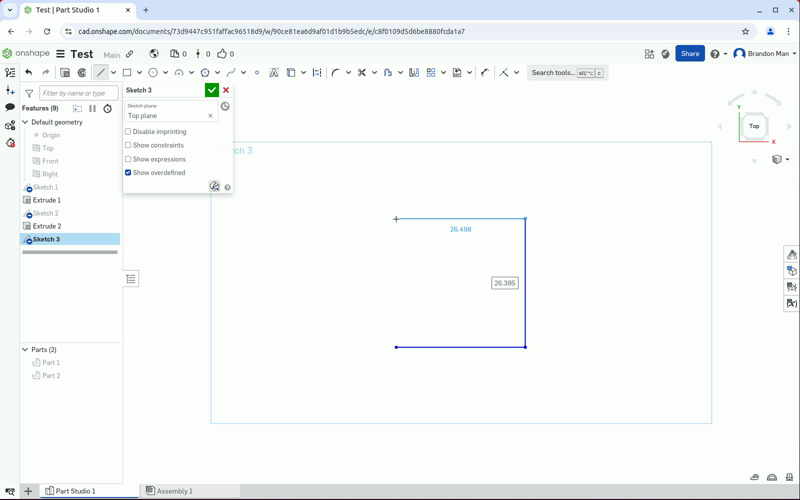
click(396, 218)
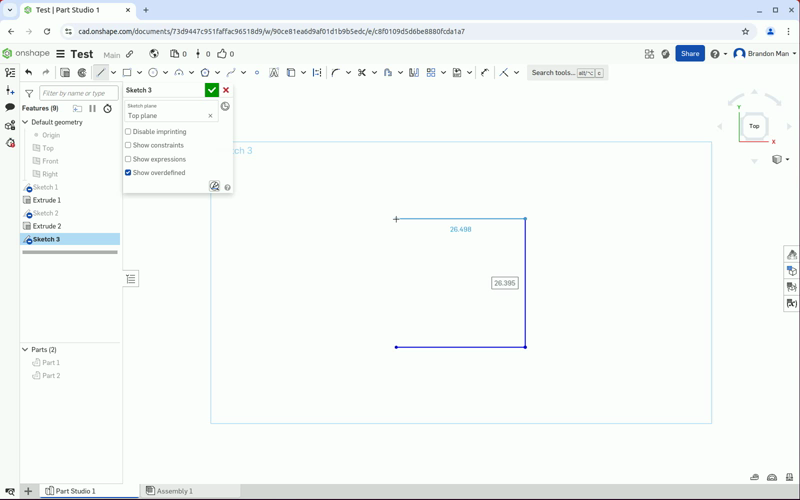
key_up(shift)
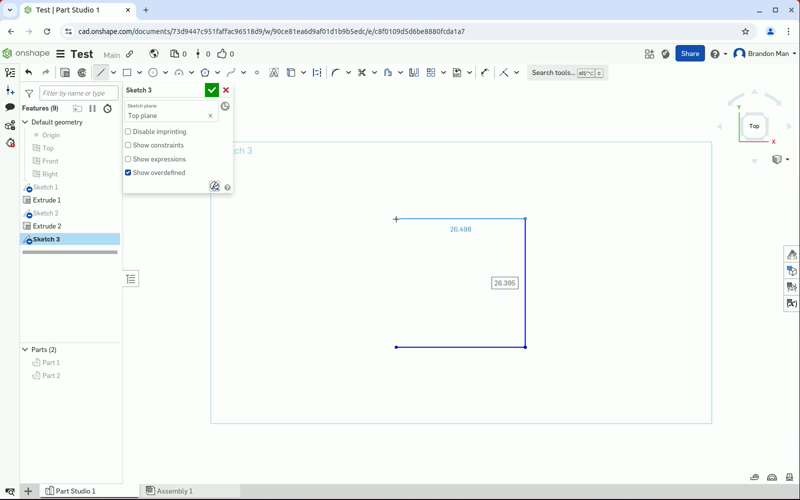
key_down(shift)
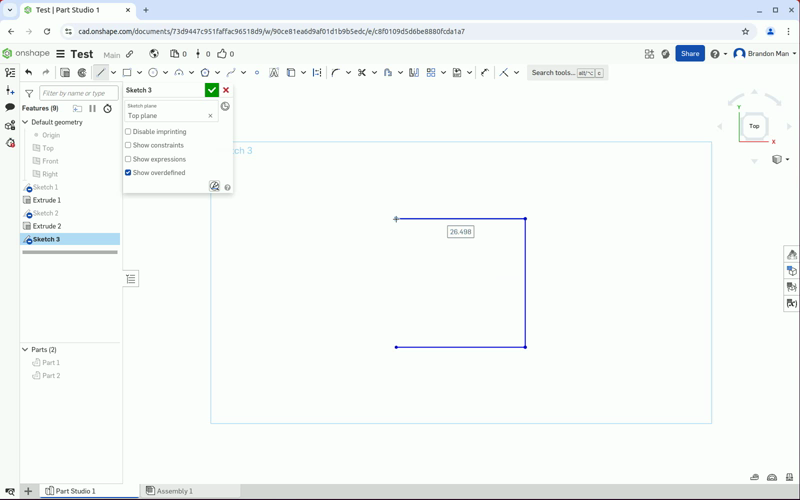
mouse_move(396, 347)
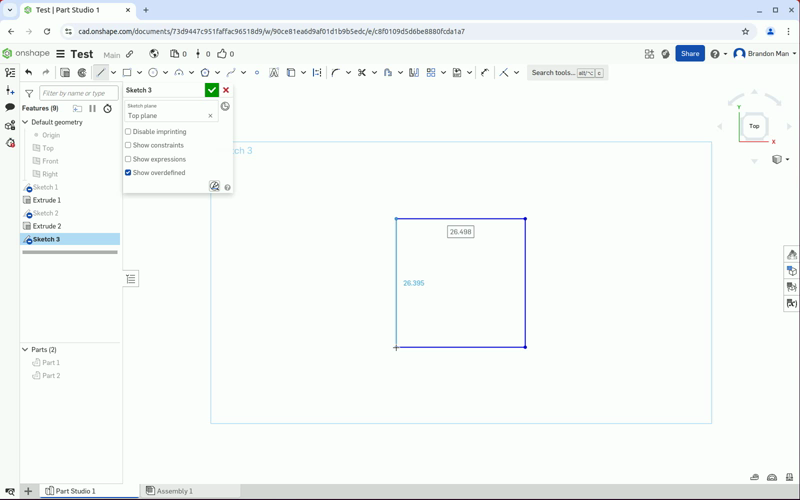
key_up(shift)
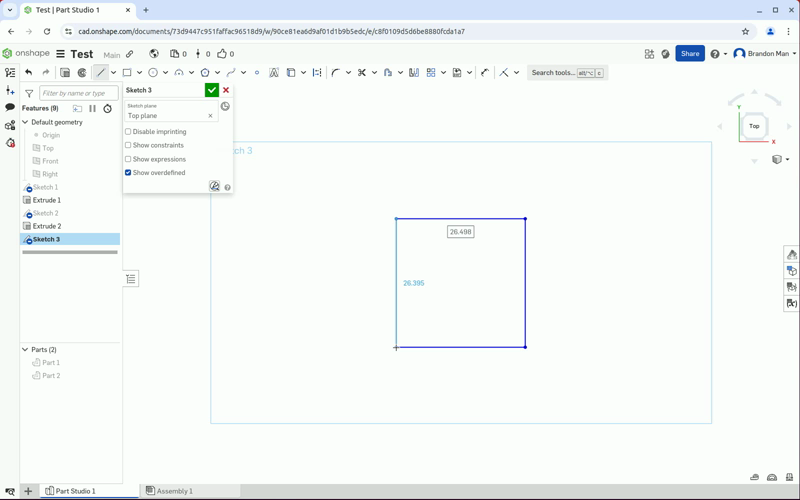
click(396, 347)
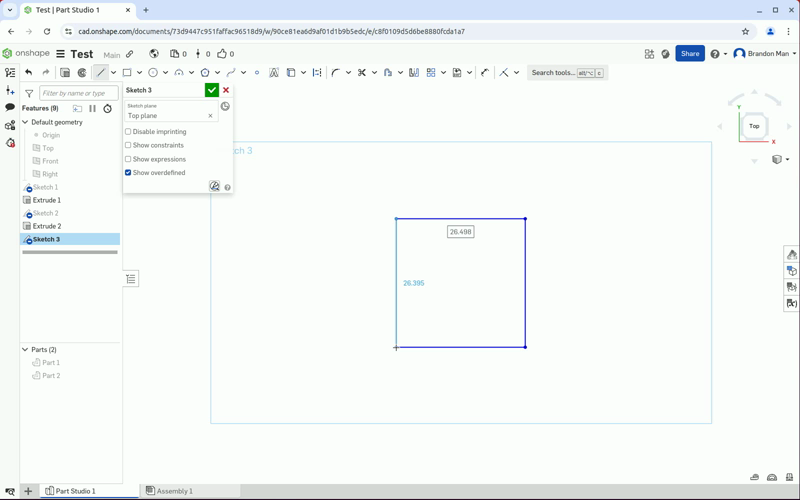
key(esc)
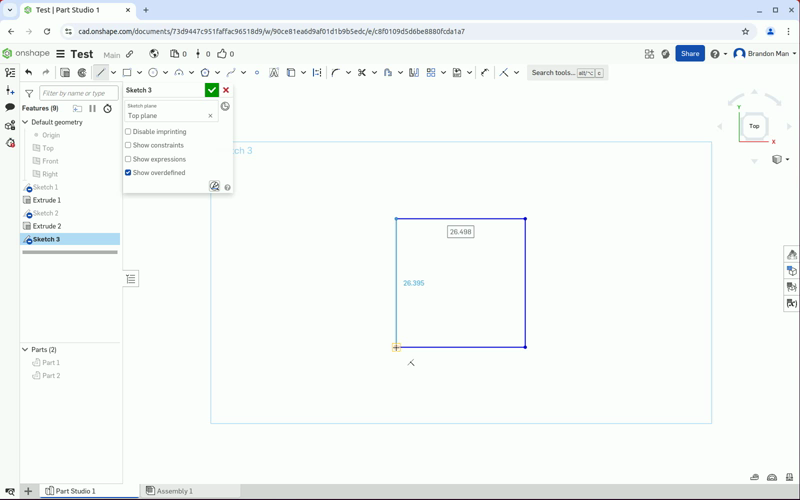
key(c)
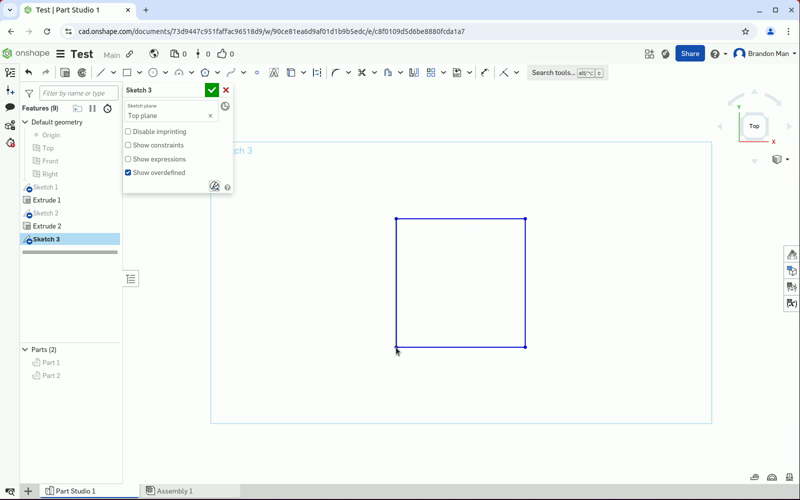
key_down(shift)
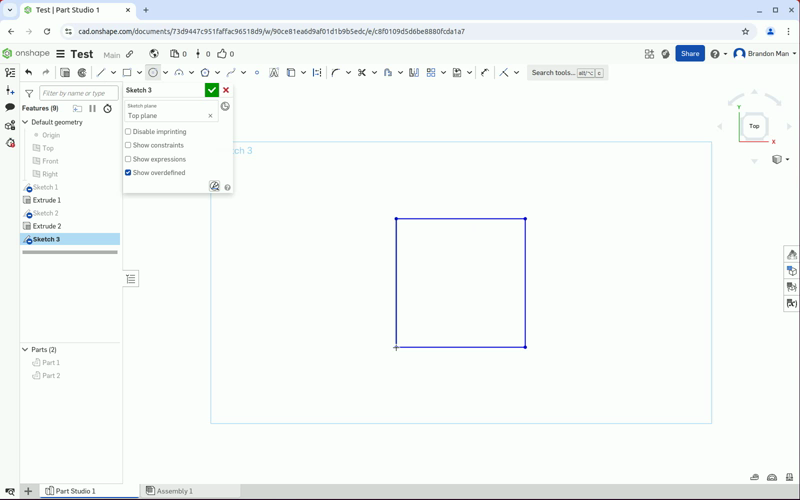
mouse_move(461, 282)
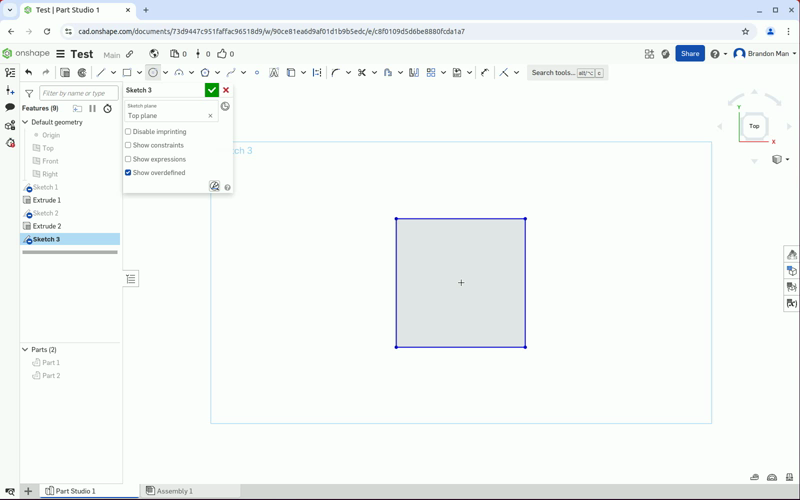
click(461, 282)
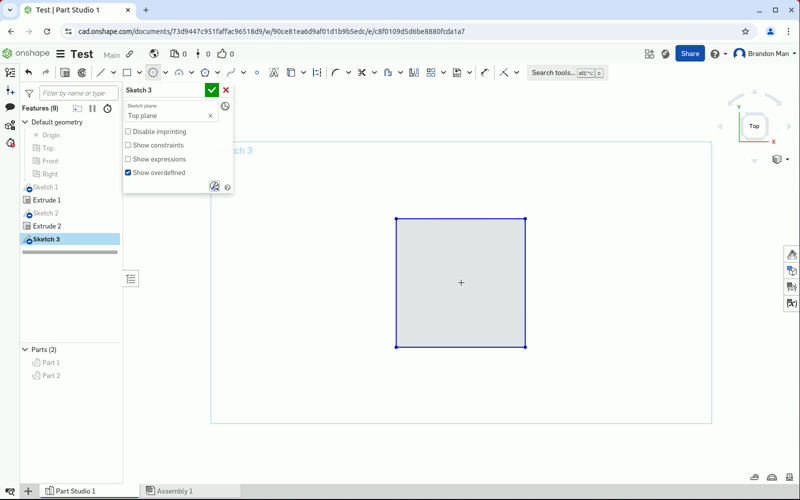
key_up(shift)
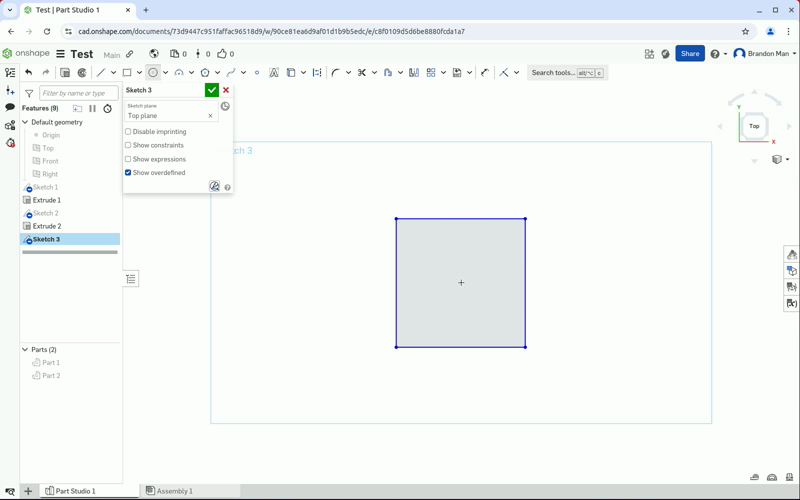
mouse_move(498, 282)
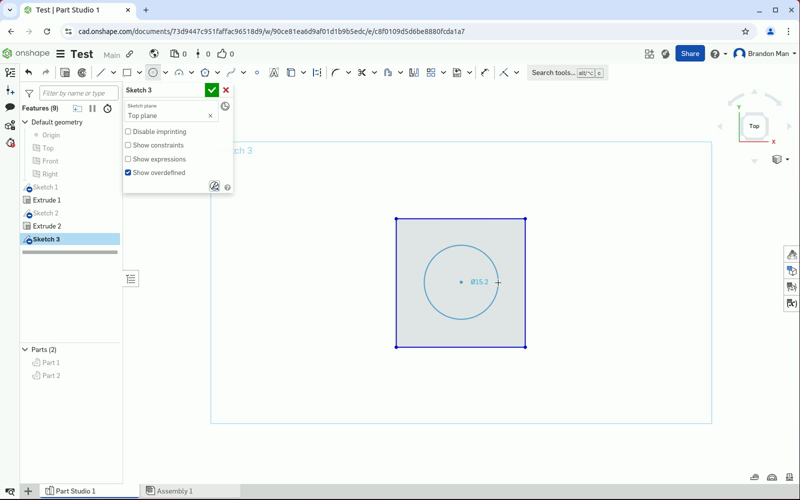
click(498, 282)
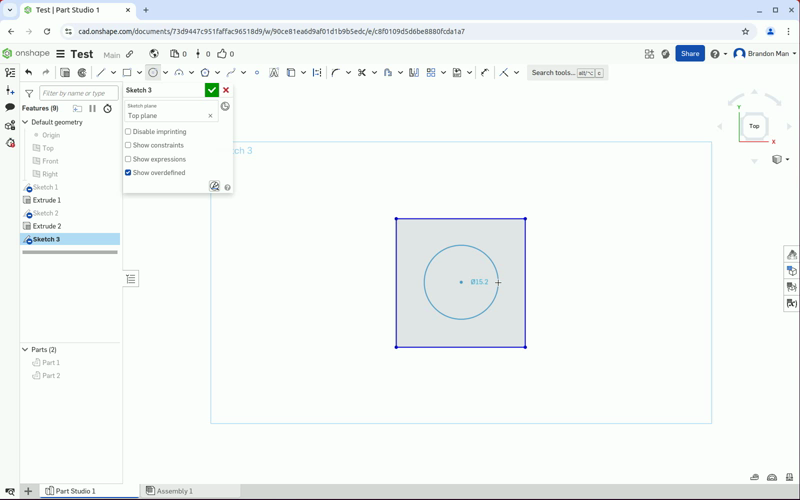
key(esc)
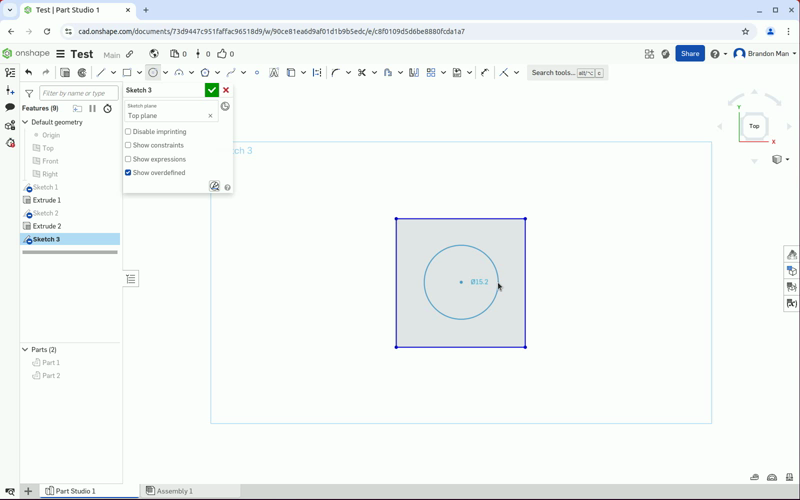
mouse_move(488, 333)
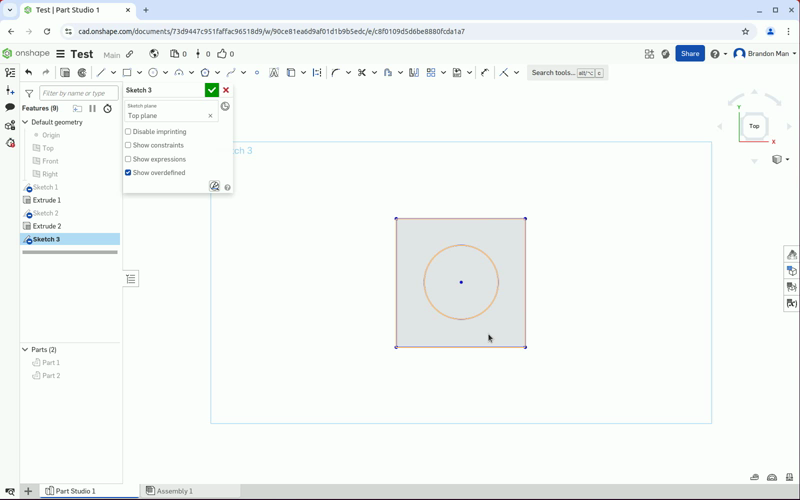
click(488, 333)
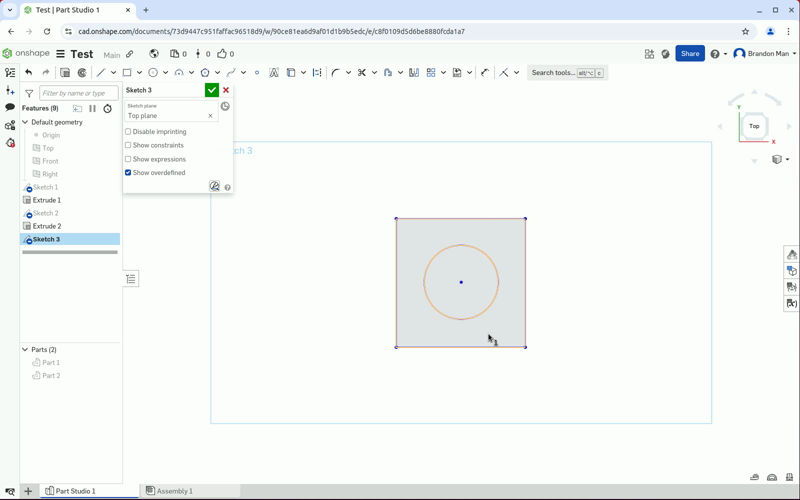
mouse_move(73, 352)
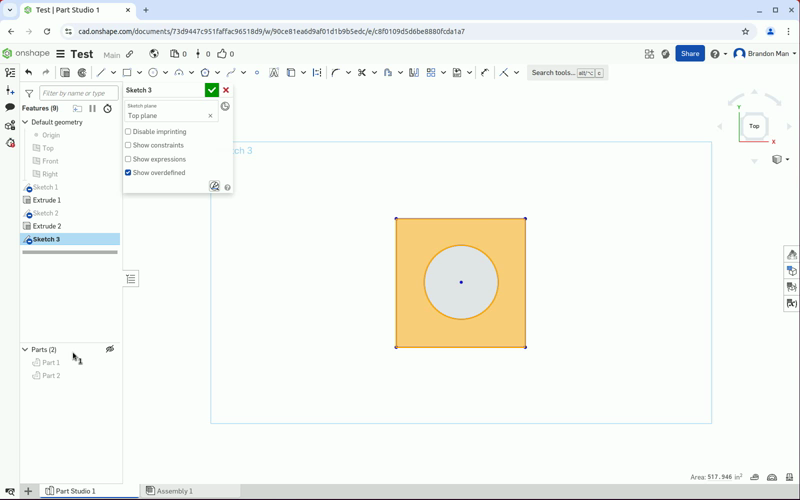
key(shift+y)
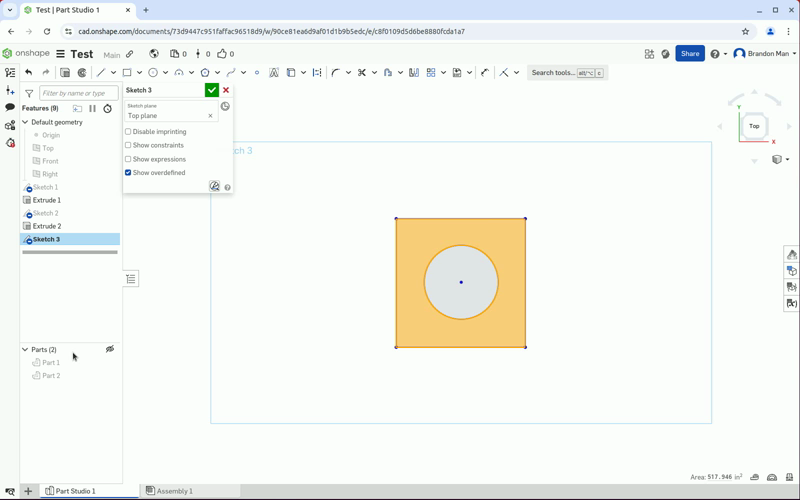
key(shift+e)
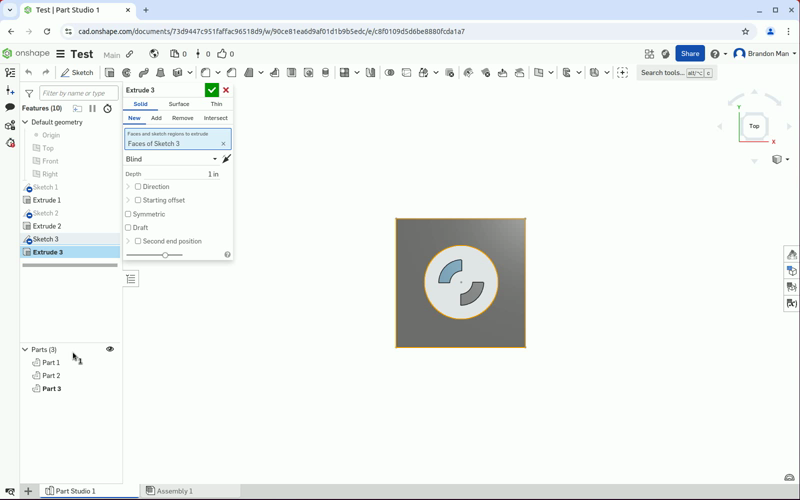
mouse_move(143, 106)
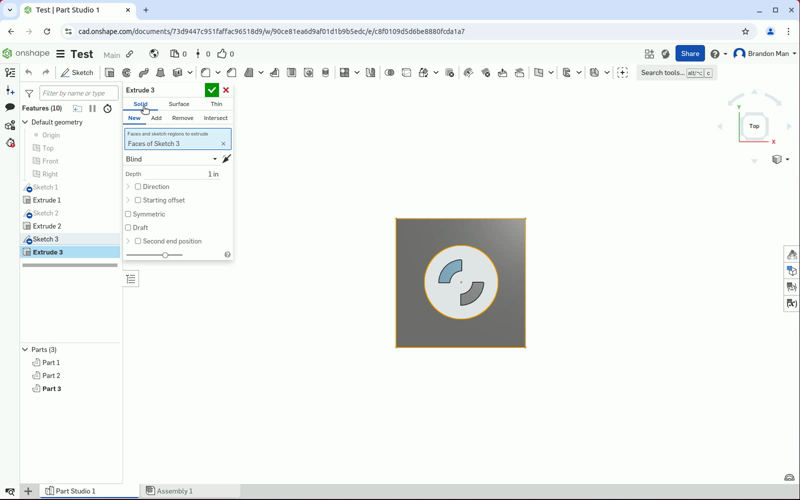
click(143, 106)
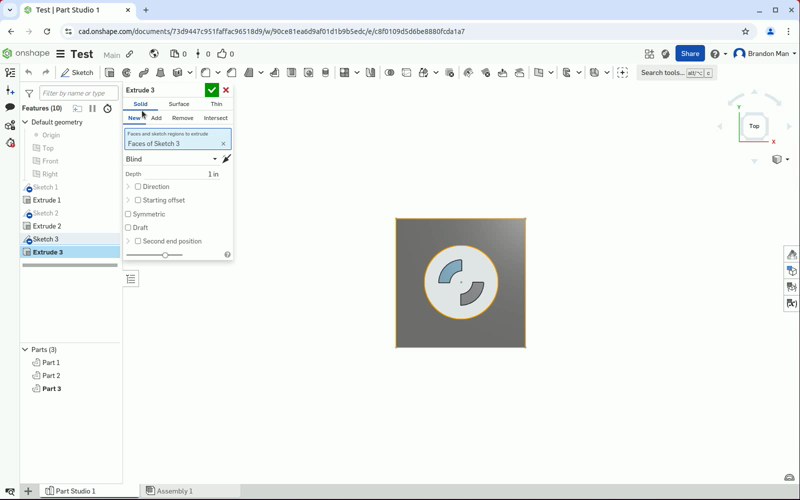
mouse_move(137, 120)
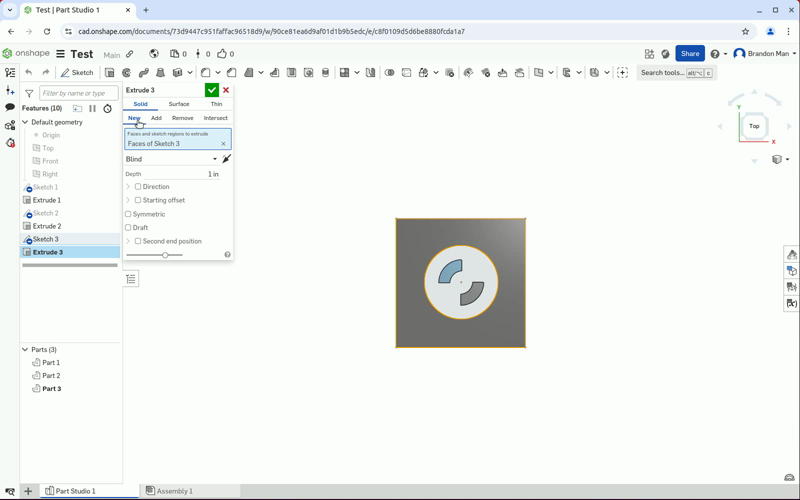
click(137, 120)
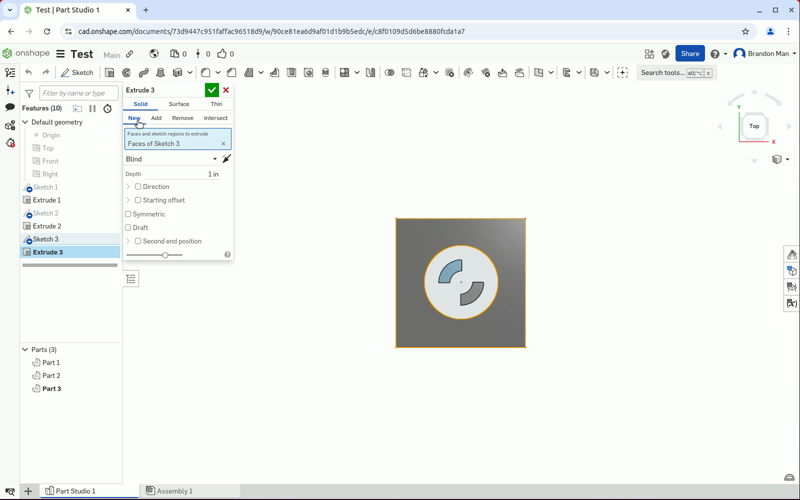
key(tab, 4)
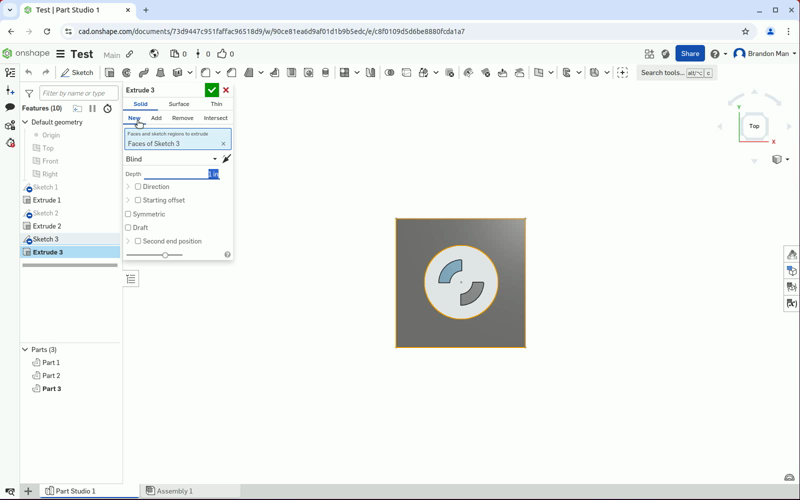
text(19.738)
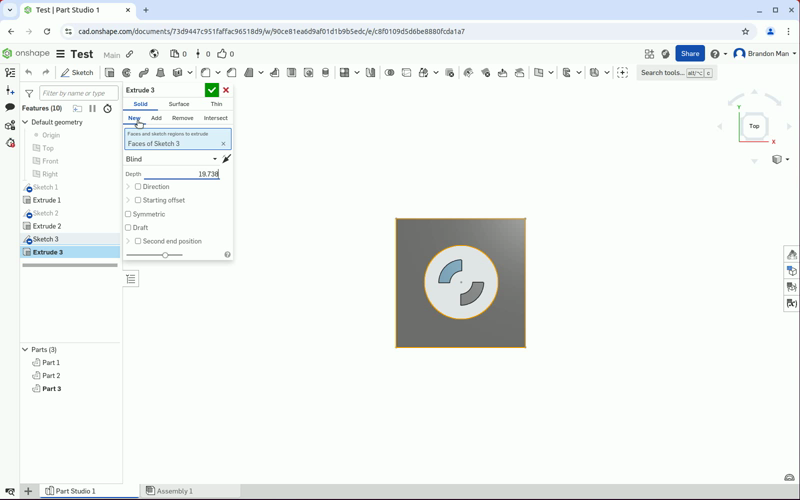
key(enter)
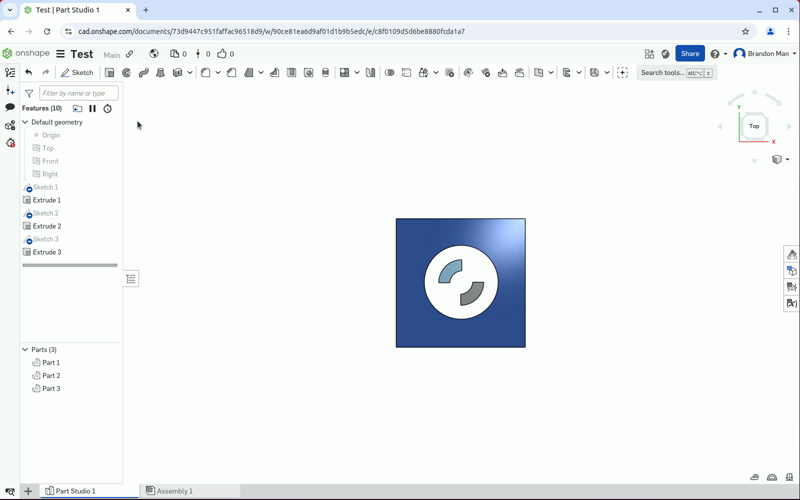
key(shift+h)
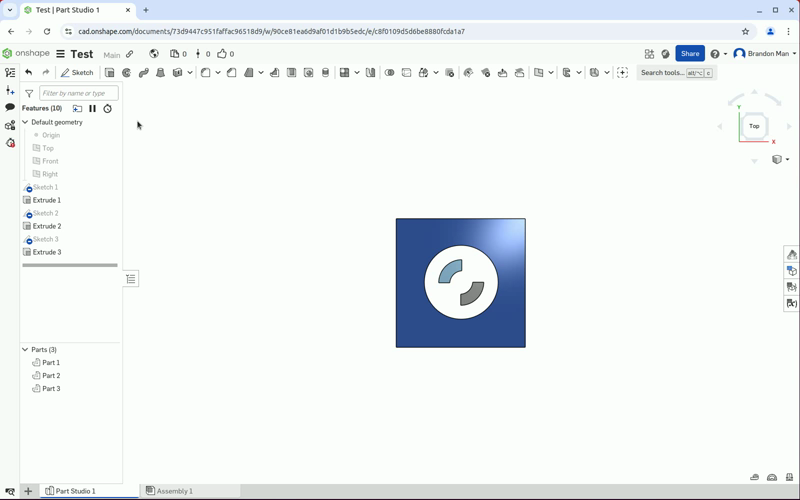
key(shift+h)
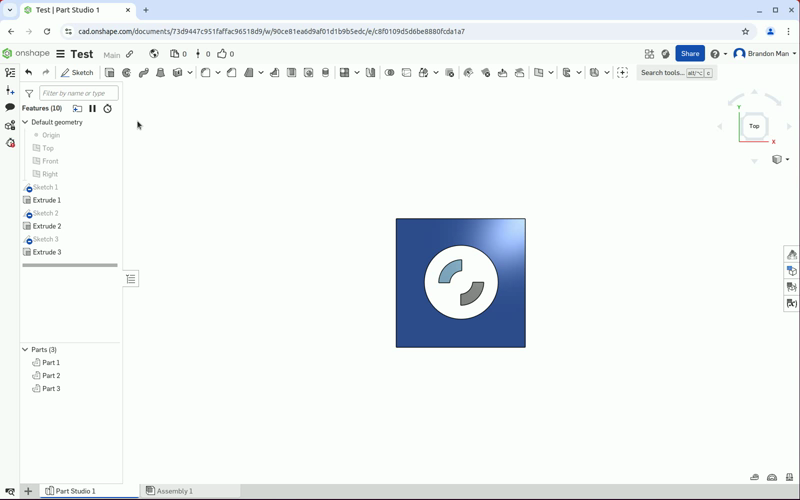
mouse_move(73, 189)
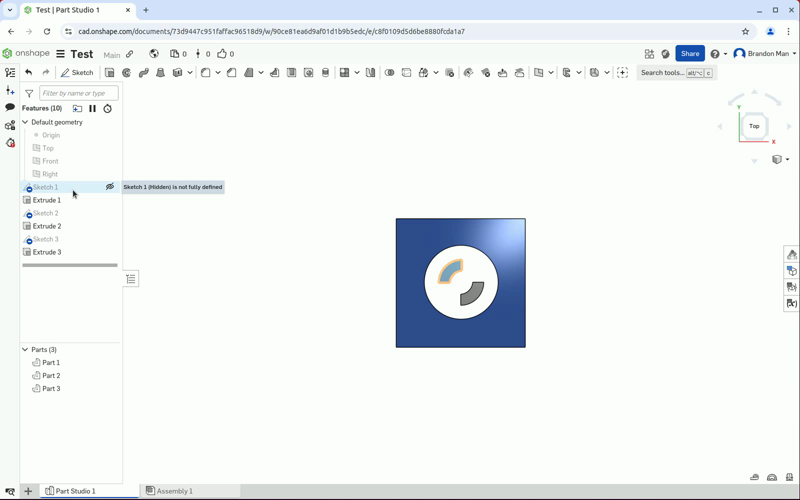
click(73, 189)
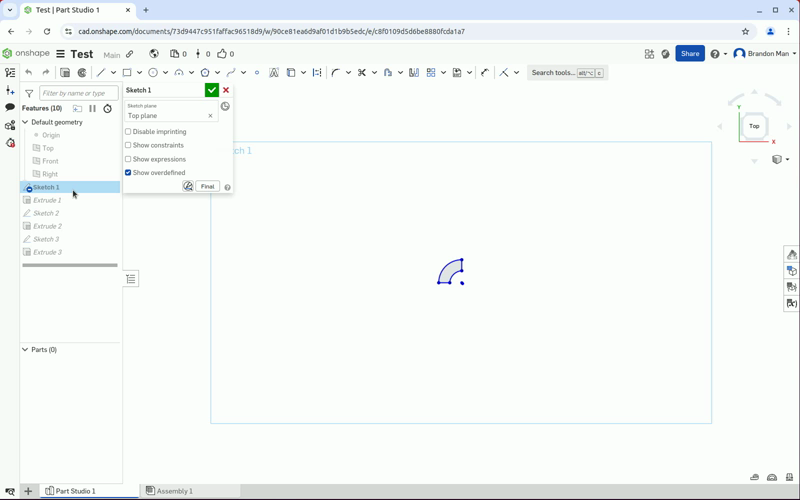
mouse_move(229, 92)
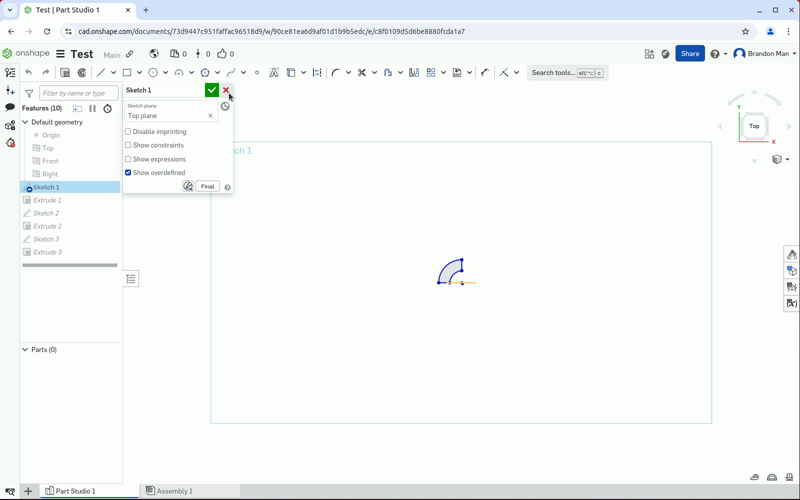
click(229, 92)
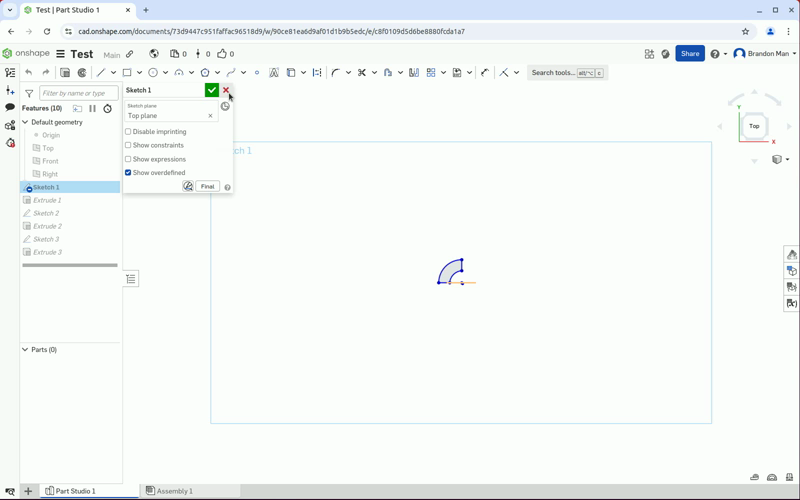
key(shift+s)
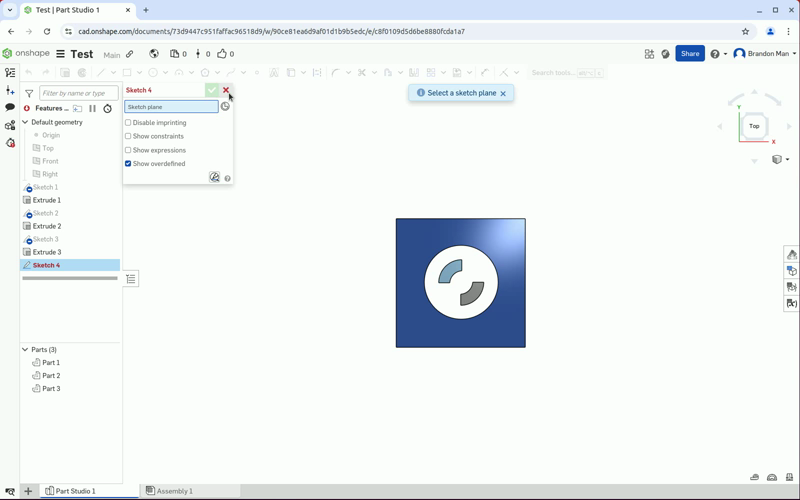
mouse_move(73, 150)
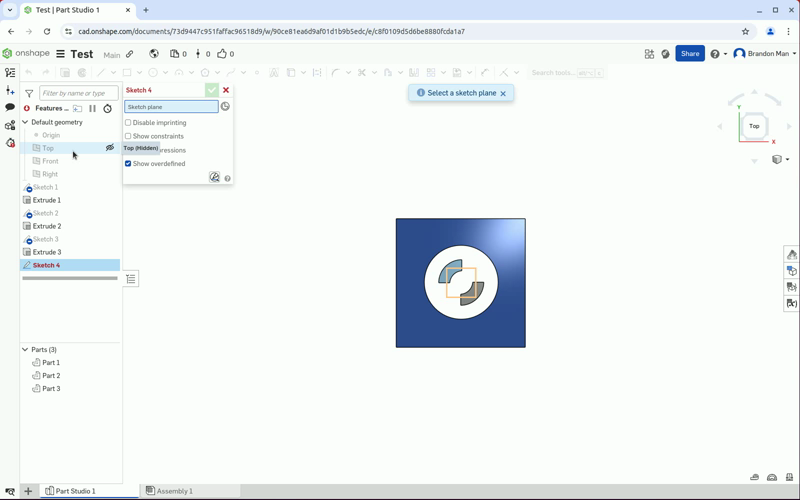
click(73, 150)
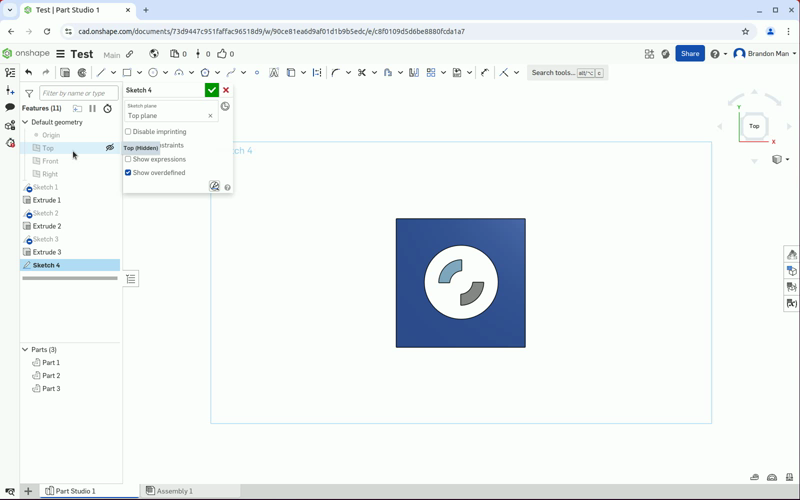
mouse_move(73, 352)
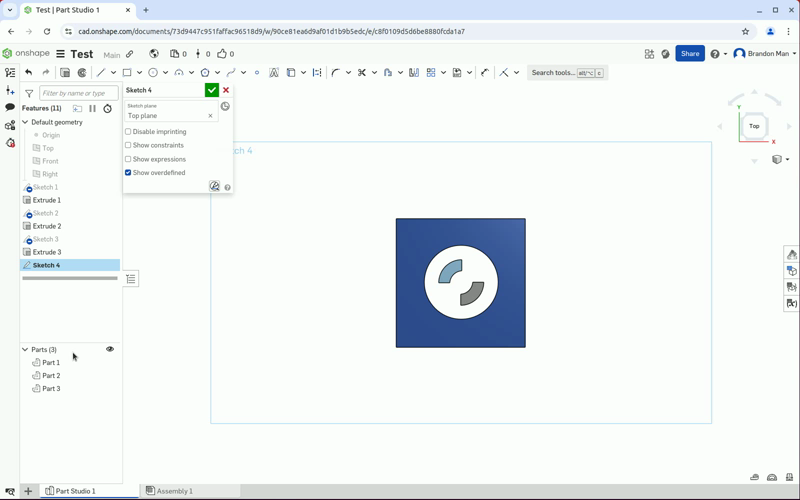
key(y)
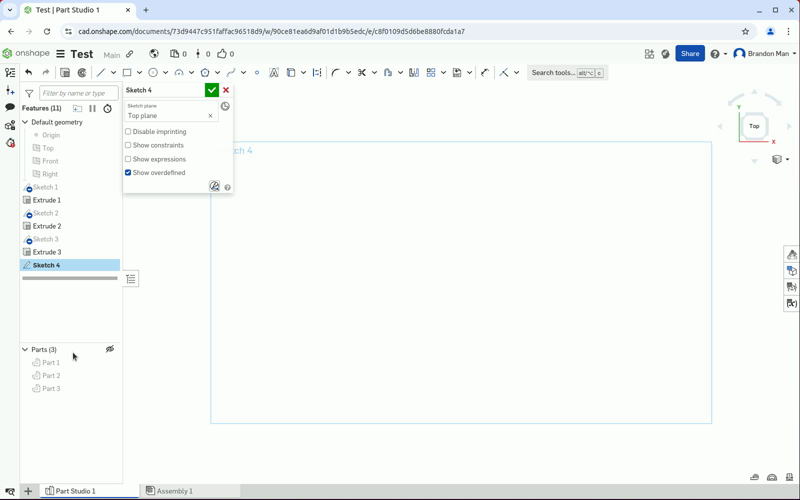
key(c)
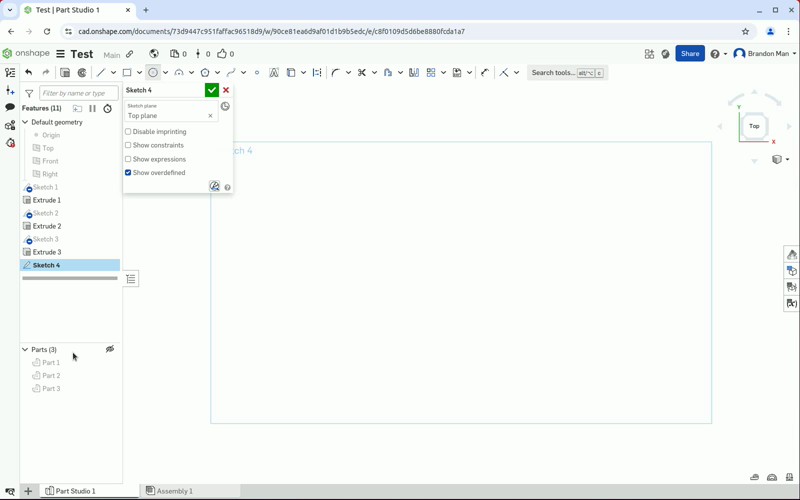
key_down(shift)
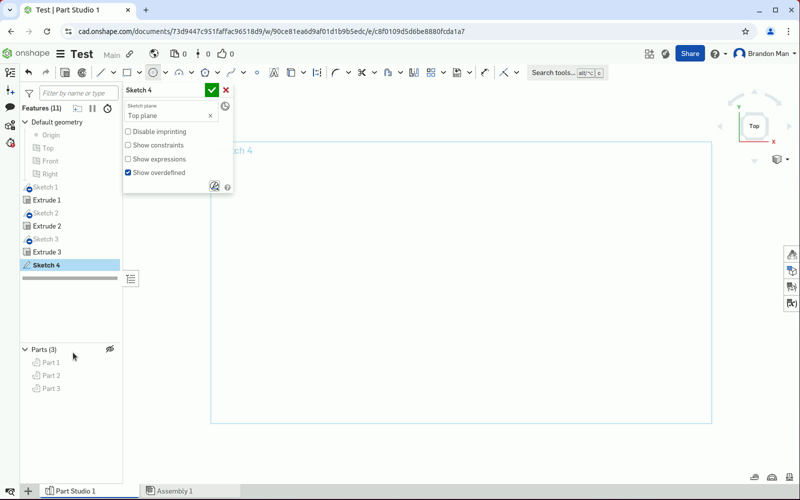
mouse_move(461, 282)
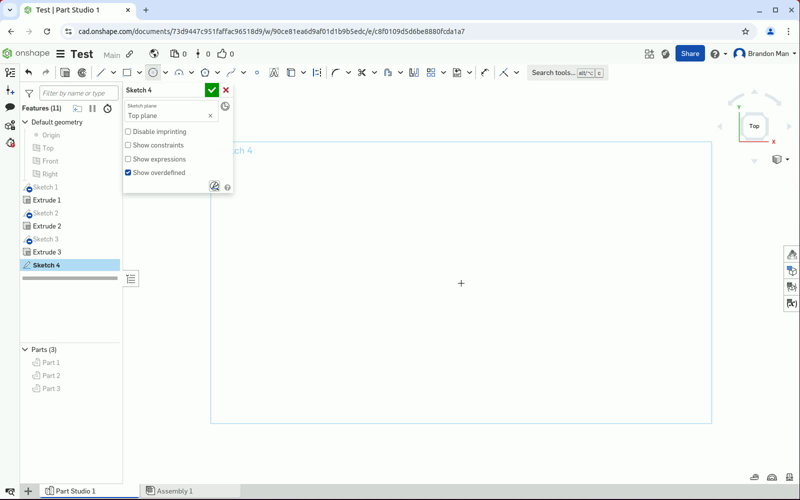
click(461, 282)
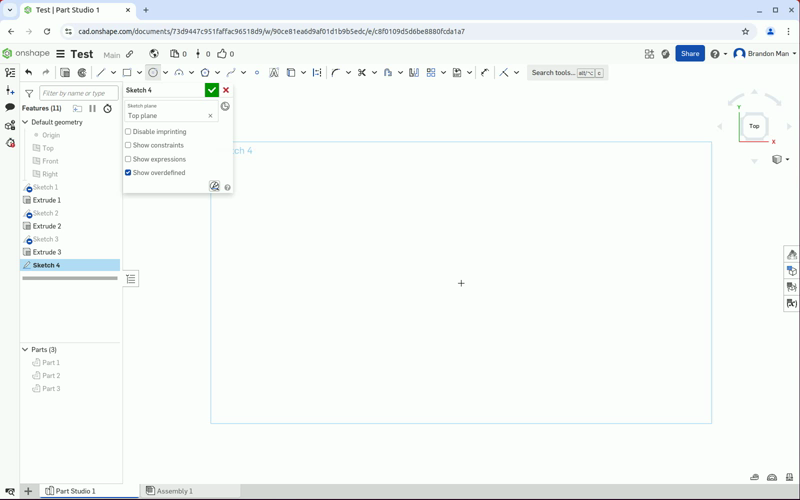
key_up(shift)
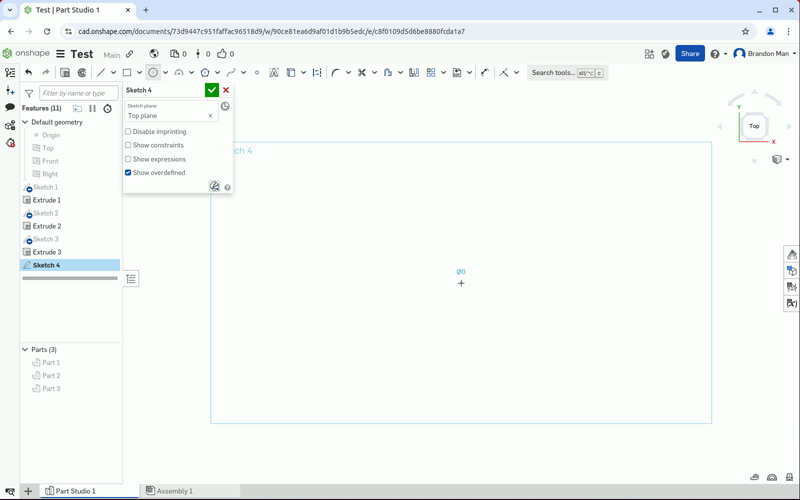
mouse_move(498, 282)
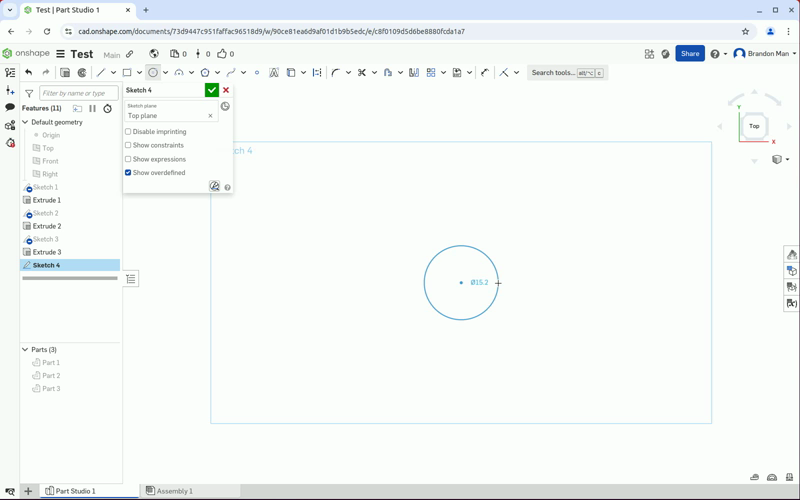
click(498, 282)
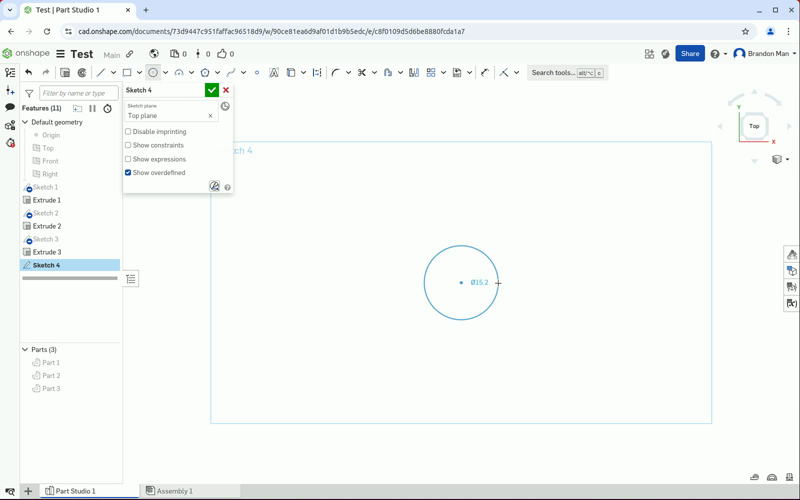
key(esc)
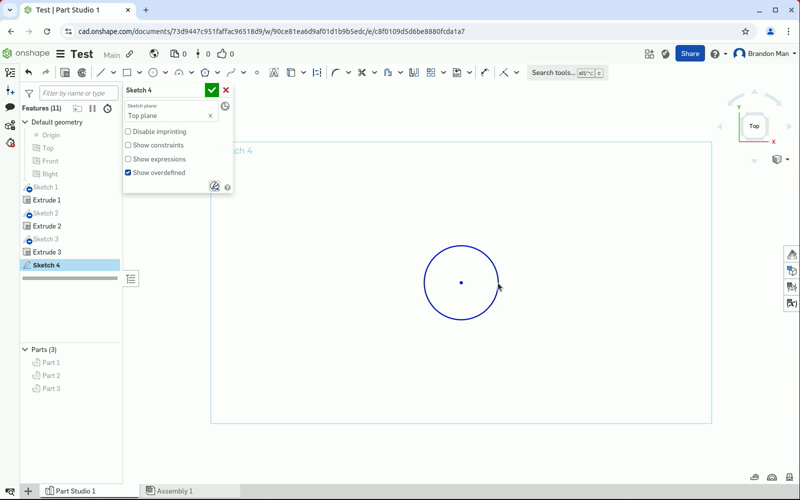
key(c)
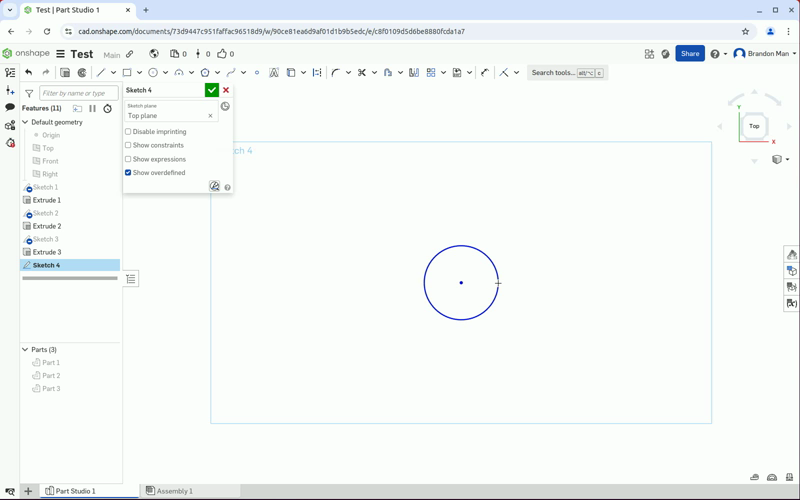
key_down(shift)
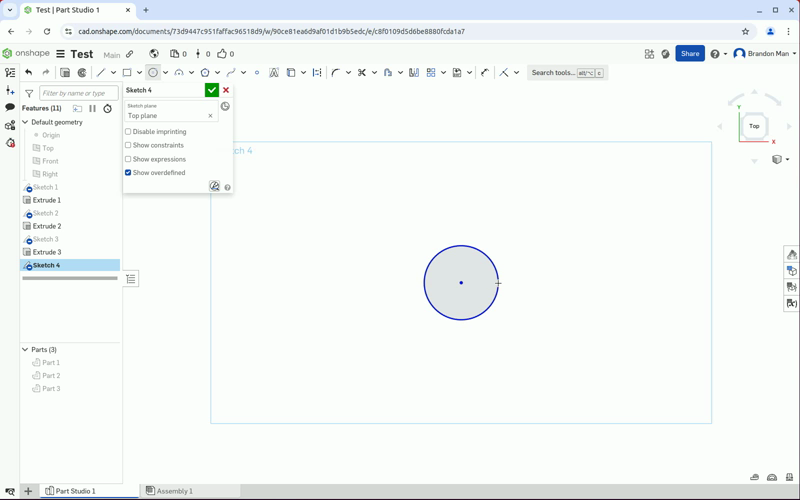
mouse_move(461, 282)
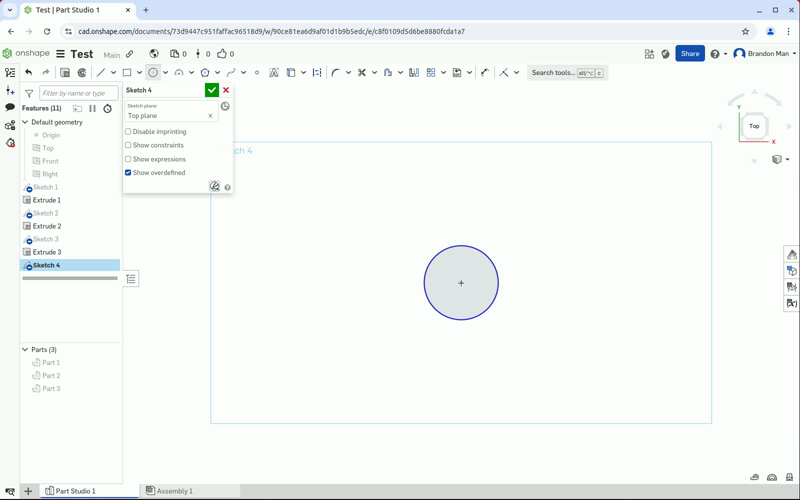
click(461, 282)
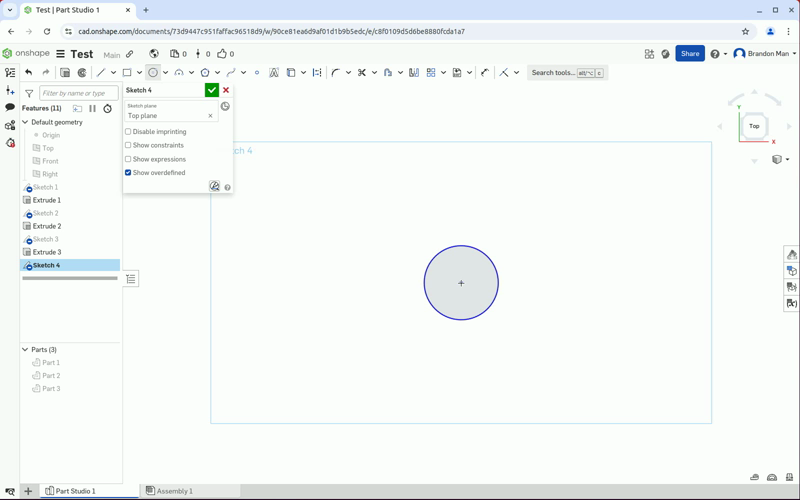
key_up(shift)
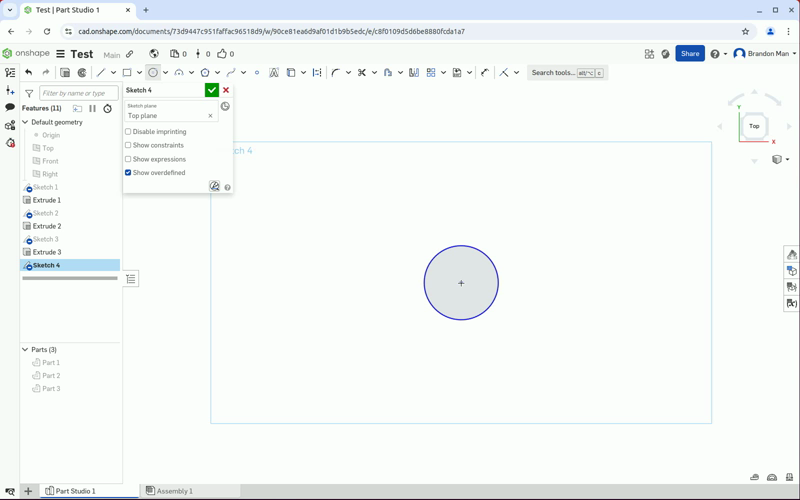
mouse_move(496, 282)
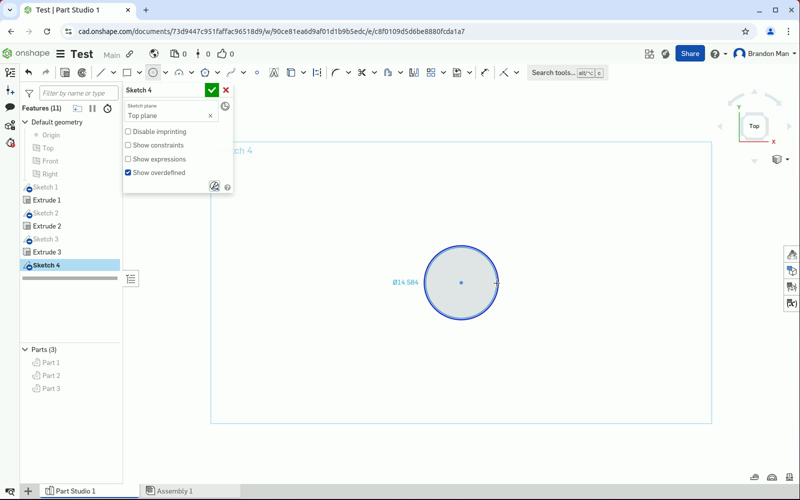
scroll(6)
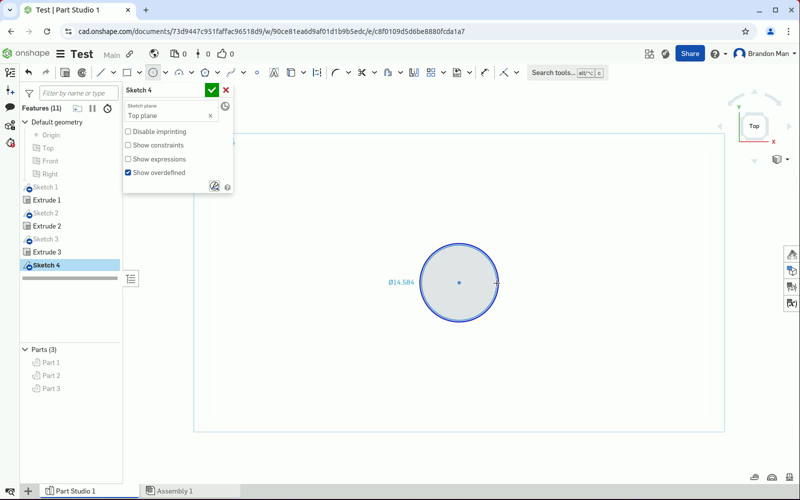
scroll(6)
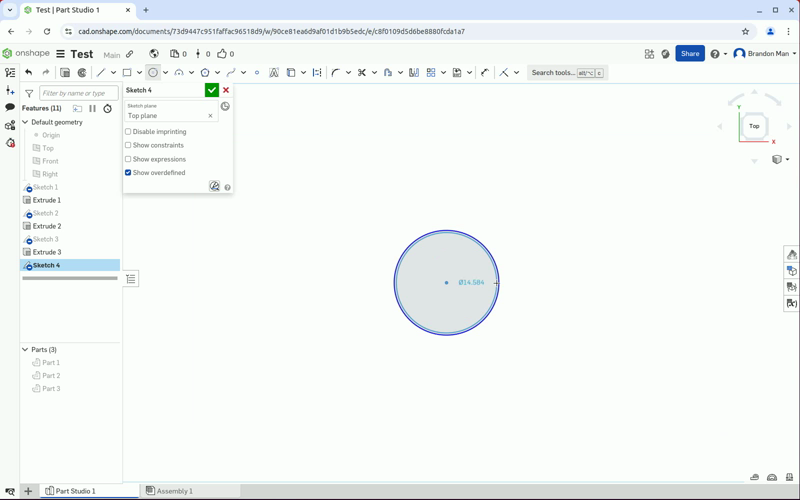
scroll(6)
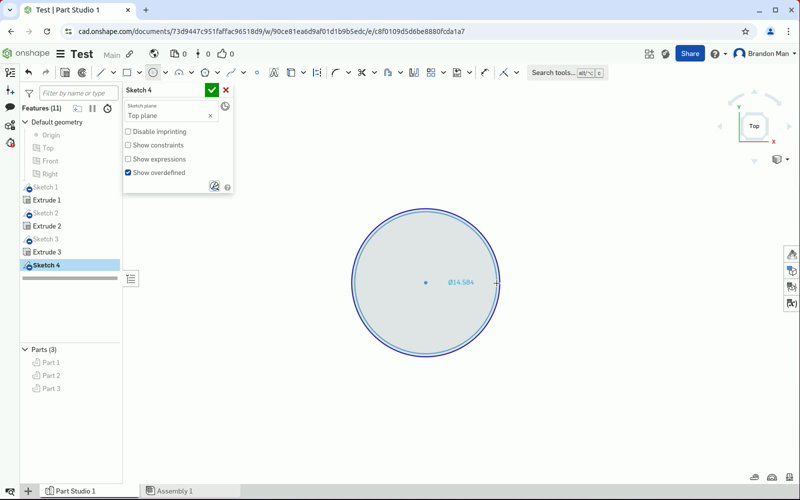
scroll(6)
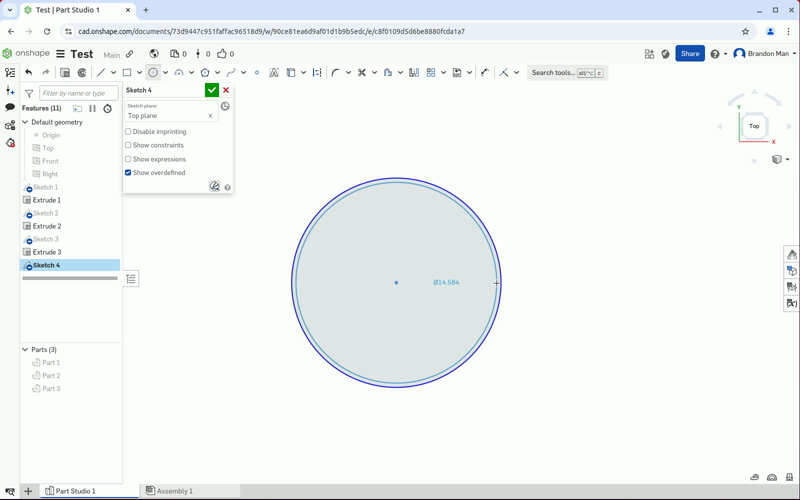
scroll(6)
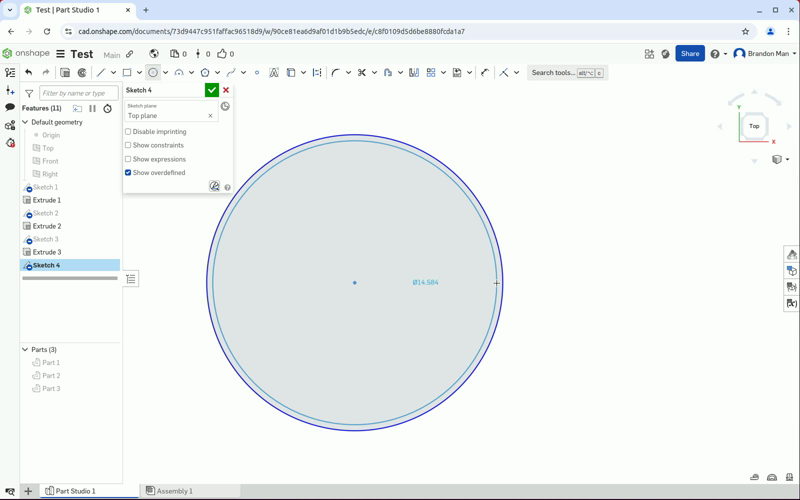
scroll(6)
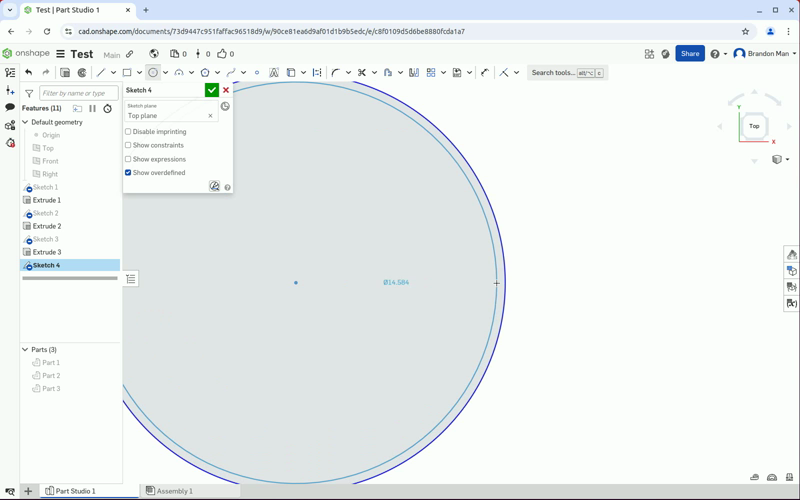
scroll(6)
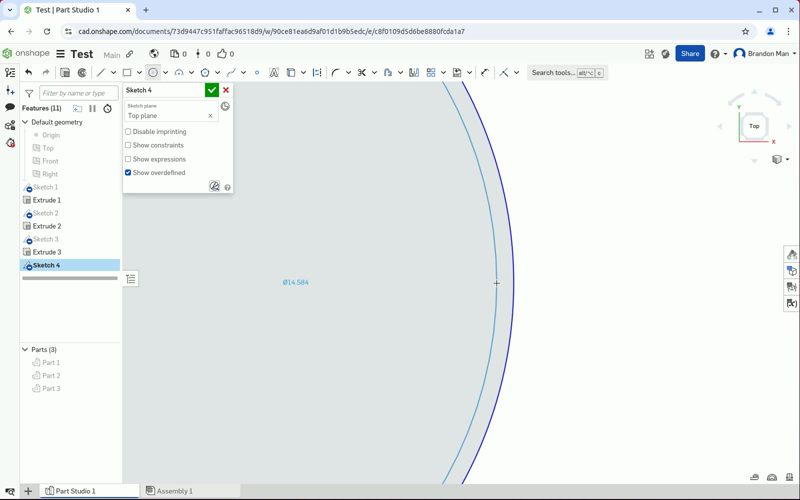
click(496, 282)
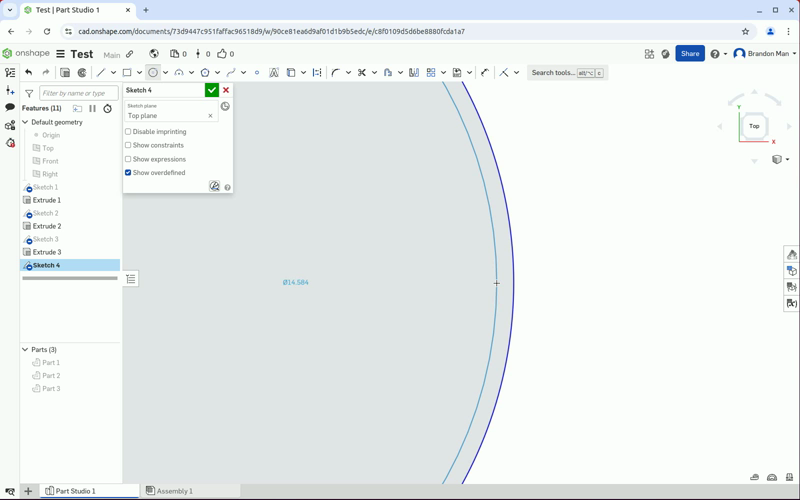
scroll(-6)
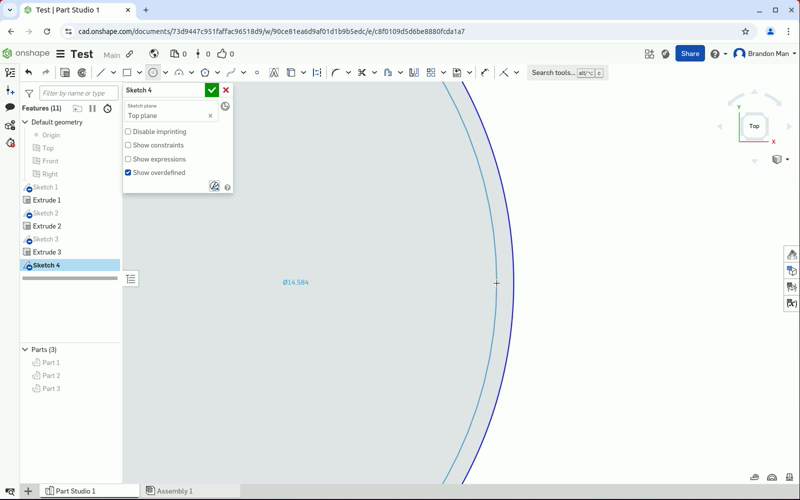
scroll(-6)
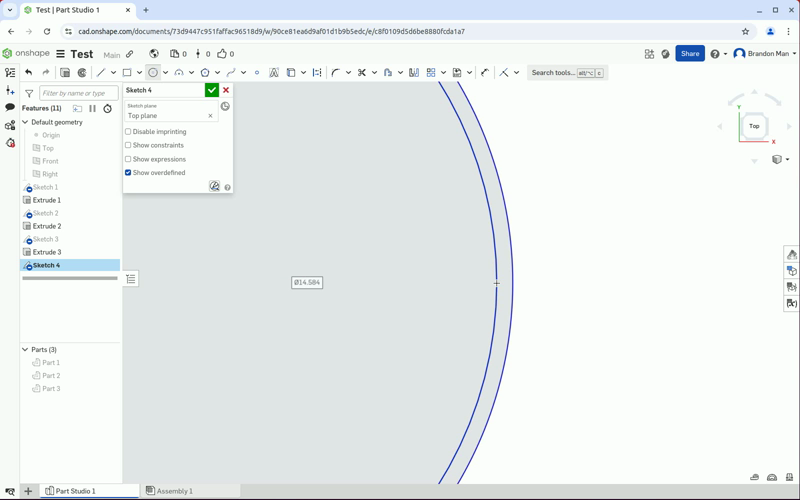
scroll(-6)
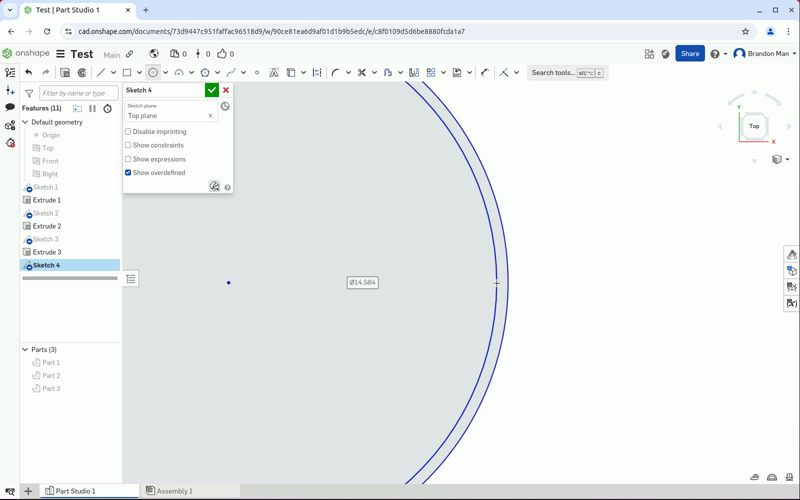
scroll(-6)
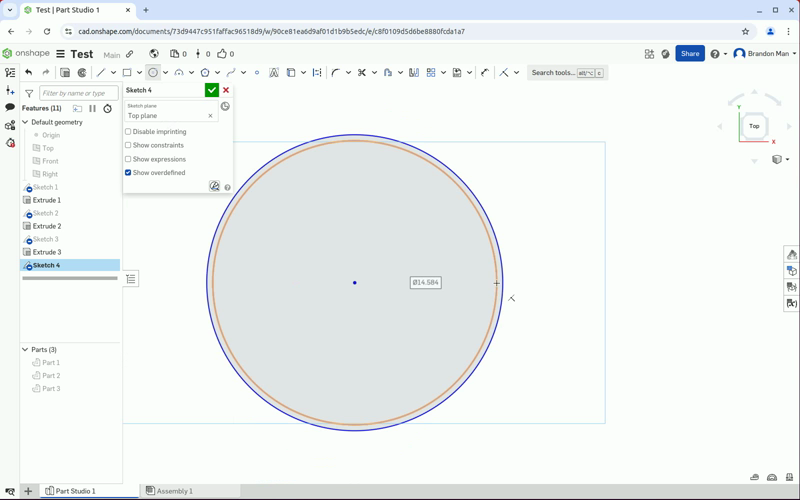
scroll(-6)
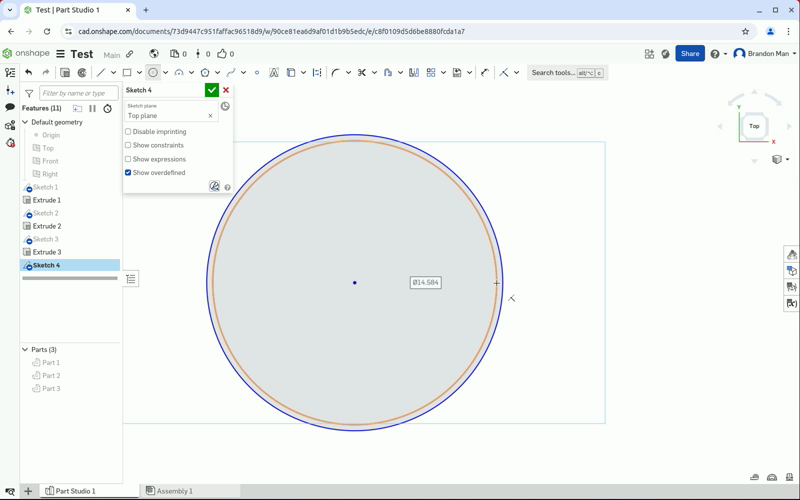
scroll(-6)
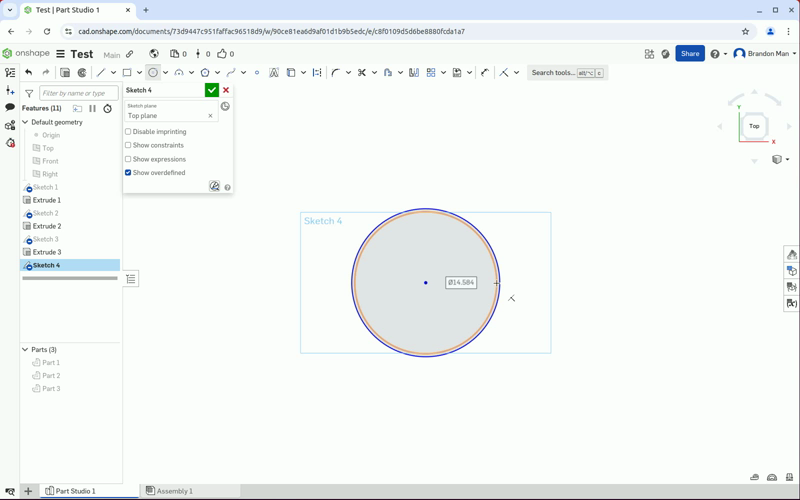
scroll(-6)
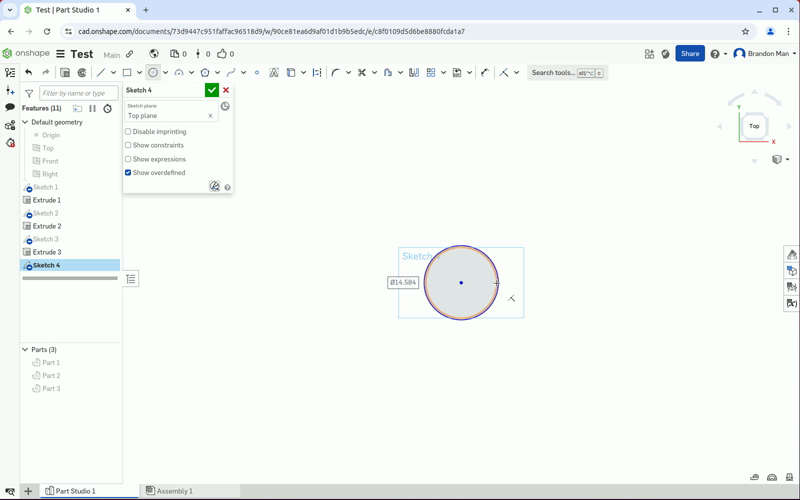
key(esc)
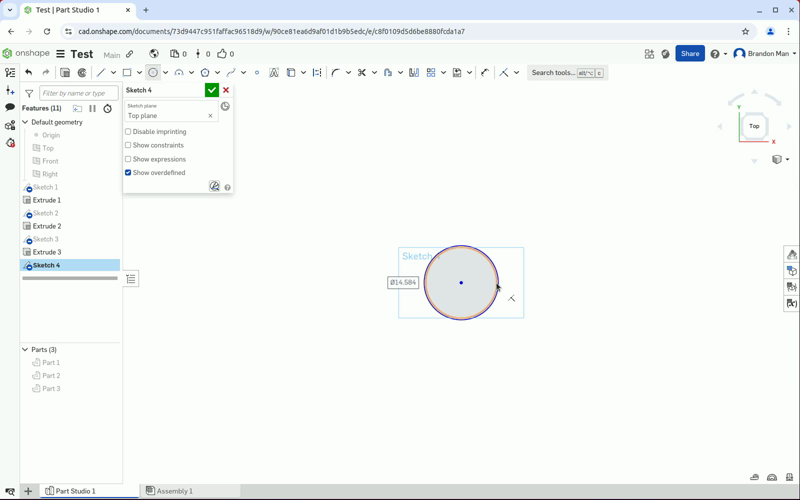
mouse_move(430, 264)
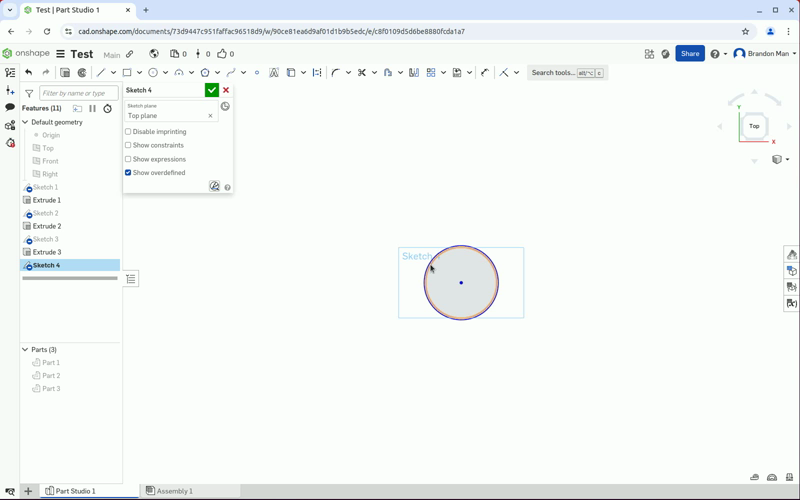
scroll(6)
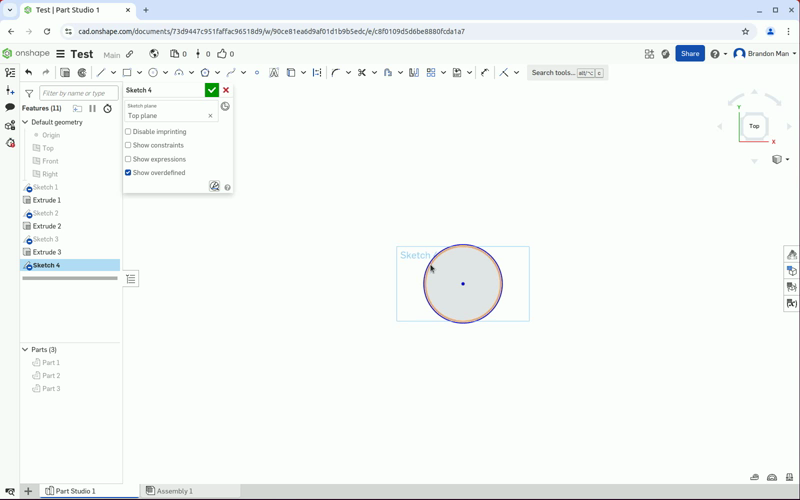
scroll(6)
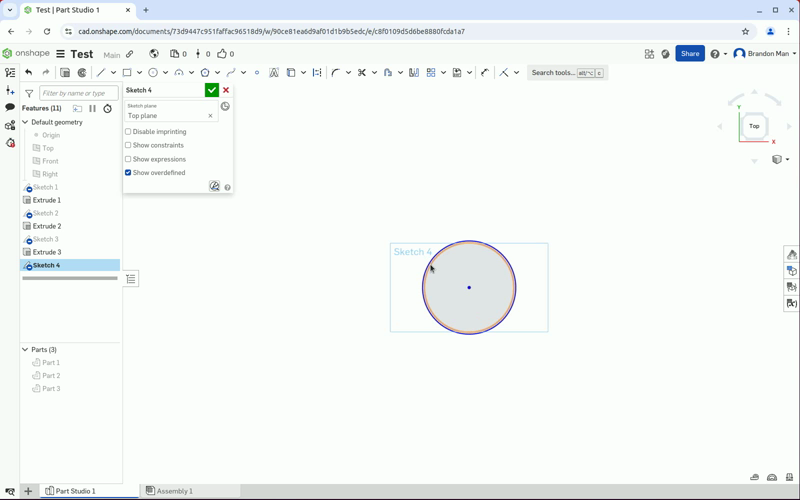
scroll(6)
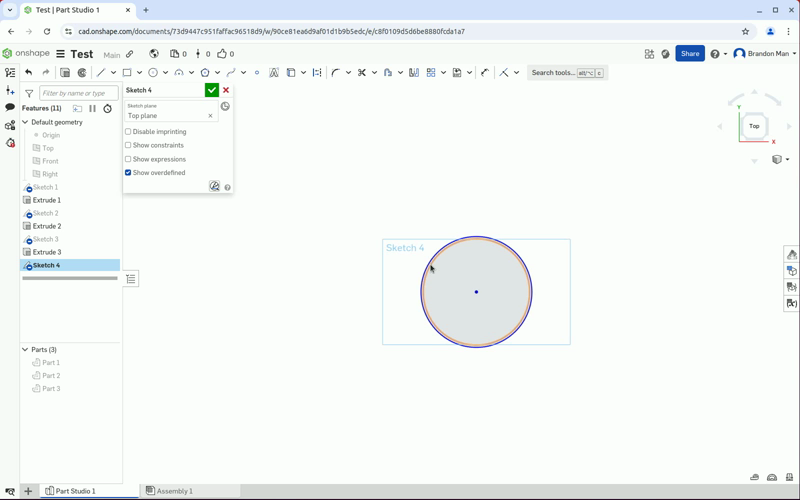
scroll(6)
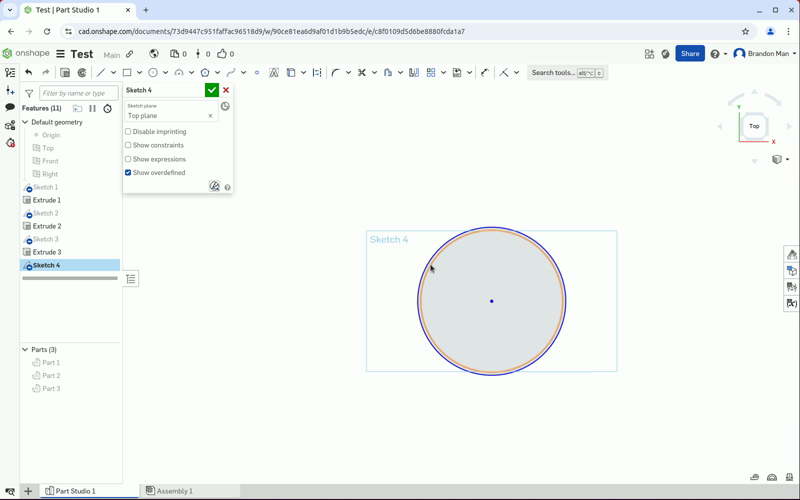
scroll(6)
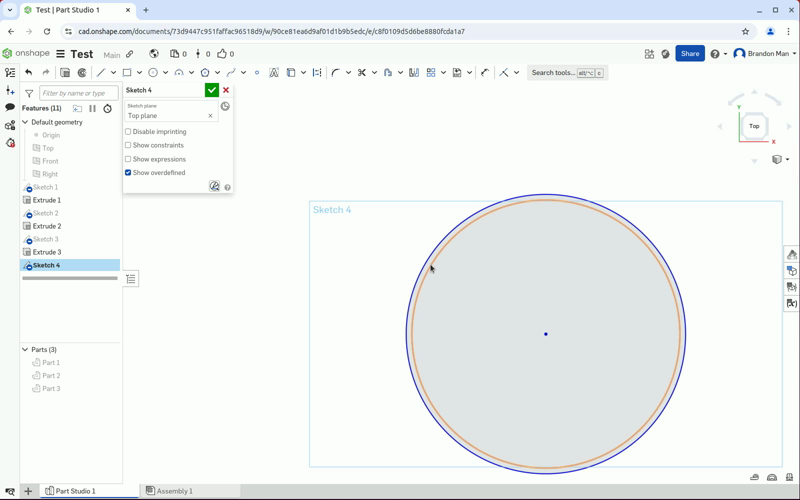
scroll(6)
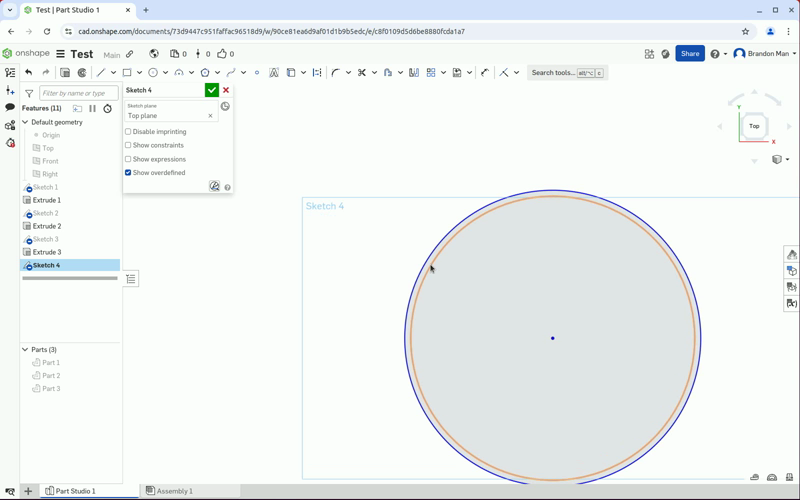
scroll(6)
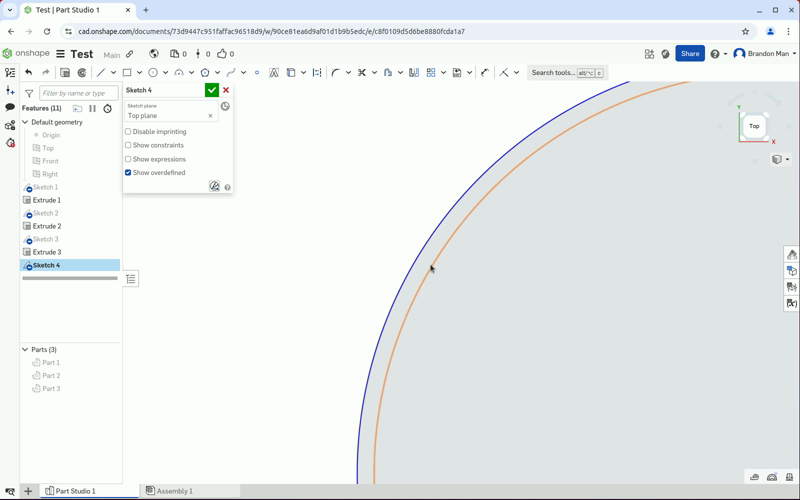
click(430, 264)
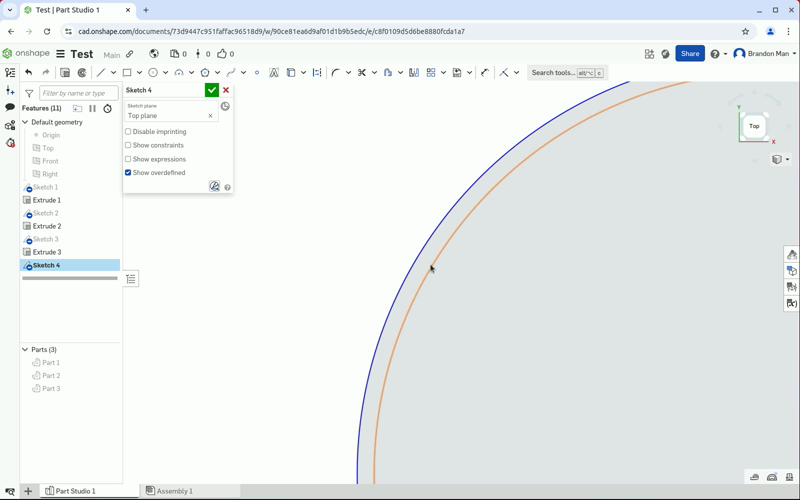
scroll(-6)
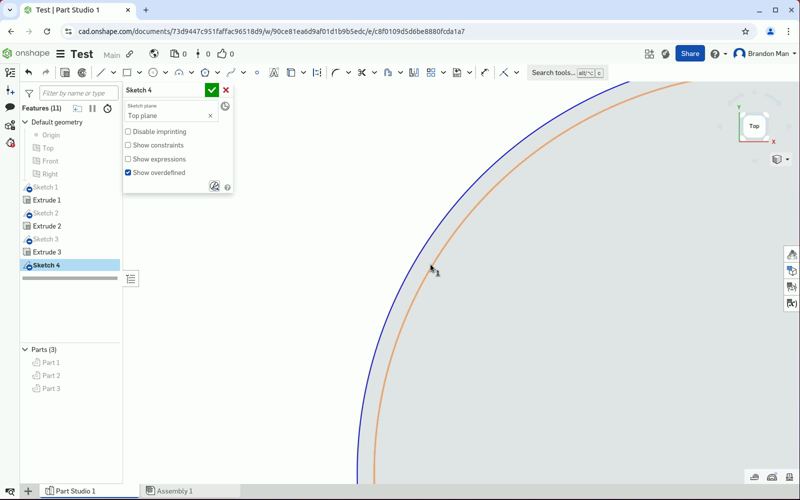
scroll(-6)
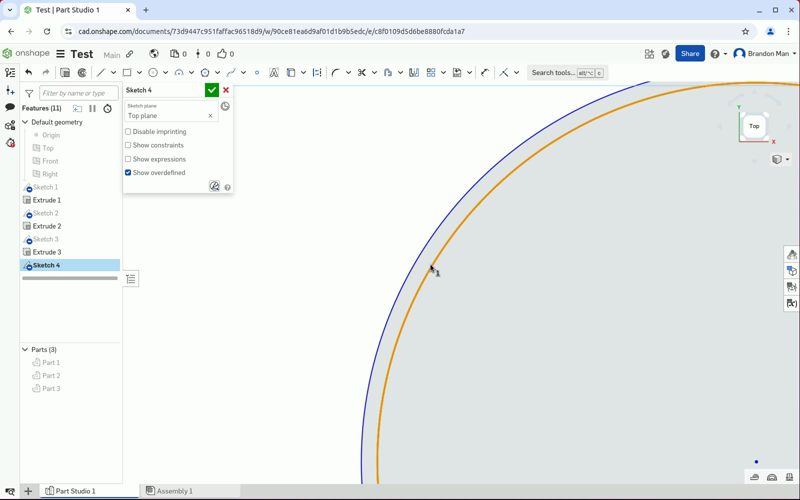
scroll(-6)
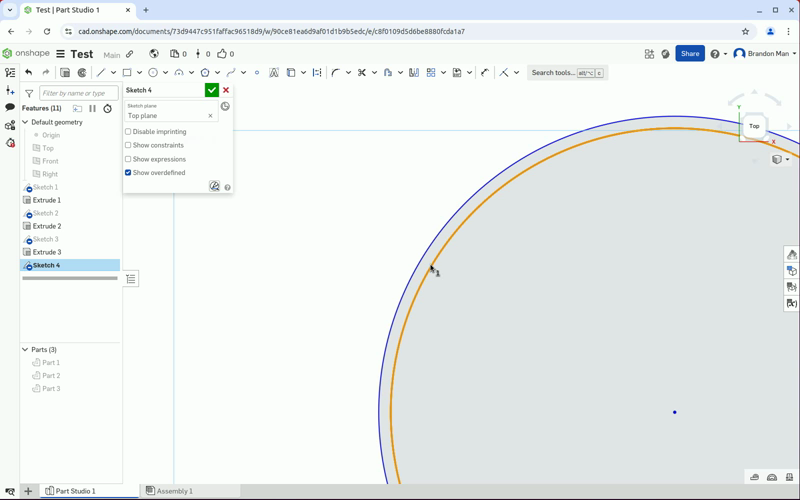
scroll(-6)
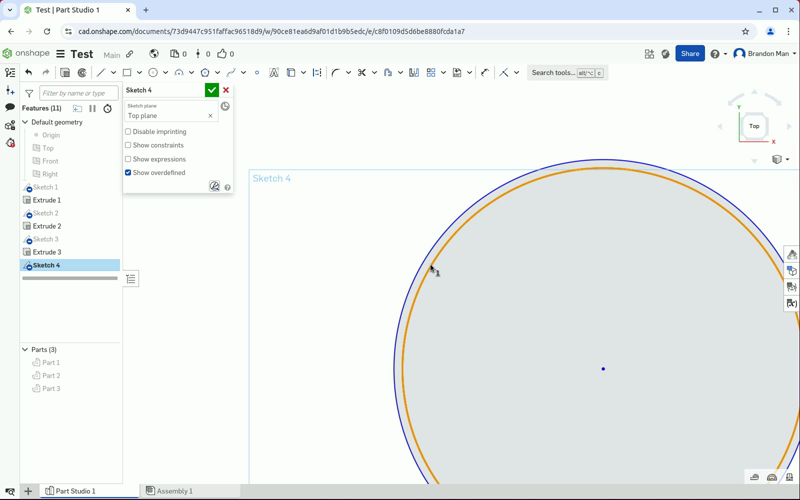
scroll(-6)
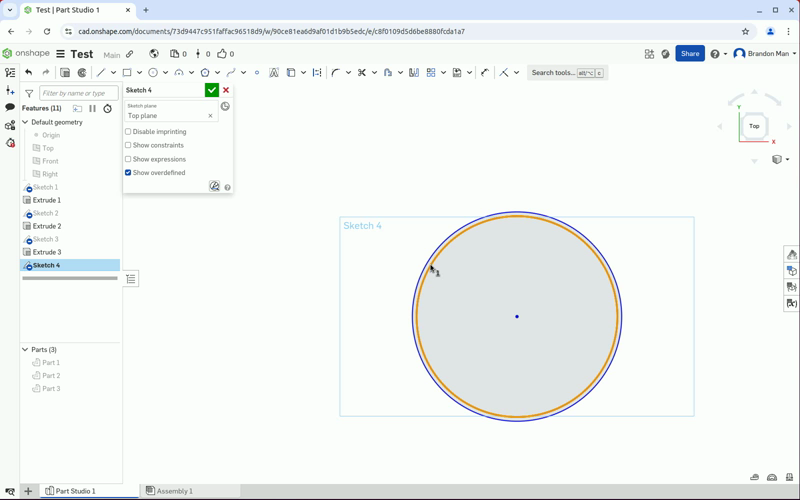
scroll(-6)
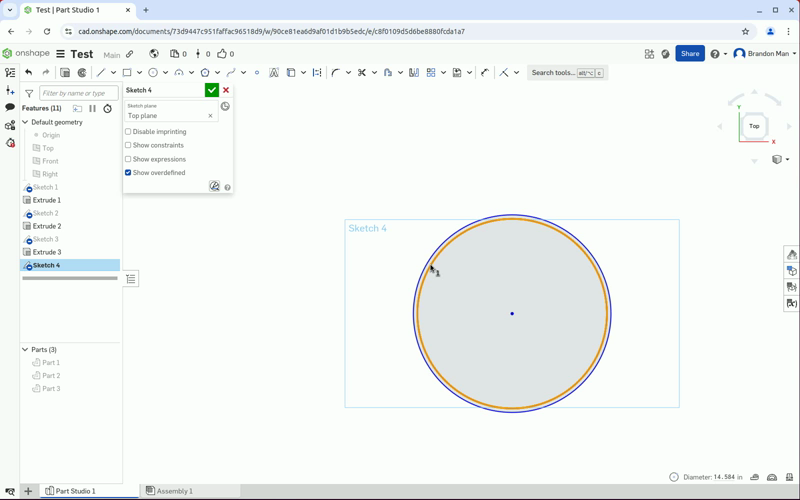
scroll(-6)
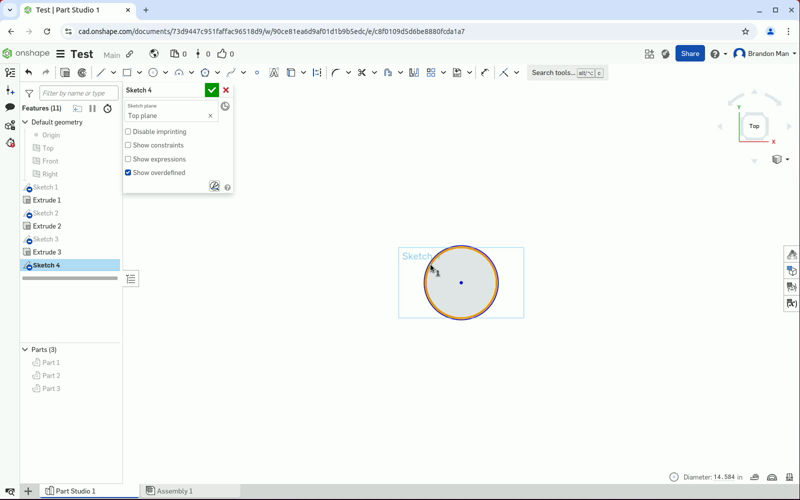
mouse_move(73, 352)
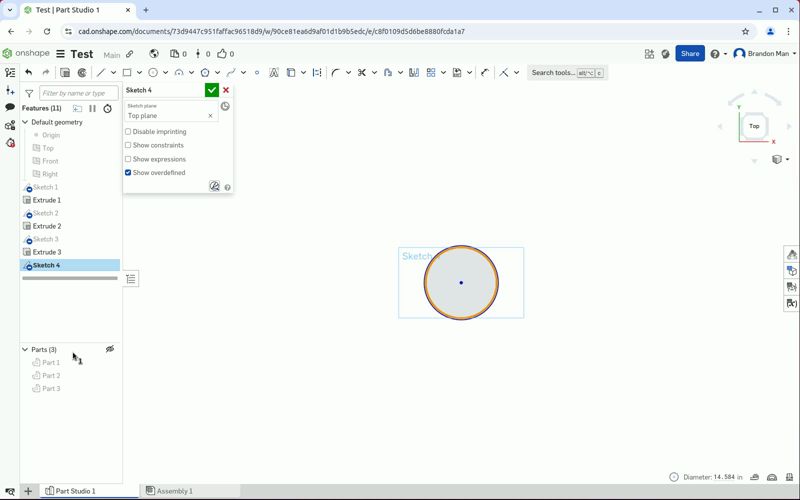
key(shift+y)
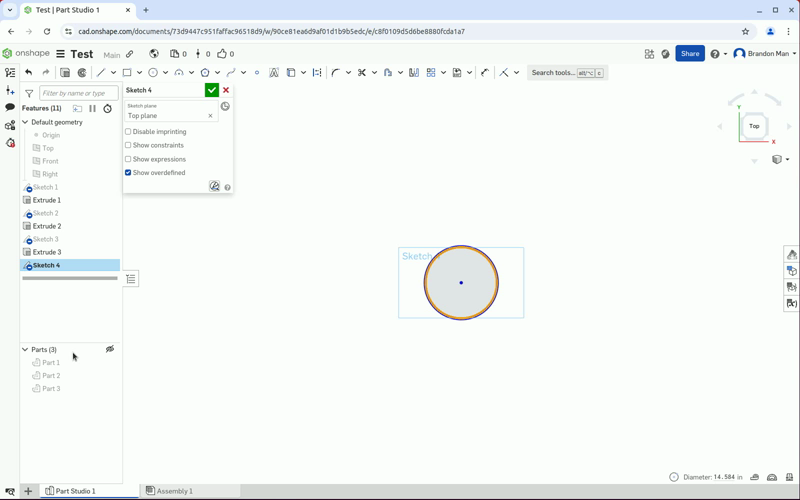
key(shift+e)
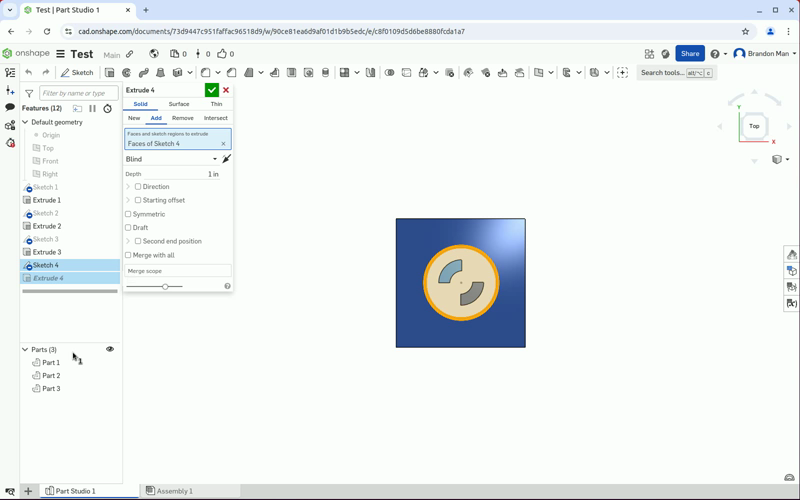
mouse_move(143, 106)
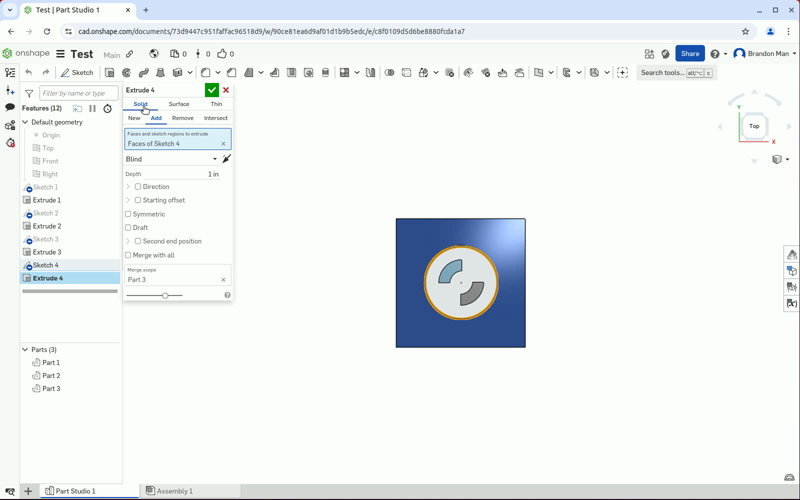
click(143, 106)
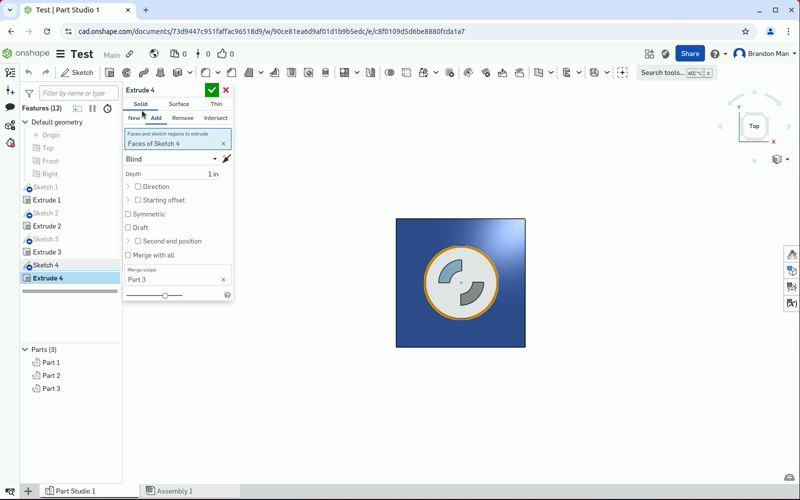
mouse_move(137, 120)
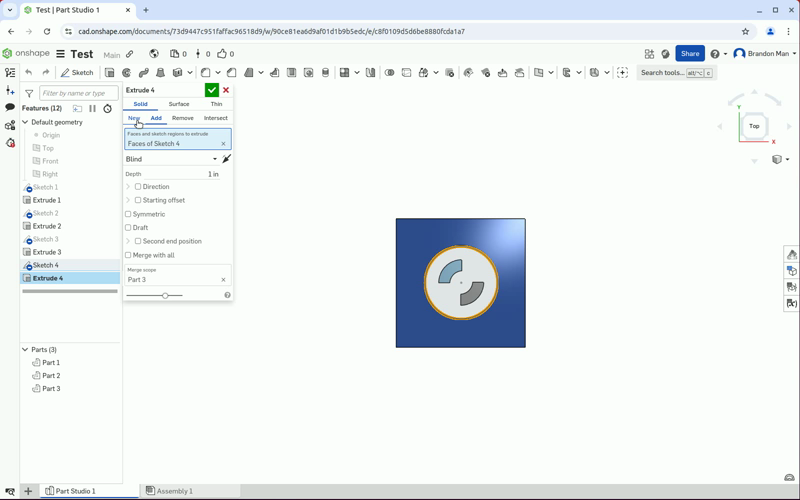
click(137, 120)
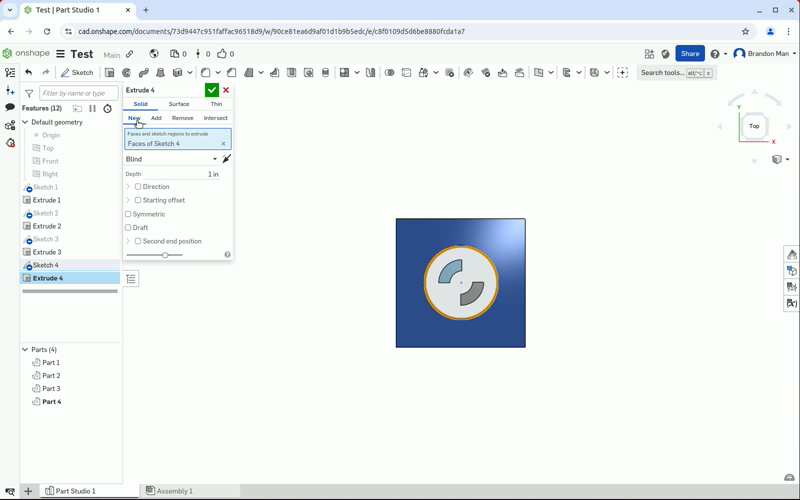
key(tab, 4)
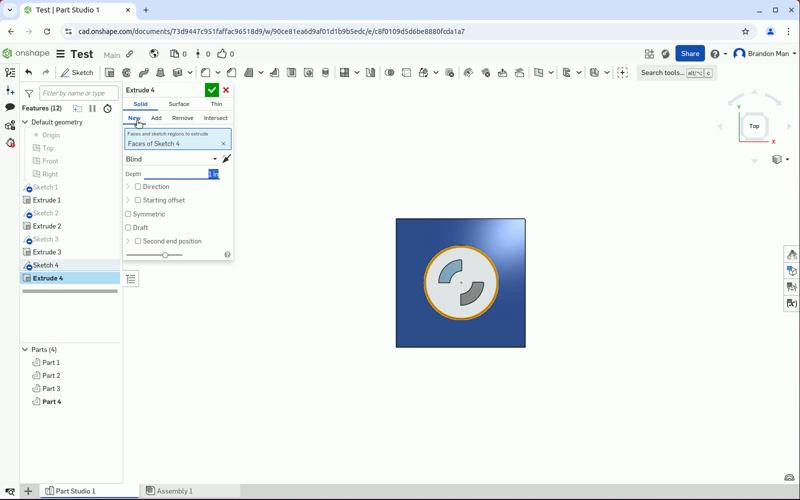
text(23.108)
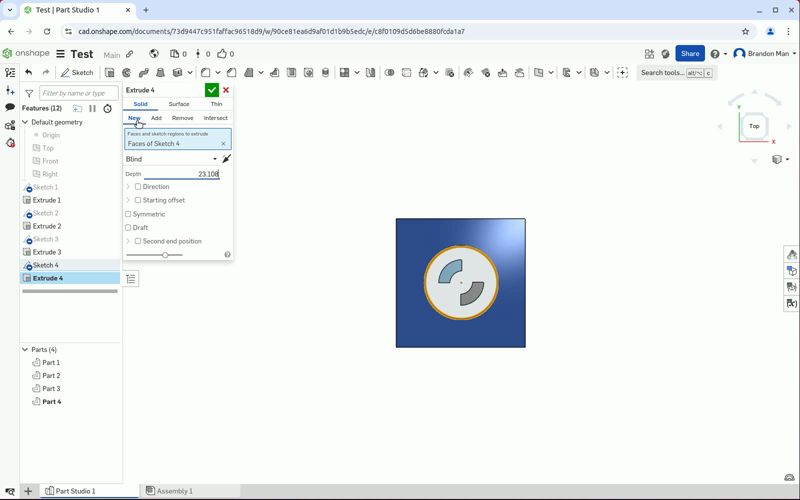
key(enter)
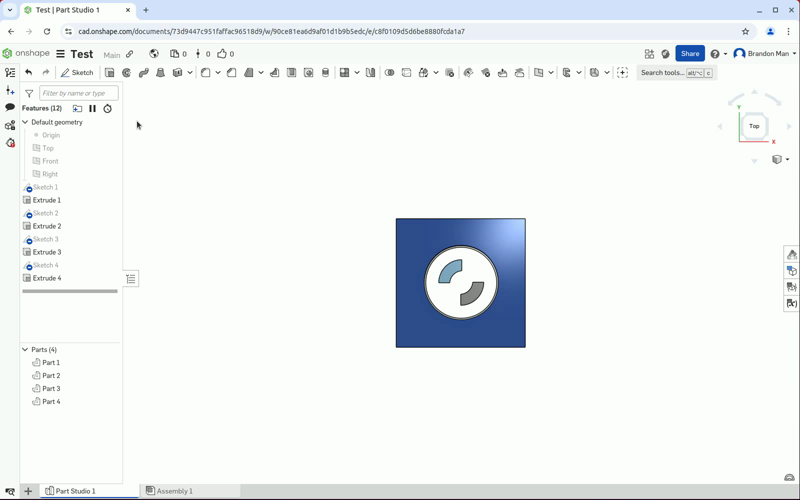
key(shift+h)
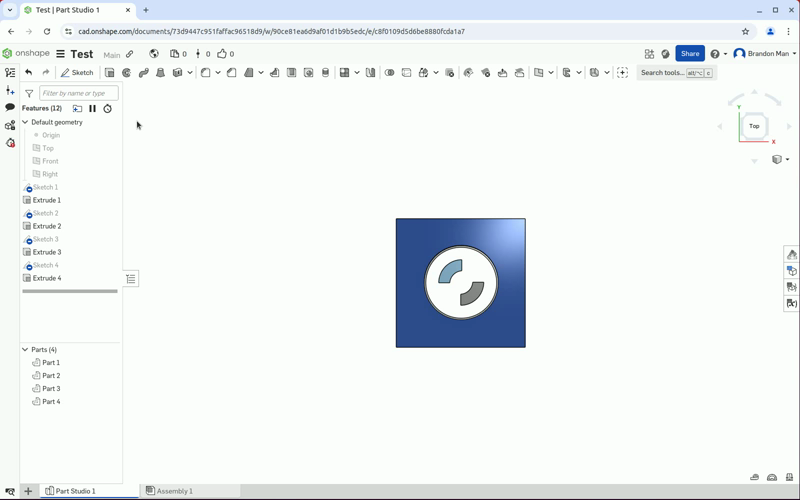
key(shift+h)
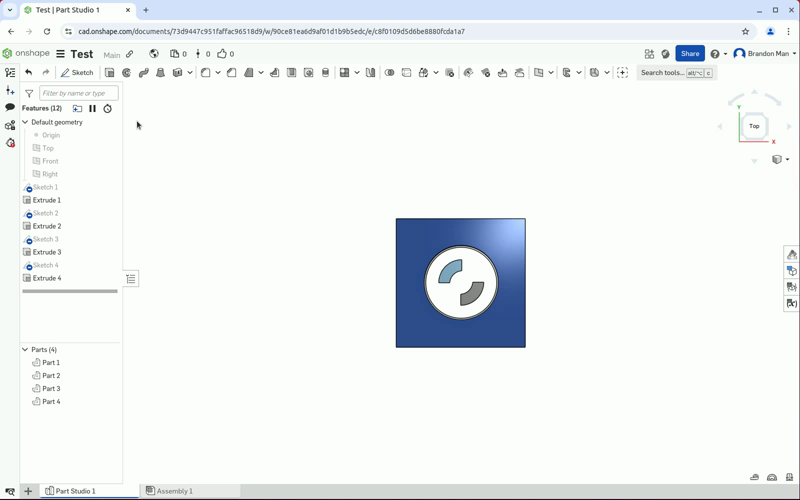
mouse_move(73, 189)
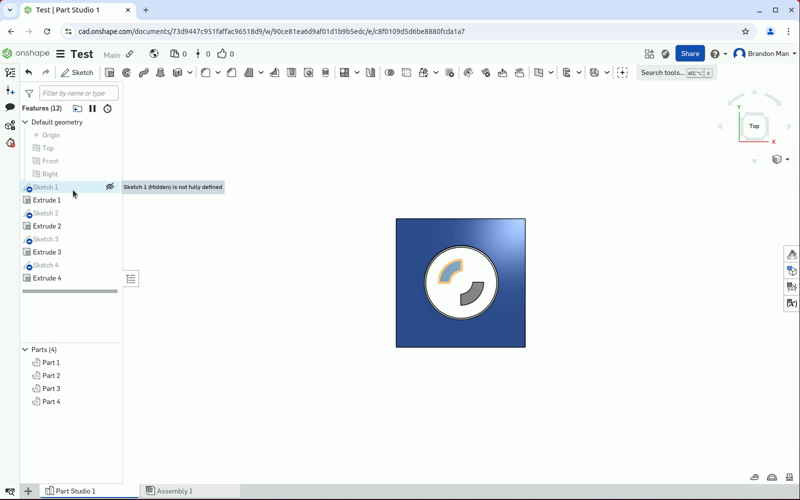
click(73, 189)
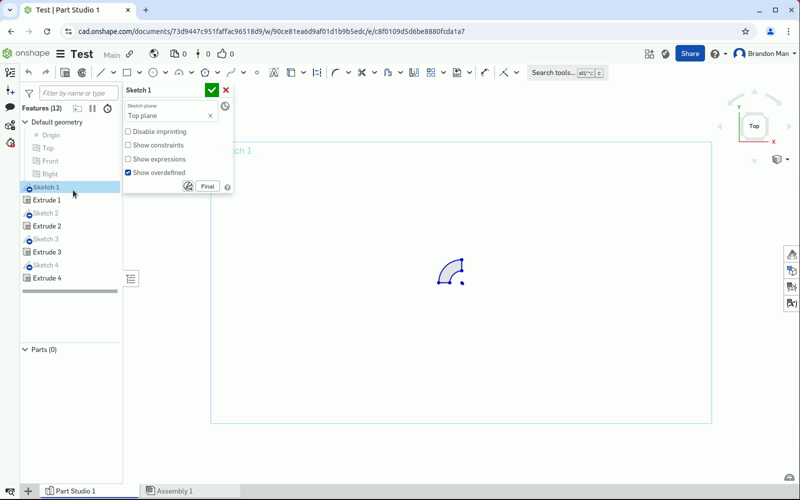
mouse_move(229, 92)
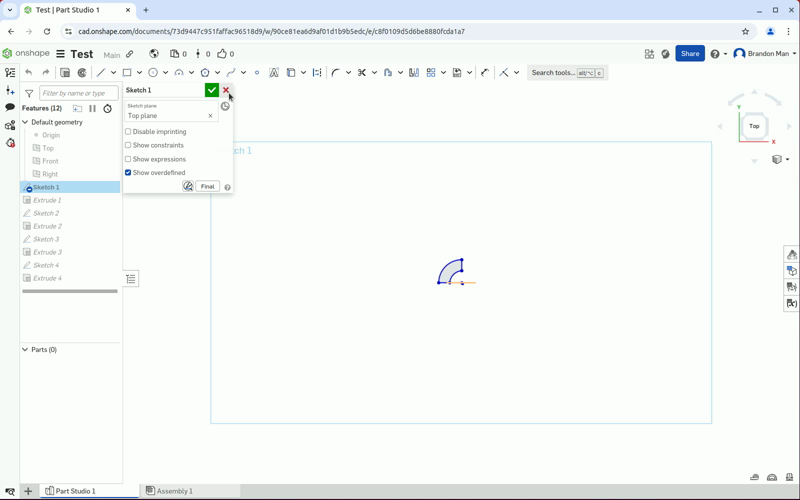
click(229, 92)
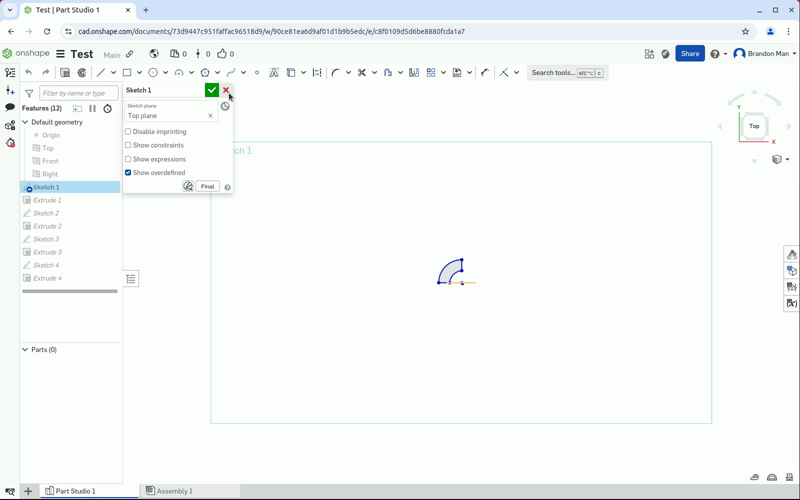
key(shift+s)
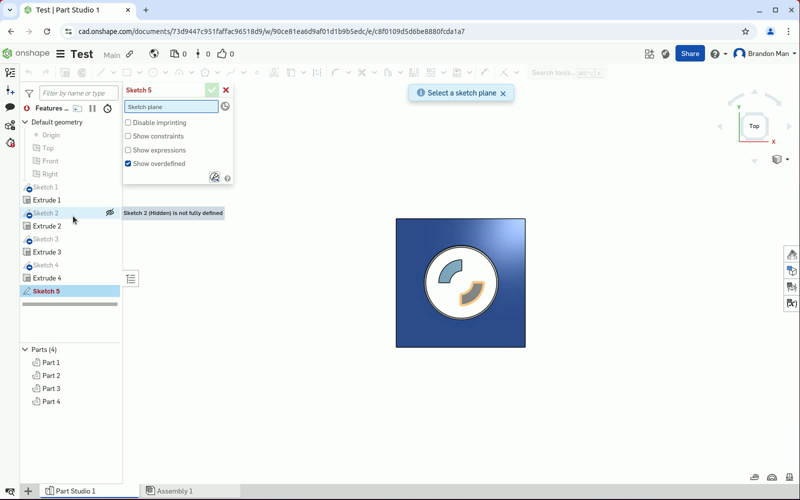
scroll(3)
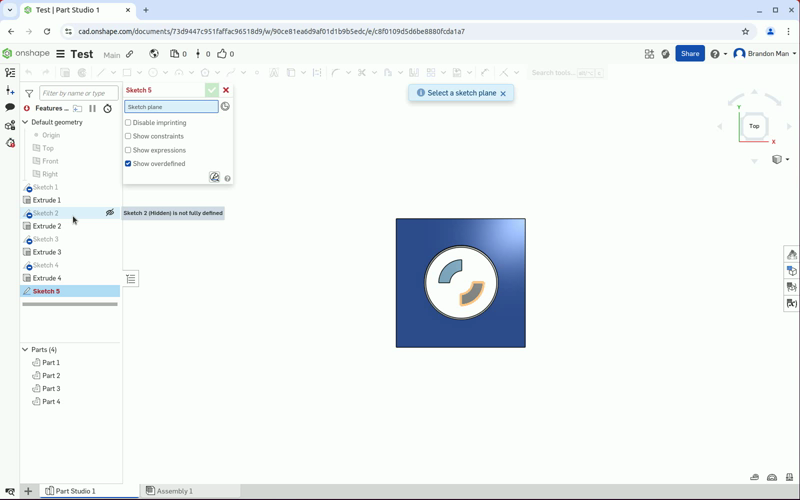
mouse_move(73, 150)
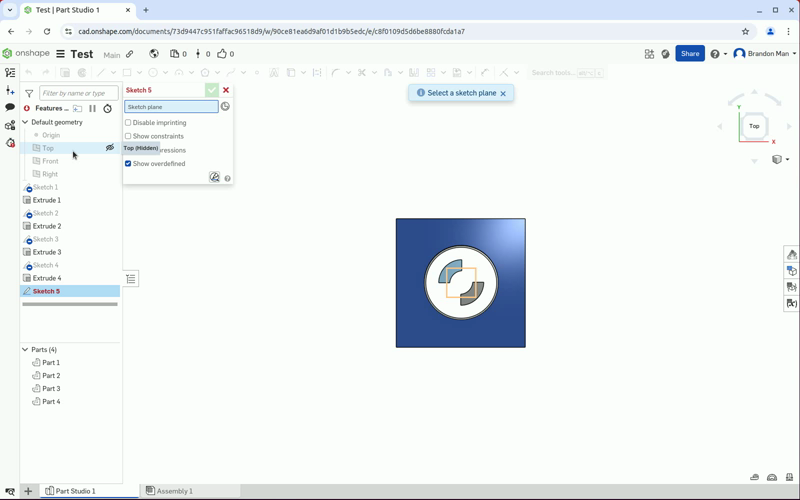
click(73, 150)
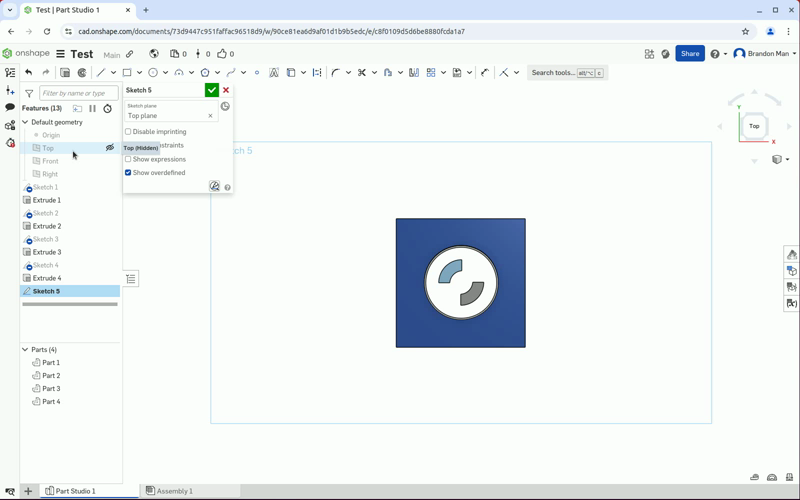
mouse_move(73, 352)
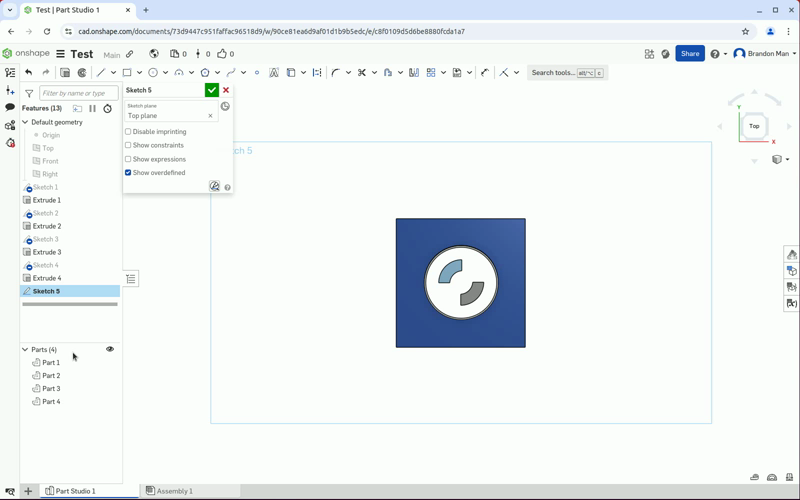
key(y)
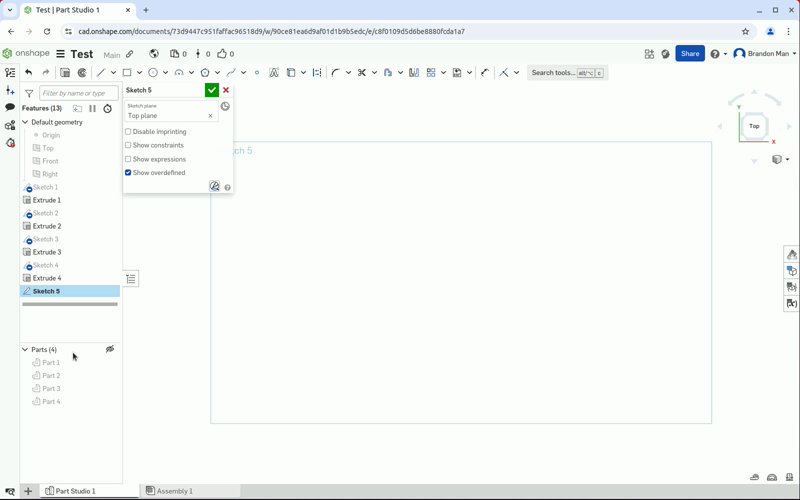
key(l)
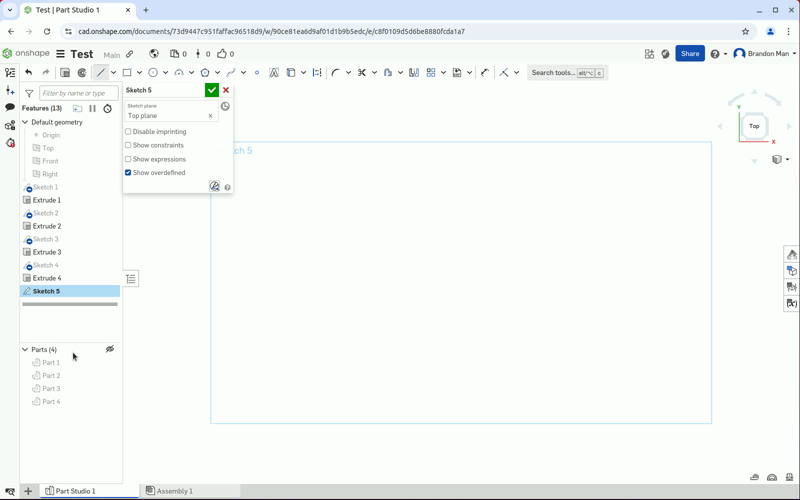
key_down(shift)
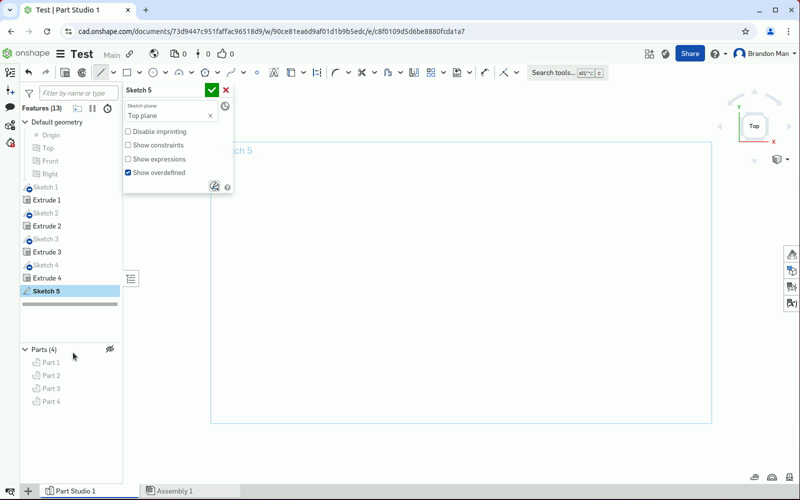
mouse_move(396, 347)
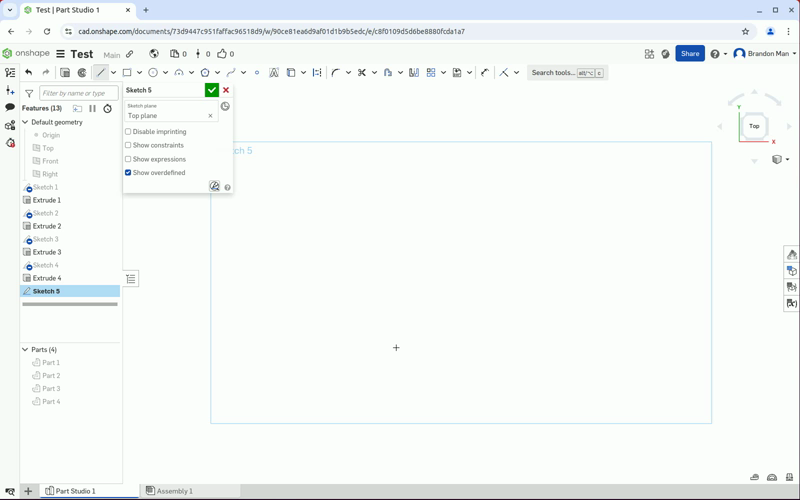
click(396, 347)
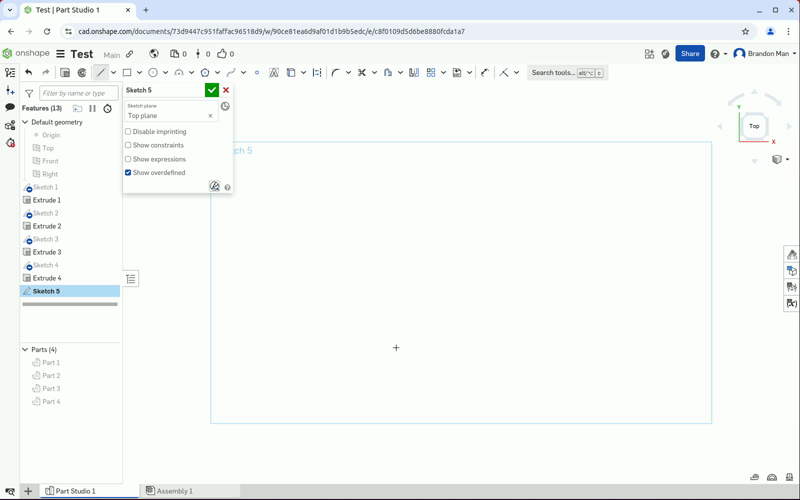
key_up(shift)
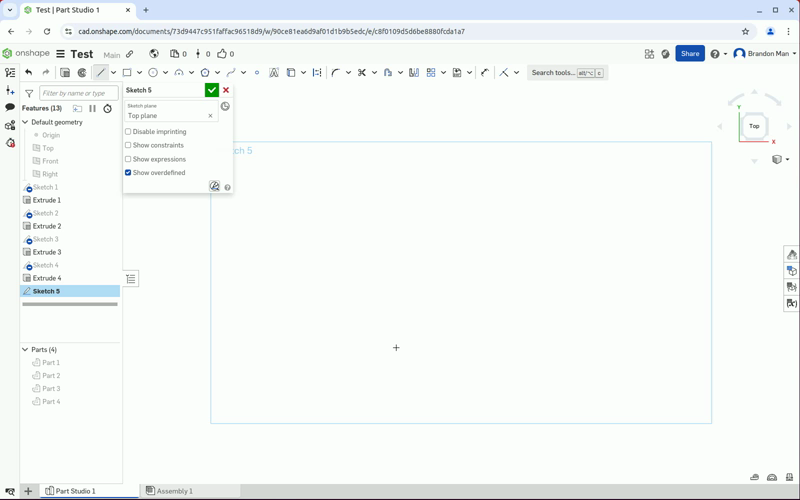
key_down(shift)
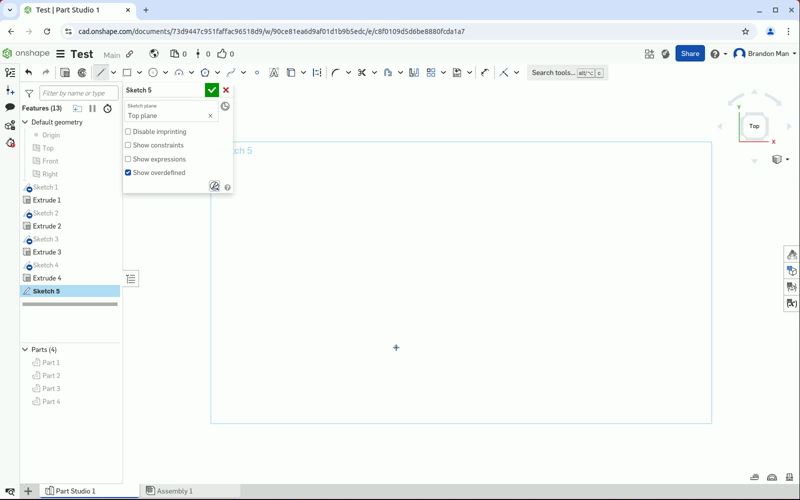
mouse_move(525, 347)
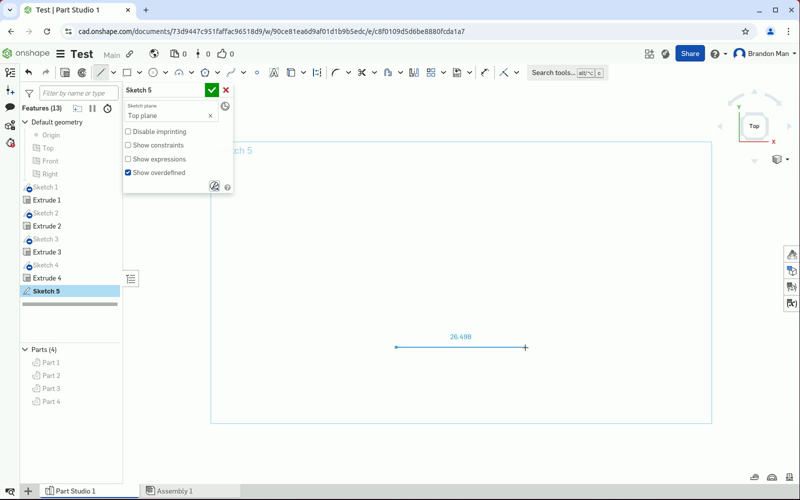
click(525, 347)
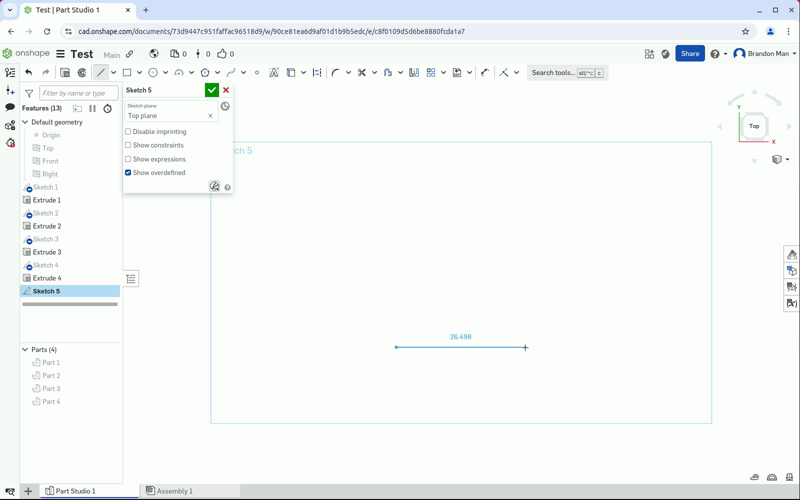
key_up(shift)
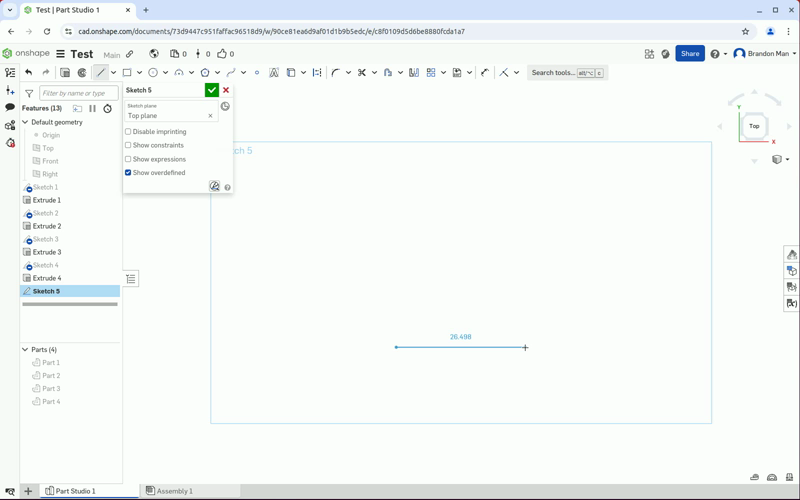
key_down(shift)
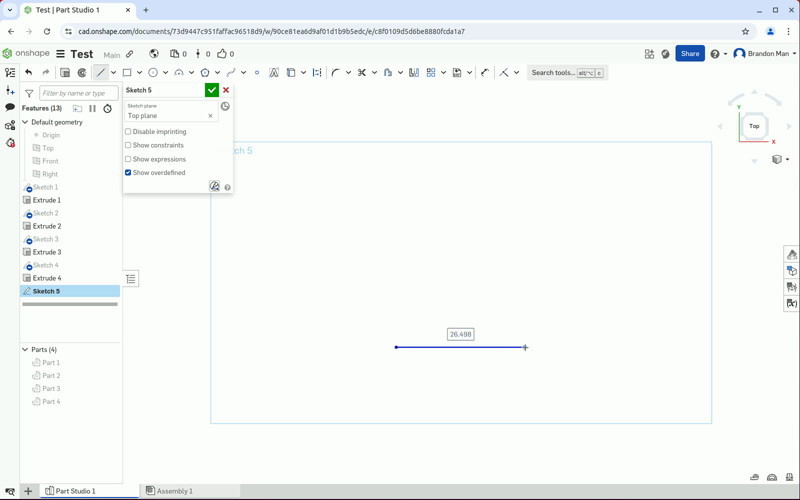
mouse_move(525, 218)
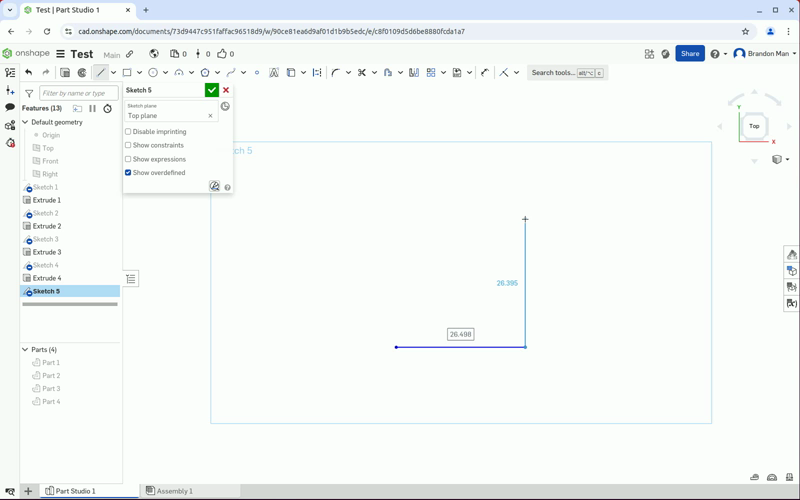
click(525, 218)
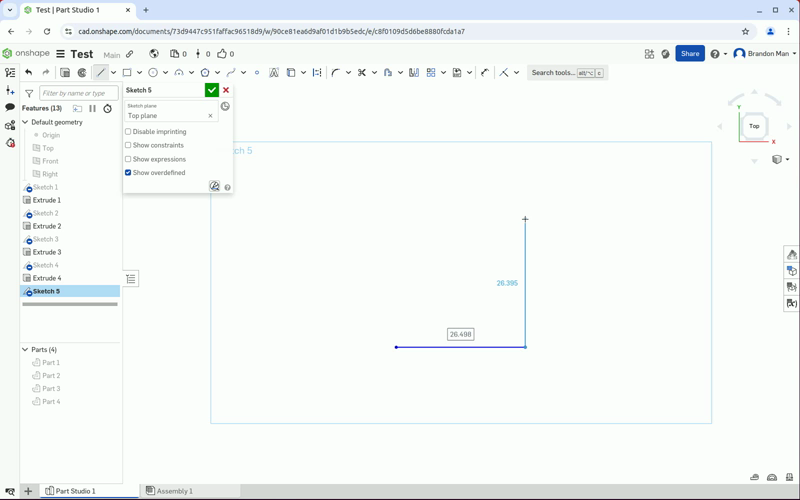
key_up(shift)
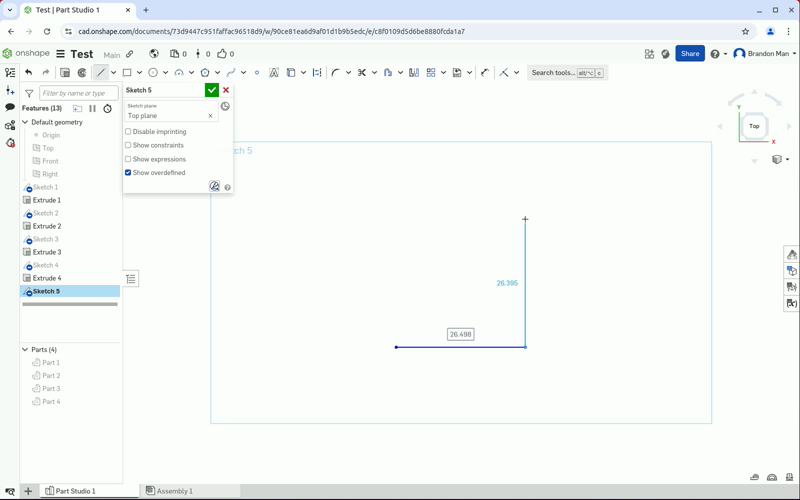
key_down(shift)
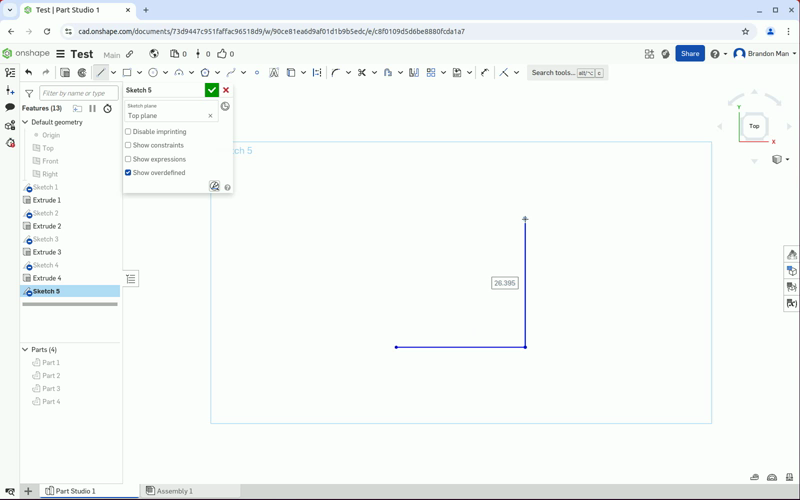
mouse_move(396, 218)
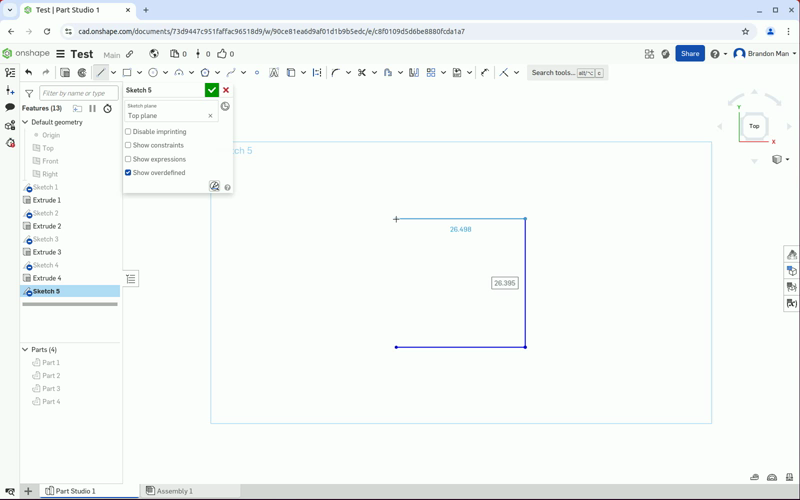
click(396, 218)
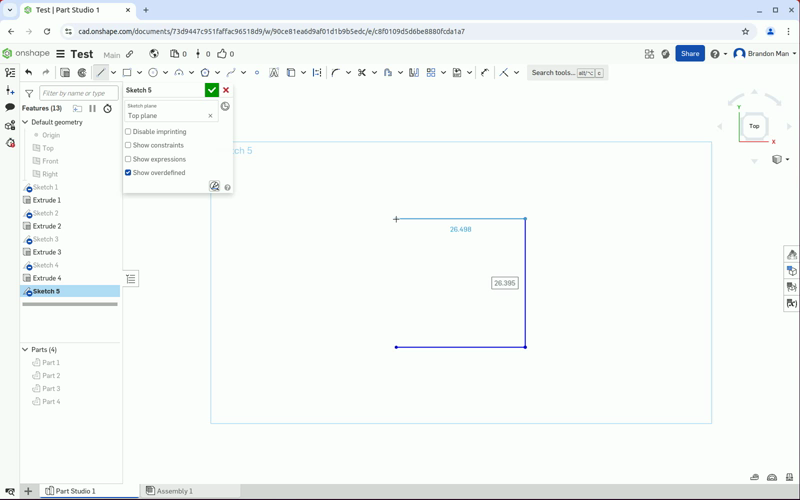
key_up(shift)
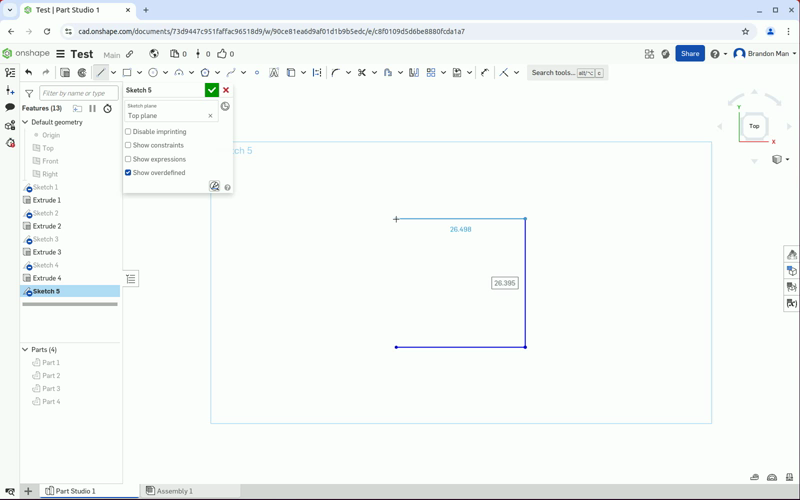
key_down(shift)
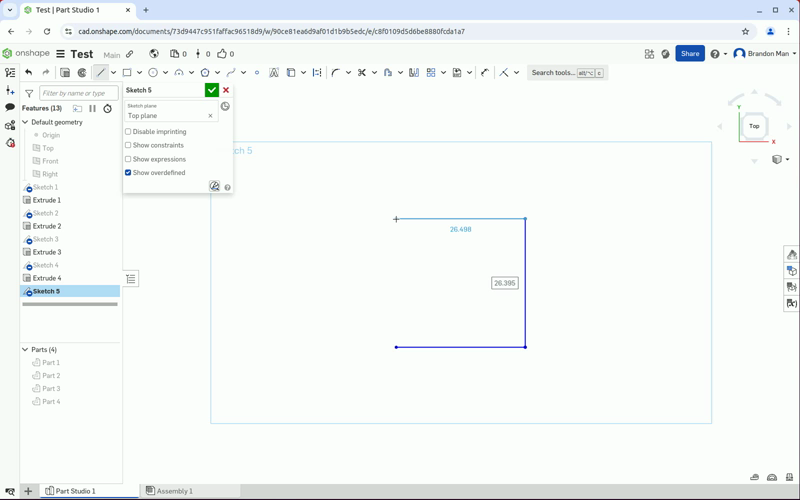
mouse_move(396, 347)
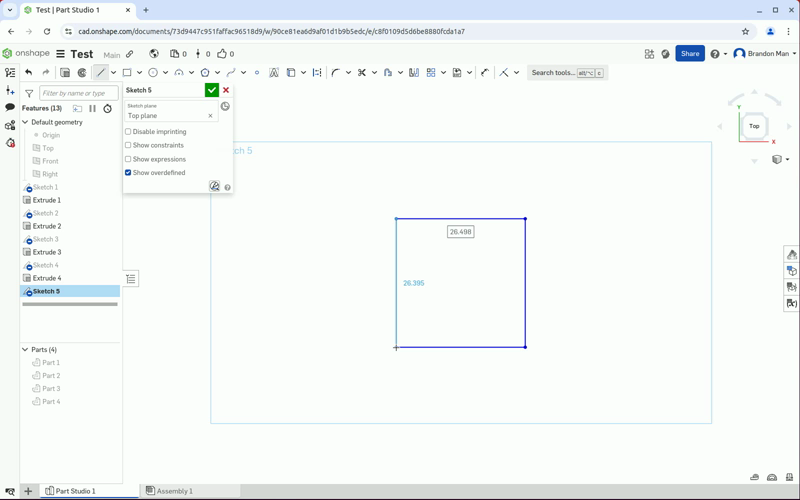
key_up(shift)
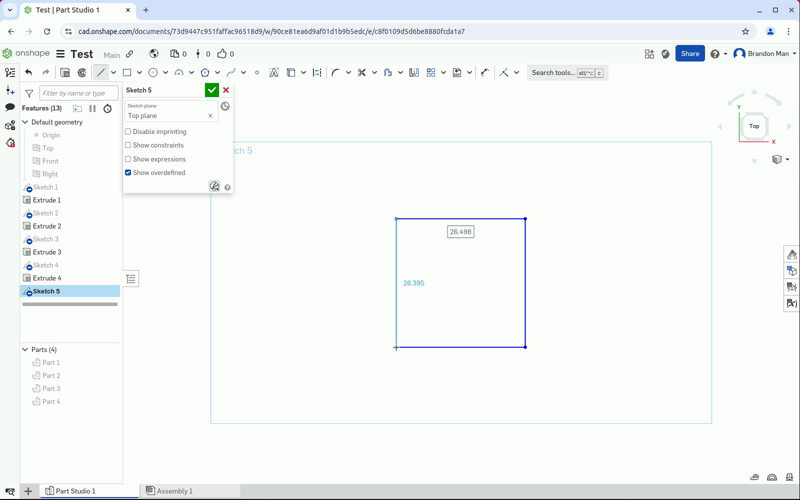
click(396, 347)
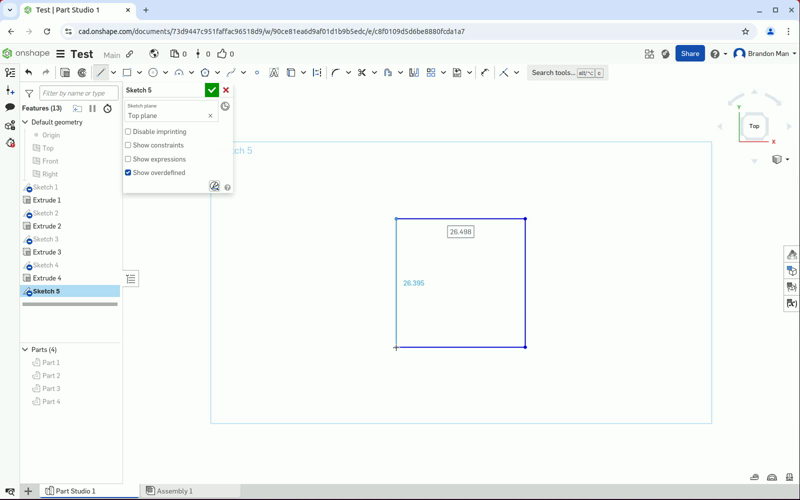
key(esc)
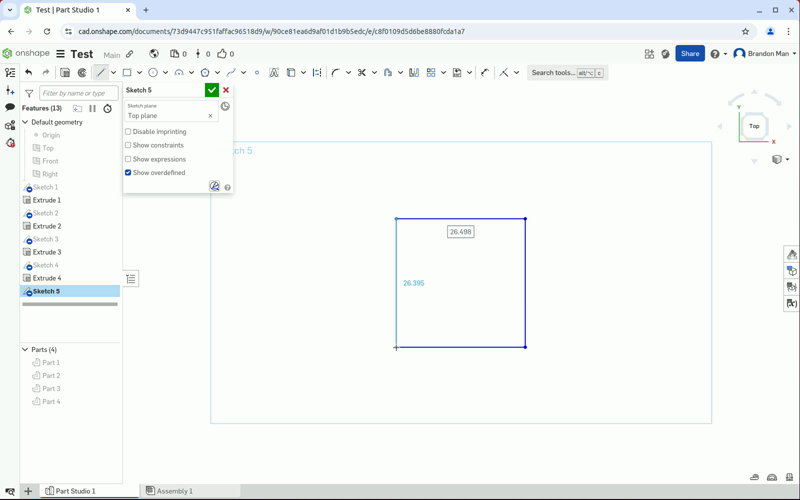
mouse_move(442, 293)
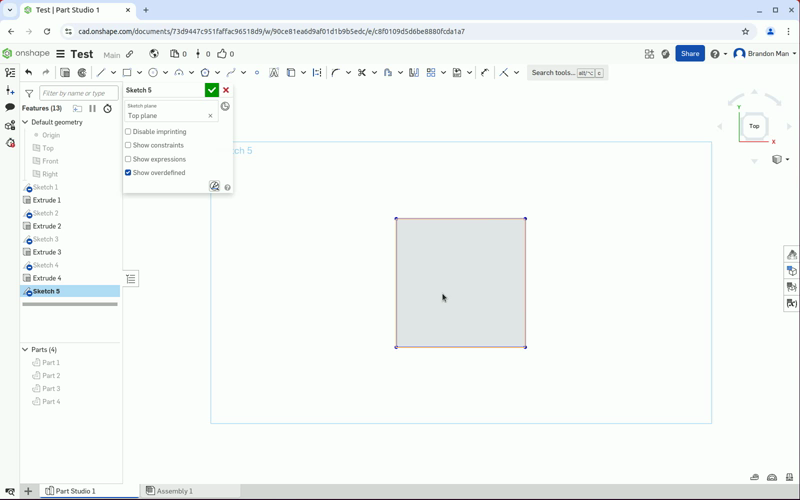
click(442, 293)
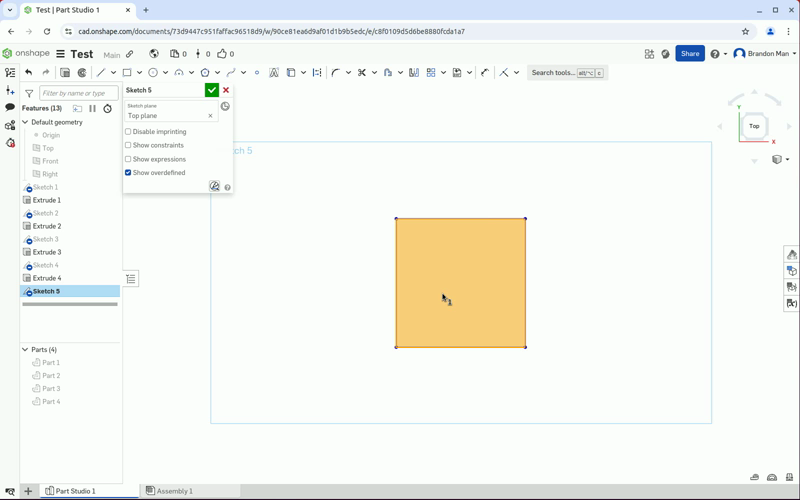
mouse_move(73, 352)
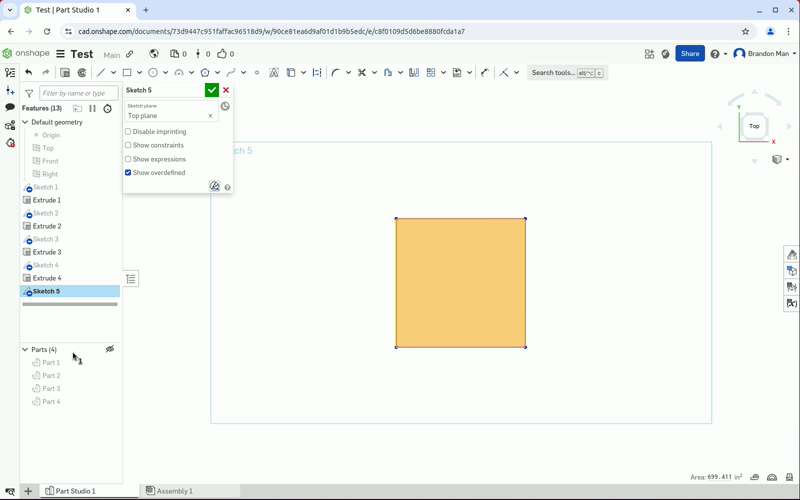
key(shift+y)
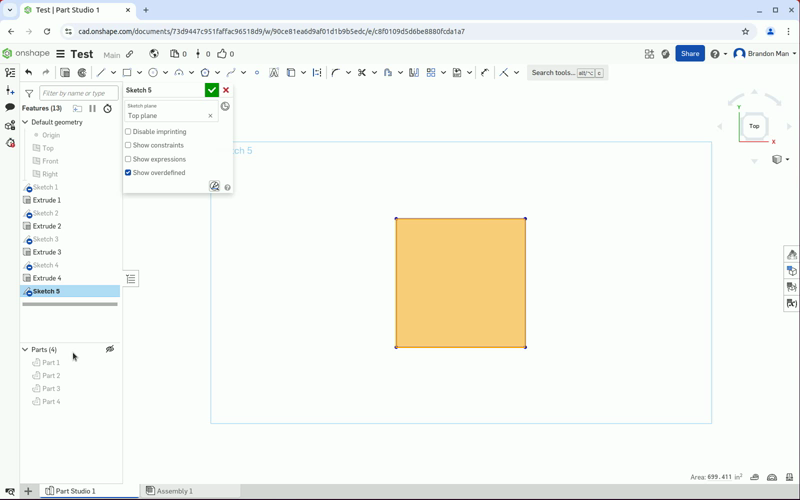
key(shift+e)
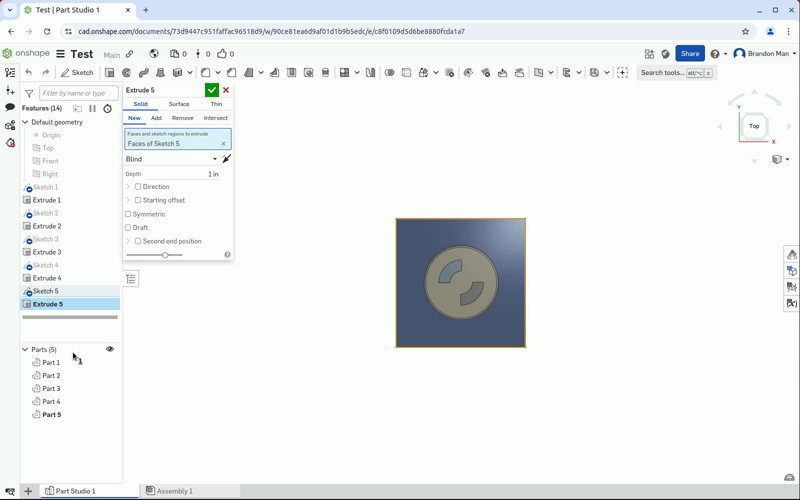
mouse_move(143, 106)
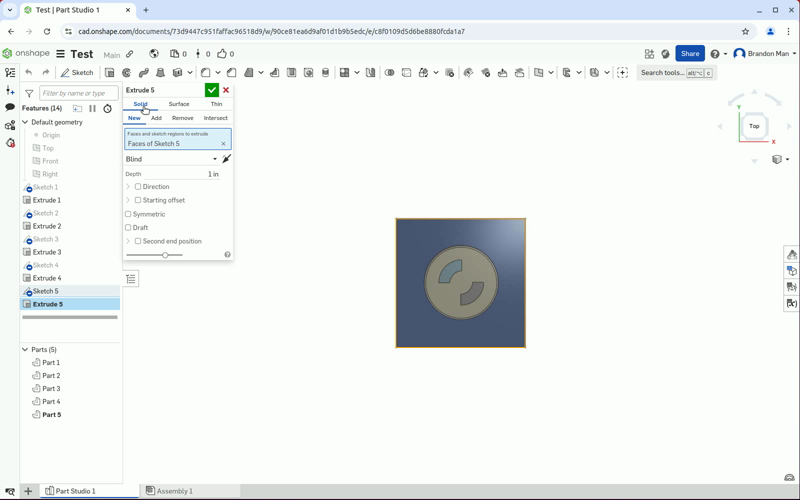
click(143, 106)
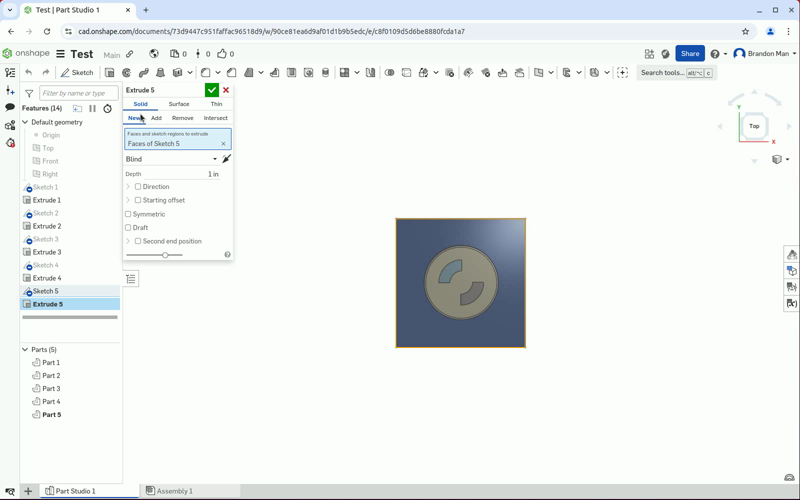
mouse_move(137, 120)
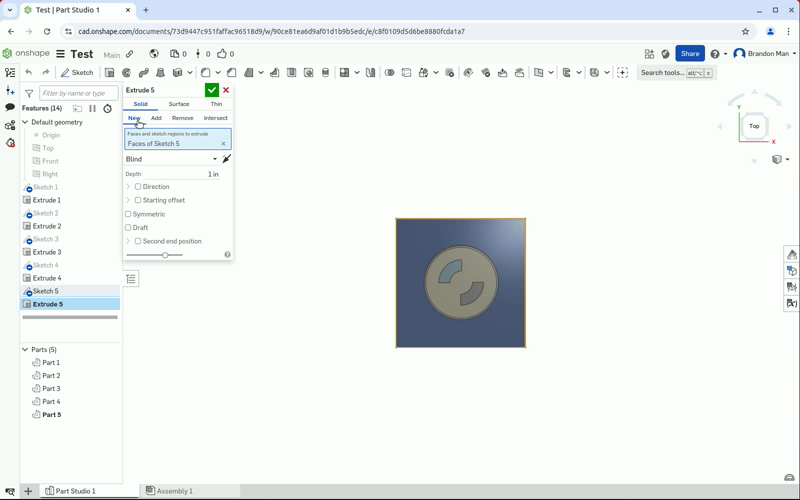
click(137, 120)
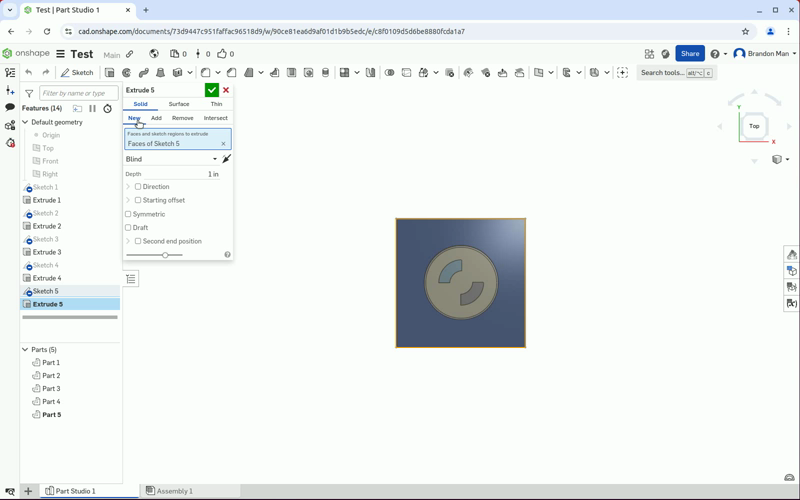
key(tab, 4)
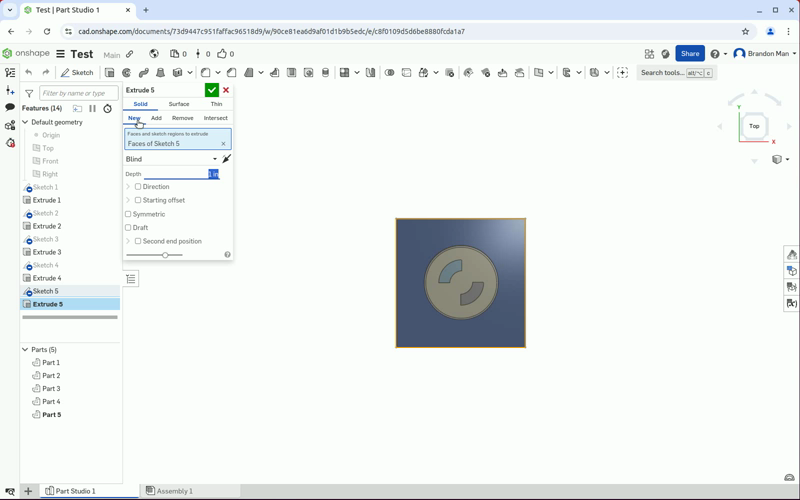
text(0.722)
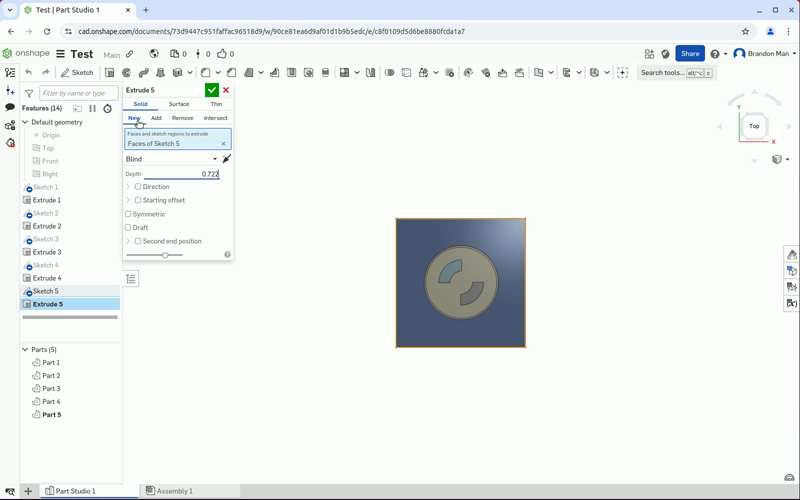
key(tab, 3)
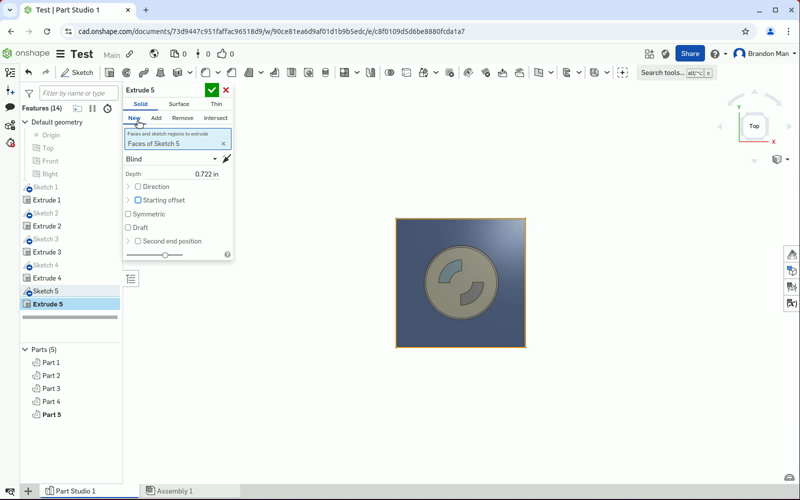
key(tab, 2)
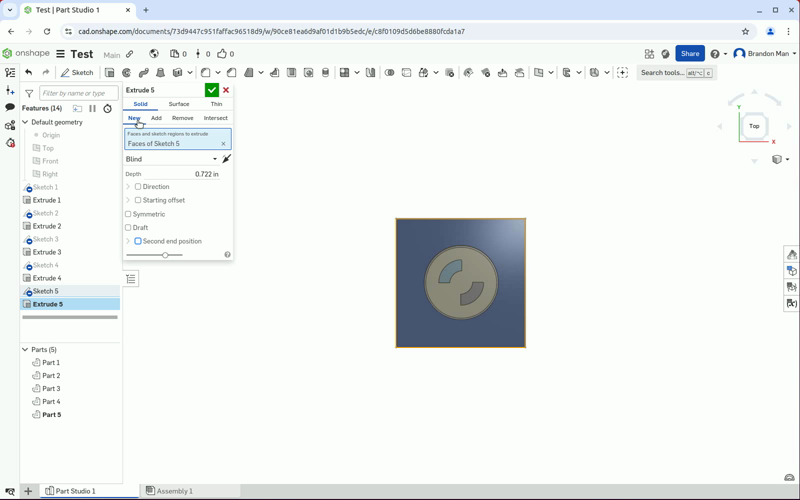
key(space)
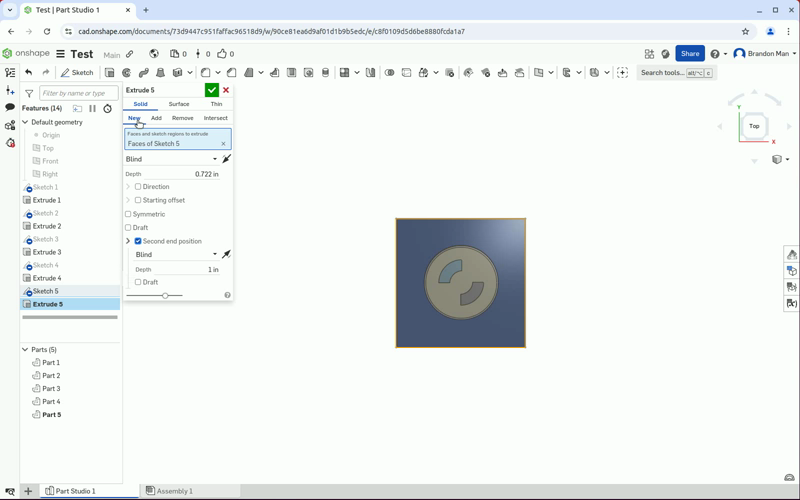
key(tab, 3)
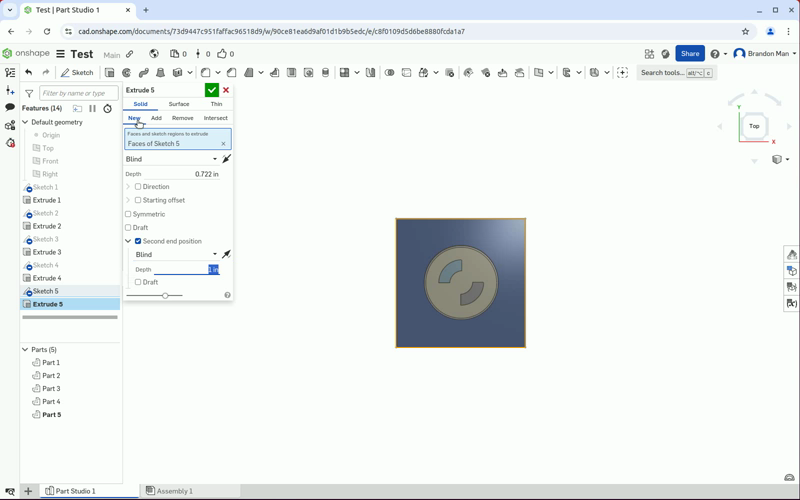
text(2.166)
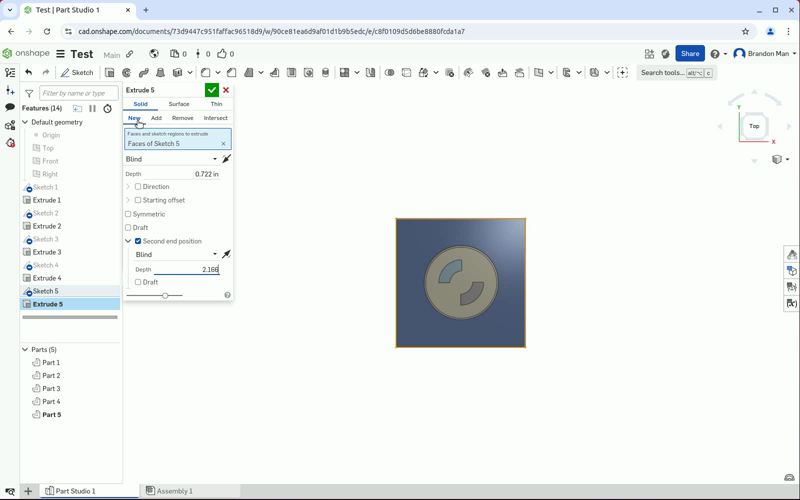
key(enter)
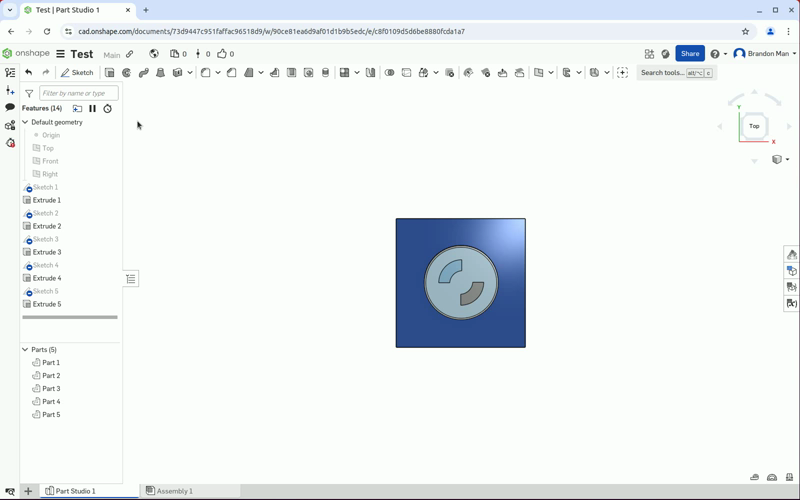
key(shift+h)
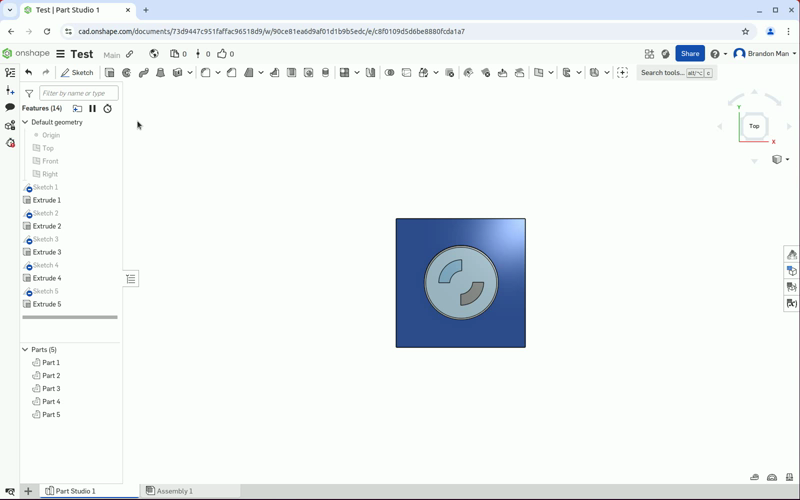
key(shift+h)
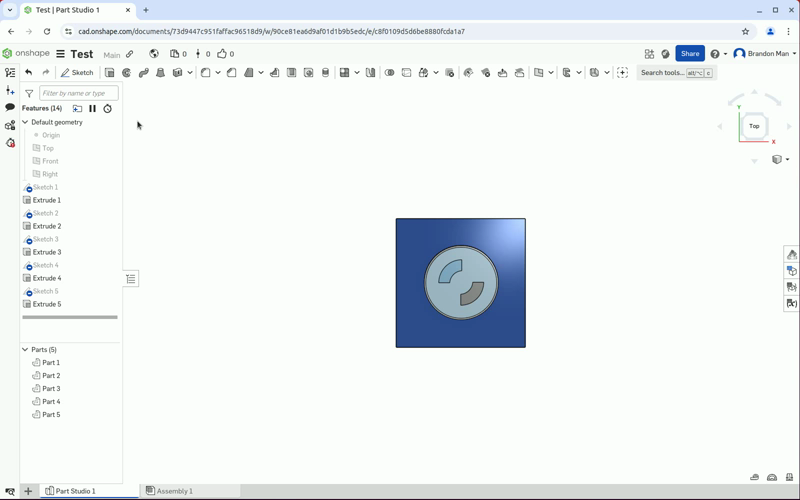
mouse_move(73, 189)
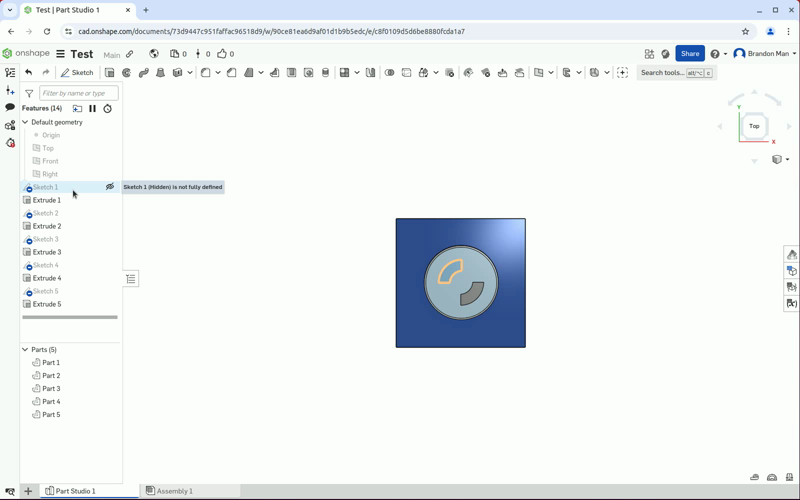
click(73, 189)
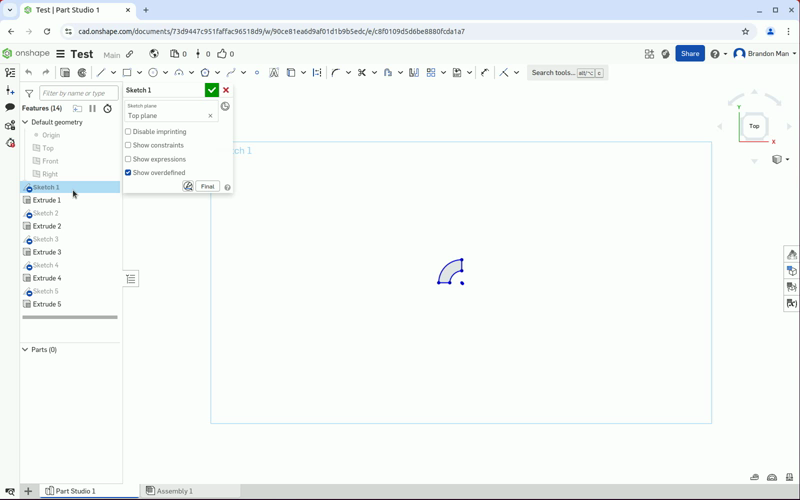
mouse_move(229, 92)
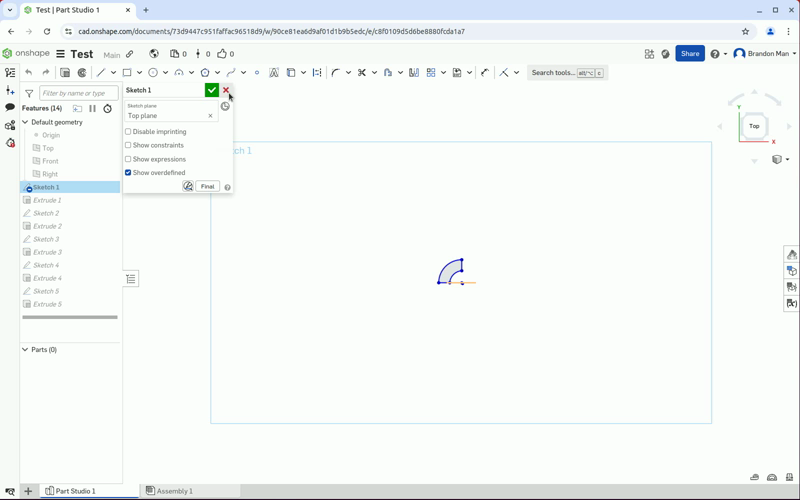
click(229, 92)
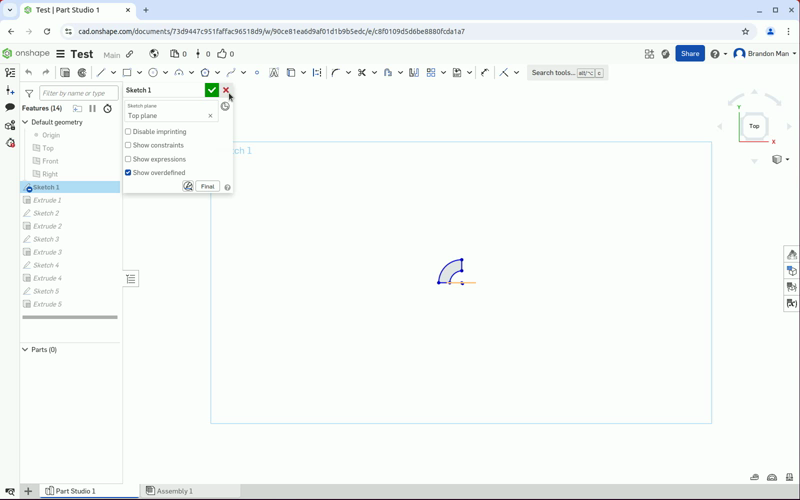
key(shift+s)
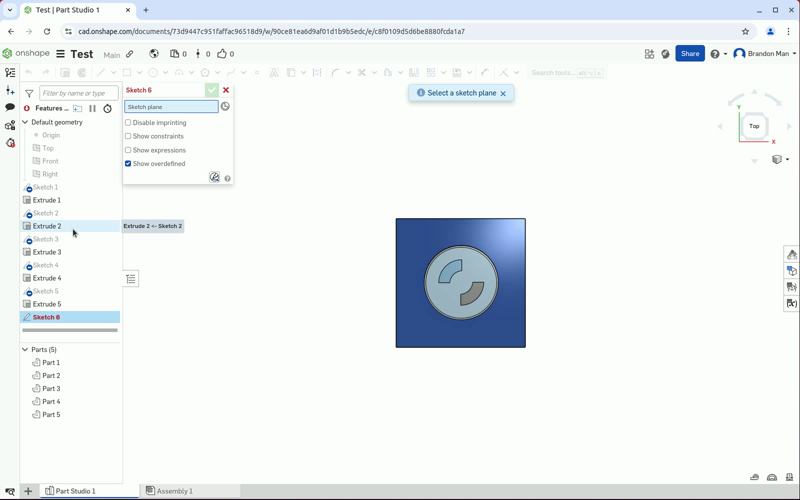
scroll(3)
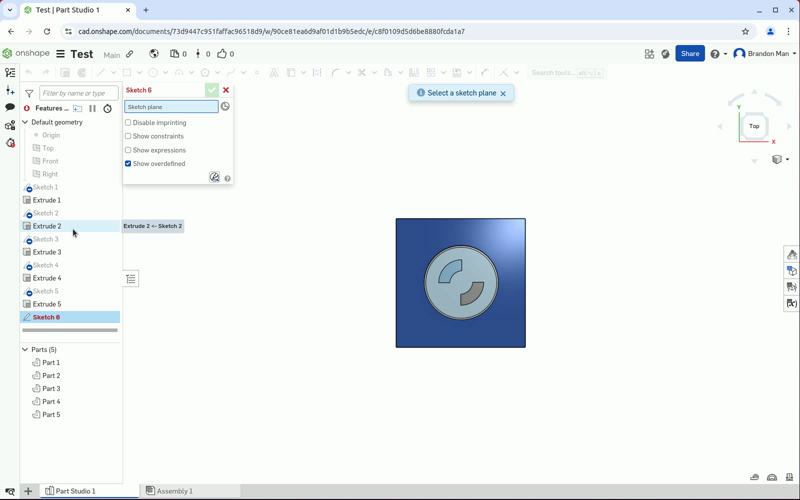
mouse_move(73, 150)
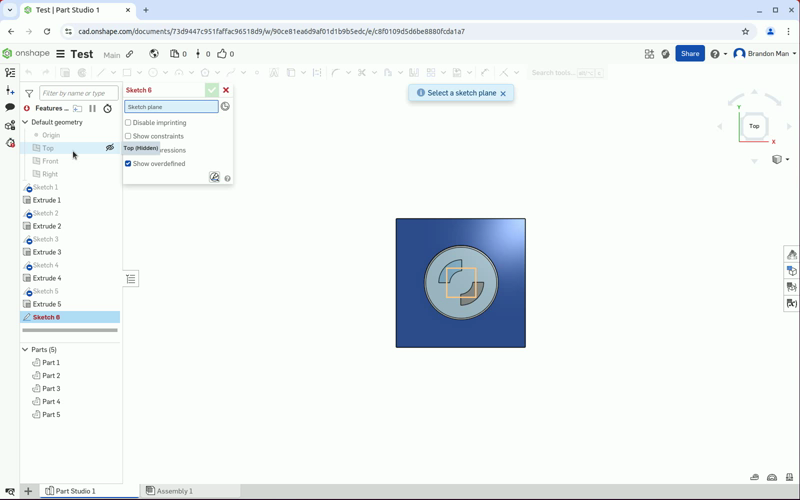
click(73, 150)
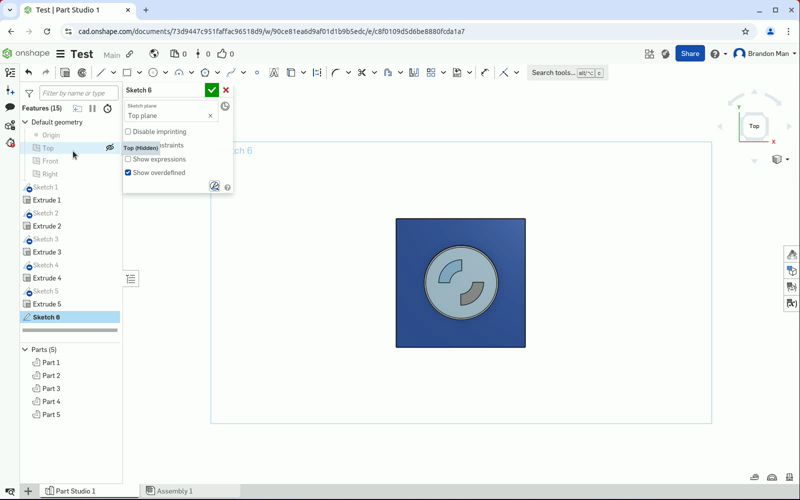
mouse_move(73, 352)
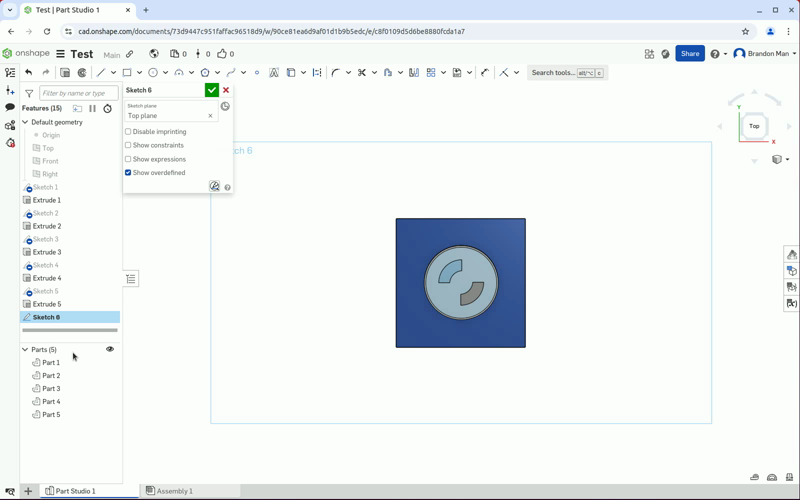
key(y)
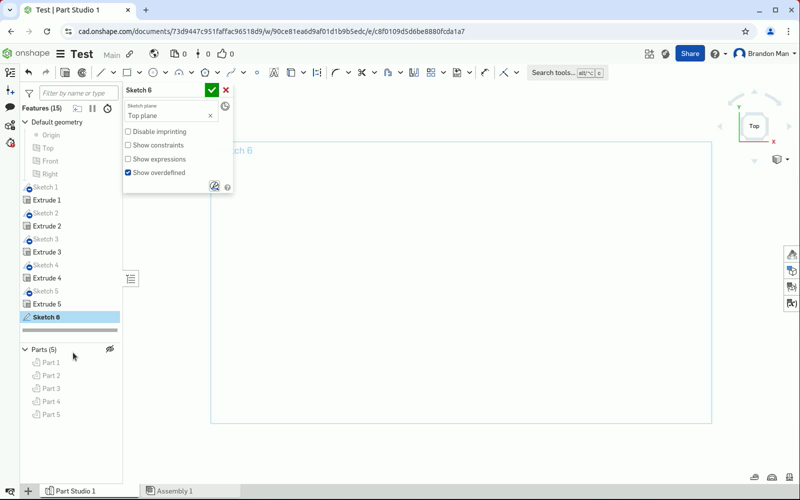
key(a)
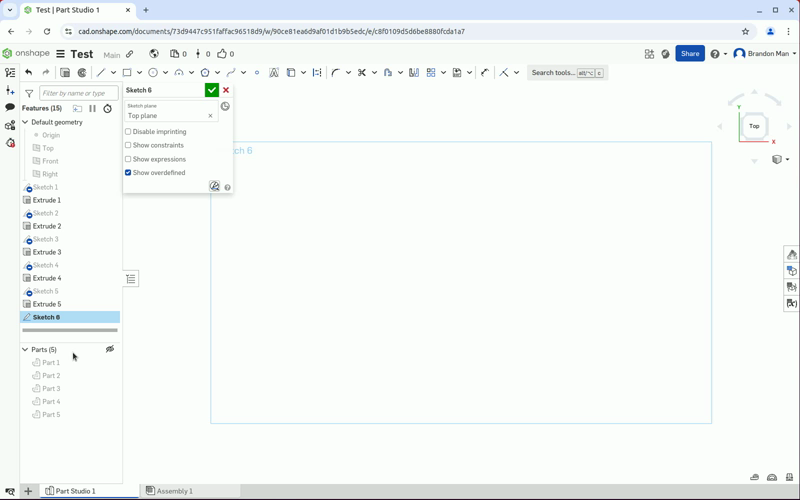
key_down(shift)
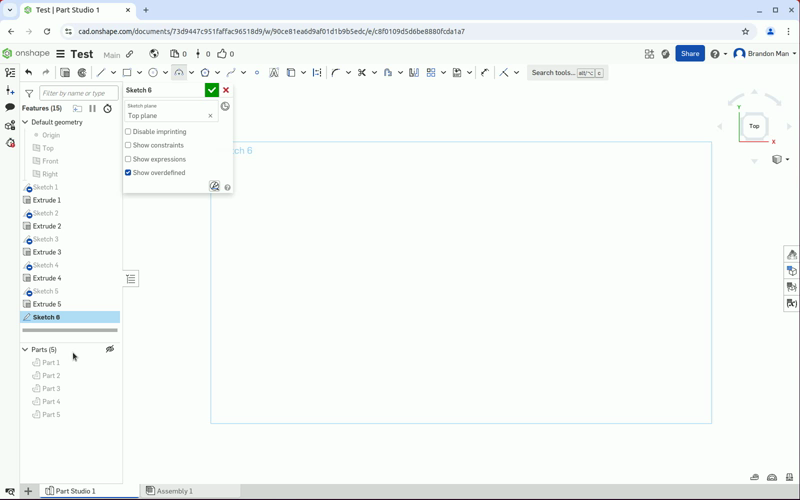
mouse_move(438, 282)
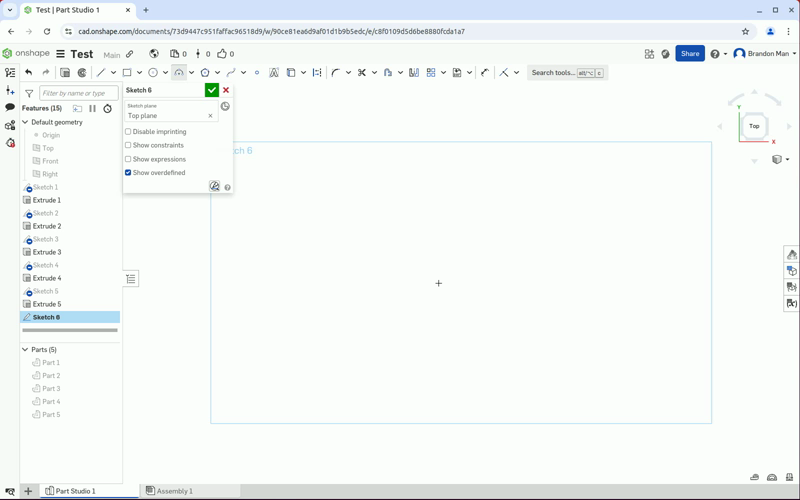
click(438, 282)
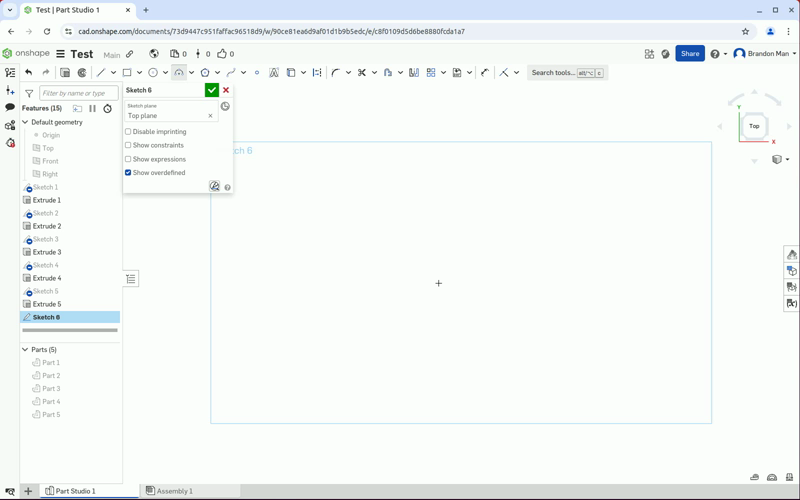
key_up(shift)
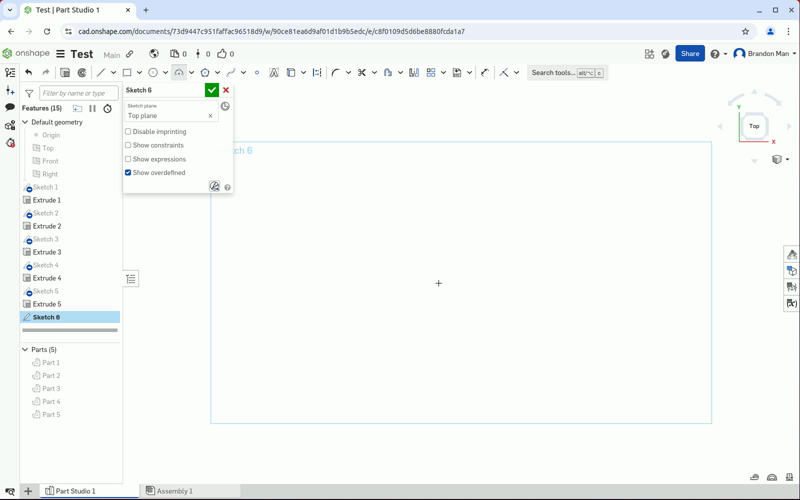
key_down(shift)
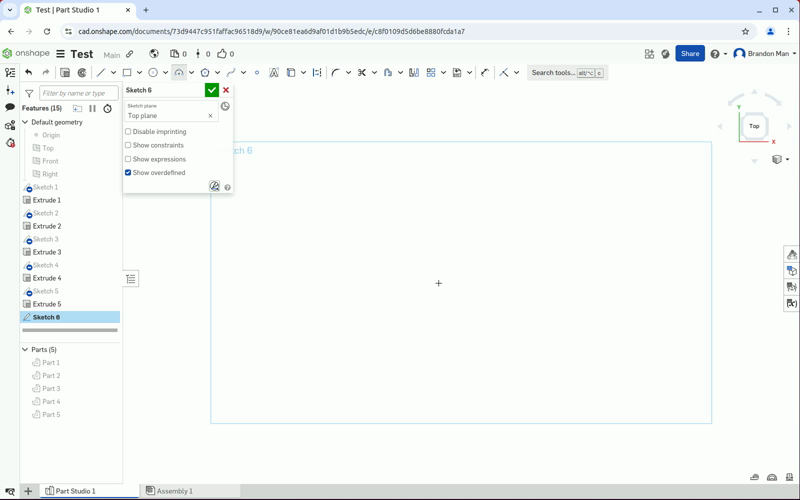
mouse_move(461, 306)
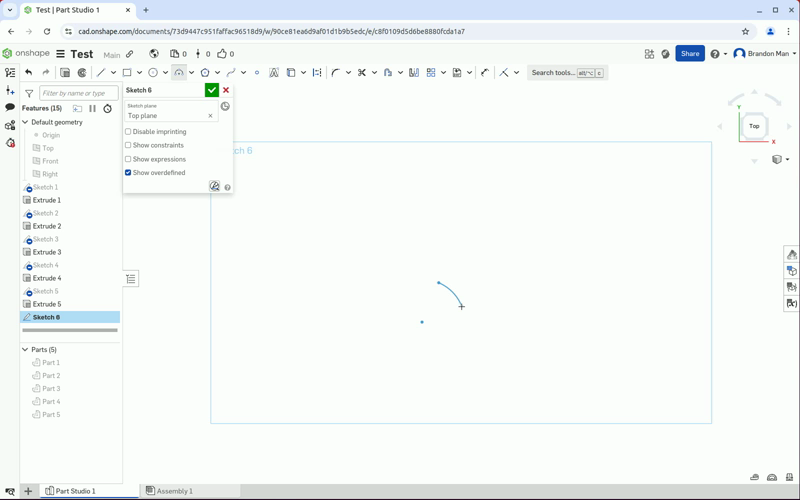
click(461, 306)
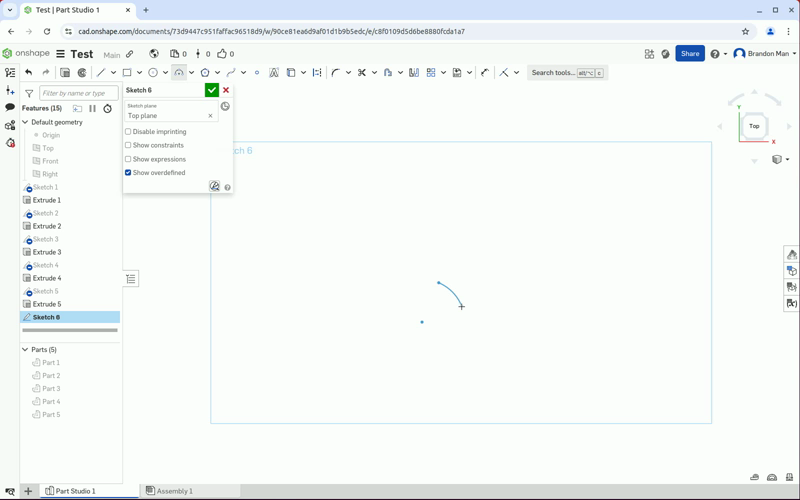
mouse_move(445, 299)
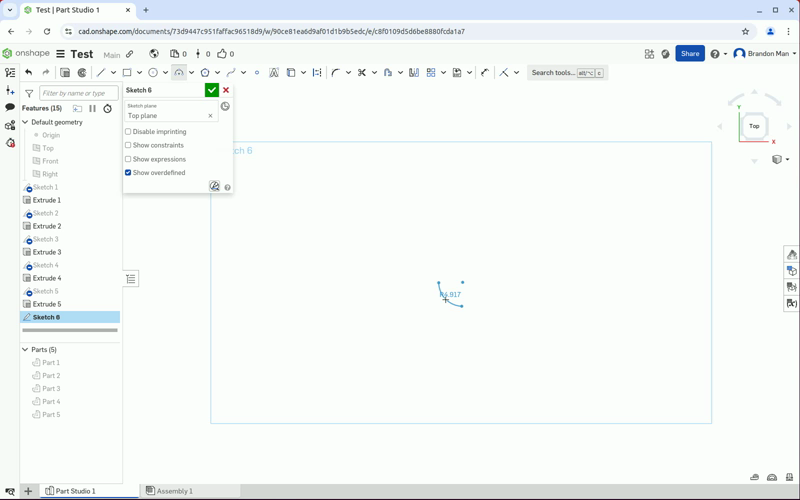
click(445, 299)
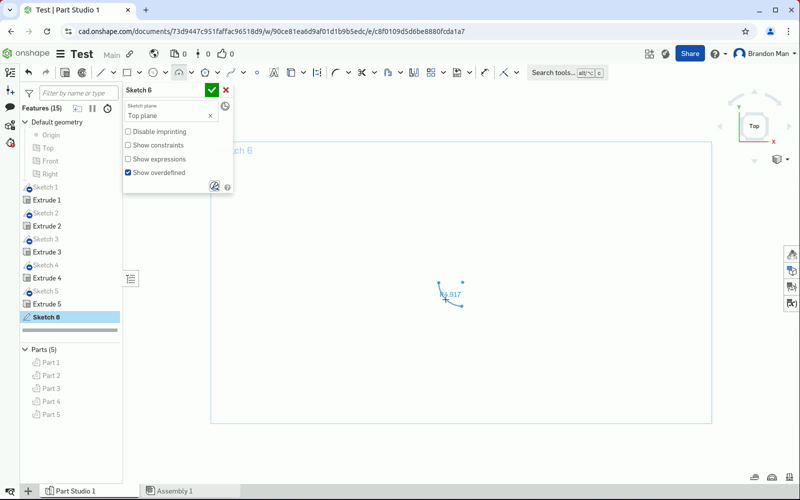
key_up(shift)
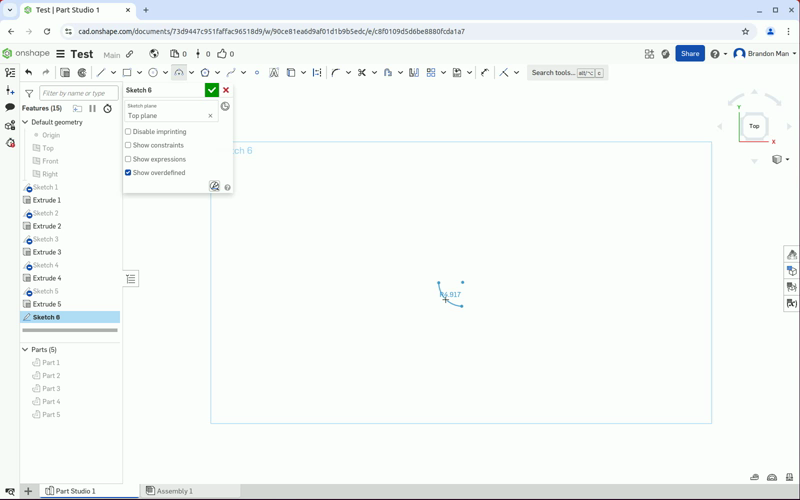
key(esc)
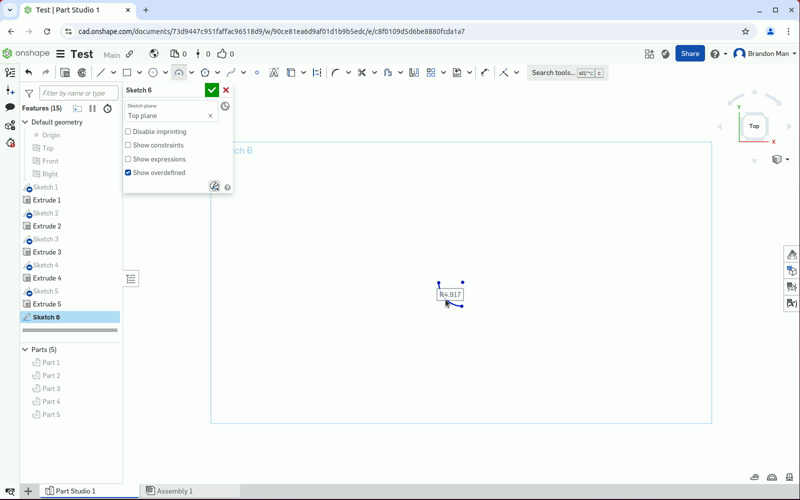
key(l)
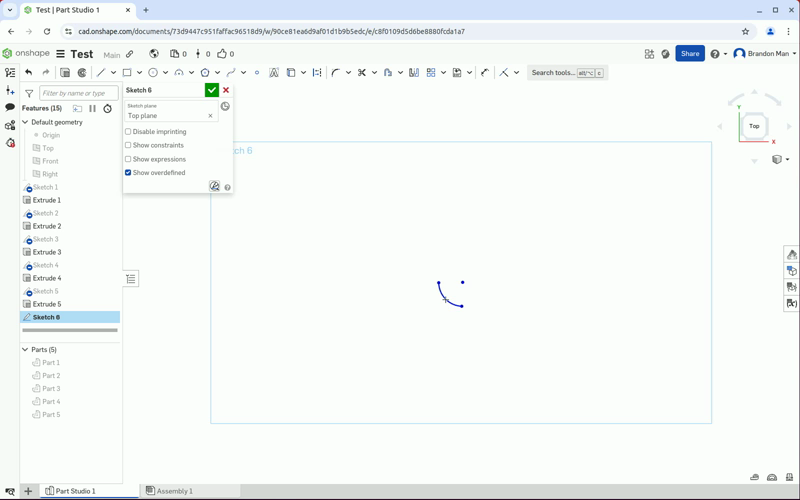
mouse_move(461, 306)
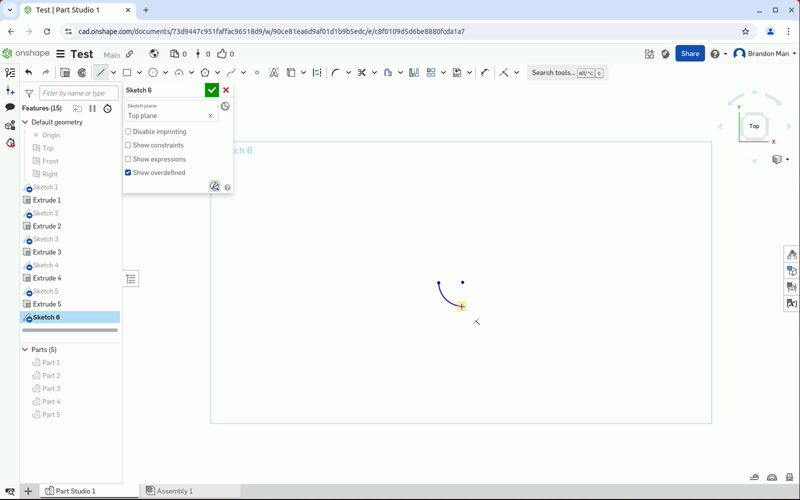
click(461, 306)
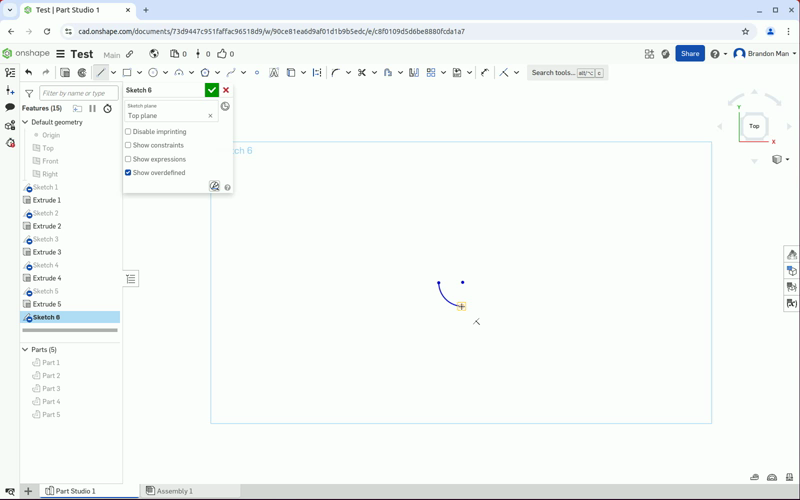
key_down(shift)
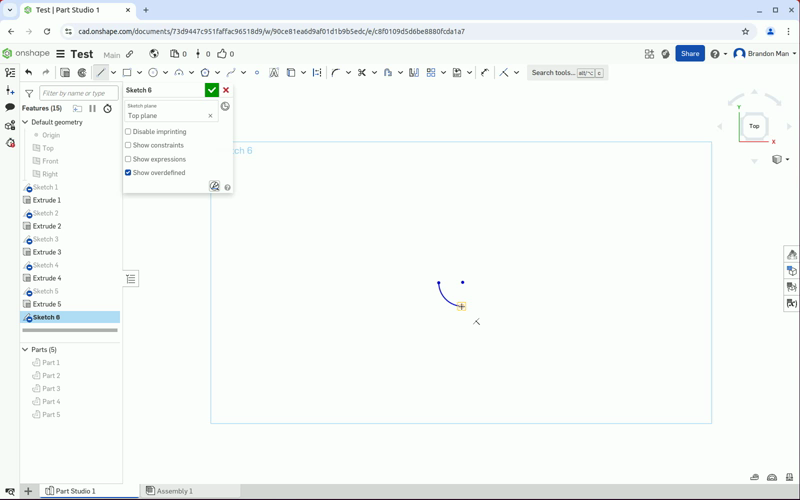
mouse_move(491, 306)
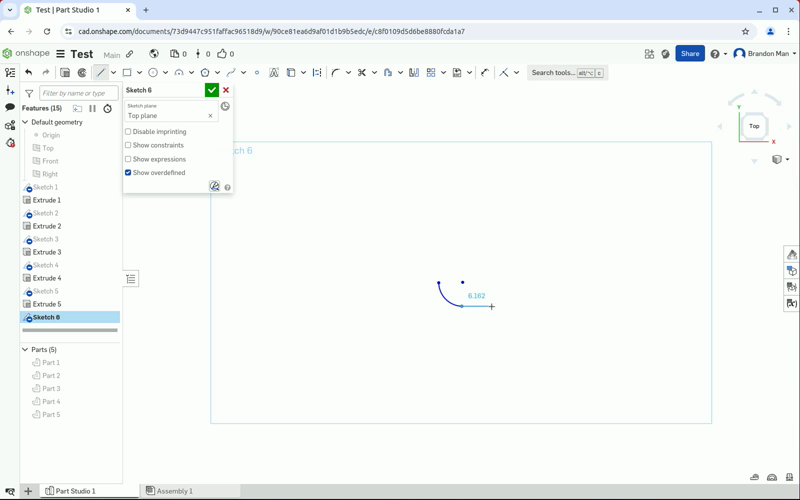
mouse_move(461, 294)
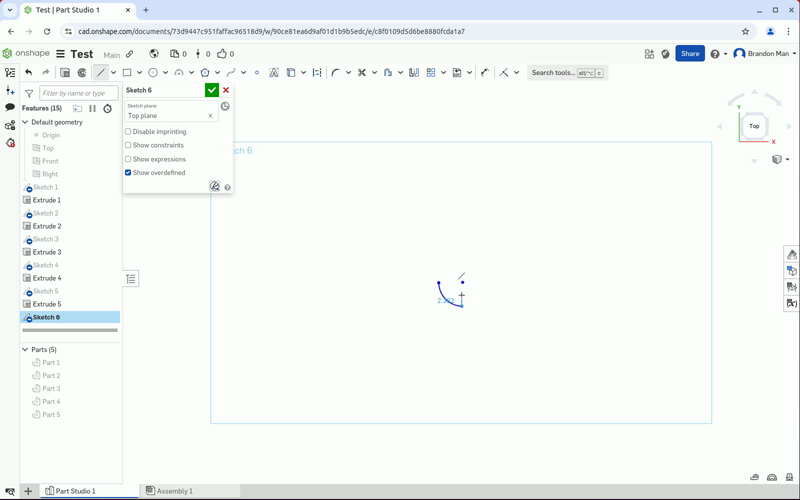
click(461, 294)
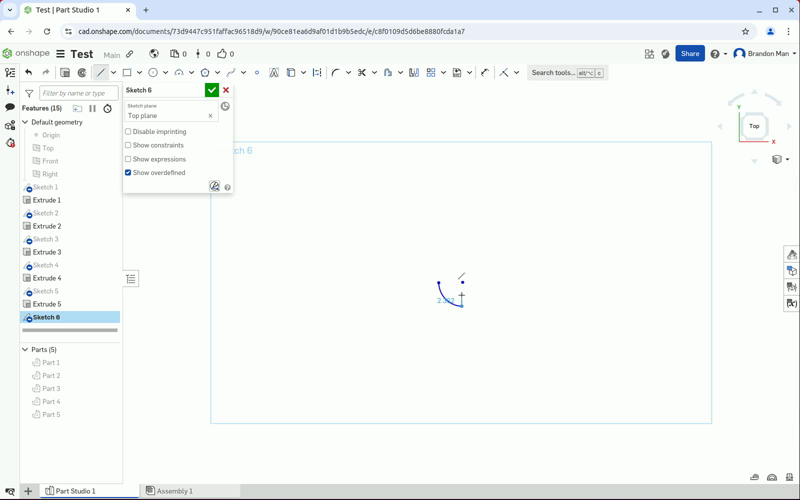
key_up(shift)
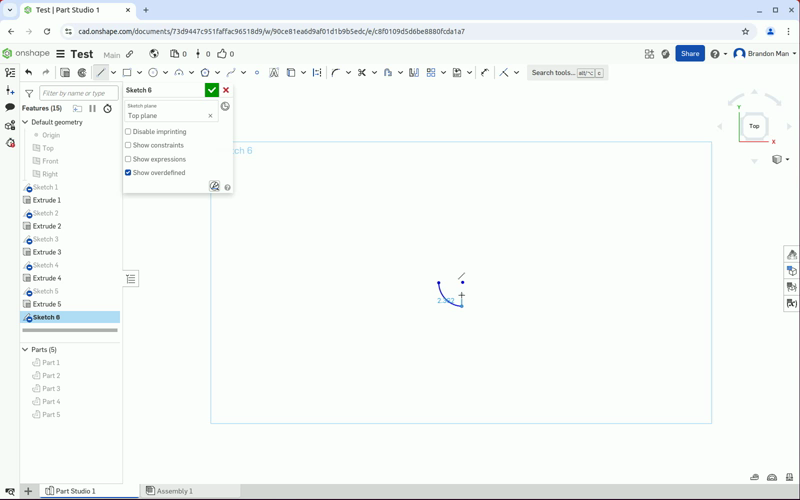
key(esc)
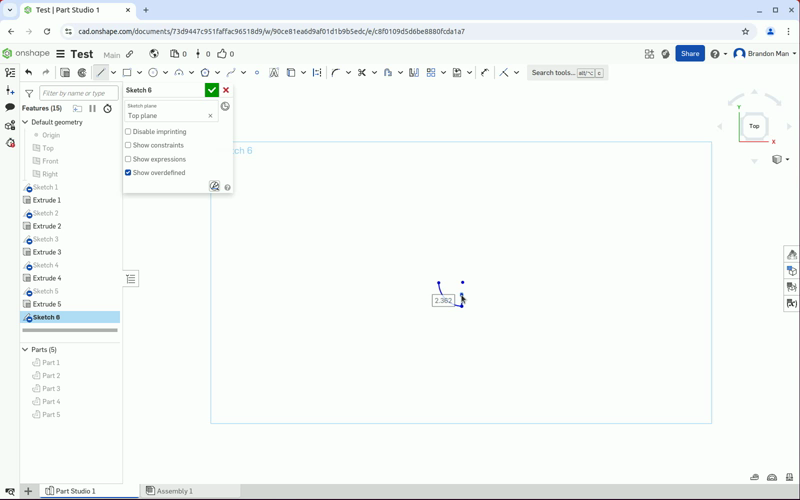
key(a)
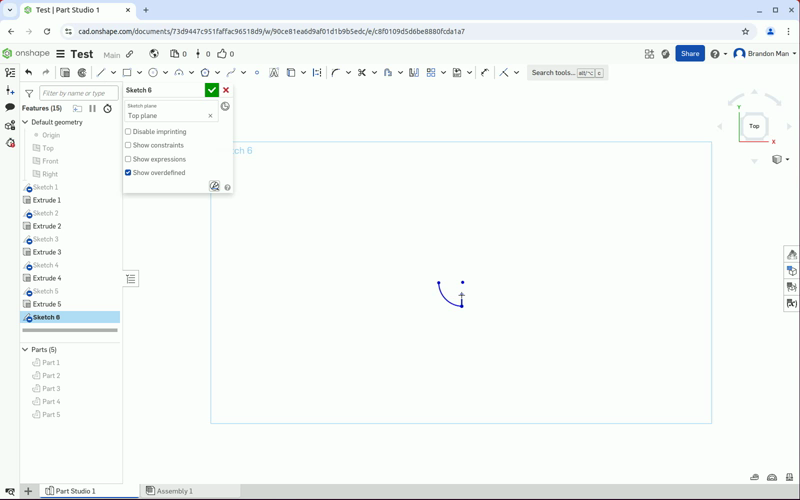
mouse_move(461, 294)
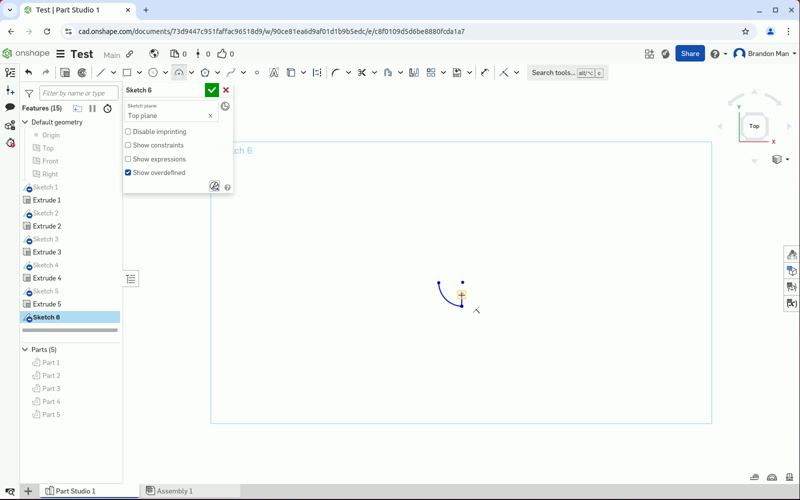
click(461, 294)
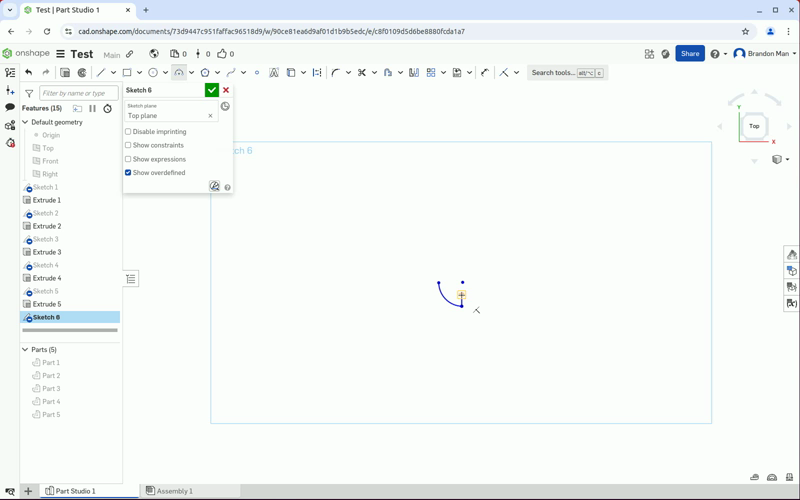
key_down(shift)
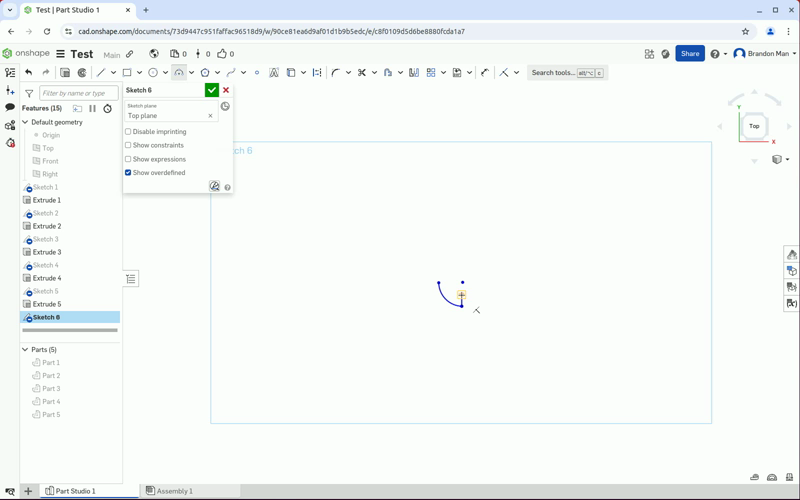
mouse_move(449, 282)
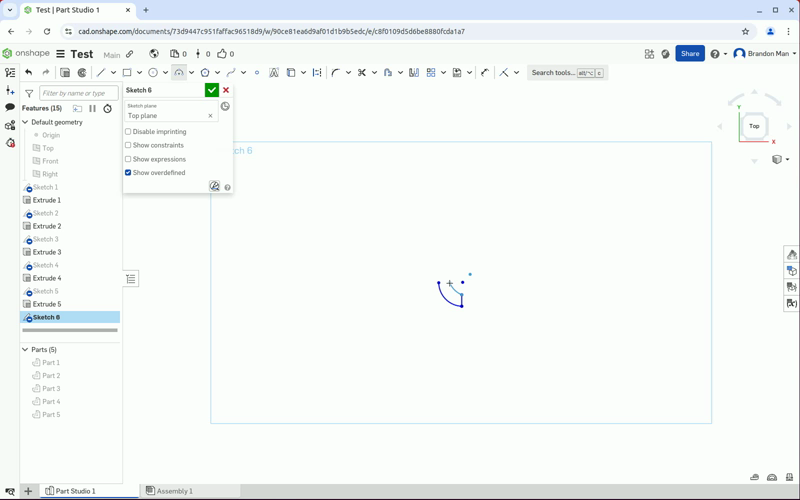
click(449, 282)
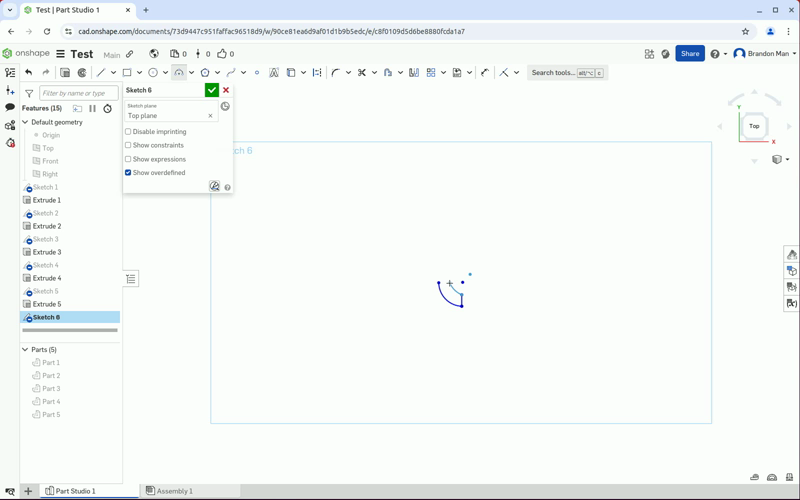
mouse_move(453, 291)
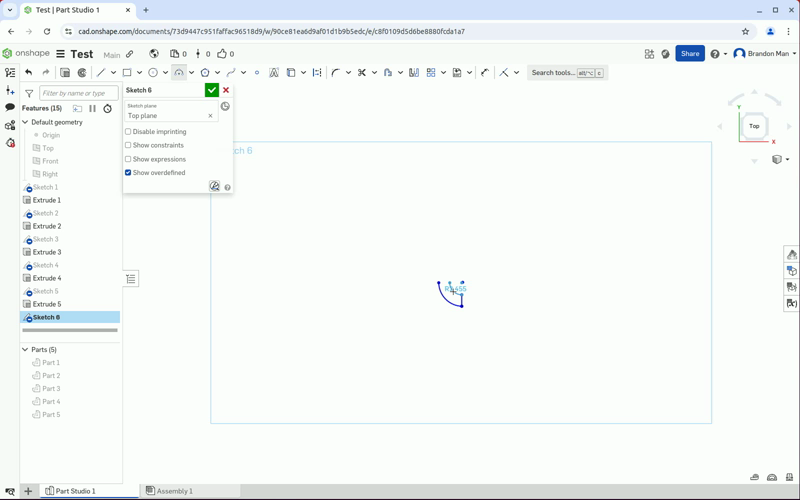
click(453, 291)
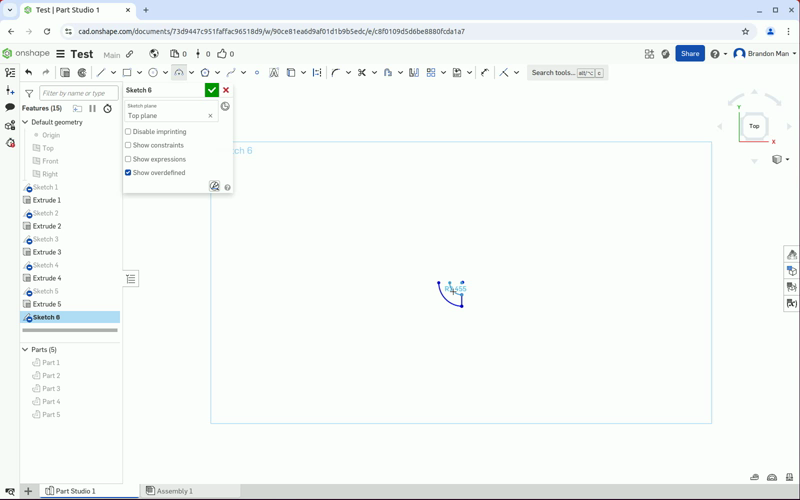
key_up(shift)
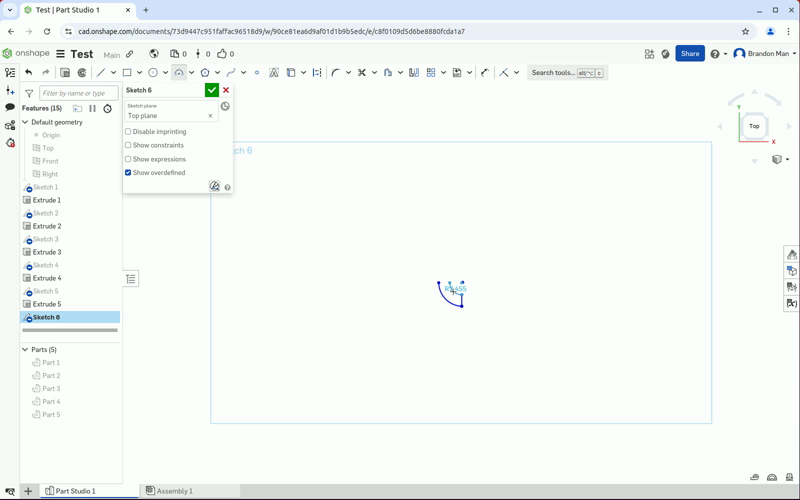
key(esc)
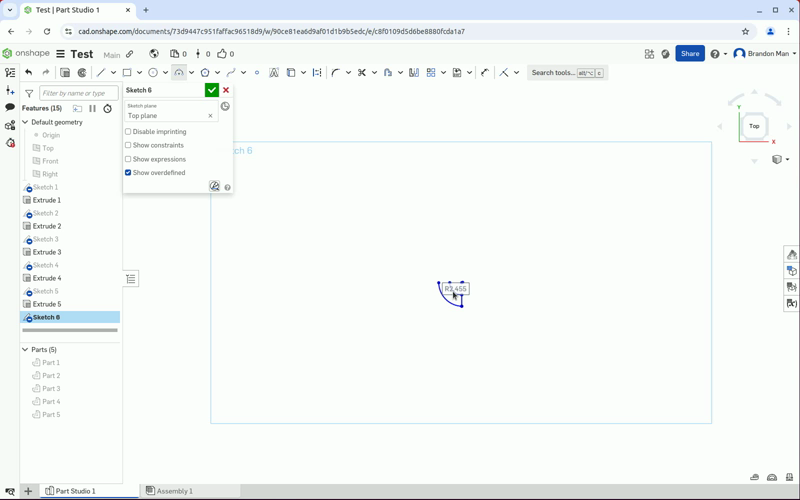
key(l)
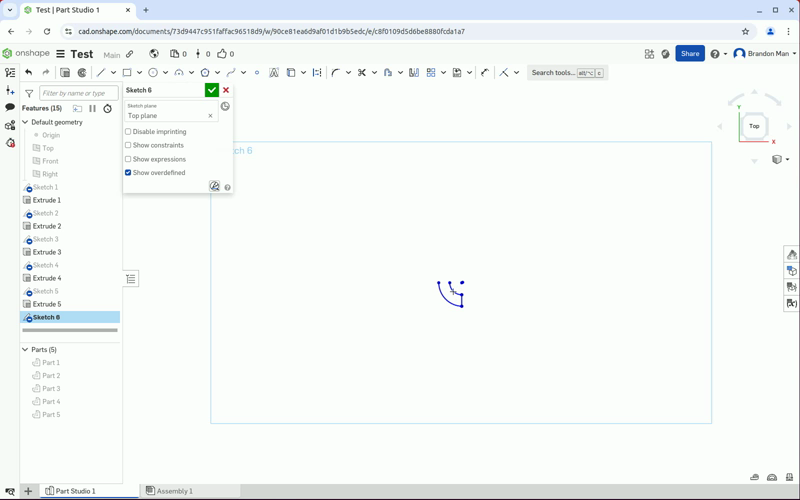
mouse_move(449, 282)
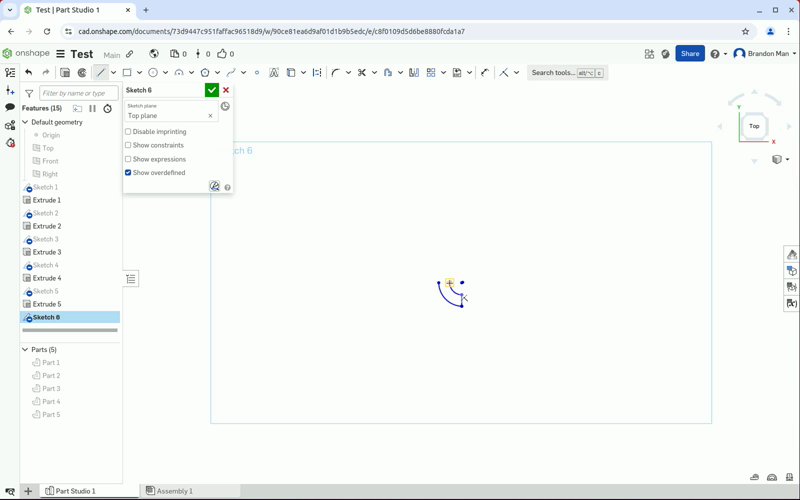
click(449, 282)
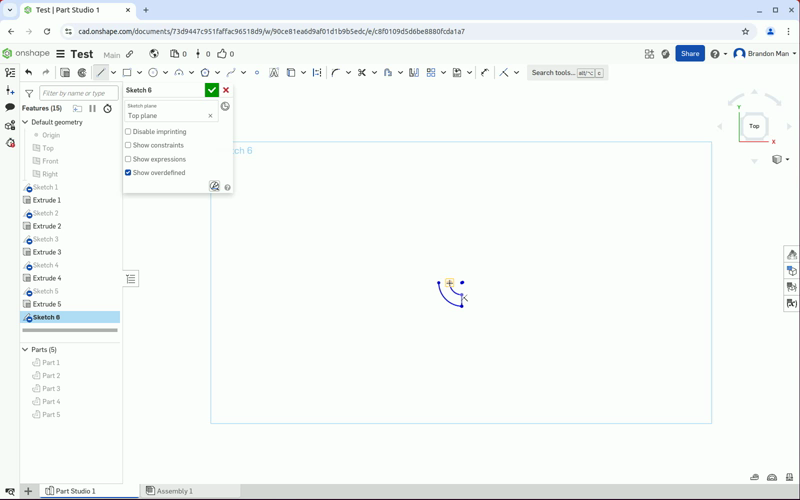
mouse_move(479, 282)
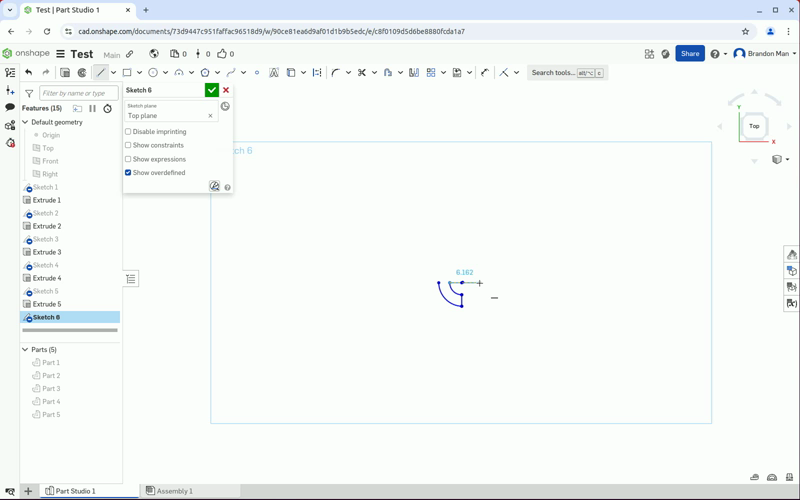
key_down(shift)
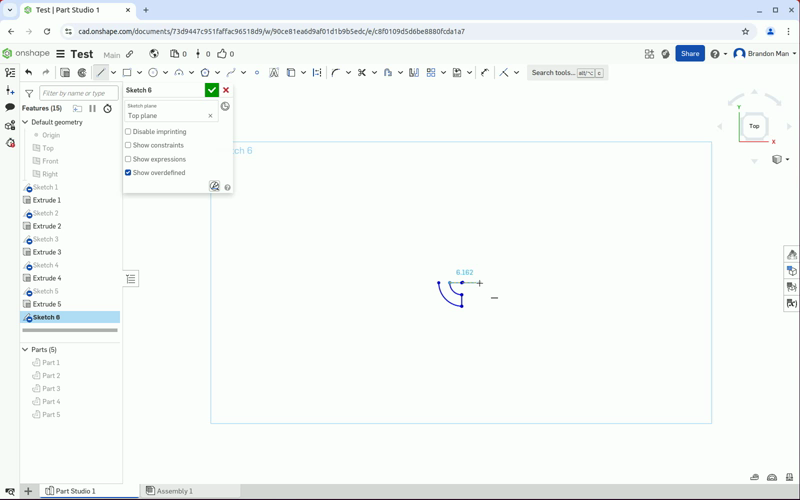
mouse_move(438, 282)
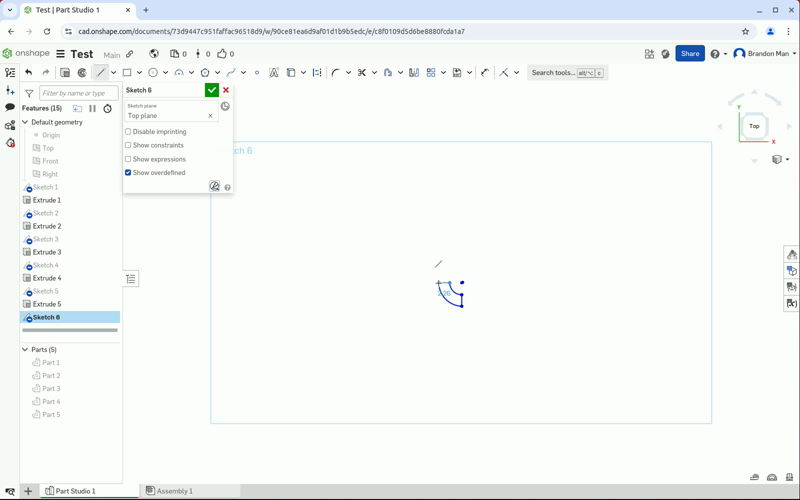
key_up(shift)
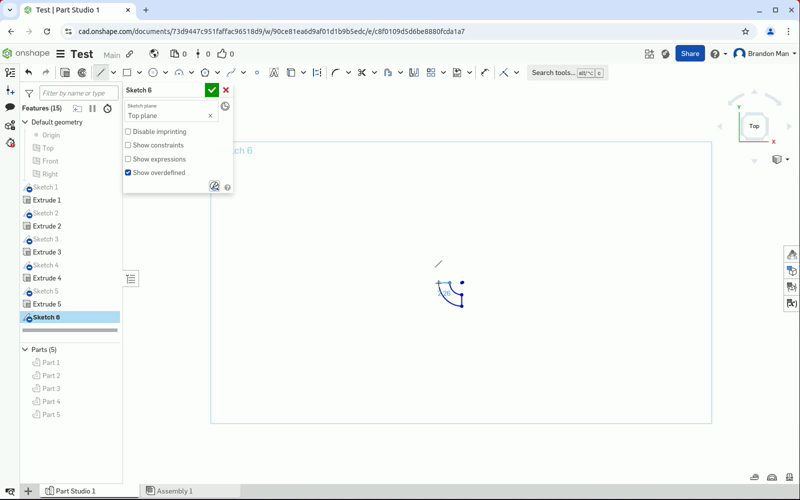
click(438, 282)
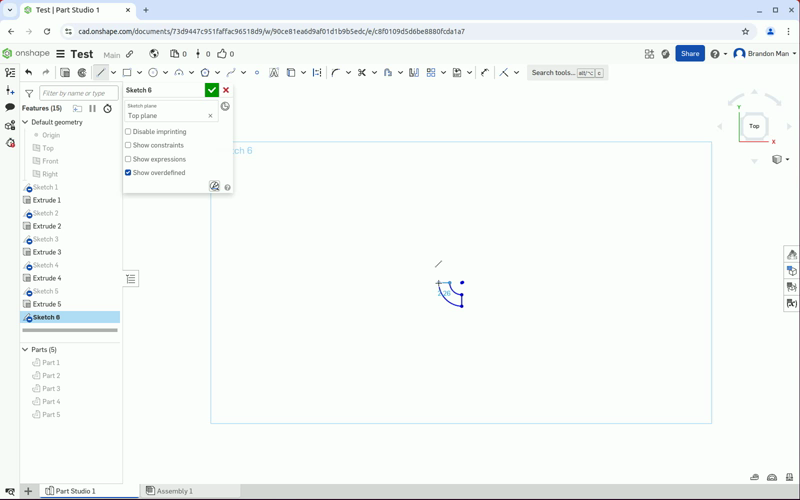
key(esc)
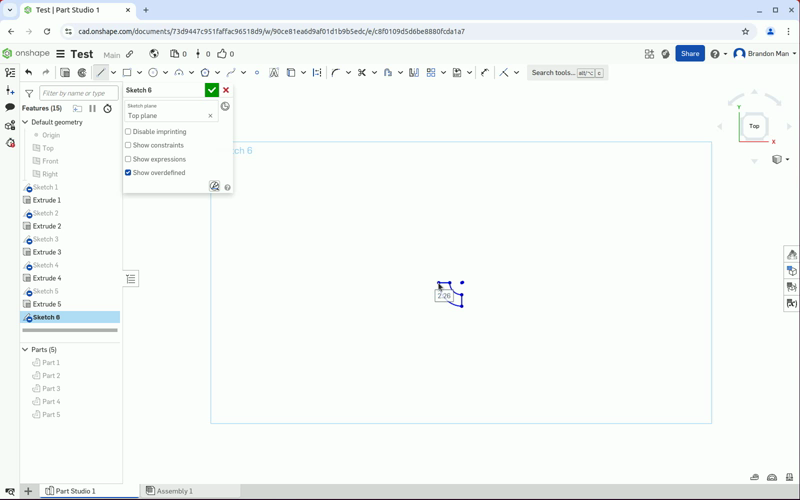
mouse_move(442, 284)
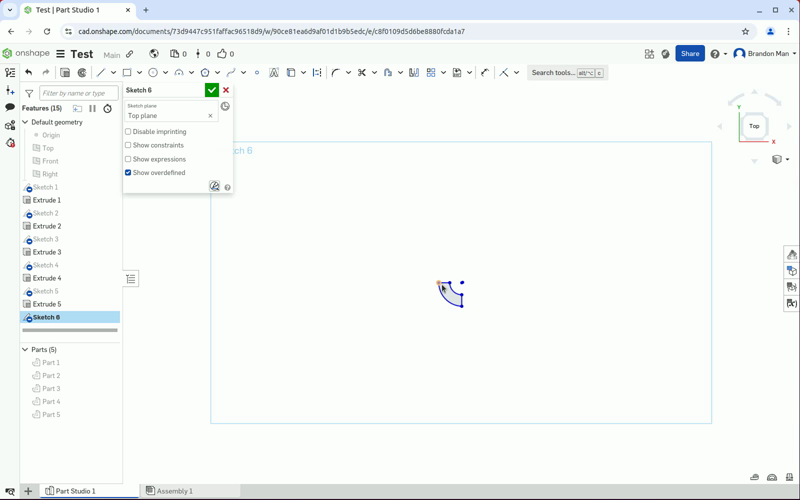
scroll(6)
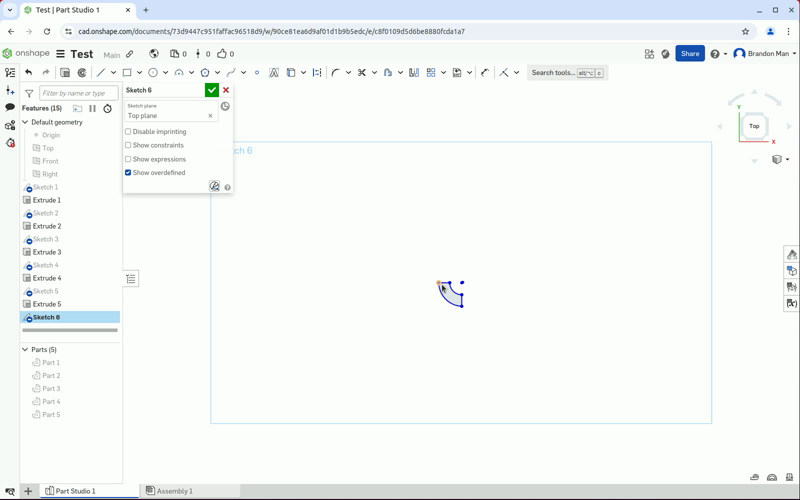
scroll(6)
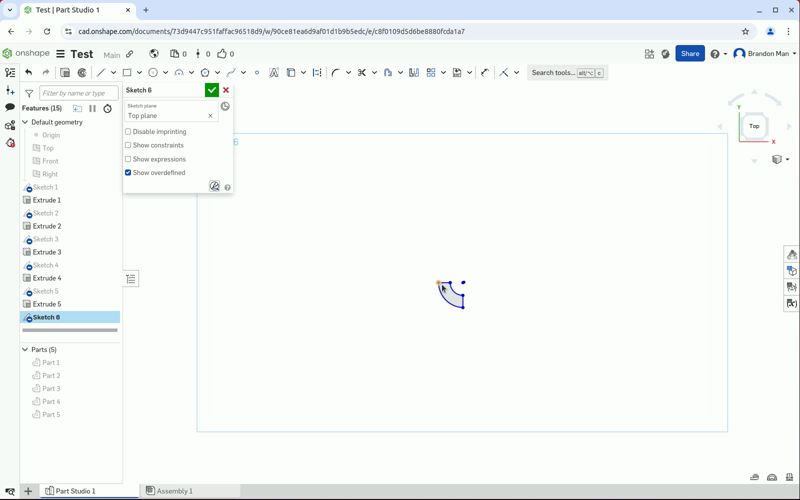
scroll(6)
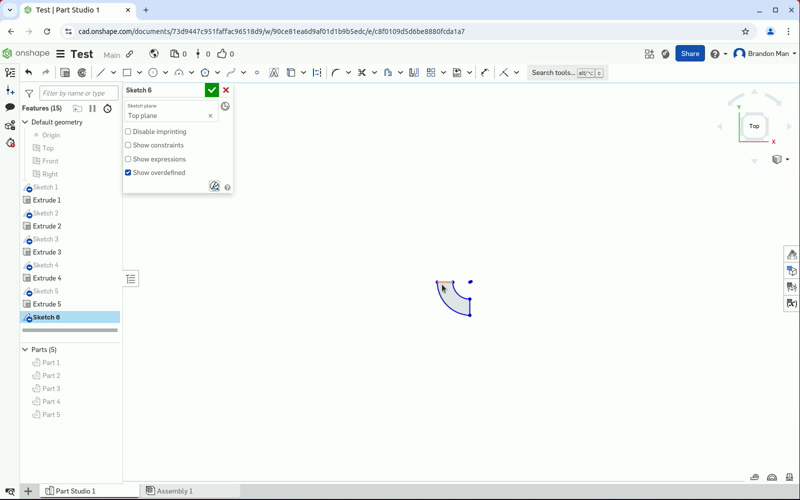
scroll(6)
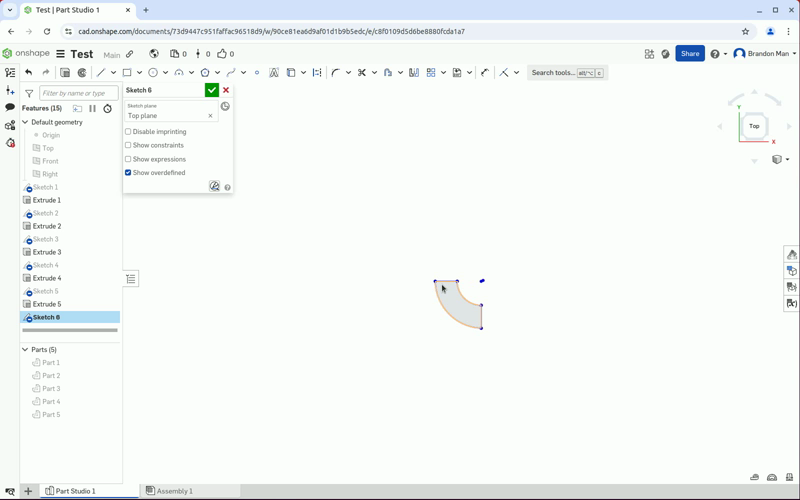
scroll(6)
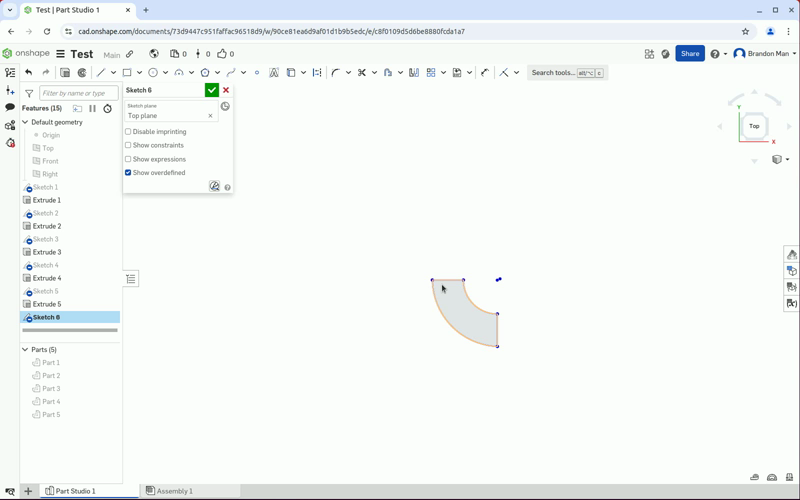
scroll(6)
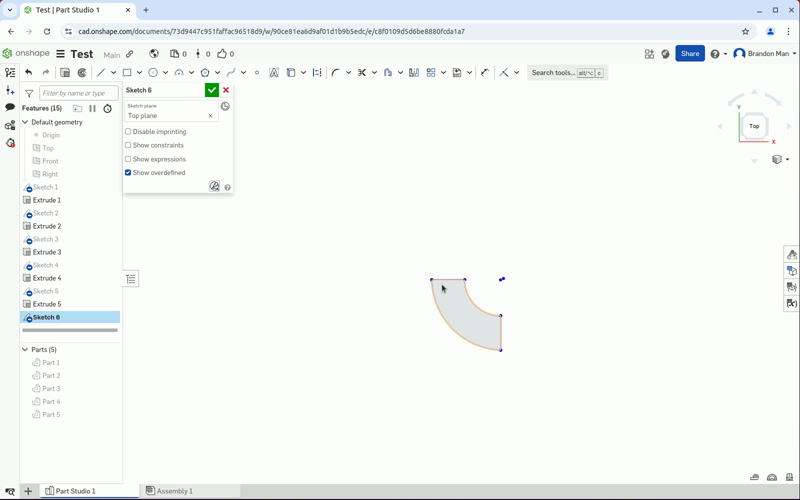
scroll(6)
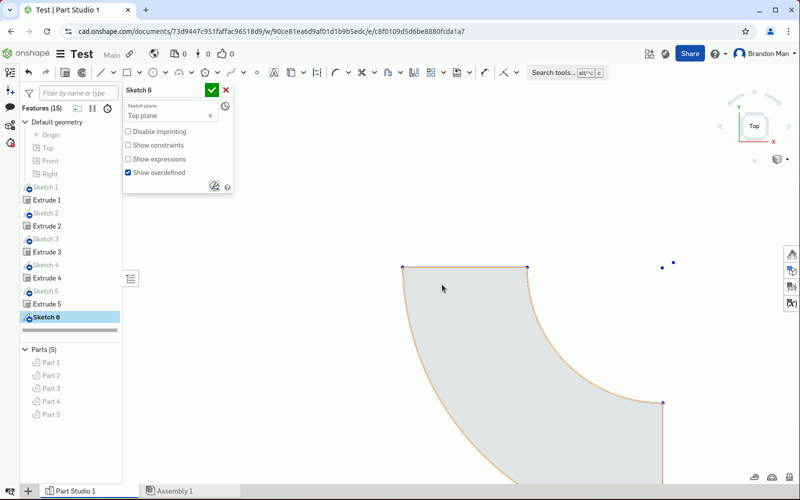
click(442, 284)
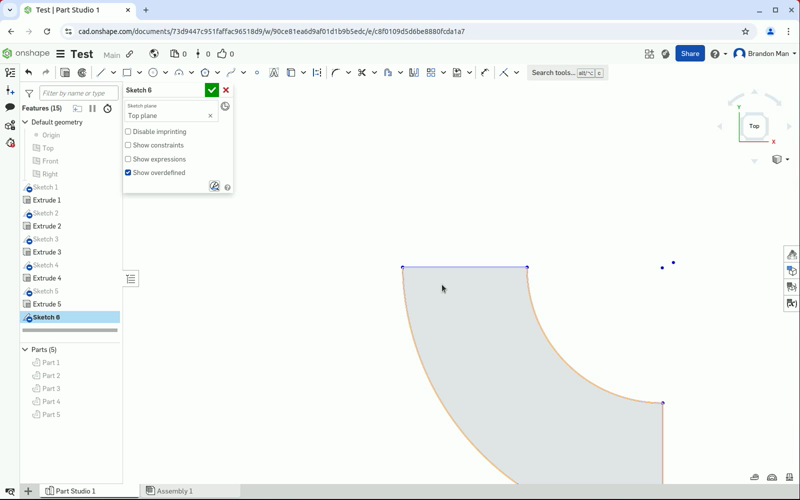
scroll(-6)
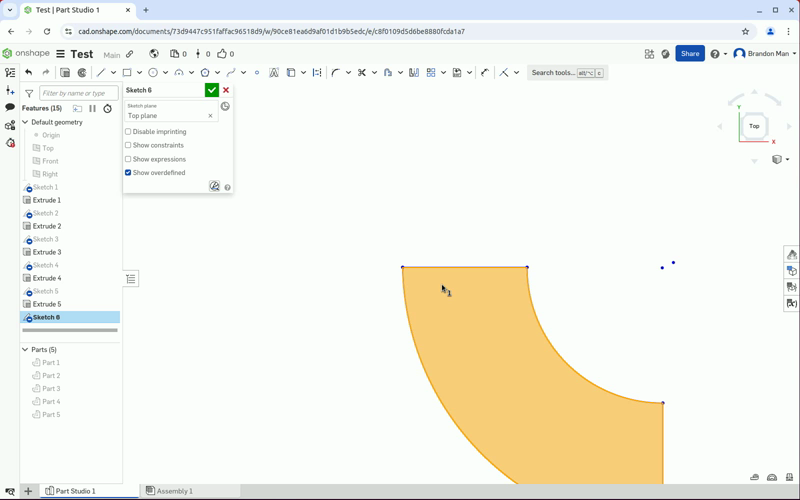
scroll(-6)
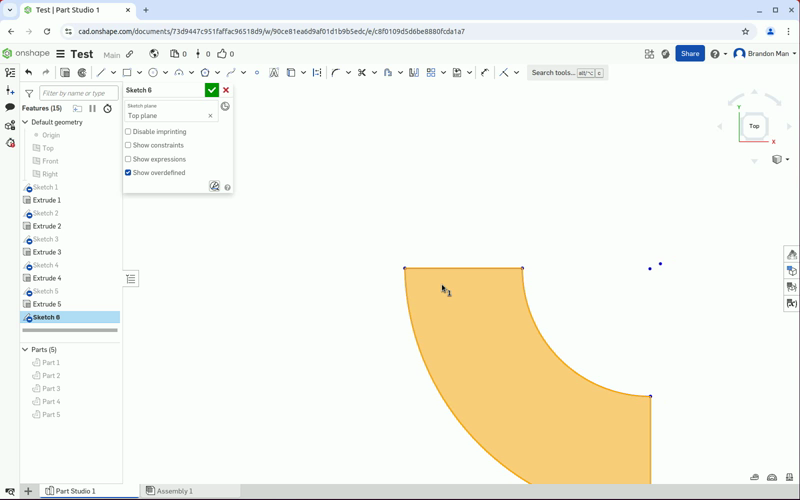
scroll(-6)
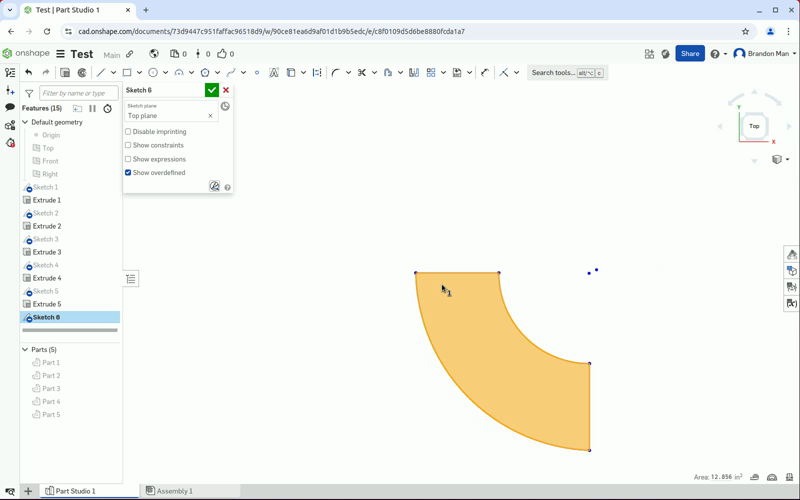
scroll(-6)
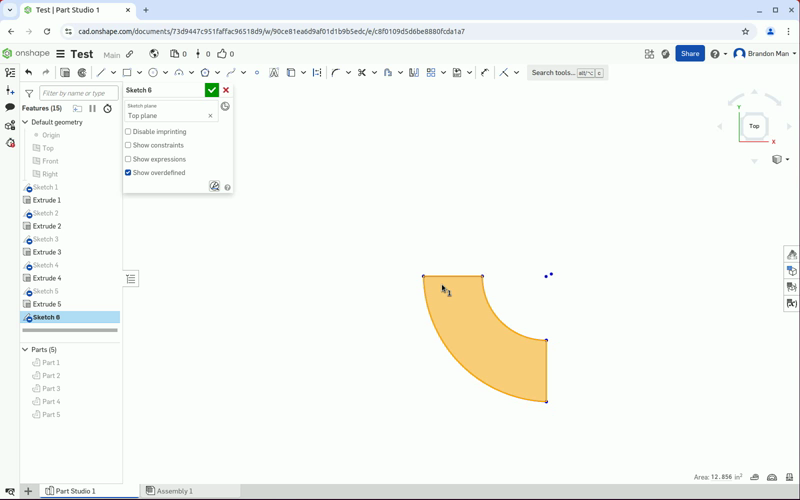
scroll(-6)
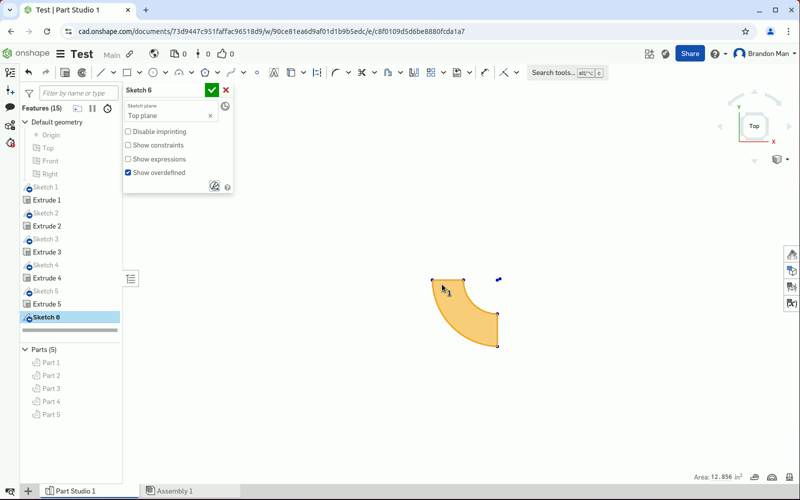
scroll(-6)
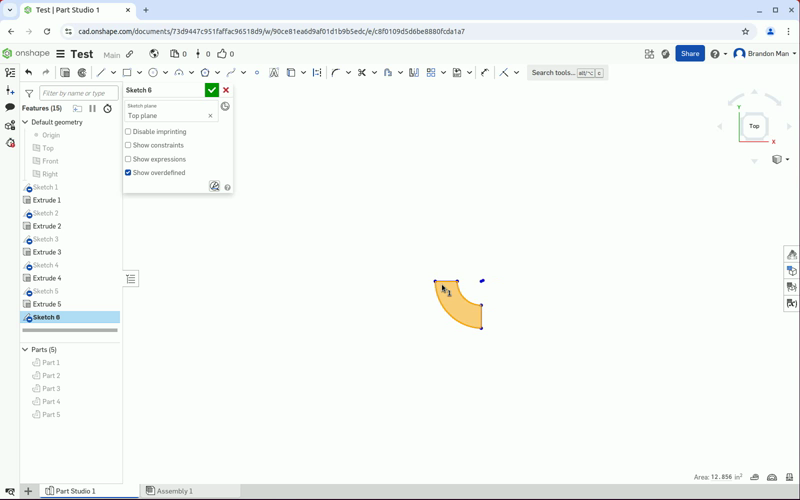
scroll(-6)
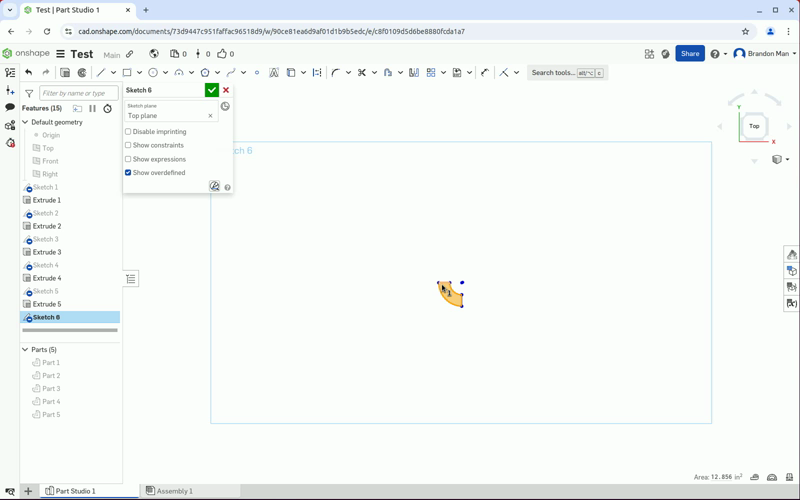
mouse_move(73, 352)
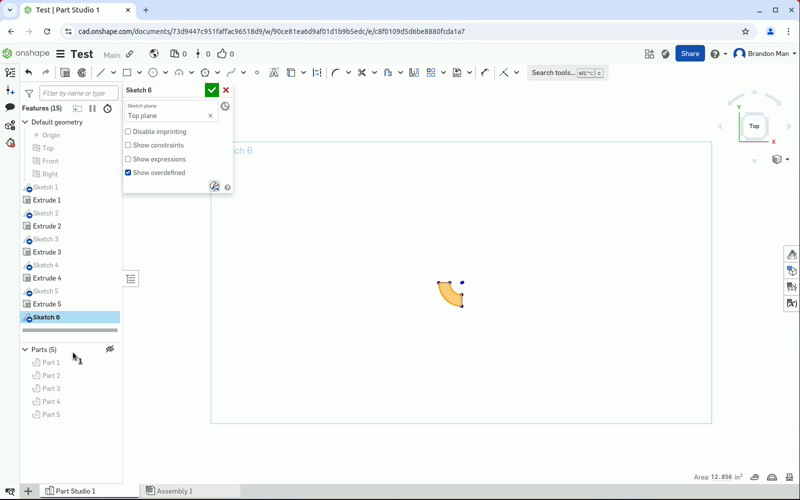
key(shift+y)
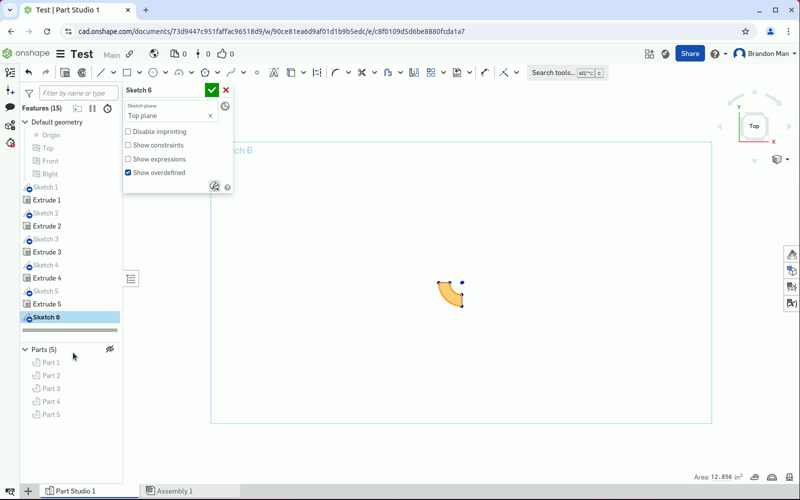
key(shift+e)
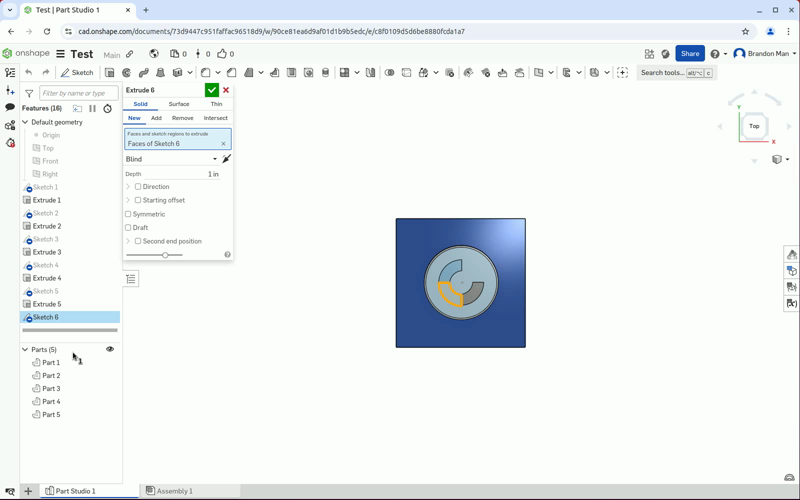
mouse_move(143, 106)
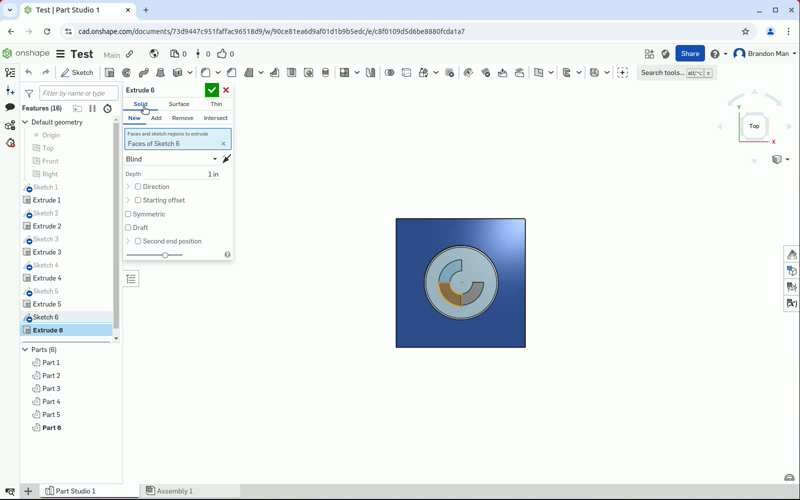
click(143, 106)
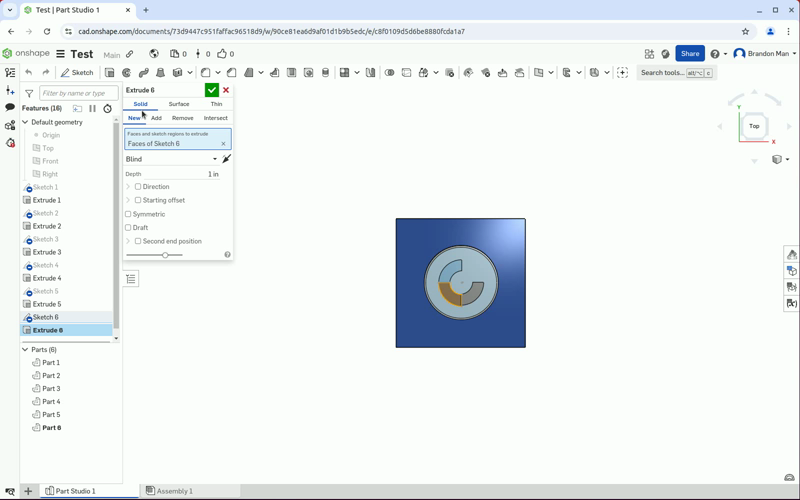
mouse_move(137, 120)
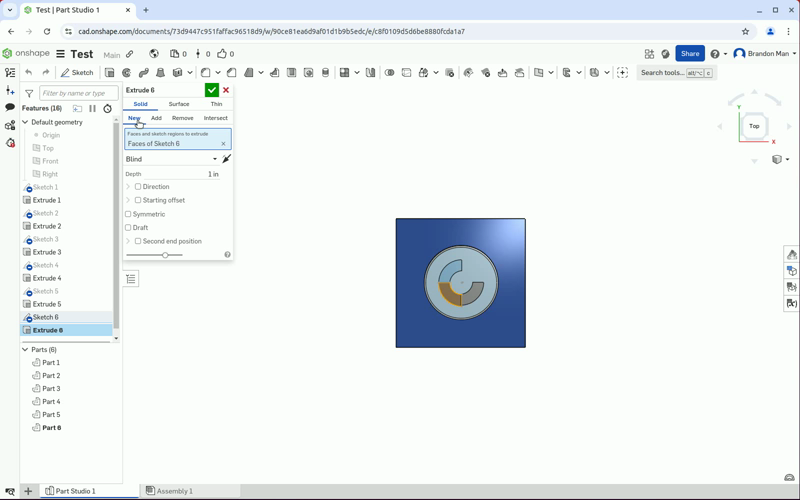
click(137, 120)
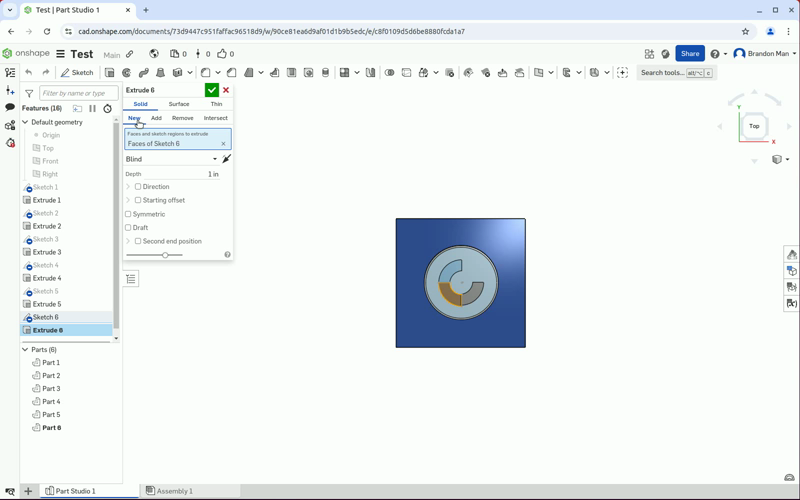
key(tab, 4)
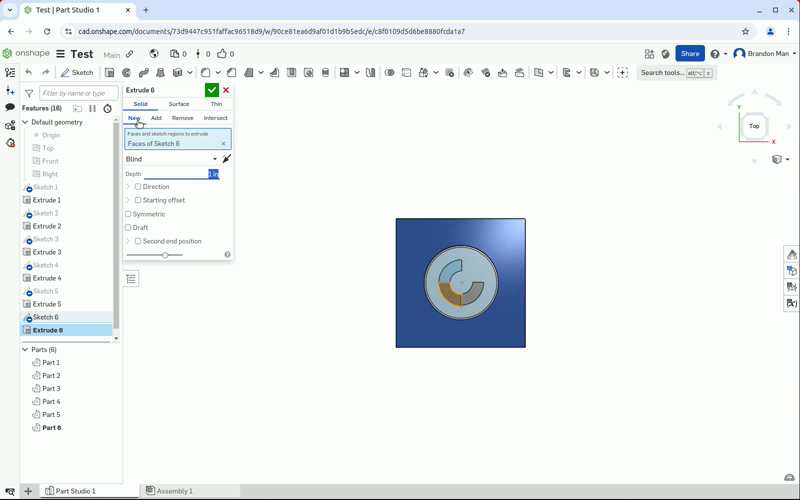
text(19.738)
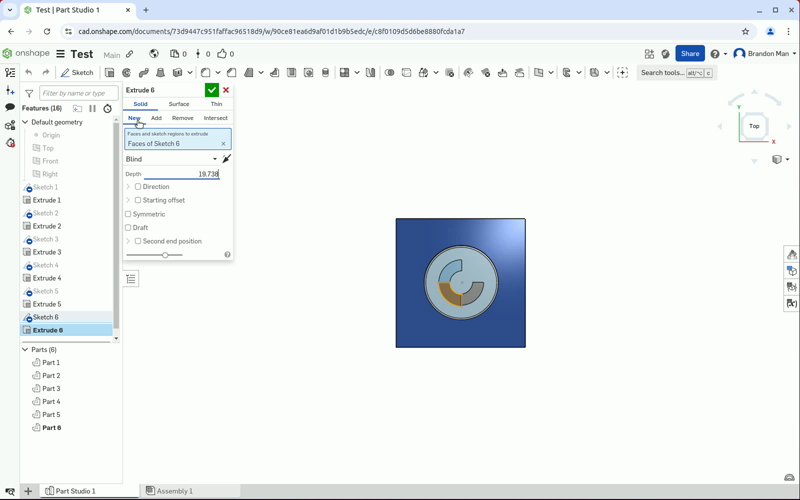
key(enter)
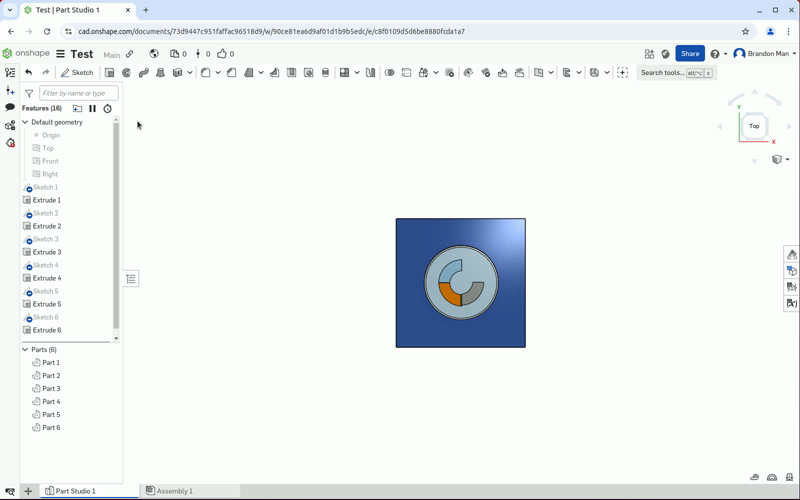
key(shift+h)
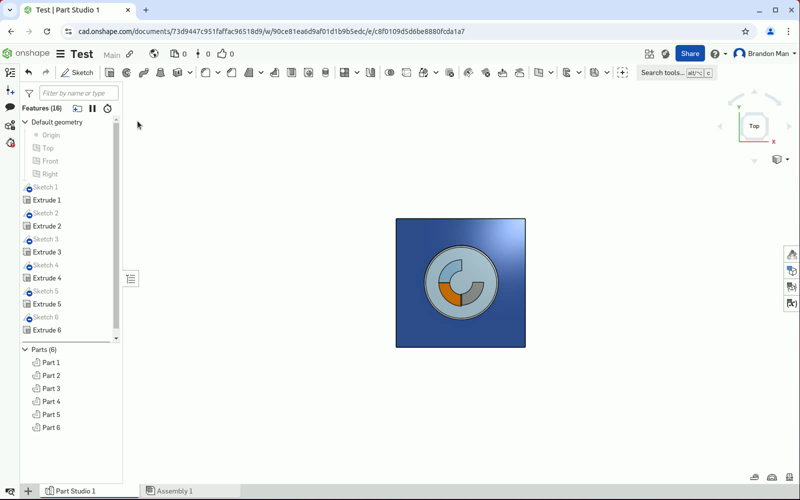
key(shift+h)
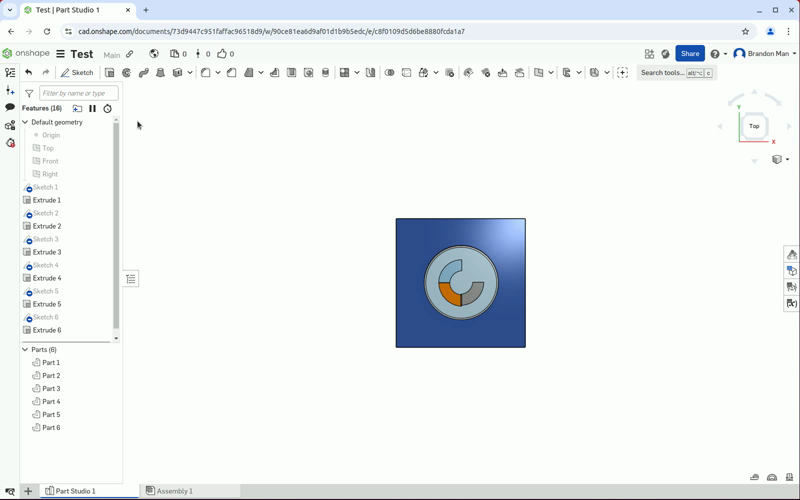
mouse_move(69, 189)
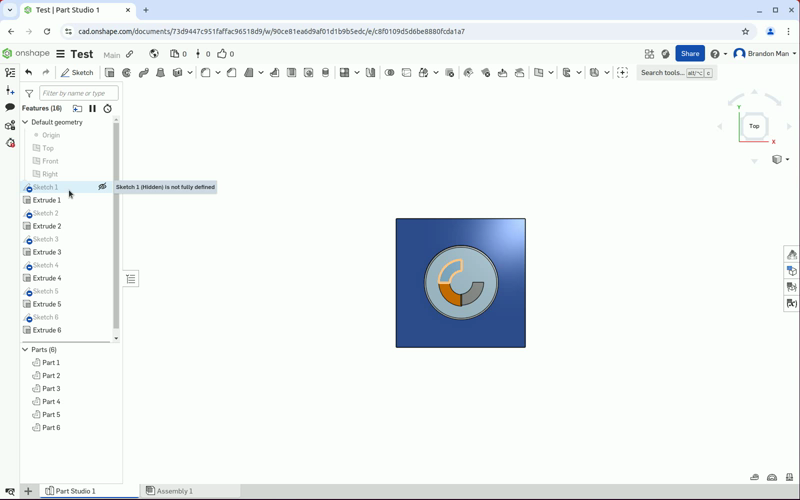
click(69, 189)
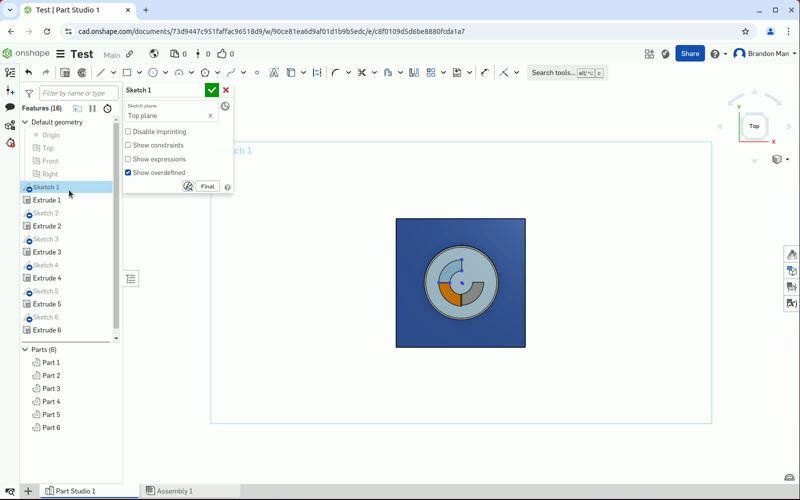
mouse_move(229, 92)
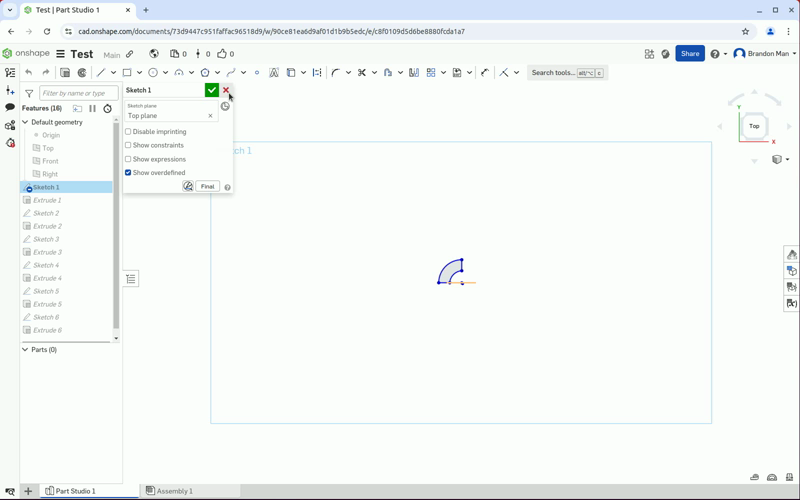
click(229, 92)
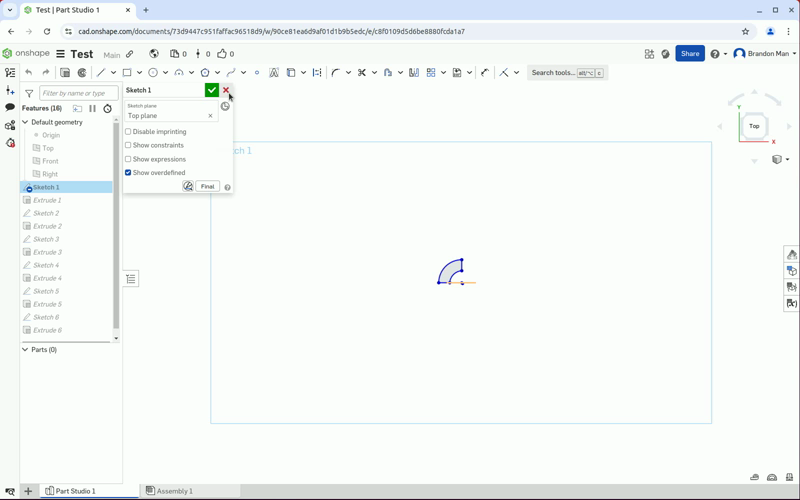
key(shift+s)
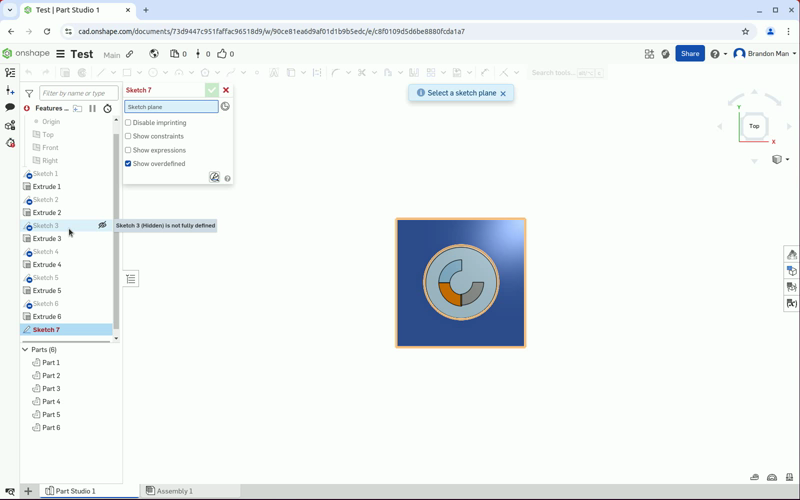
scroll(3)
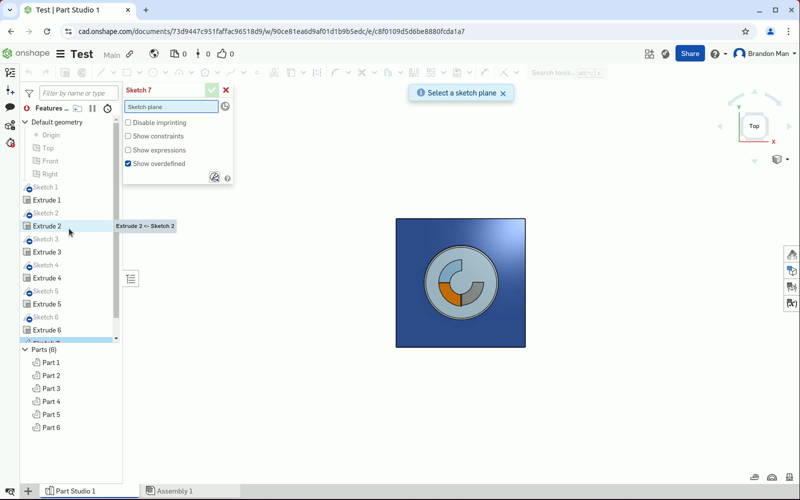
mouse_move(69, 150)
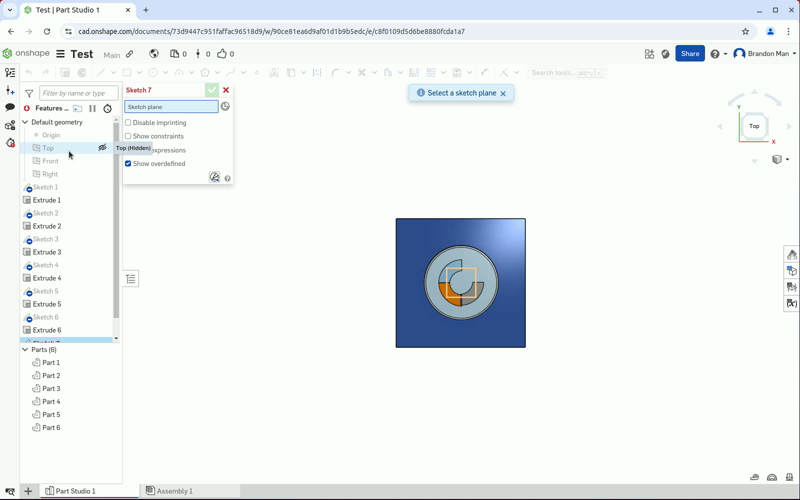
click(69, 150)
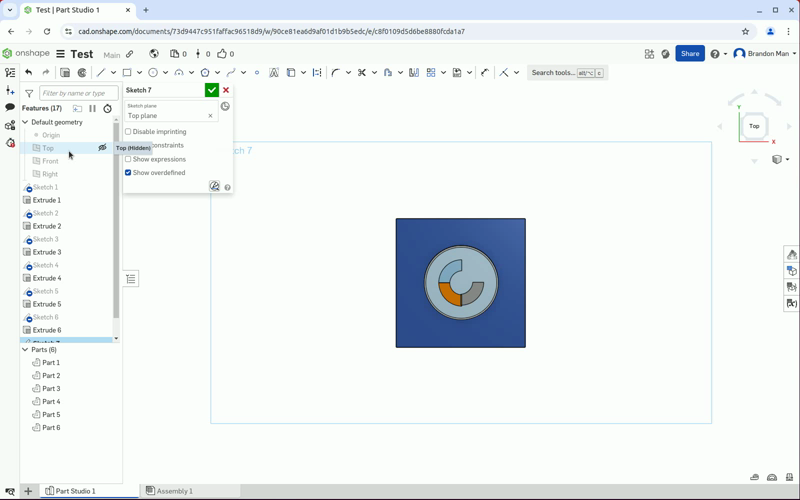
mouse_move(73, 352)
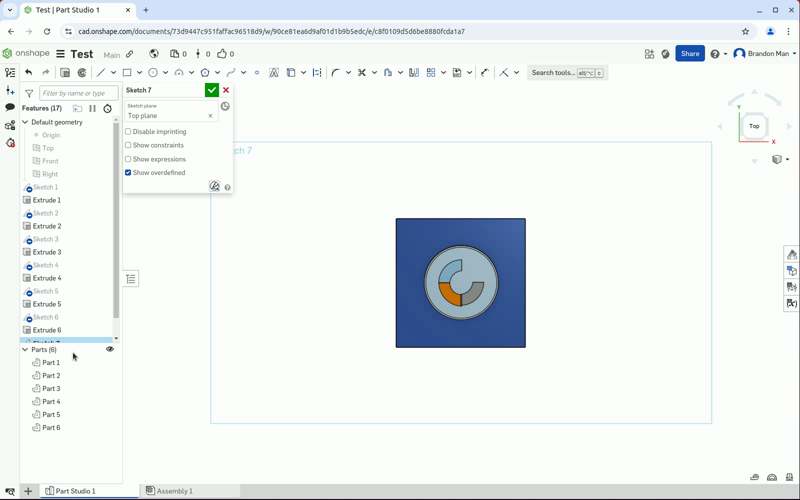
key(y)
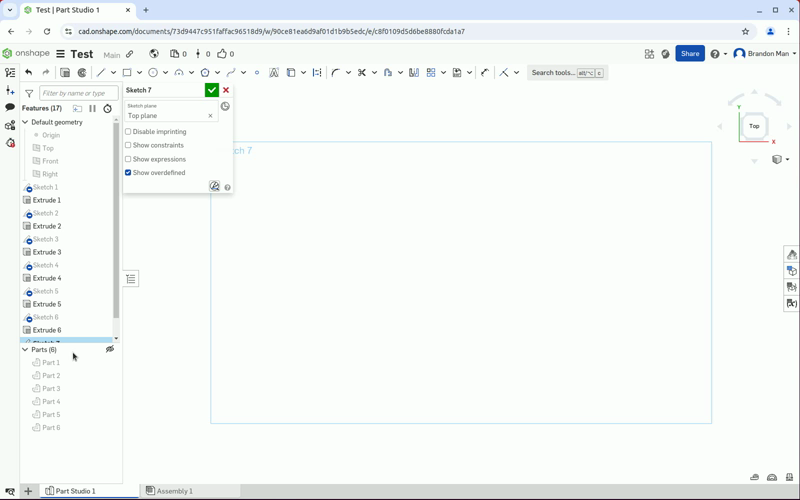
key(a)
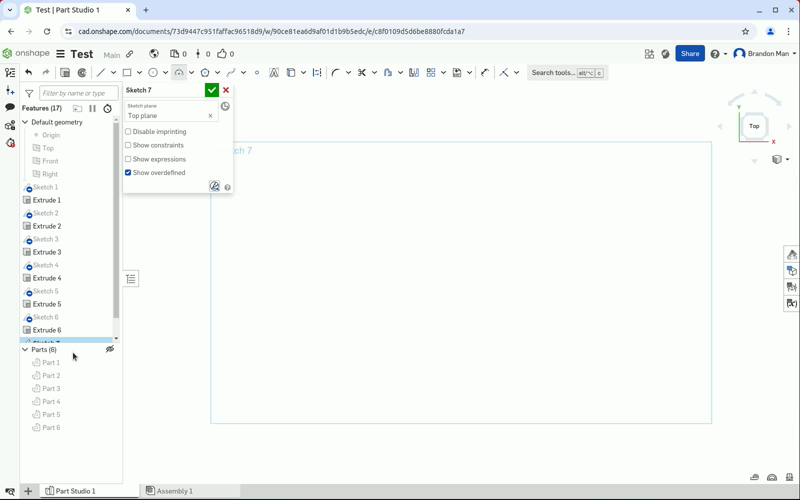
key_down(shift)
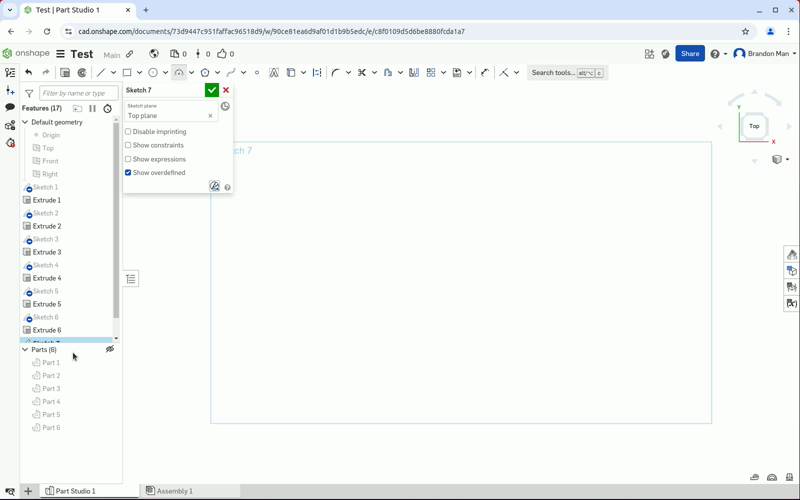
mouse_move(460, 271)
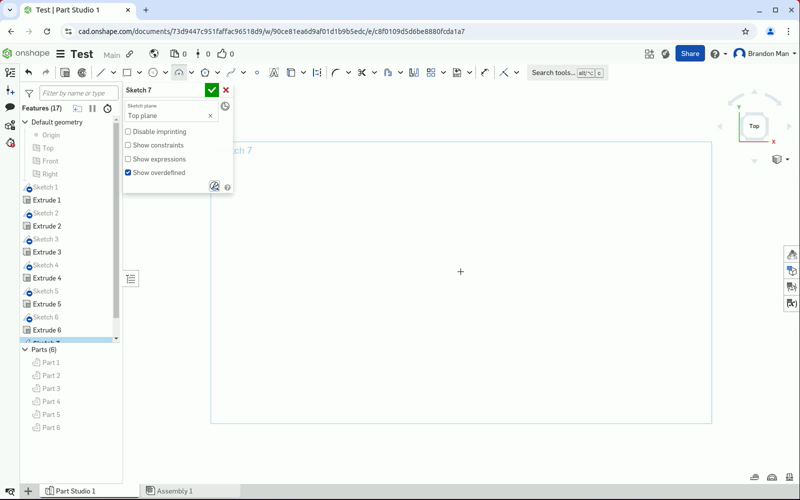
click(460, 271)
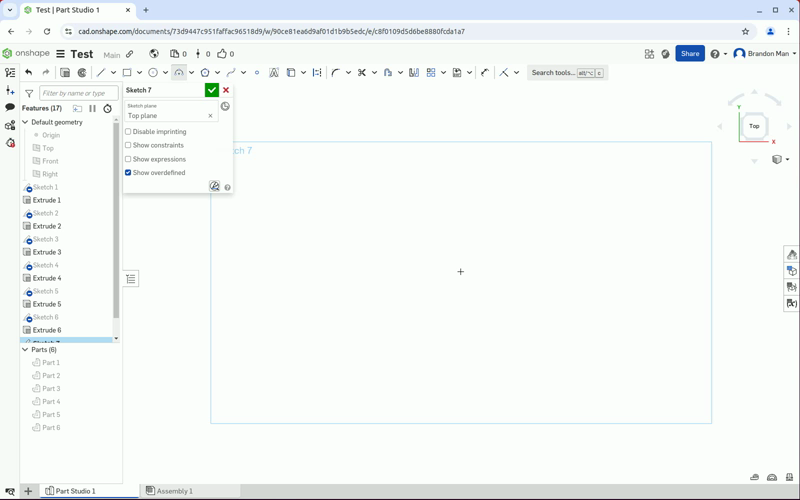
key_up(shift)
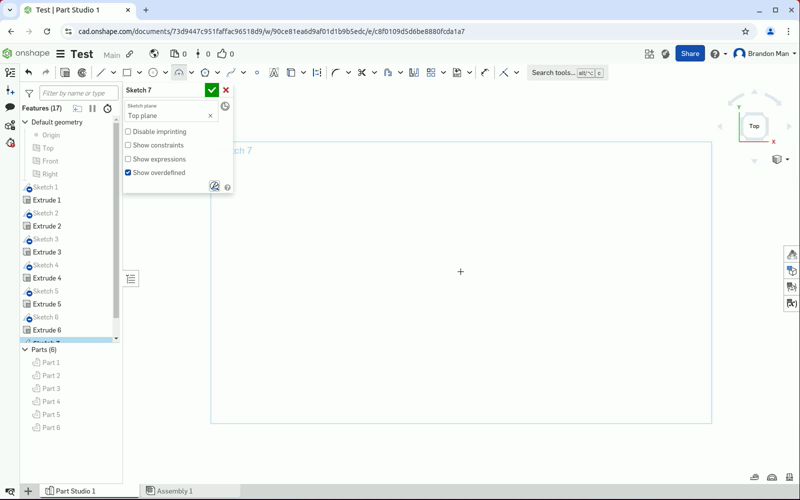
key_down(shift)
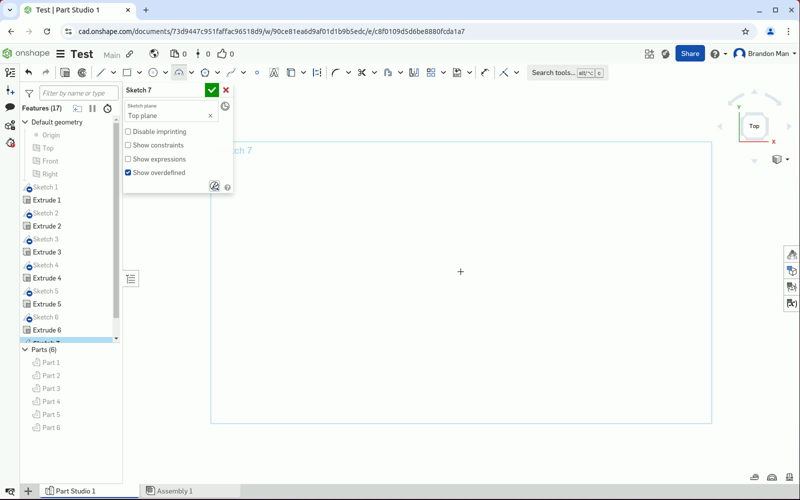
mouse_move(472, 283)
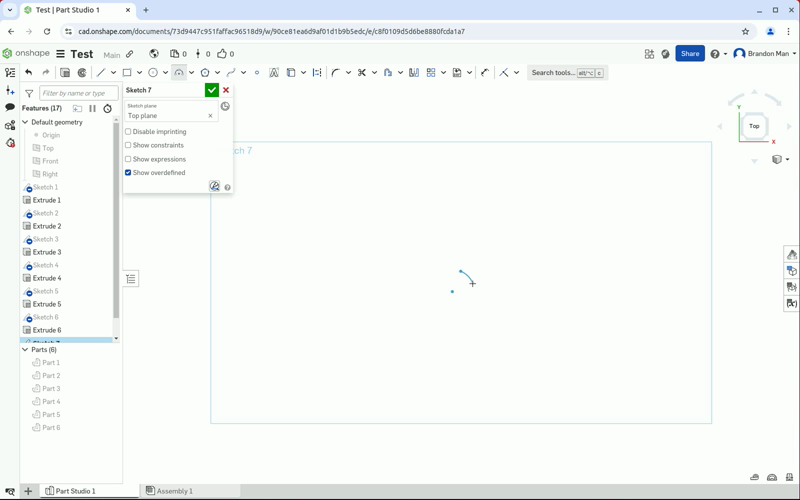
click(472, 283)
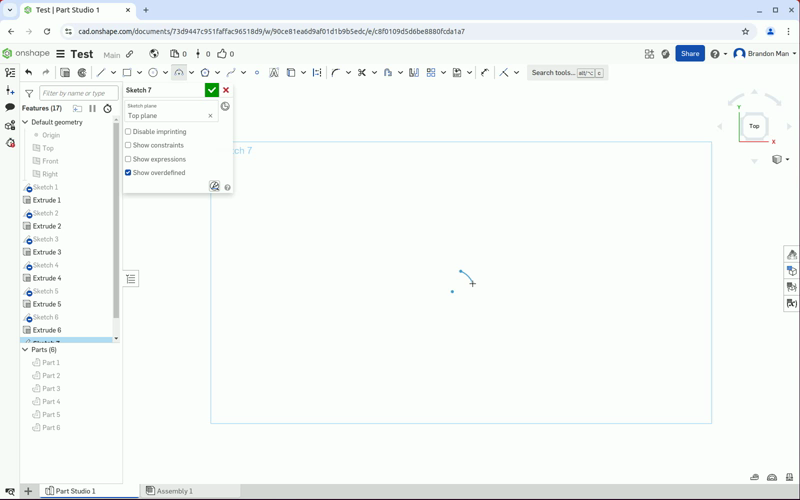
mouse_move(469, 274)
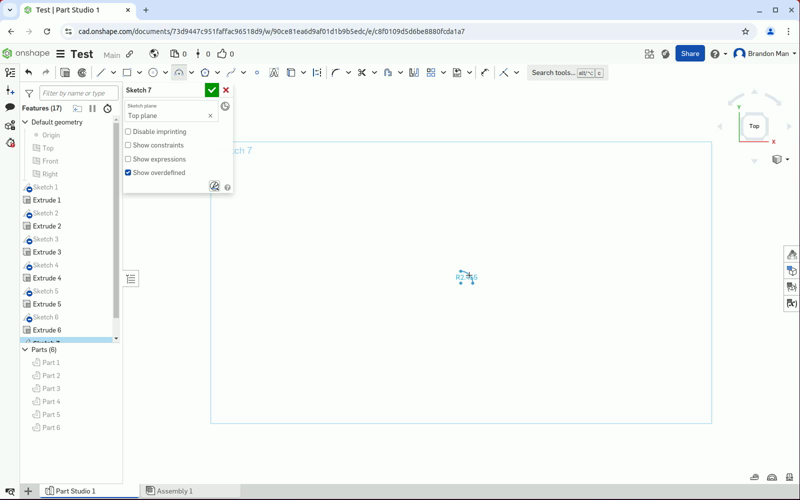
click(469, 274)
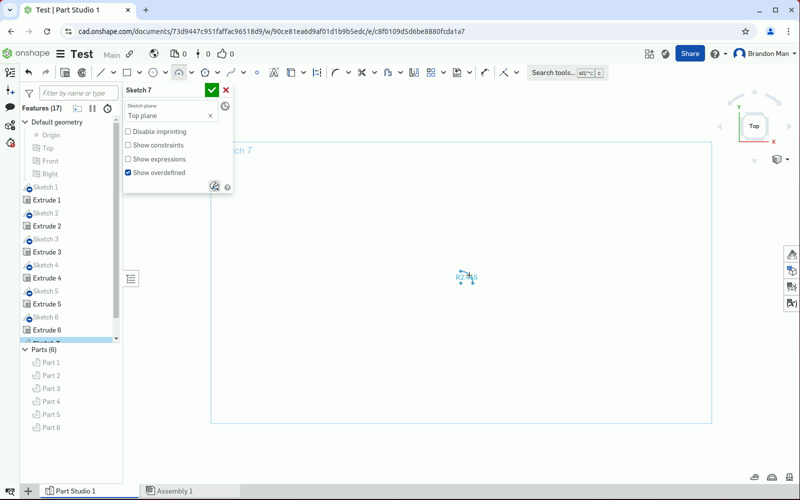
key_up(shift)
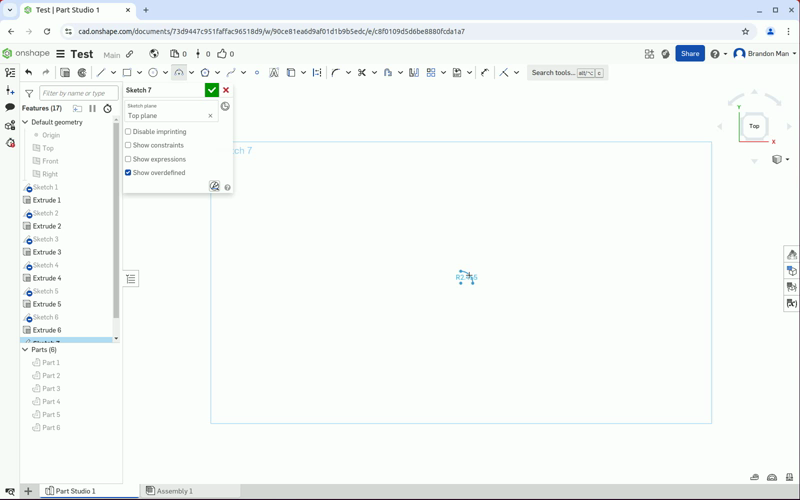
key(esc)
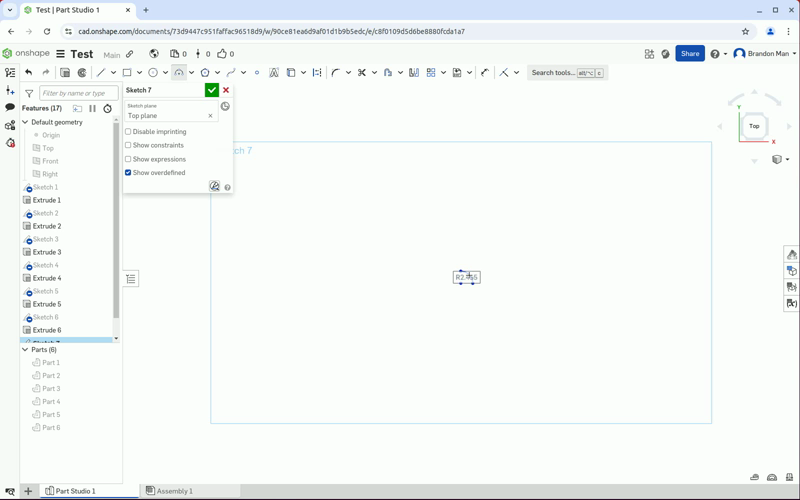
key(l)
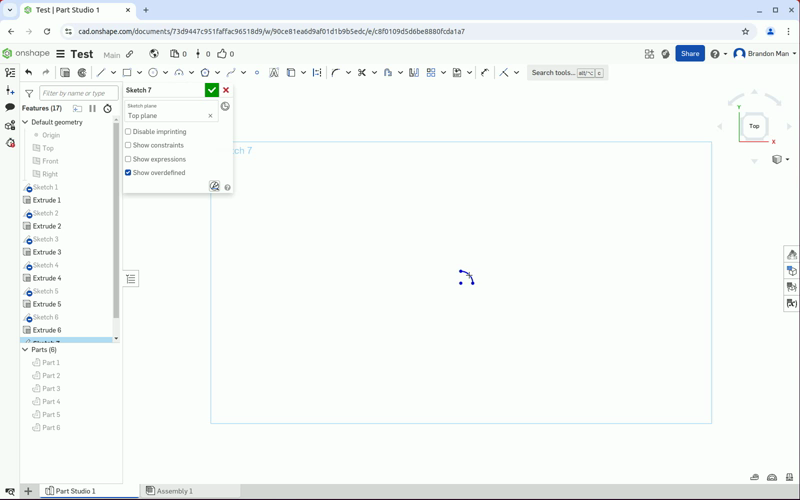
mouse_move(472, 283)
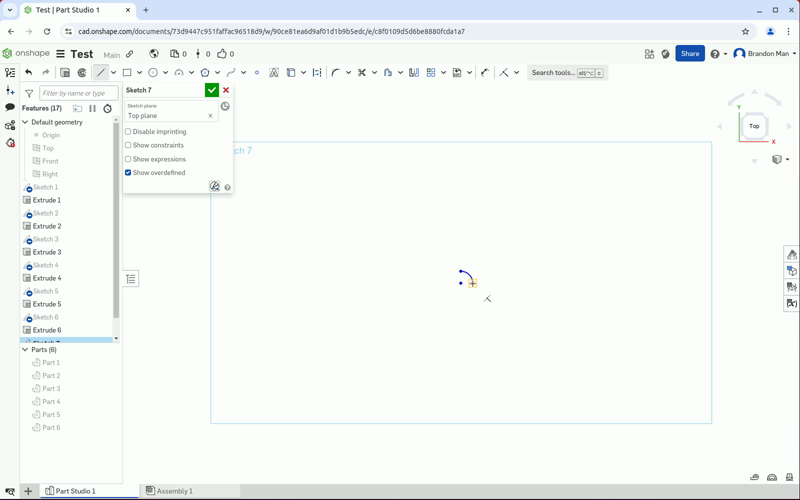
click(472, 283)
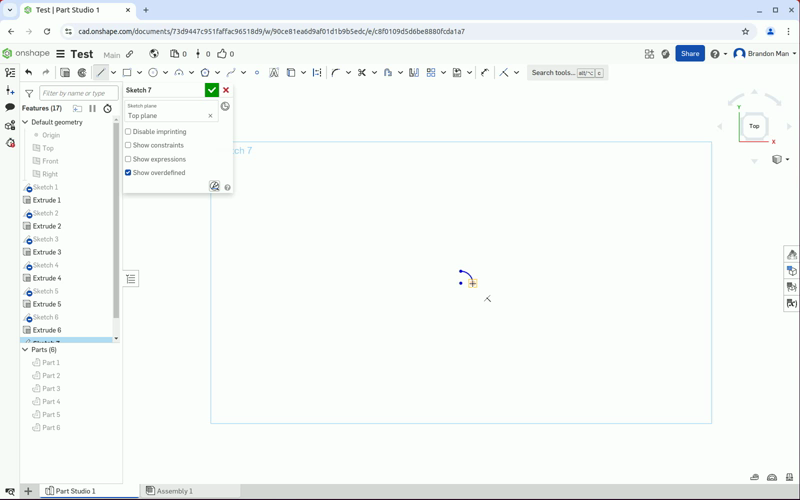
key_down(shift)
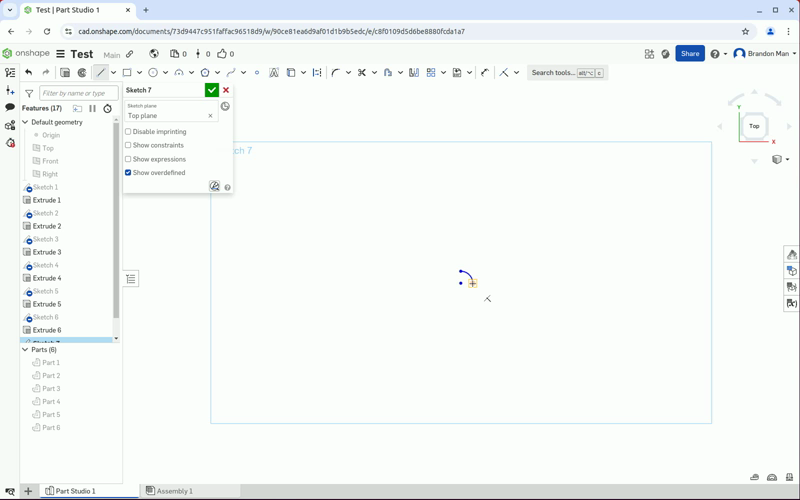
mouse_move(502, 283)
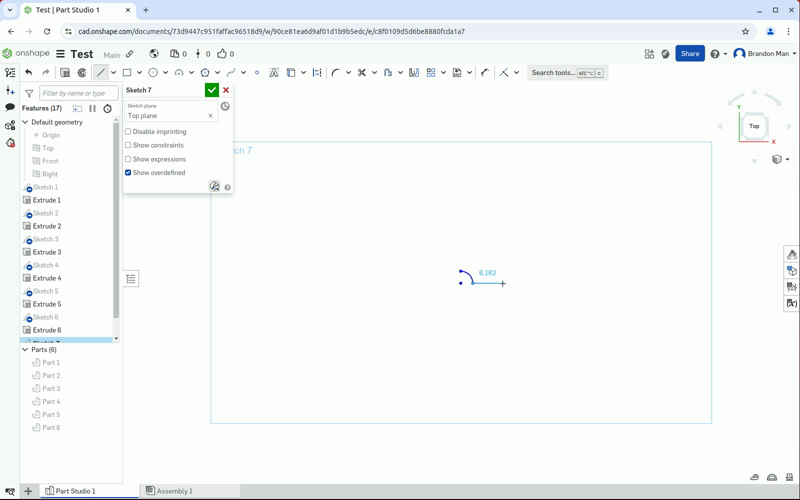
mouse_move(483, 283)
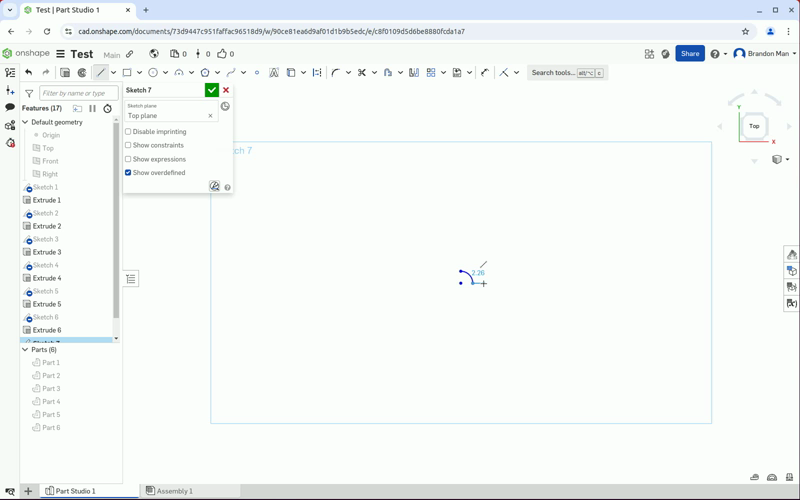
click(483, 283)
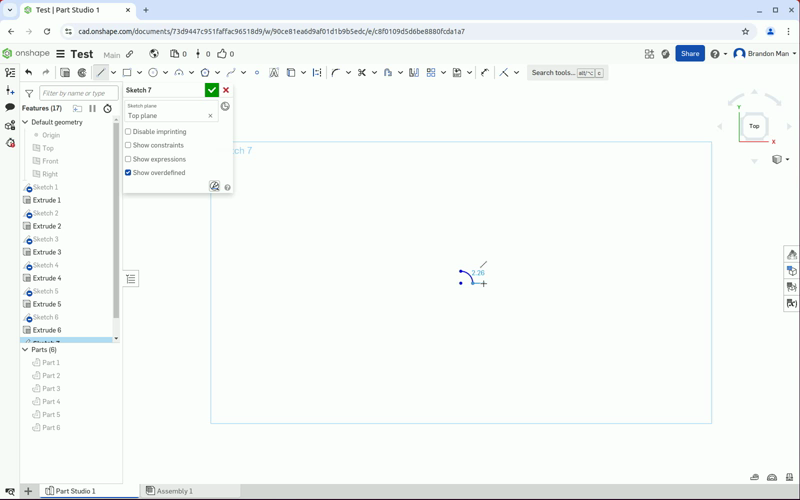
key_up(shift)
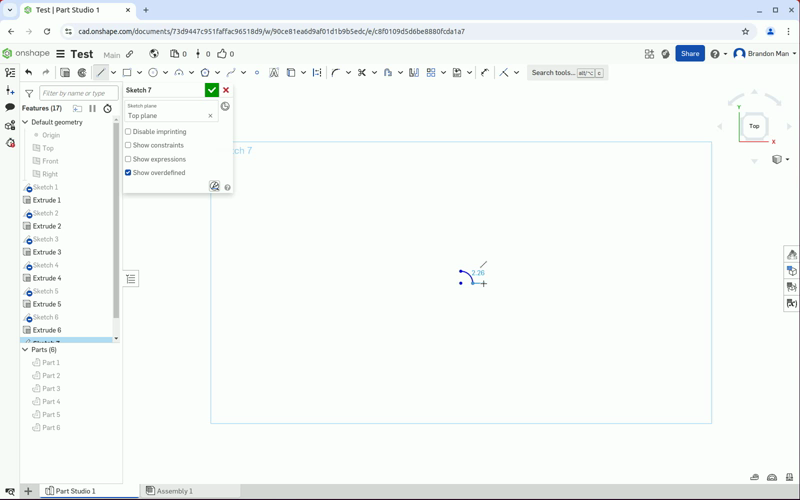
key(esc)
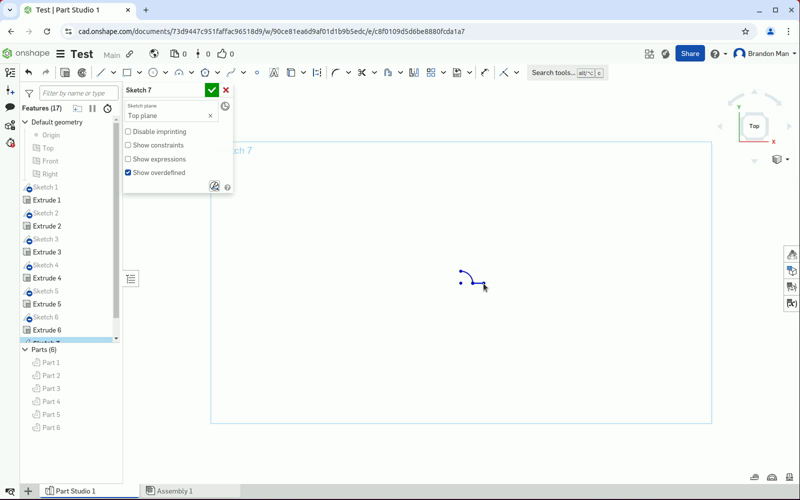
key(a)
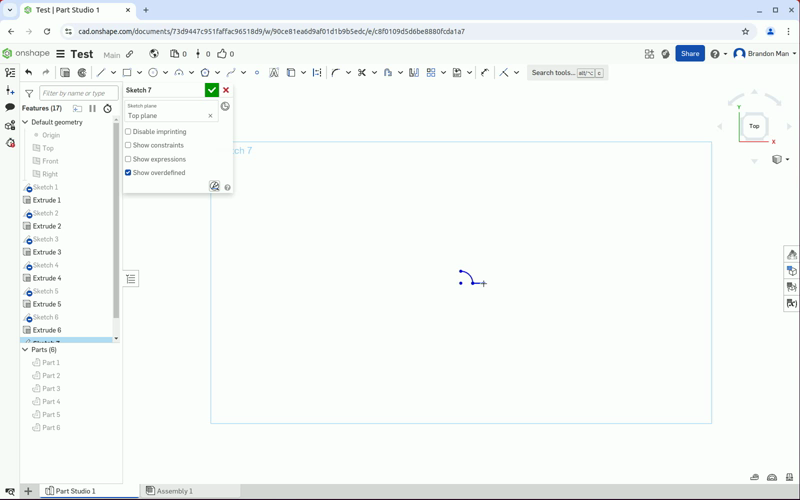
mouse_move(483, 283)
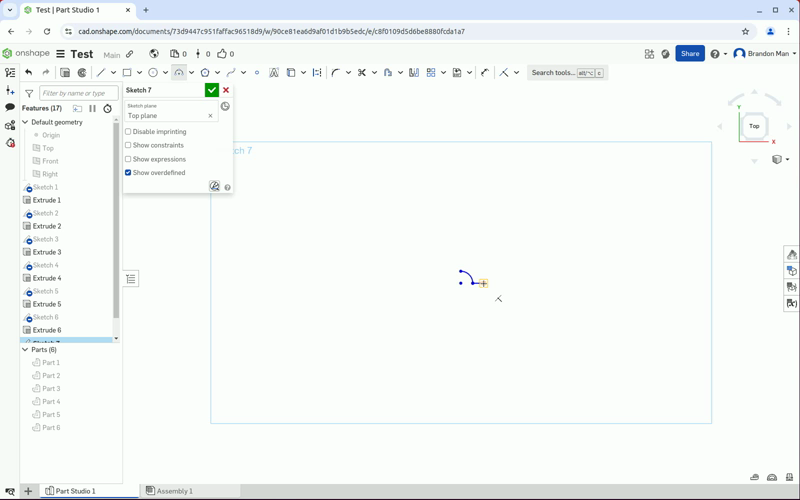
click(483, 283)
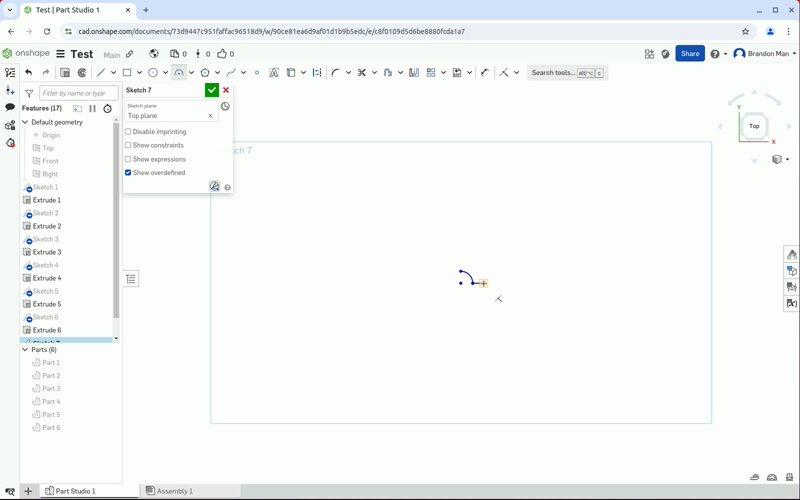
key_down(shift)
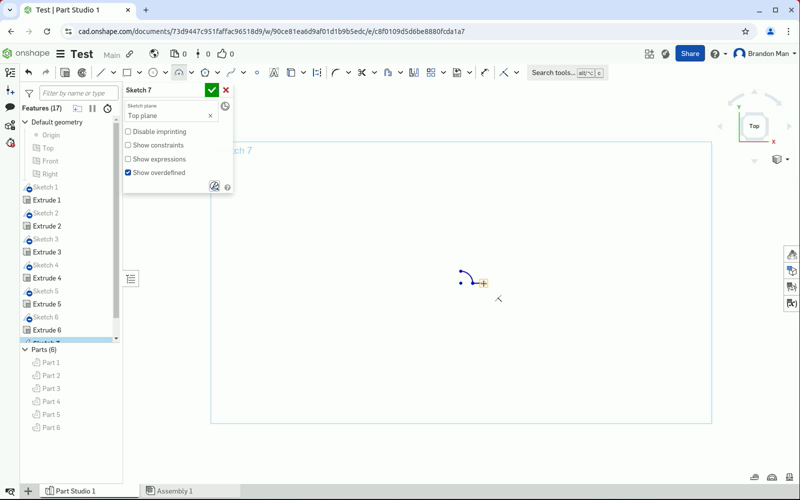
mouse_move(460, 260)
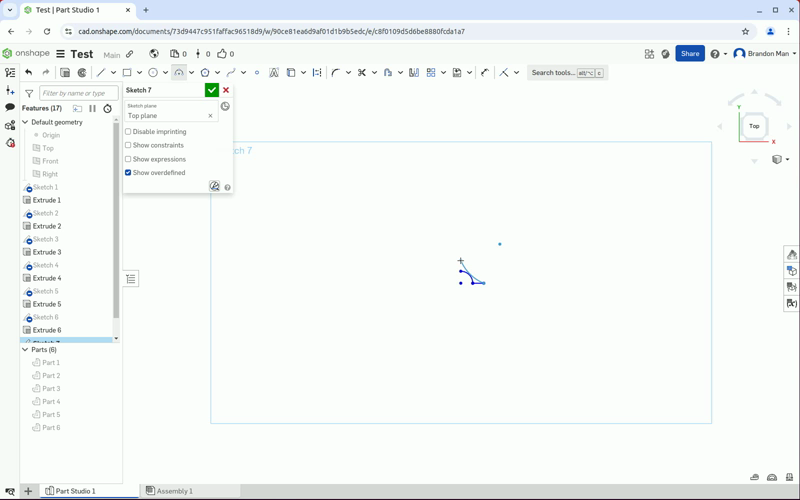
click(460, 260)
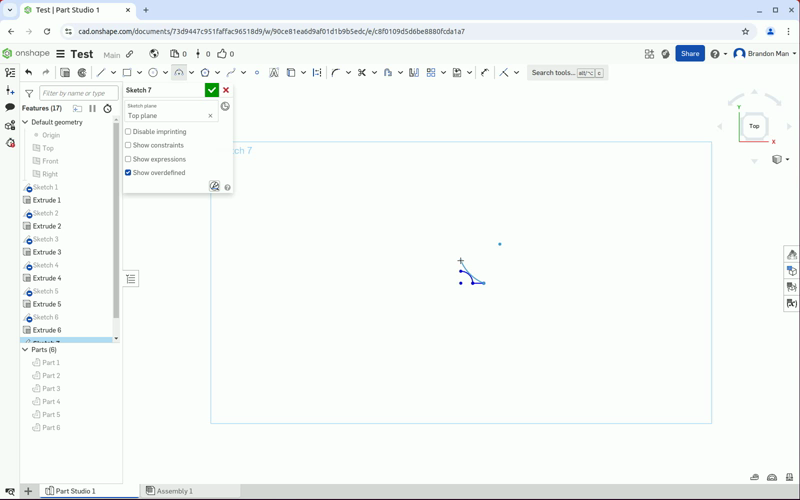
mouse_move(477, 266)
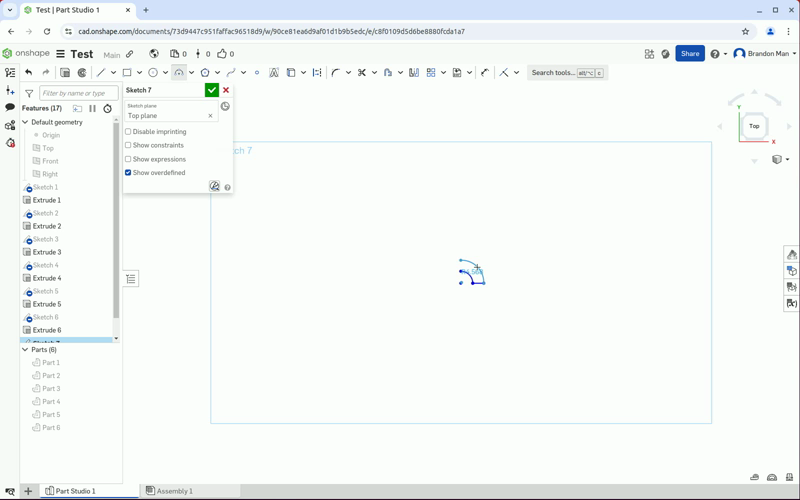
click(477, 266)
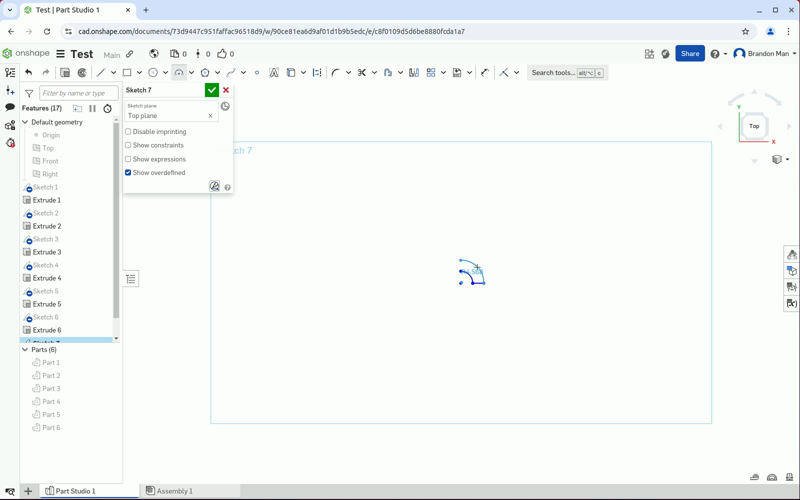
key_up(shift)
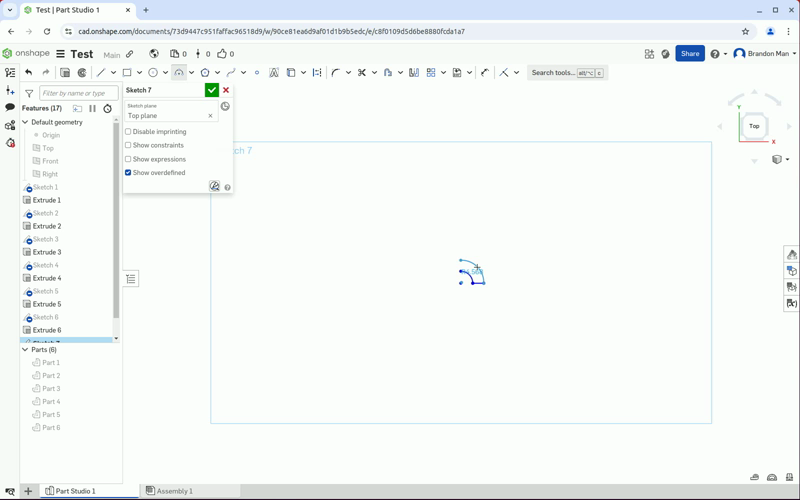
key(esc)
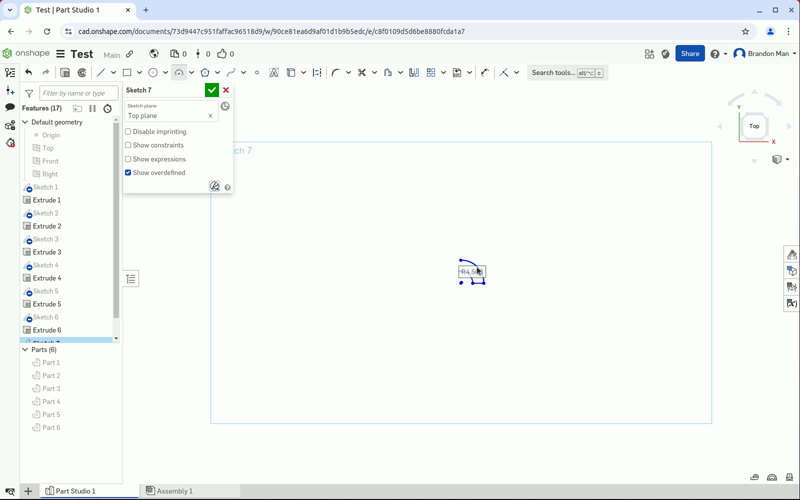
key(l)
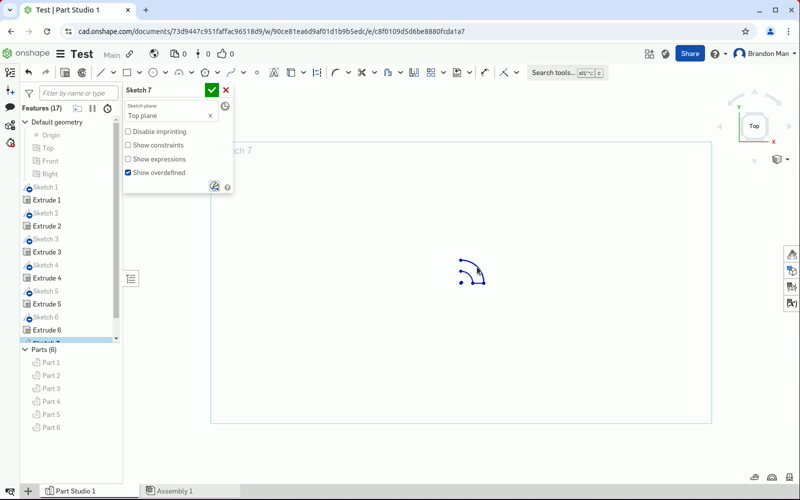
mouse_move(460, 260)
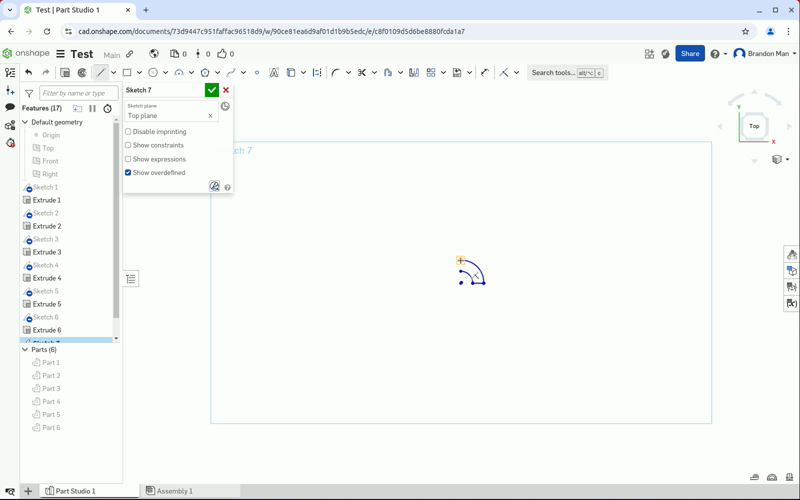
click(460, 260)
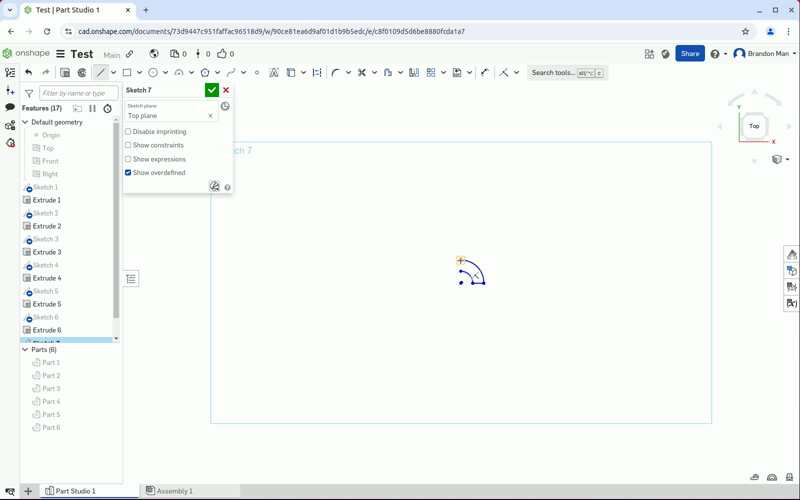
mouse_move(490, 260)
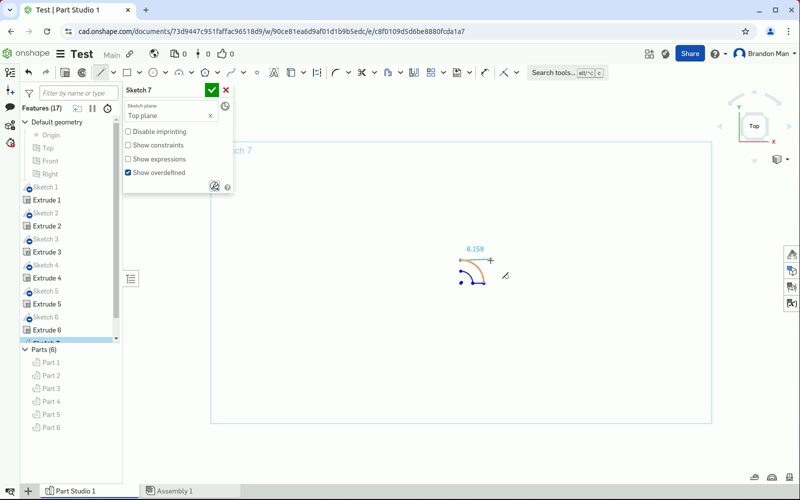
key_down(shift)
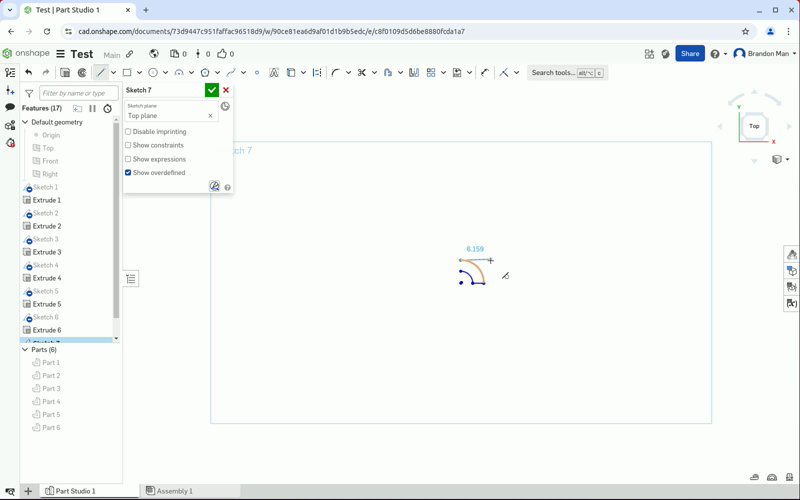
mouse_move(460, 271)
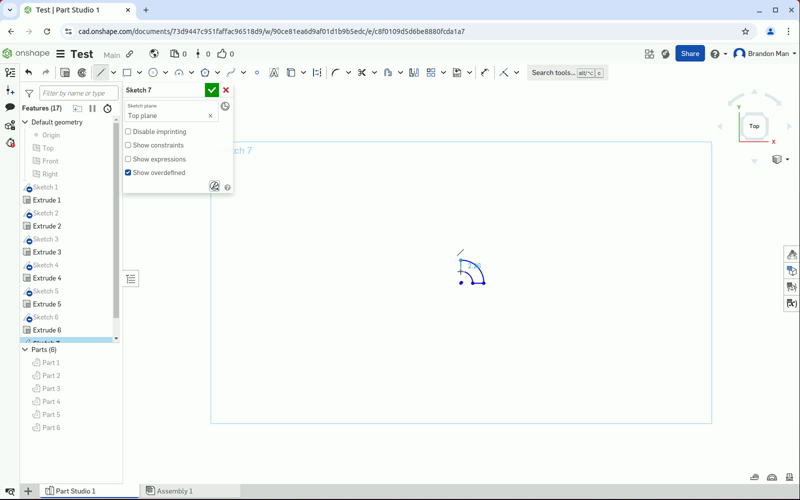
key_up(shift)
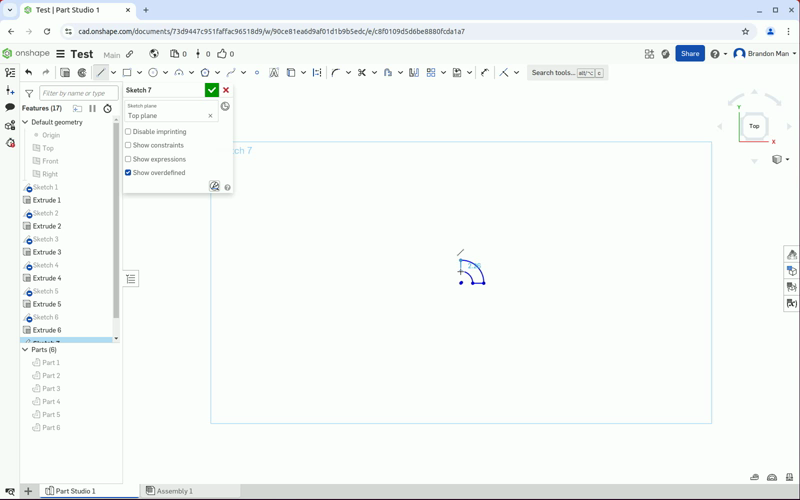
click(460, 271)
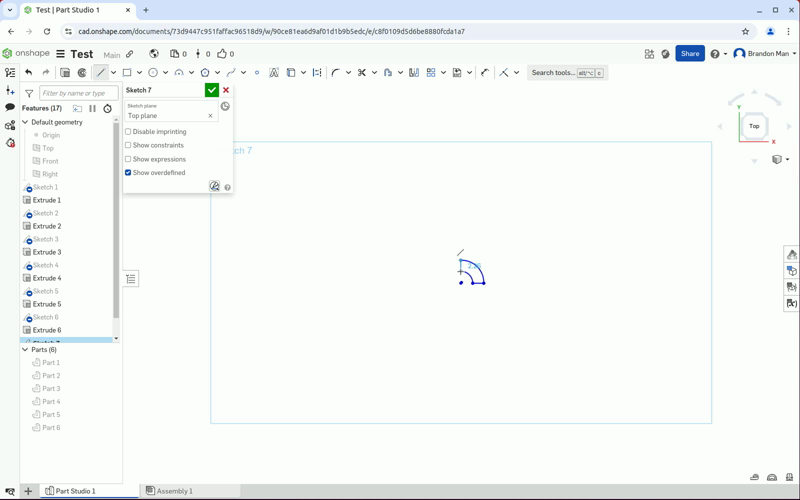
key(esc)
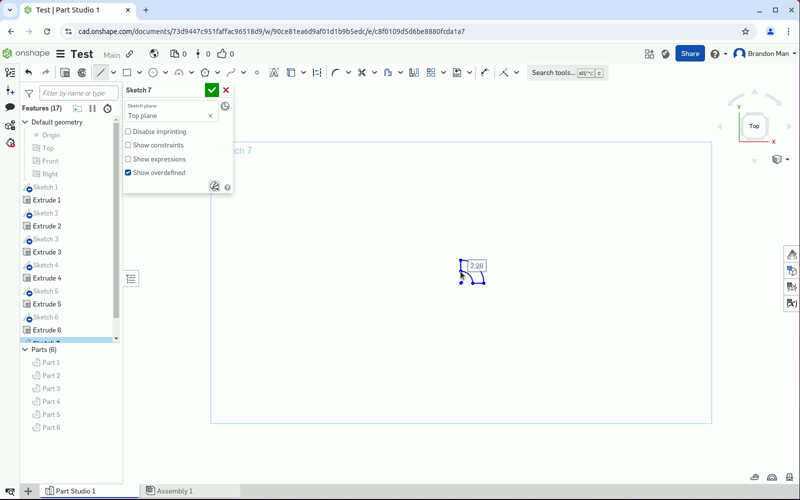
mouse_move(474, 274)
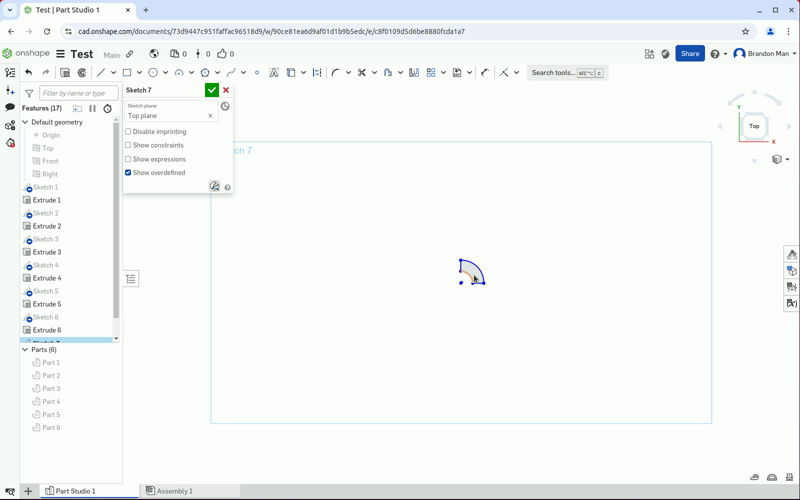
scroll(6)
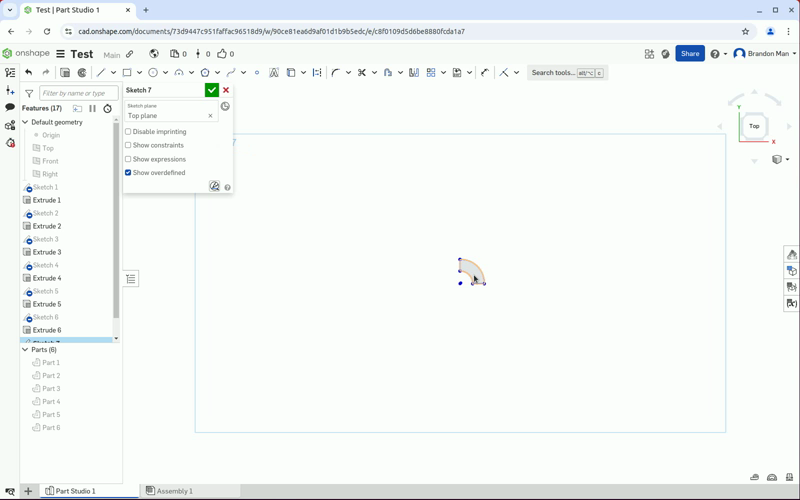
scroll(6)
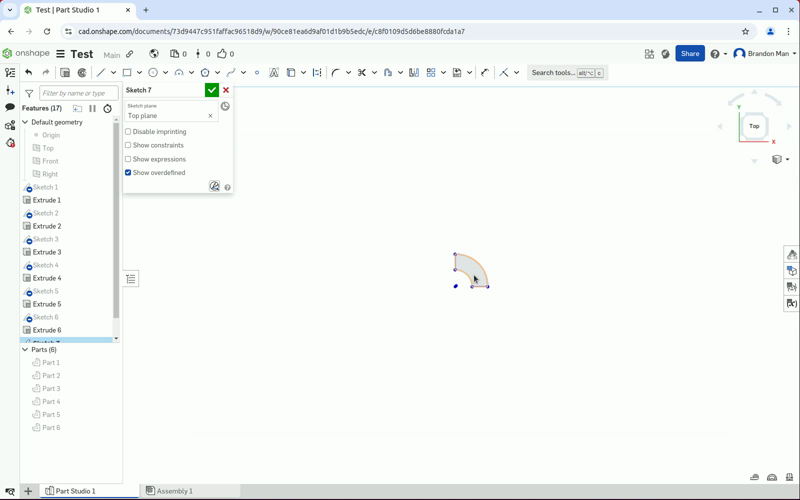
scroll(6)
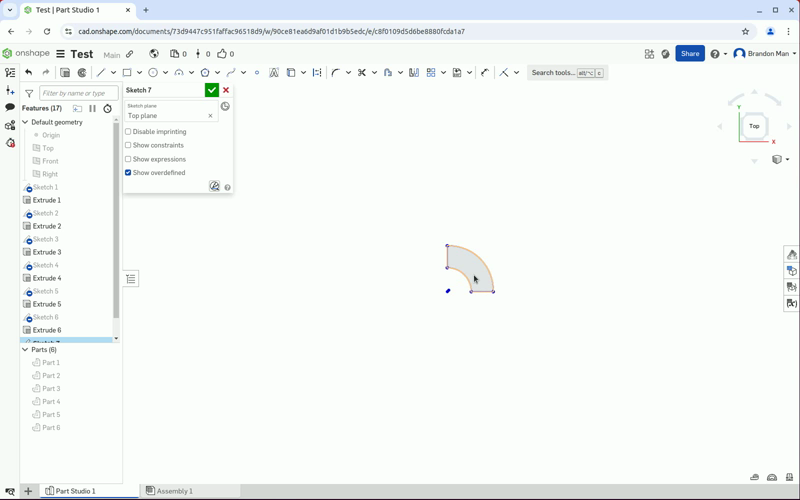
scroll(6)
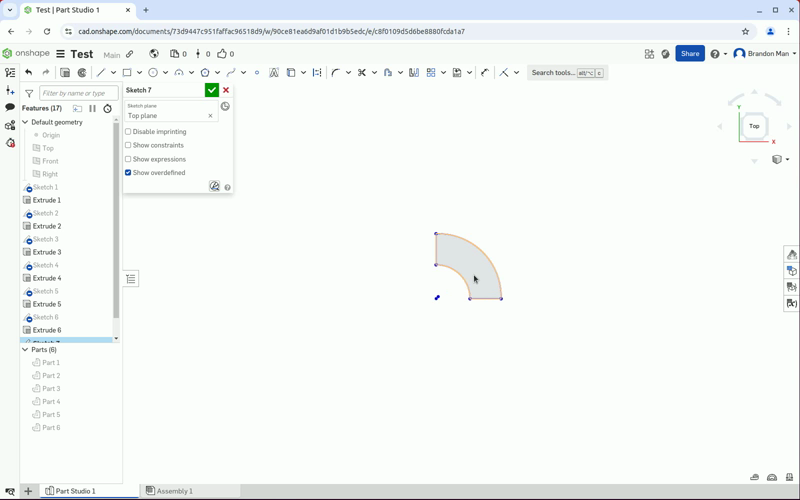
scroll(6)
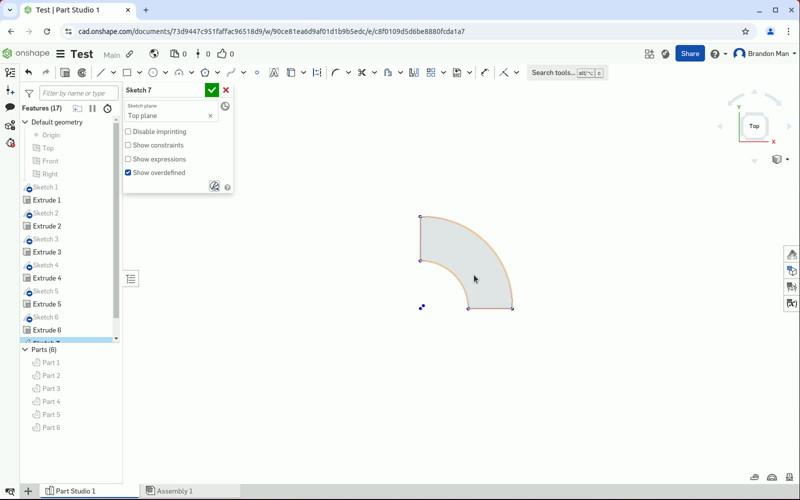
scroll(6)
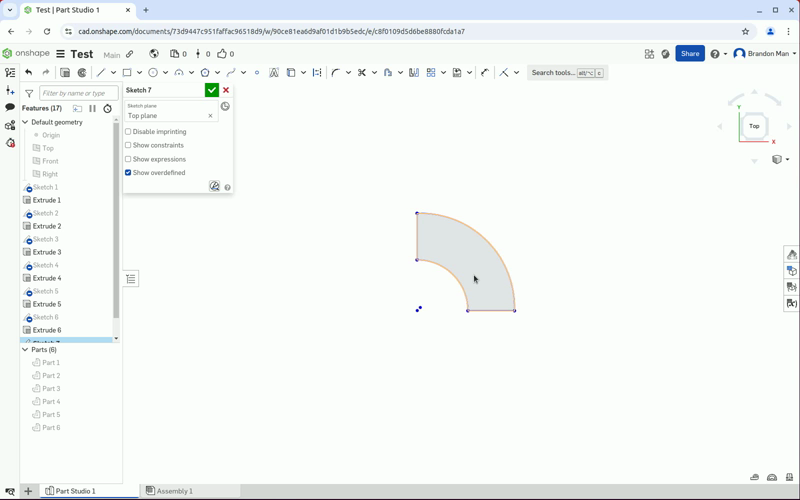
scroll(6)
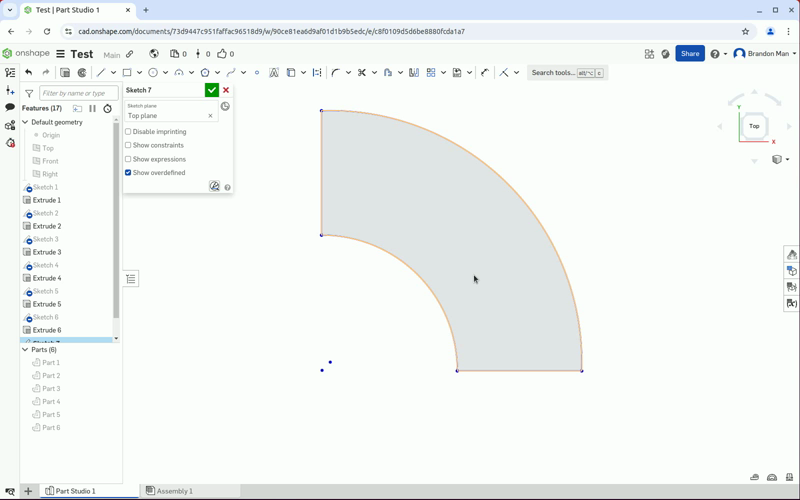
click(474, 274)
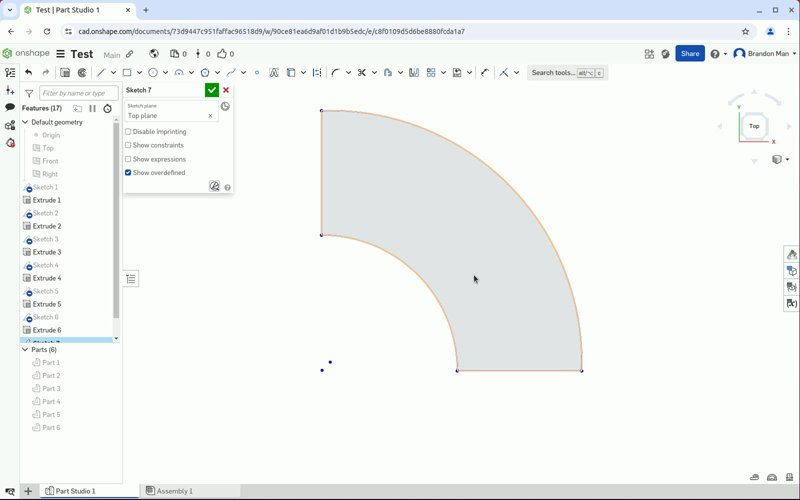
scroll(-6)
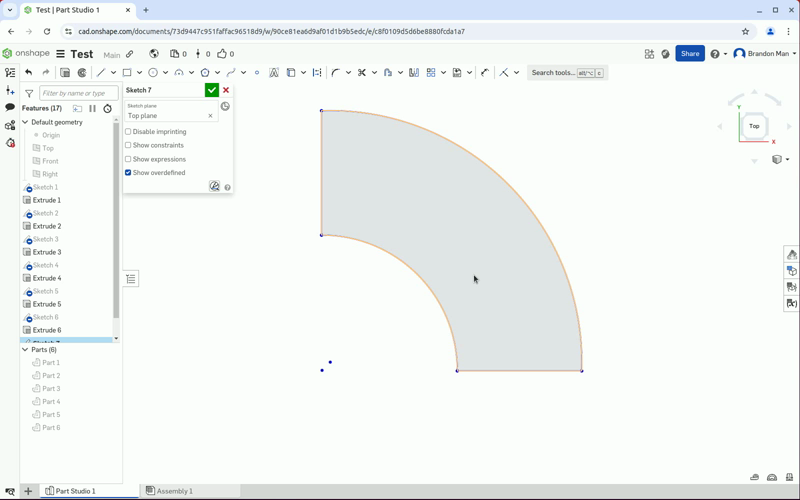
scroll(-6)
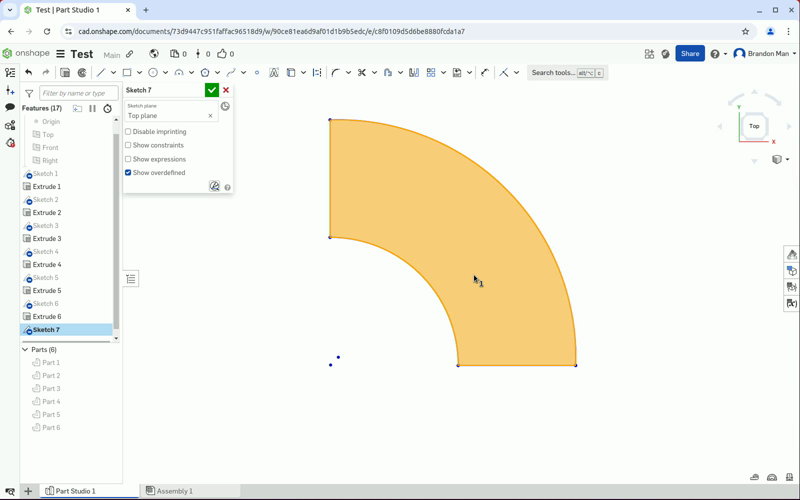
scroll(-6)
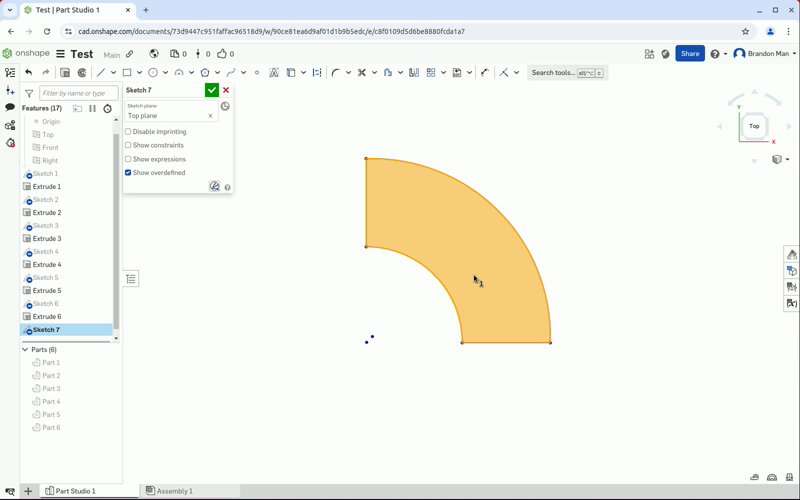
scroll(-6)
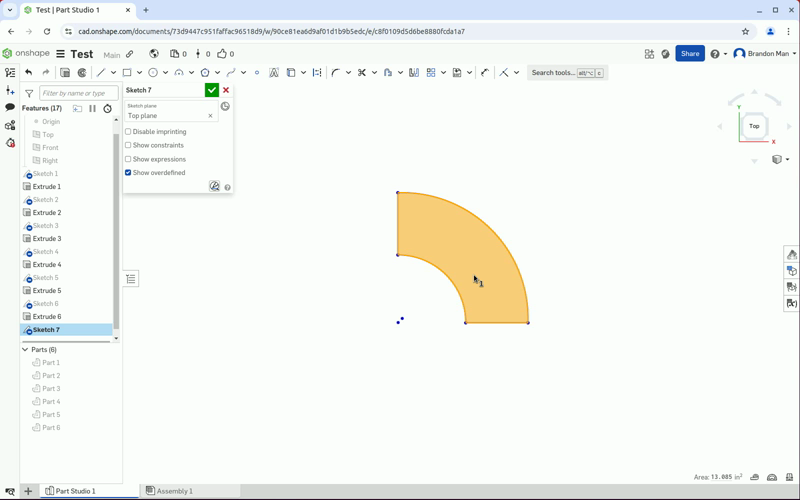
scroll(-6)
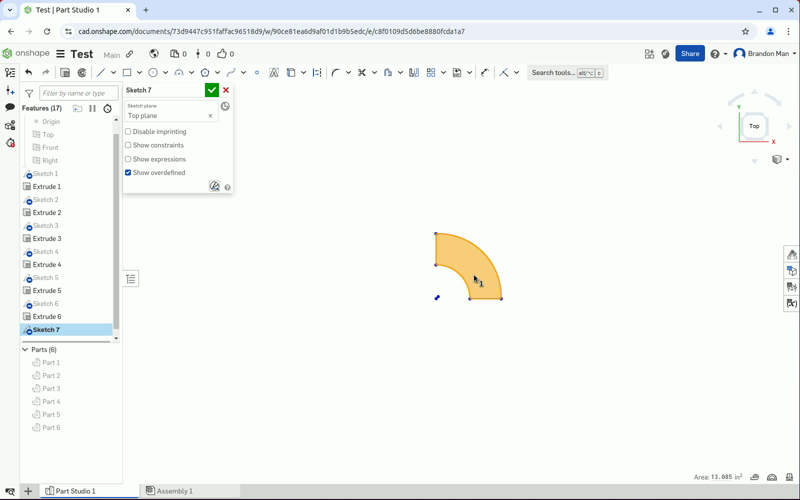
scroll(-6)
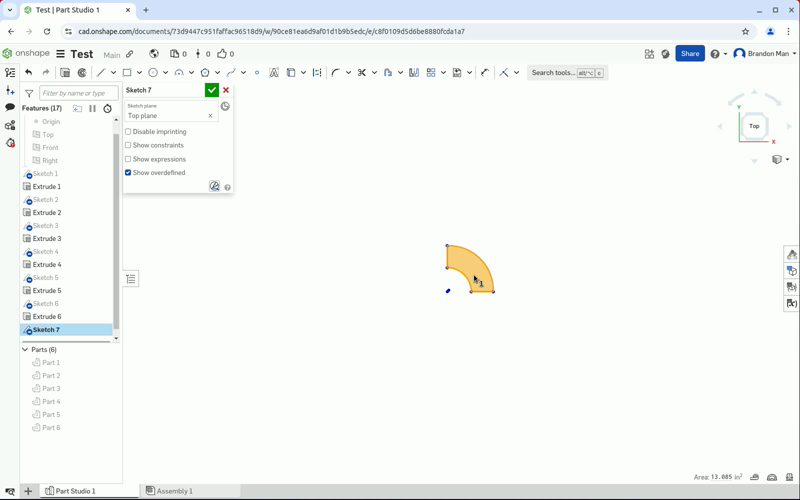
scroll(-6)
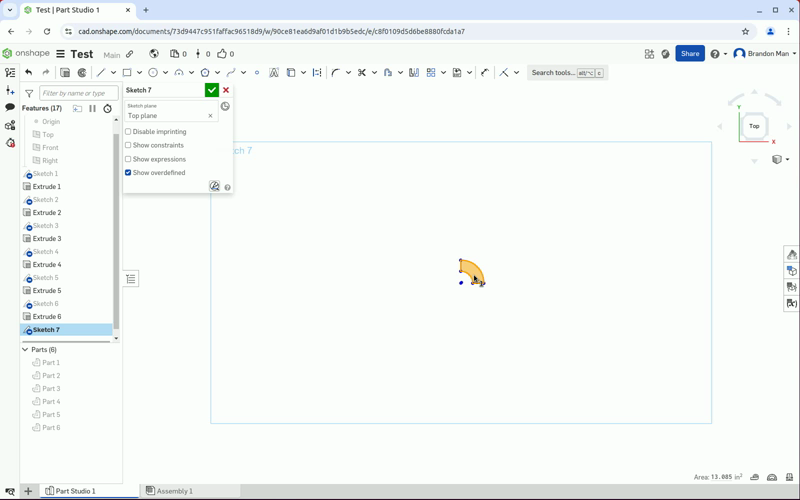
mouse_move(73, 352)
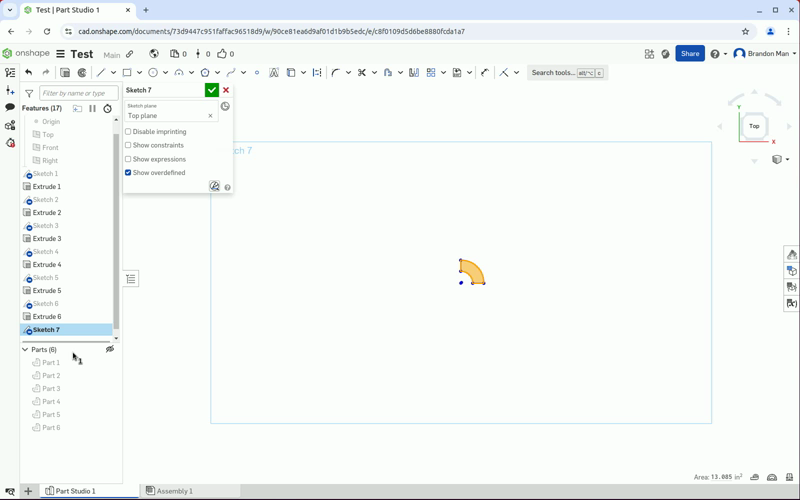
key(shift+y)
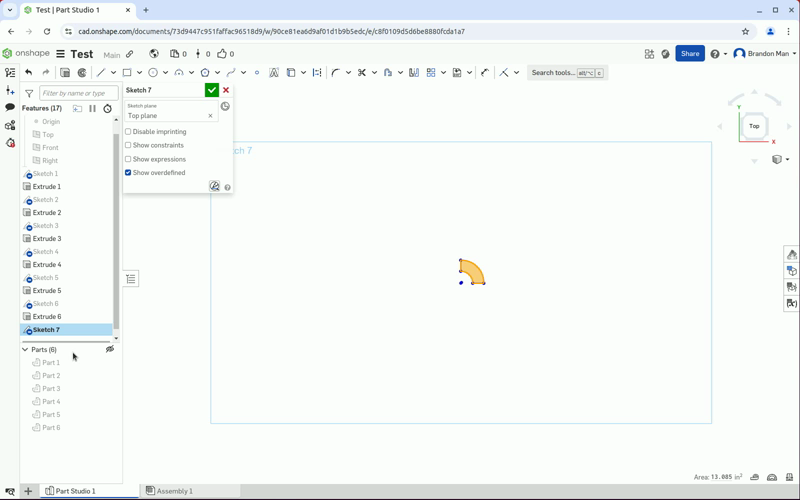
key(shift+e)
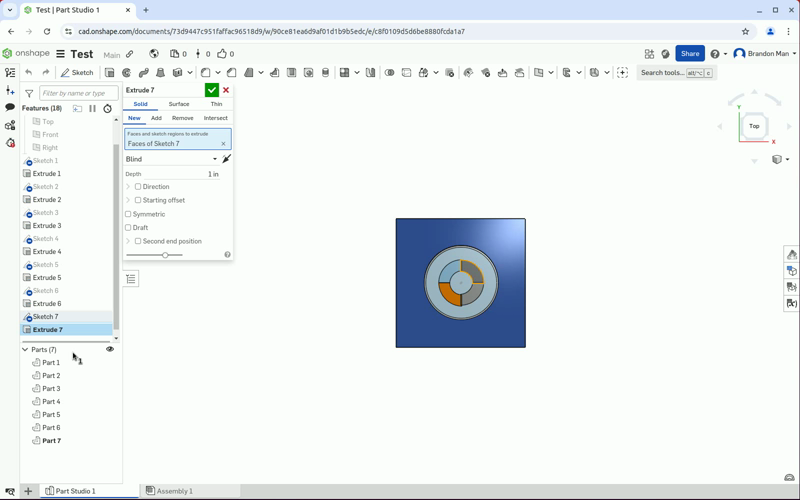
mouse_move(143, 106)
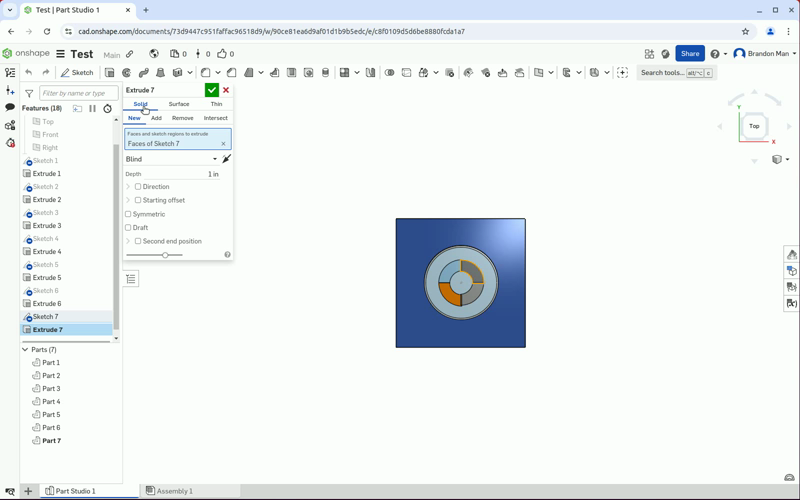
click(143, 106)
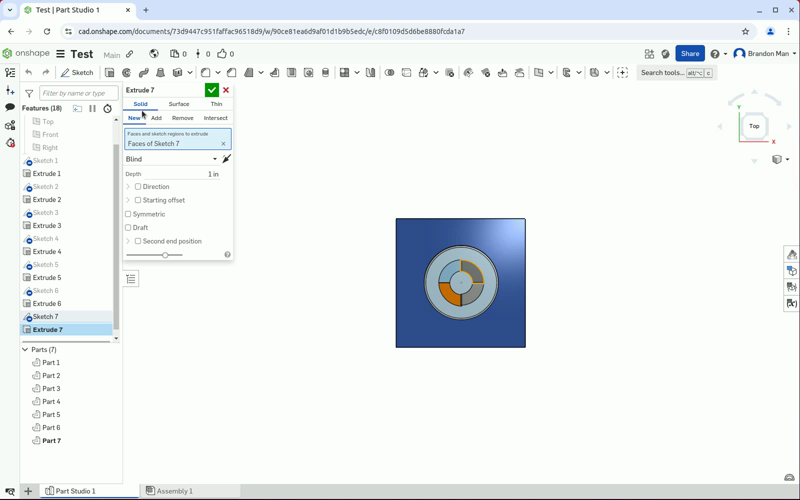
mouse_move(137, 120)
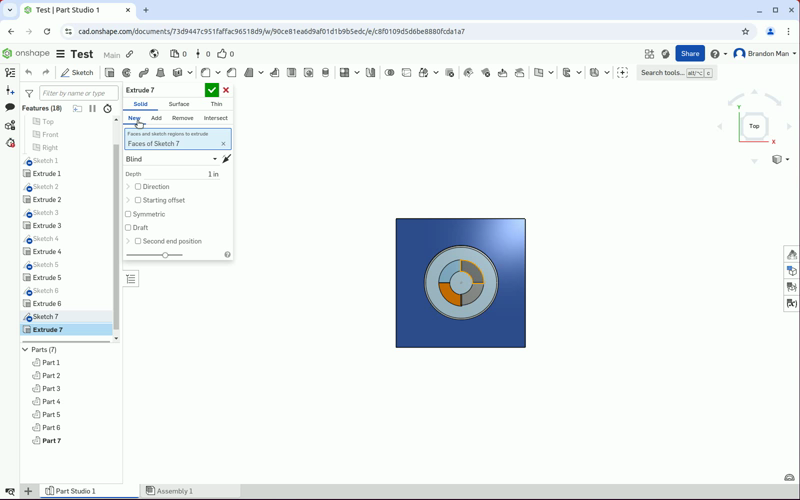
click(137, 120)
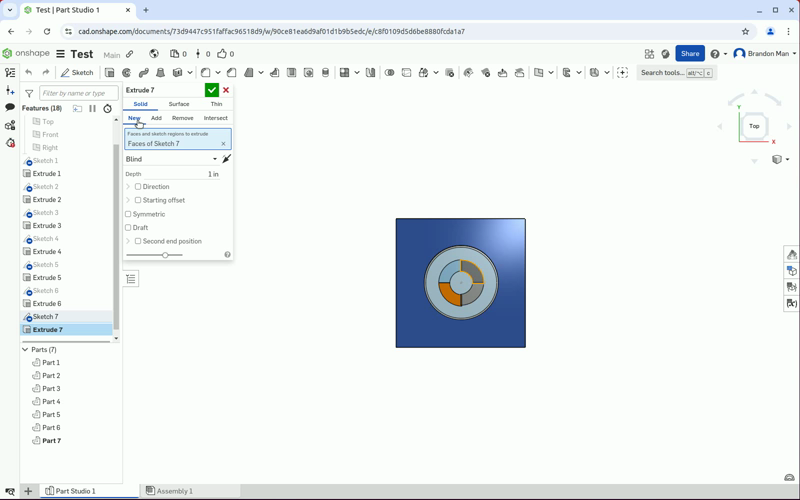
key(tab, 4)
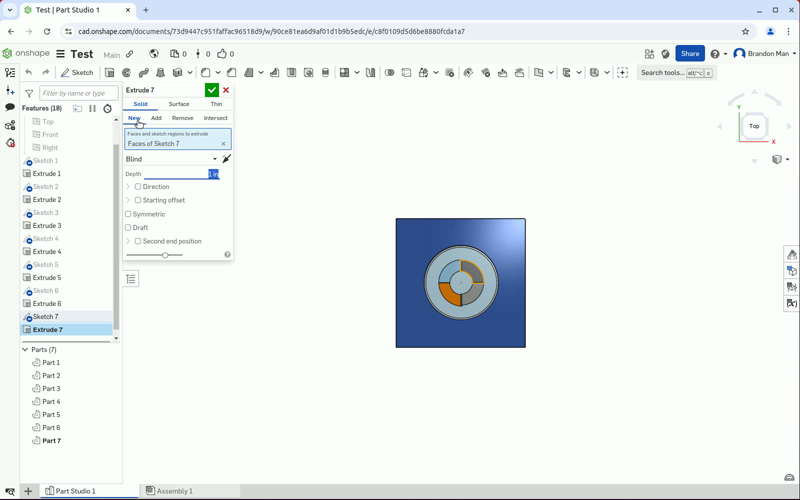
text(19.738)
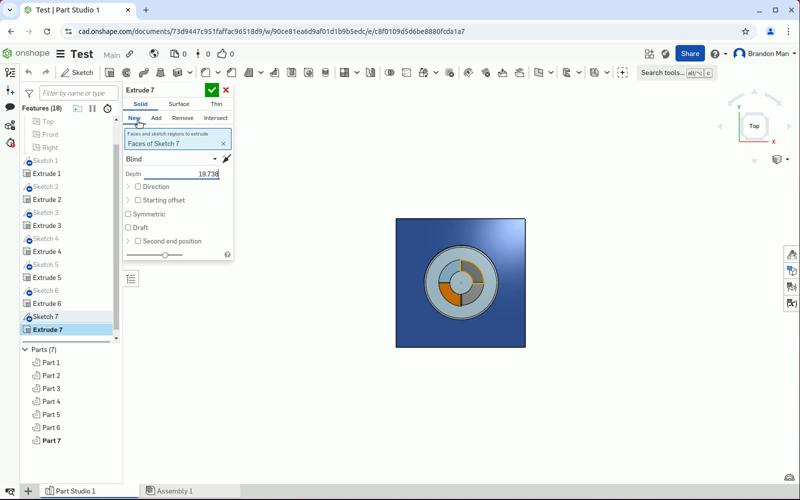
key(enter)
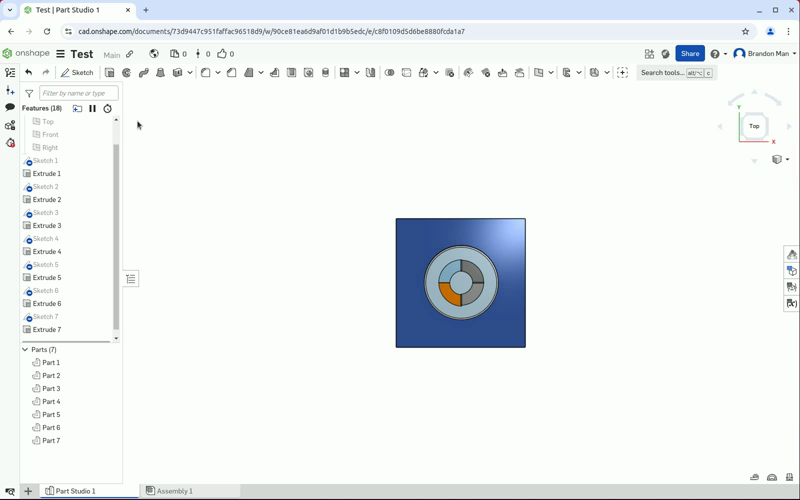
key(shift+h)
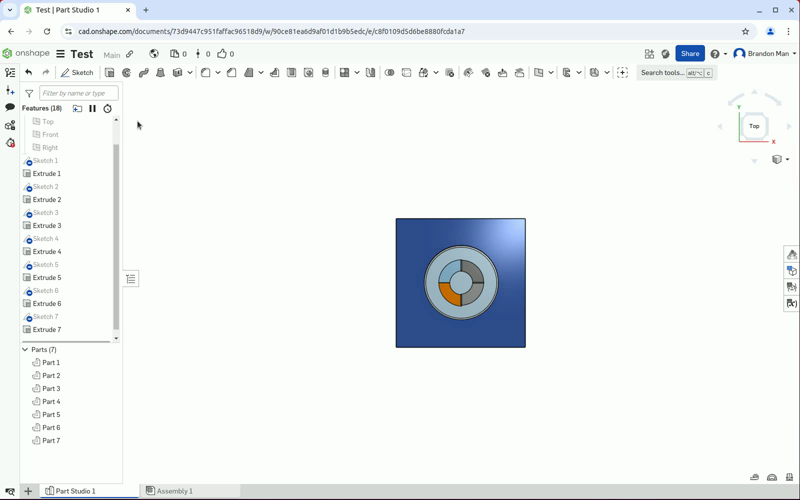
key(shift+h)
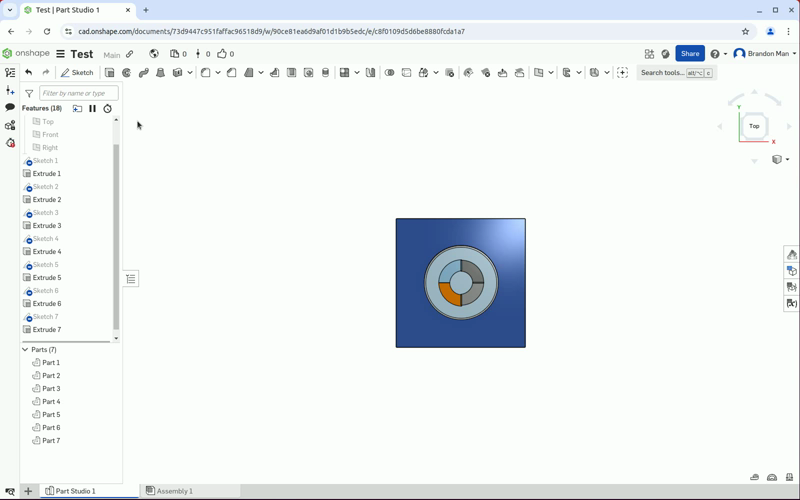
mouse_move(69, 163)
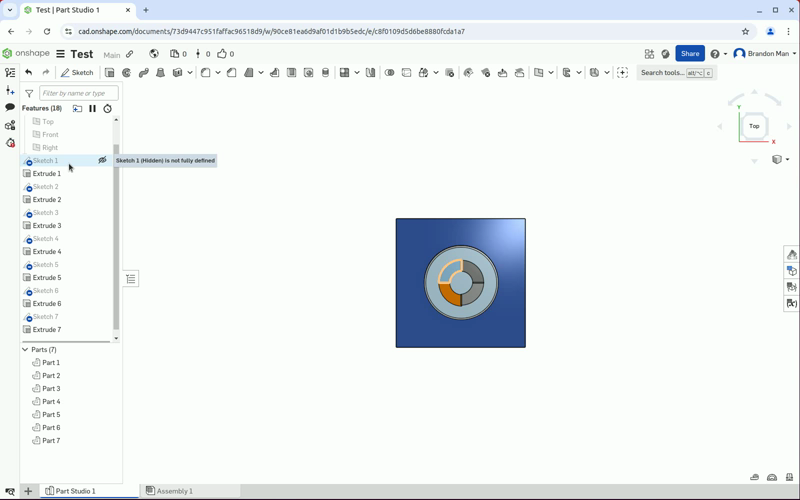
click(69, 163)
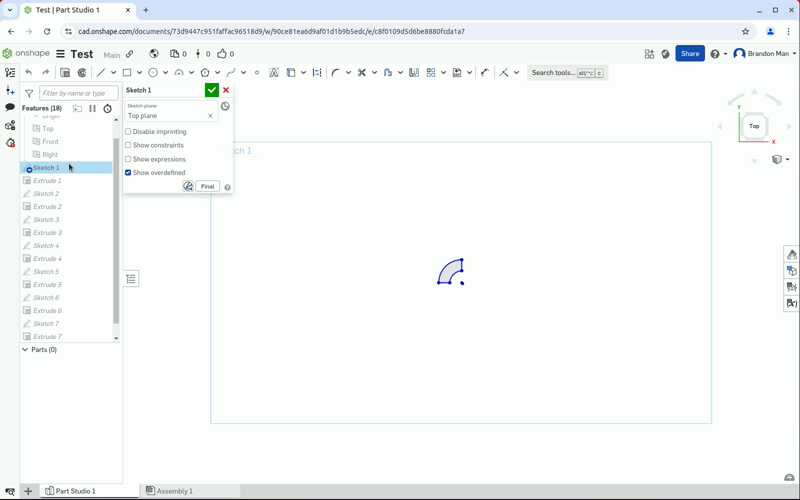
mouse_move(229, 92)
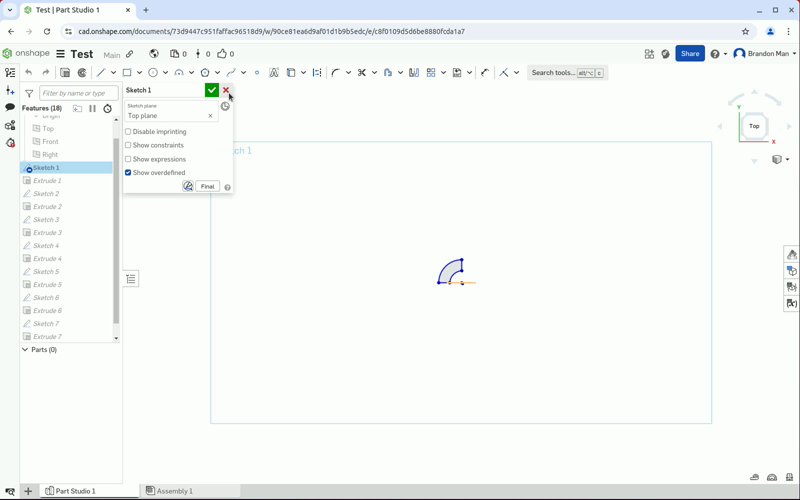
click(229, 92)
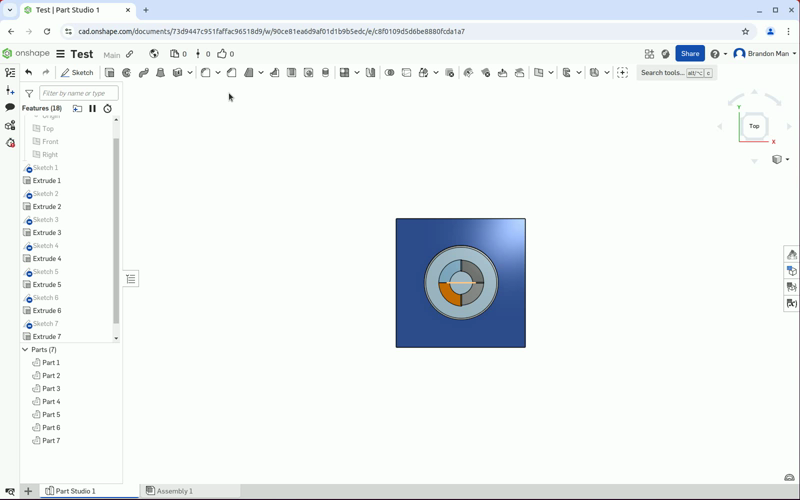
mouse_move(541, 75)
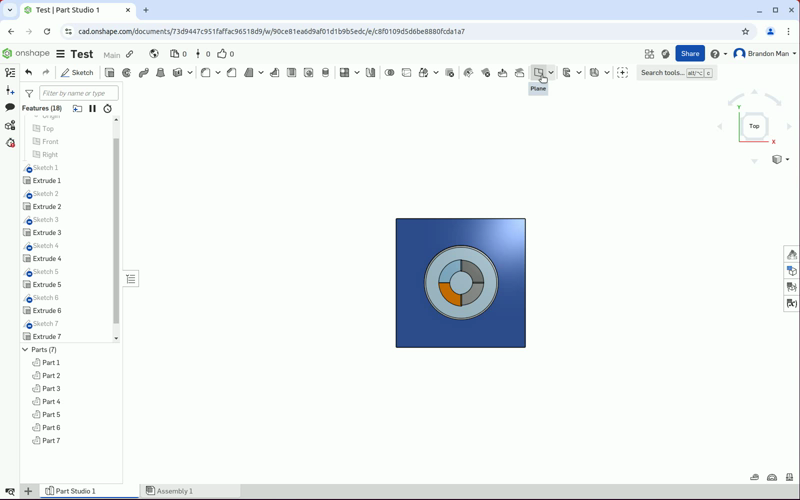
click(541, 75)
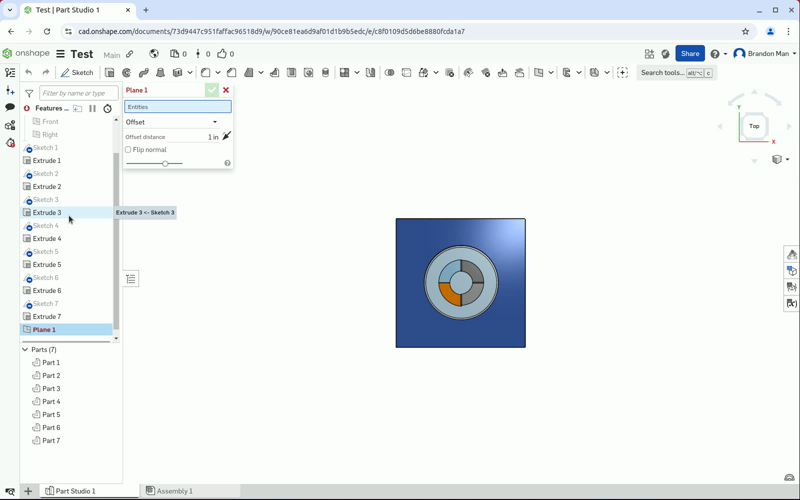
scroll(3)
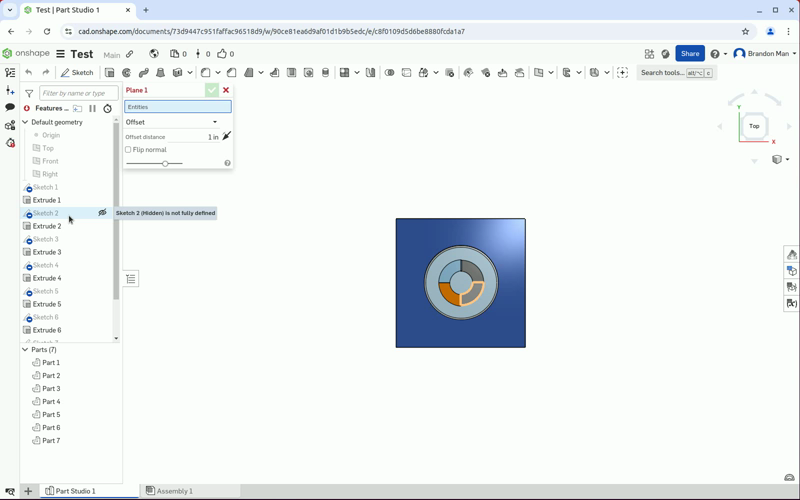
mouse_move(69, 150)
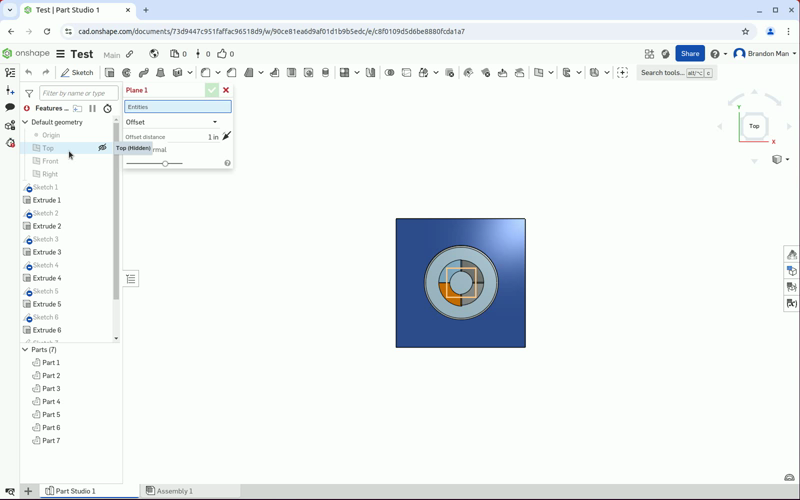
click(69, 150)
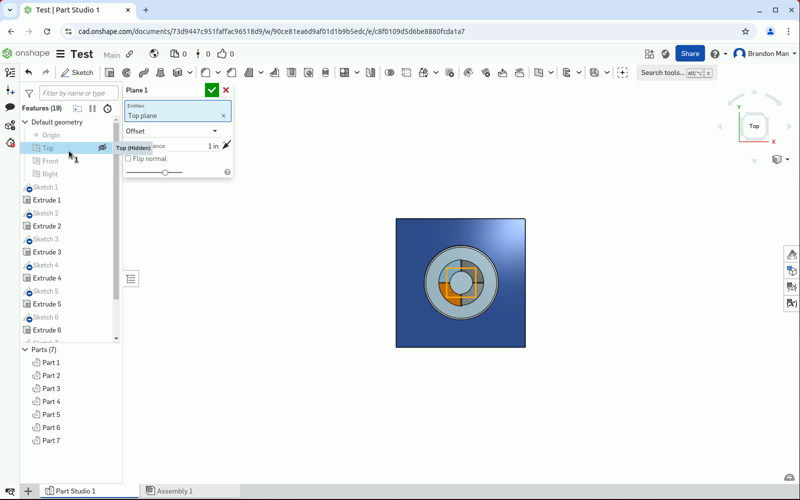
key(tab, 2)
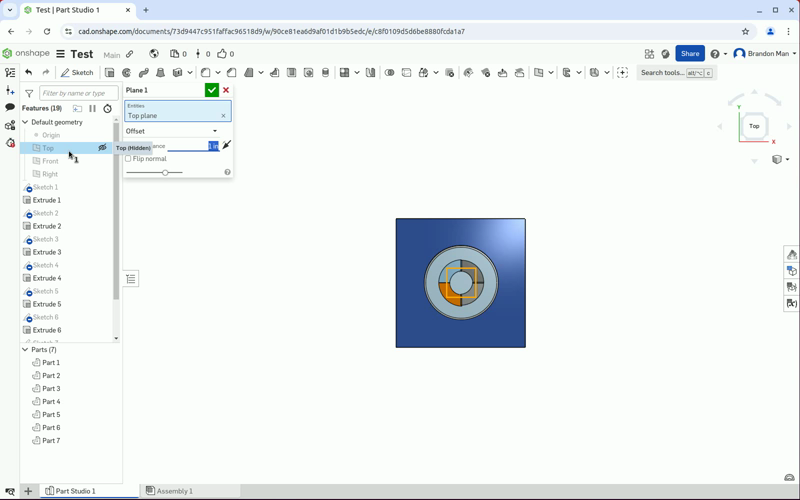
text(0.709)
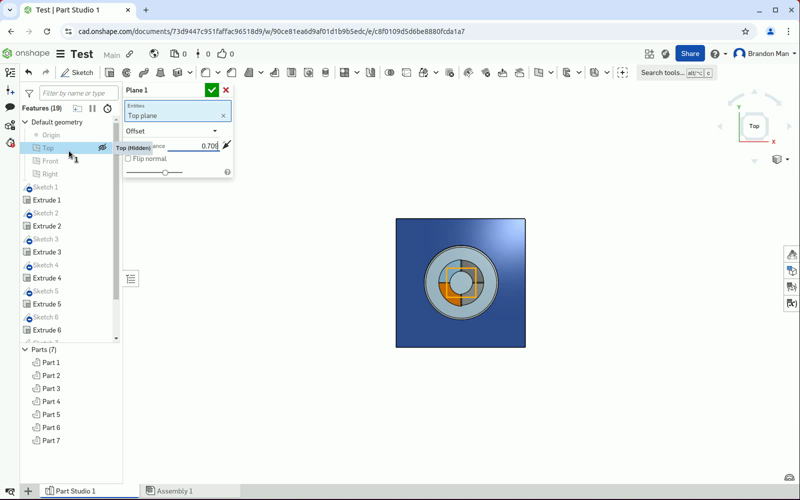
key(enter, 2)
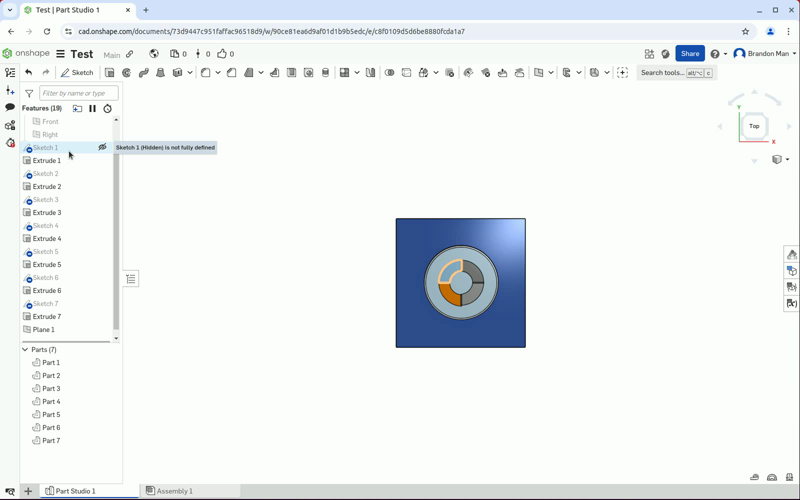
key(shift+s)
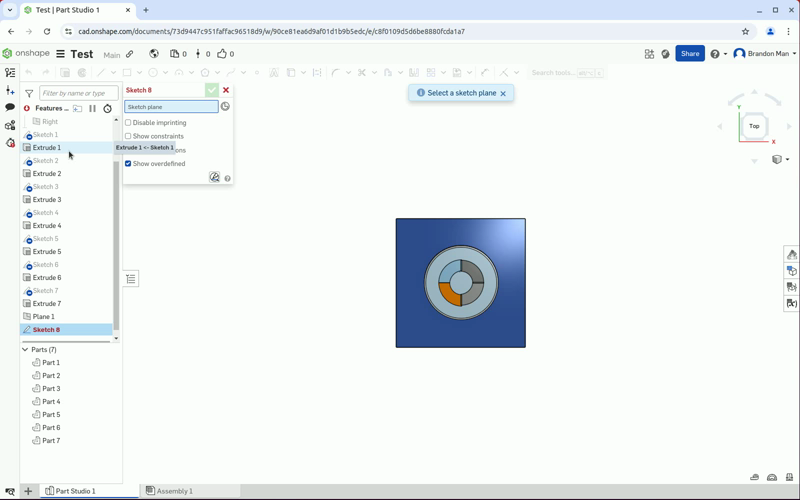
mouse_move(69, 319)
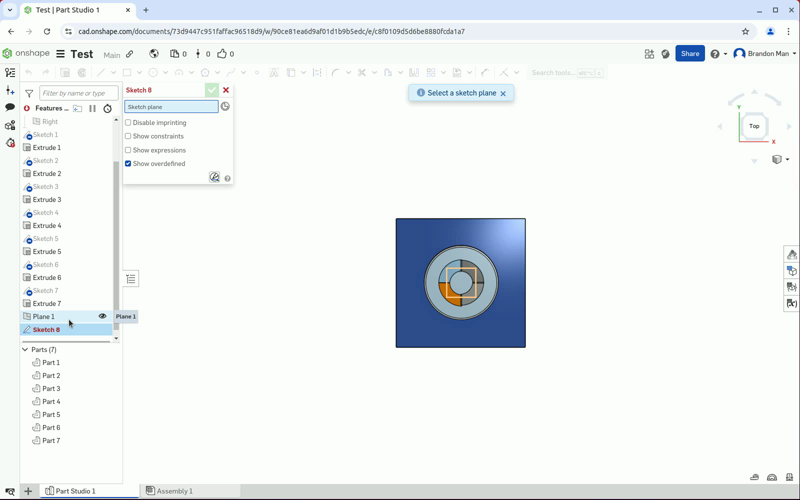
click(69, 319)
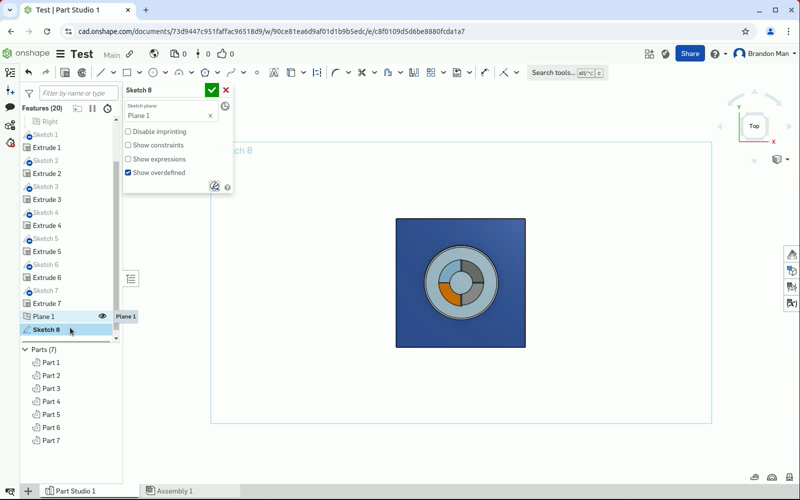
mouse_move(73, 352)
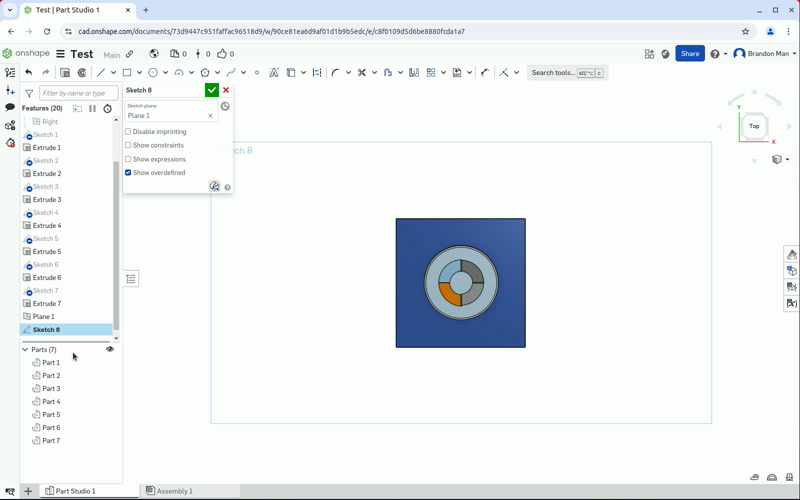
key(y)
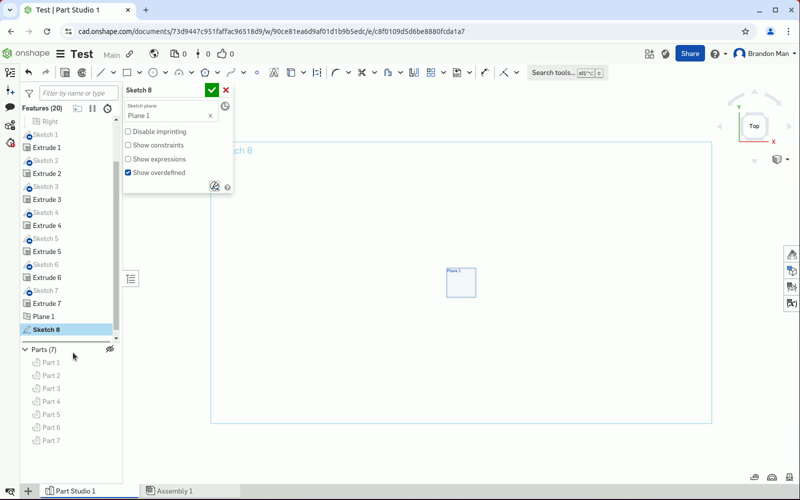
key(c)
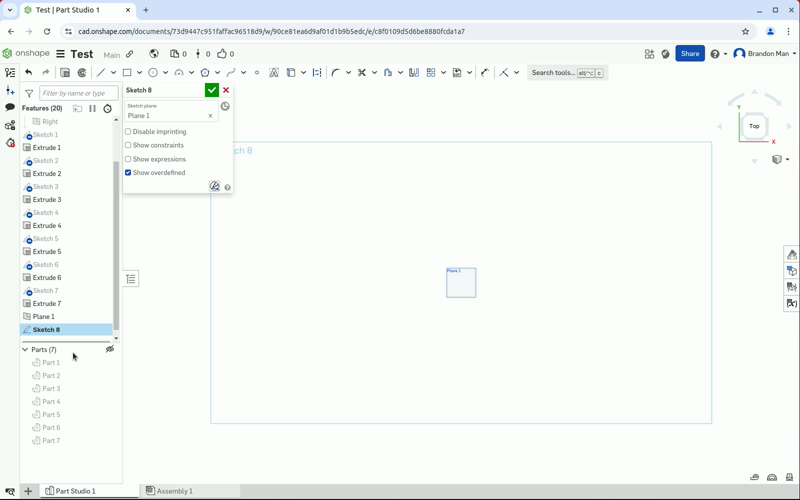
key_down(shift)
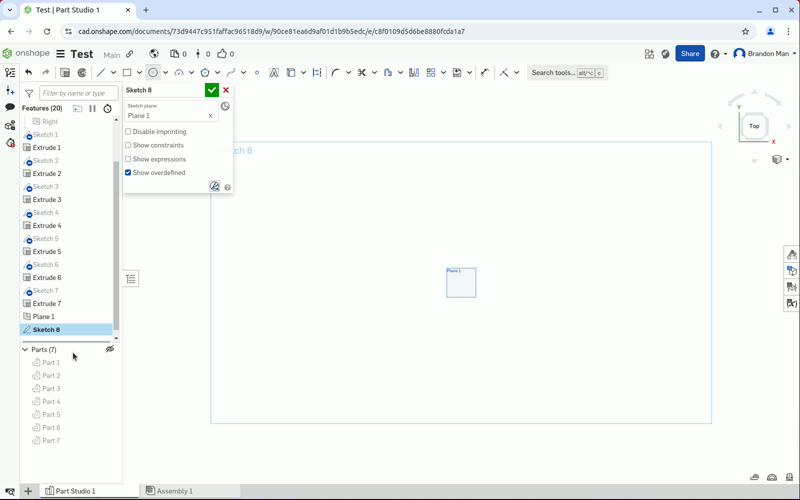
mouse_move(461, 282)
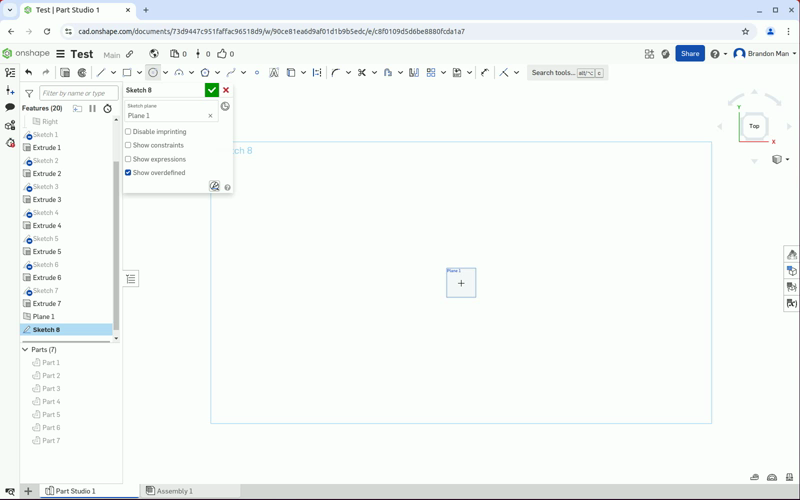
click(461, 282)
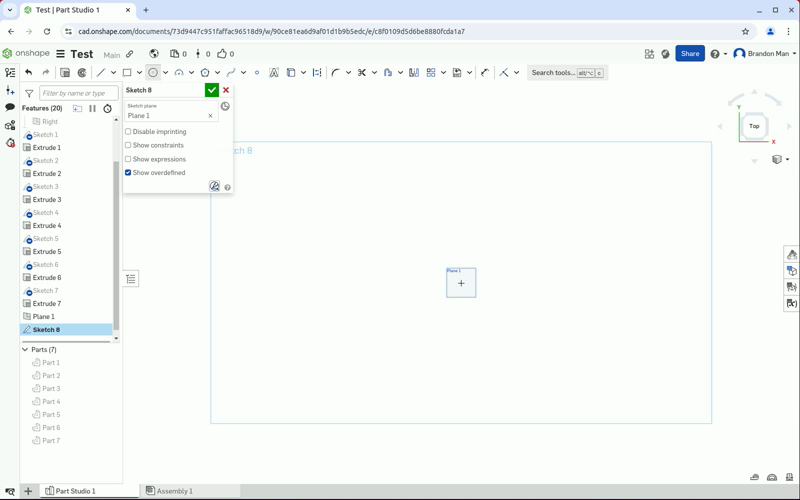
key_up(shift)
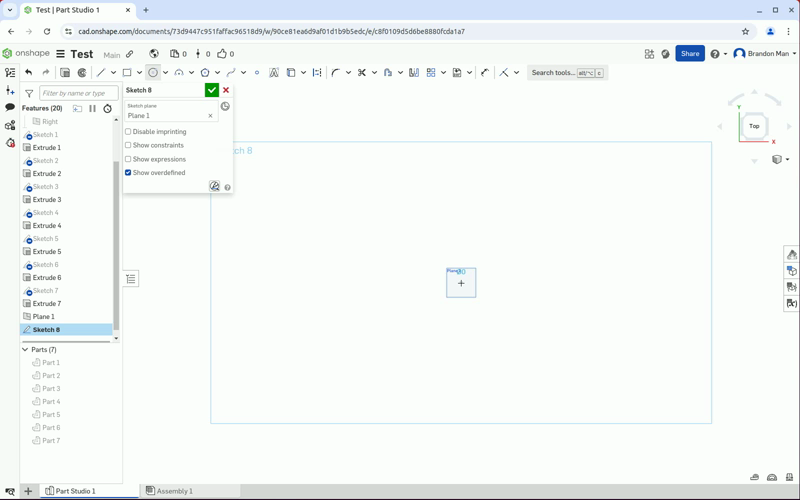
mouse_move(485, 282)
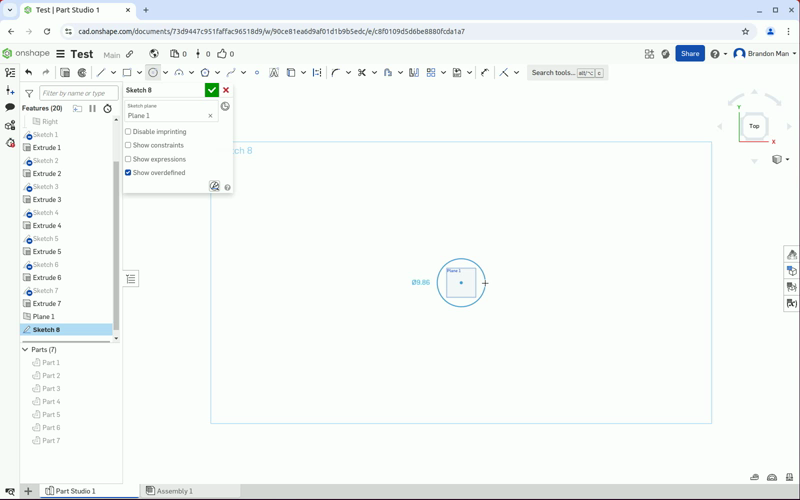
click(485, 282)
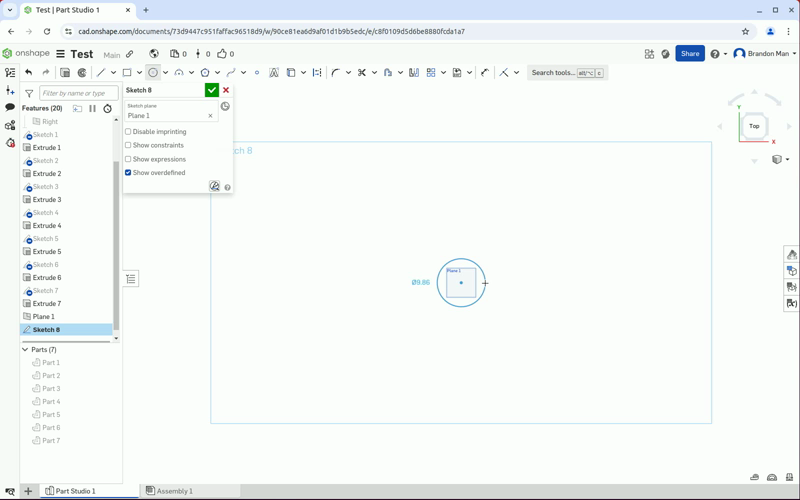
key(esc)
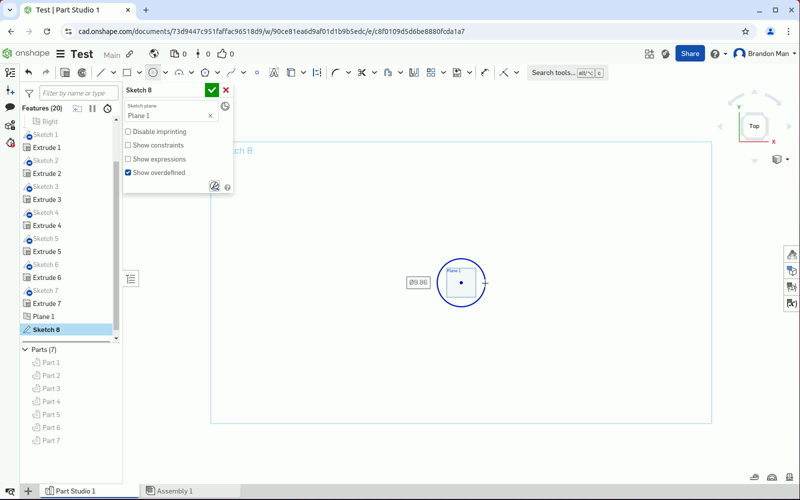
key(c)
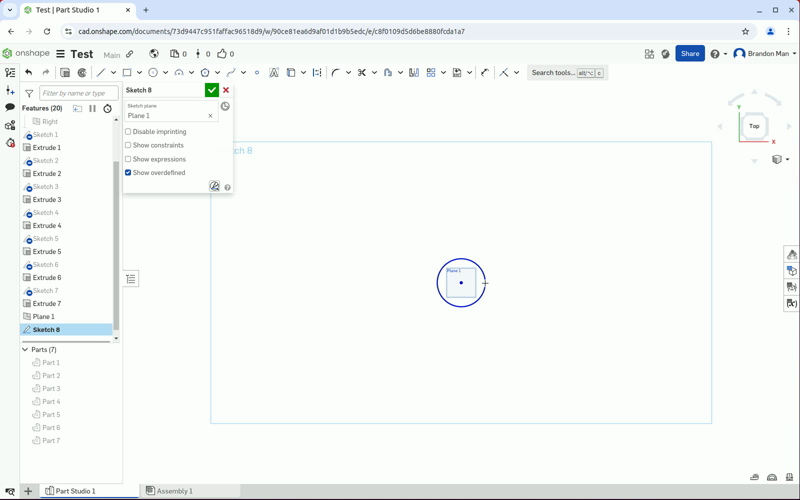
key_down(shift)
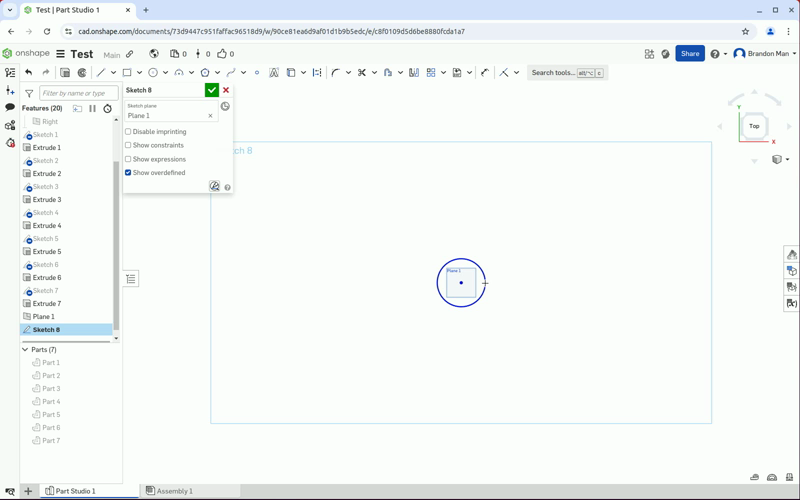
mouse_move(461, 282)
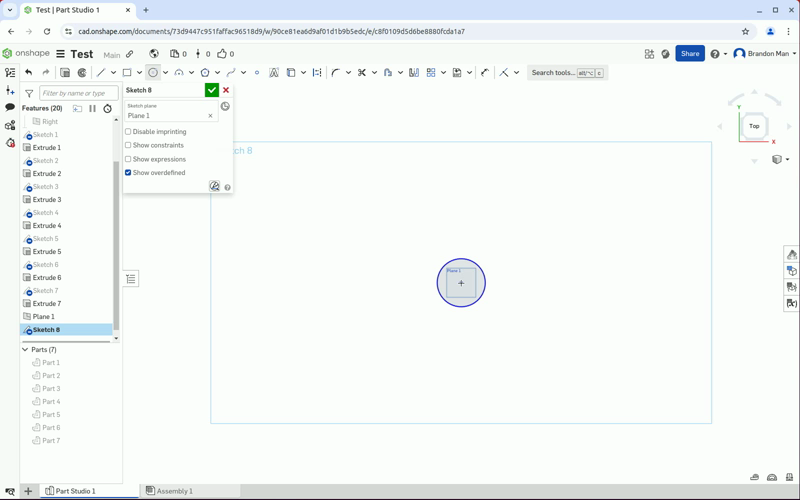
click(461, 282)
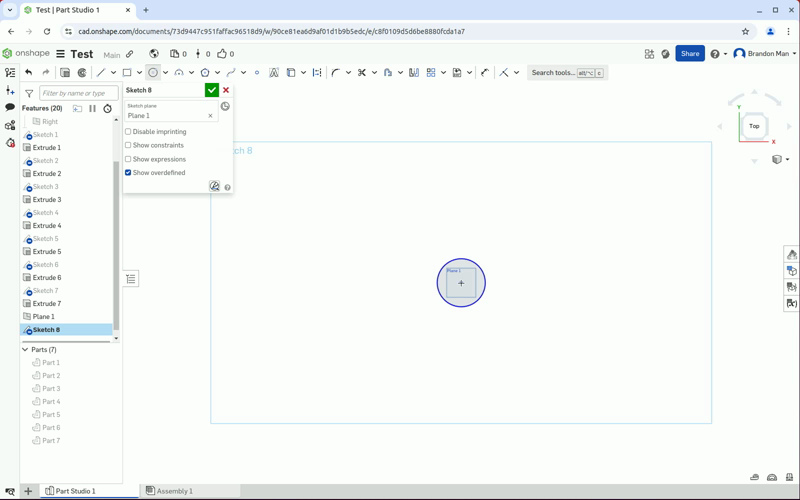
key_up(shift)
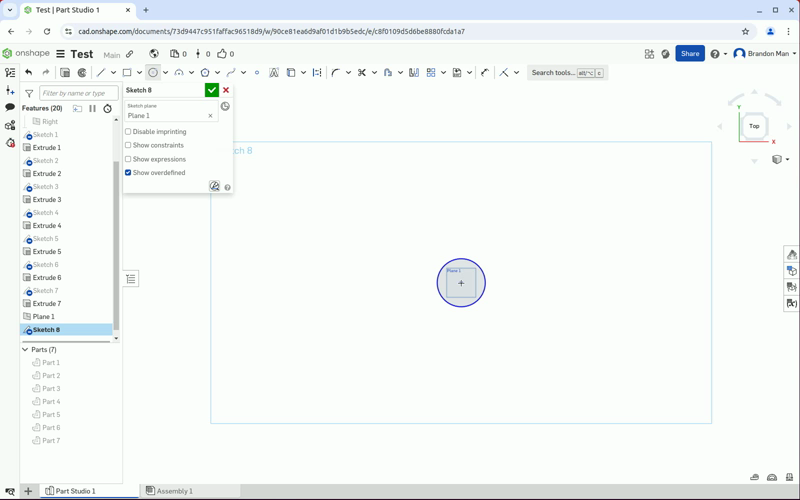
mouse_move(484, 282)
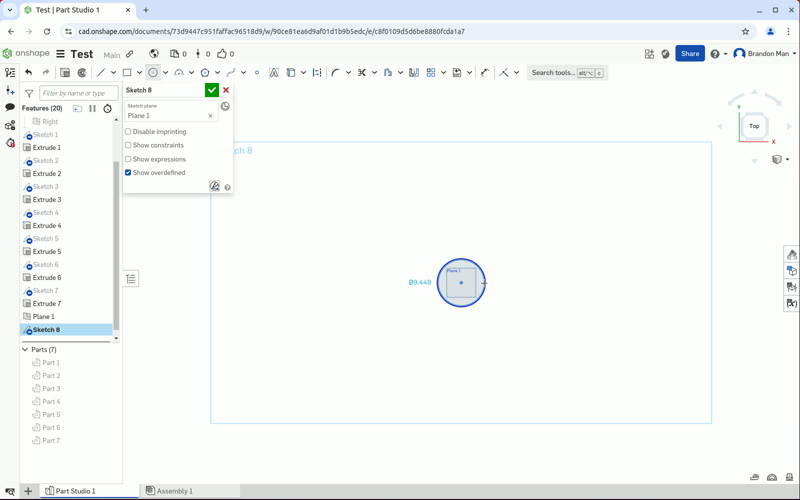
scroll(6)
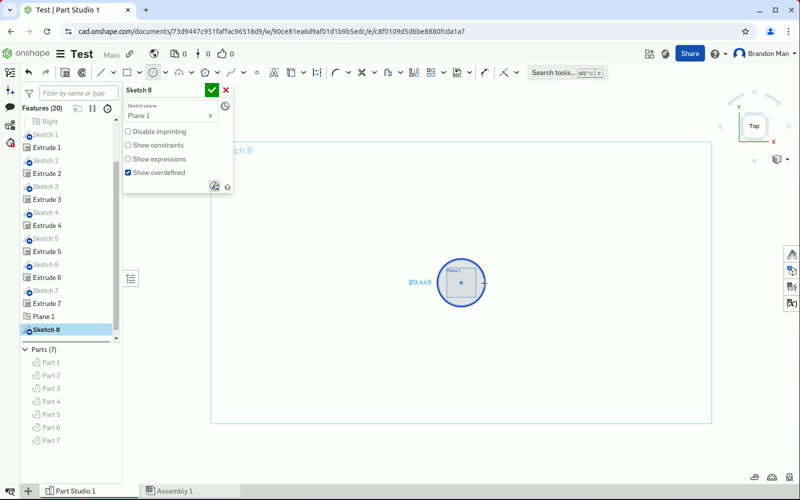
scroll(6)
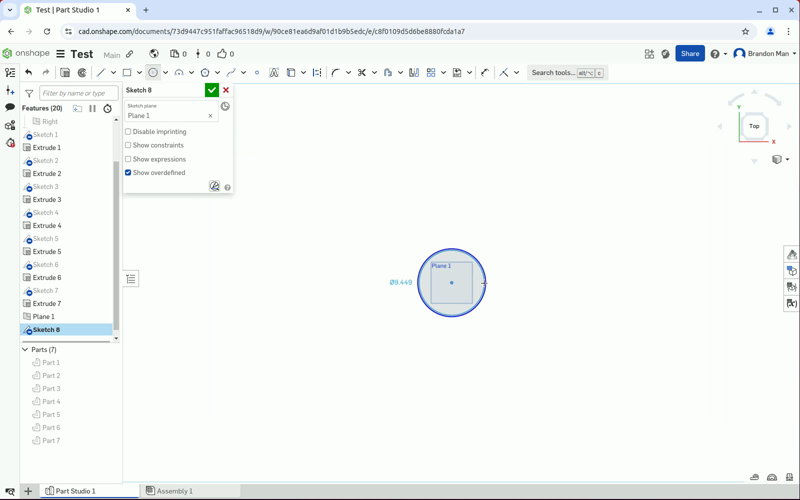
scroll(6)
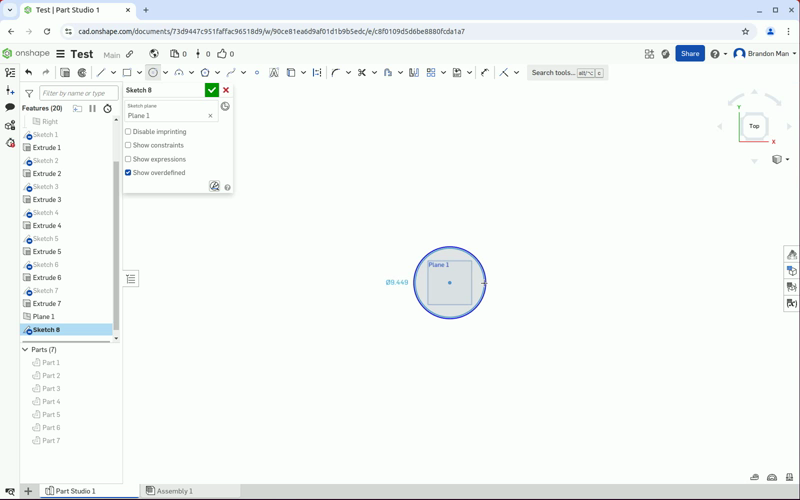
scroll(6)
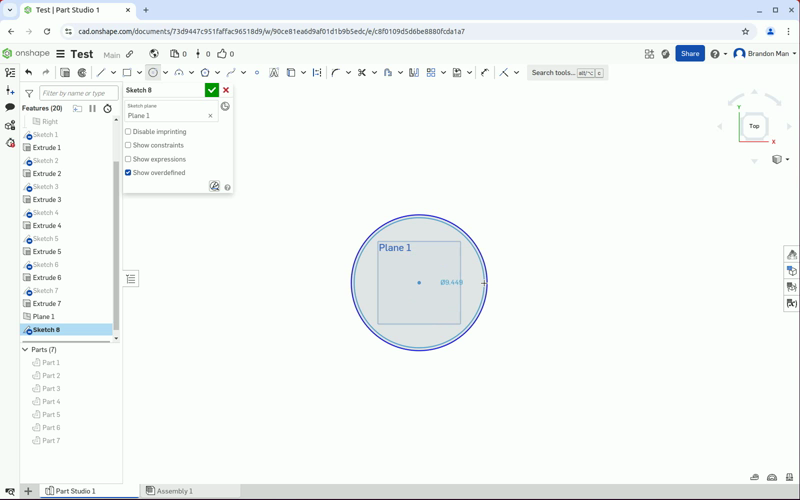
scroll(6)
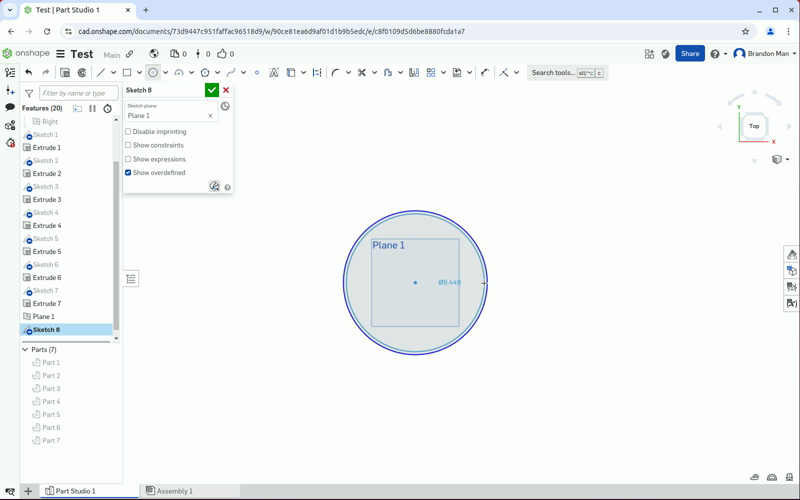
scroll(6)
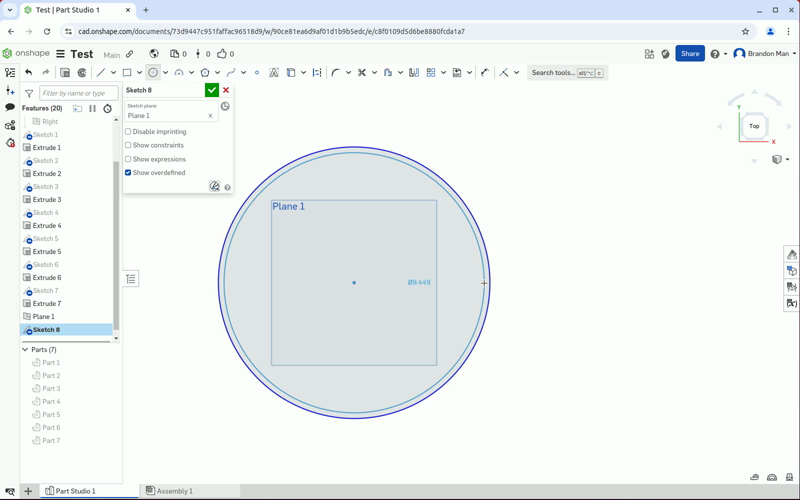
scroll(6)
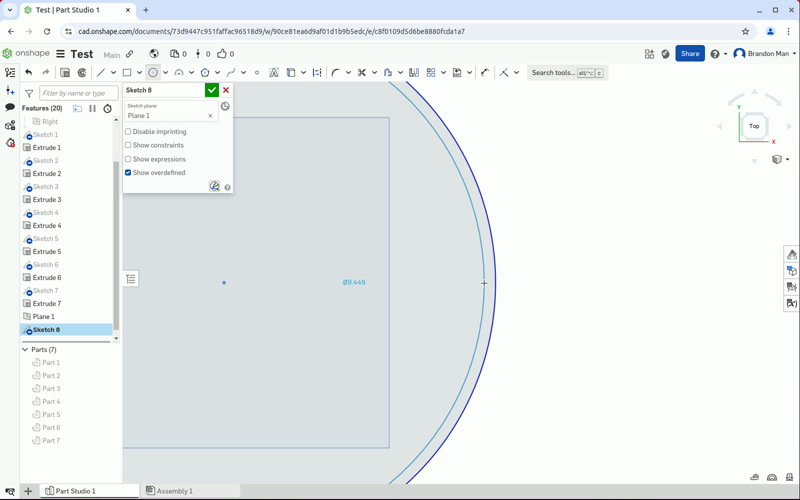
click(484, 282)
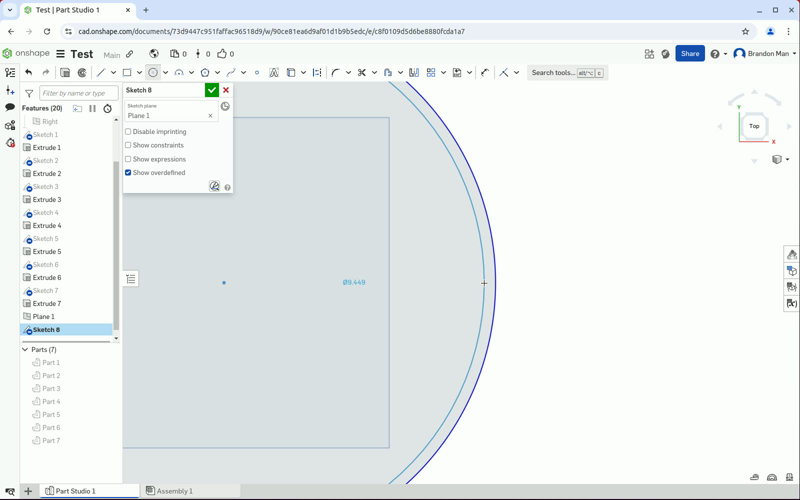
scroll(-6)
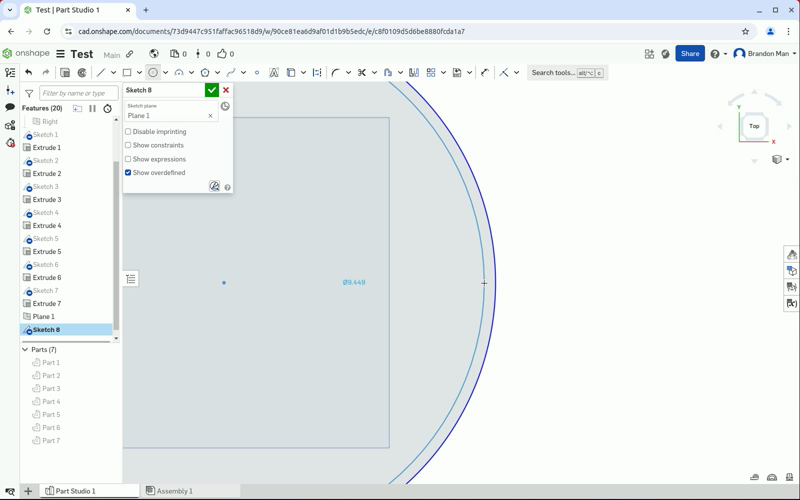
scroll(-6)
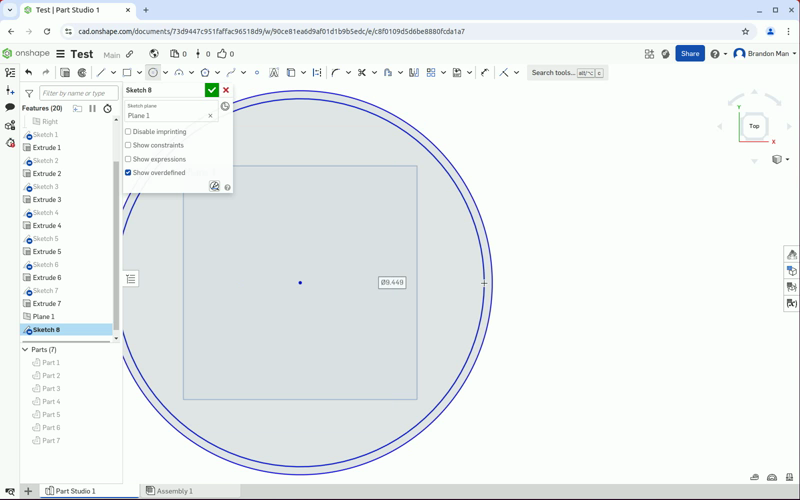
scroll(-6)
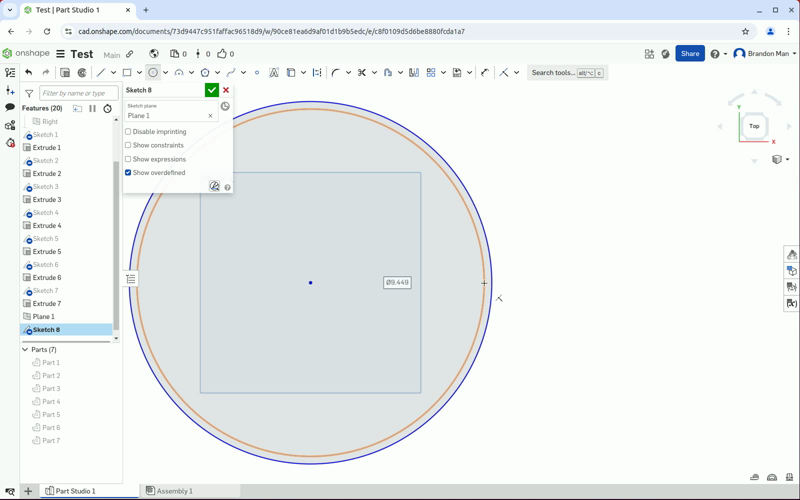
scroll(-6)
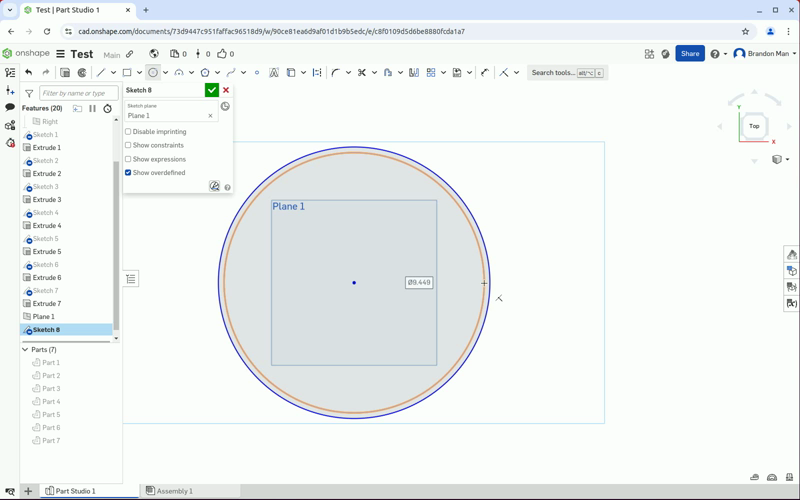
scroll(-6)
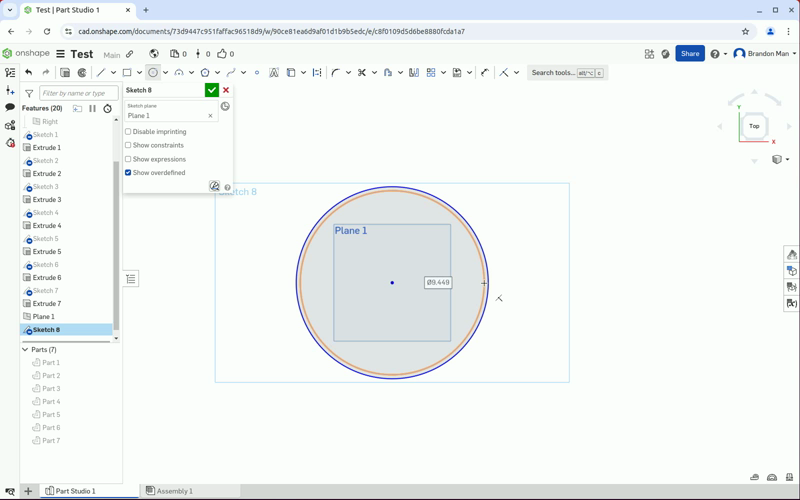
scroll(-6)
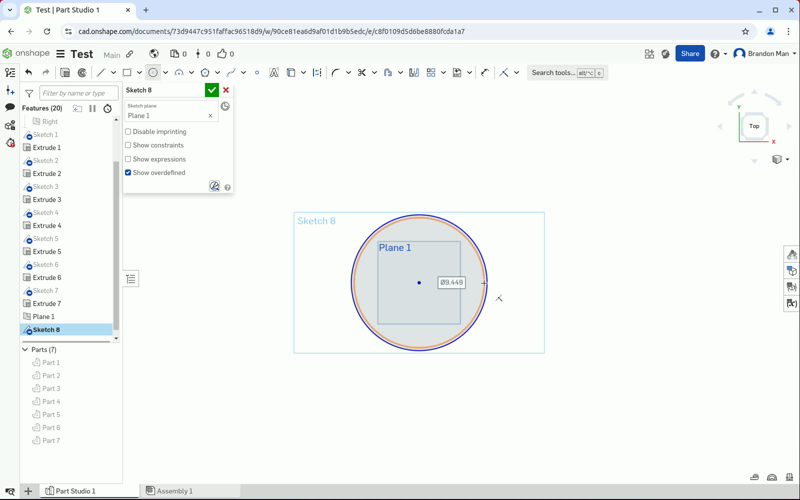
scroll(-6)
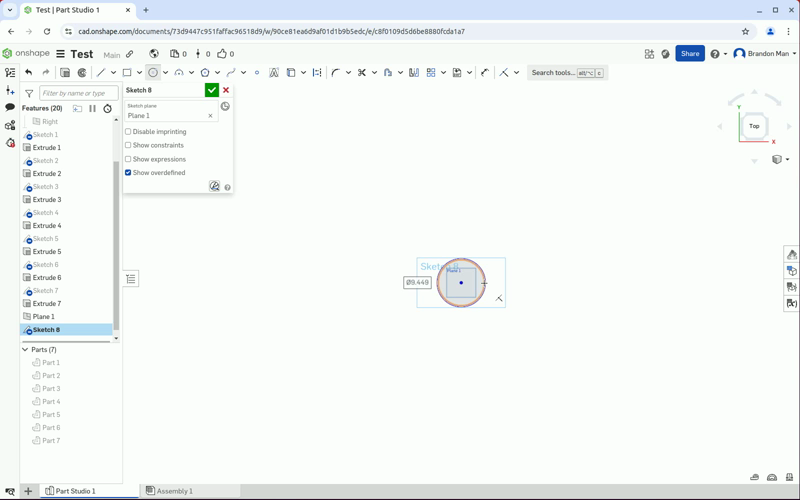
key(esc)
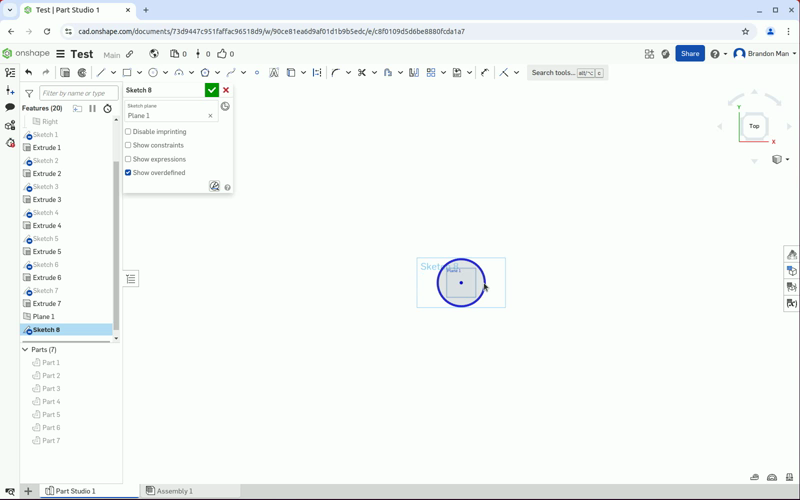
mouse_move(438, 277)
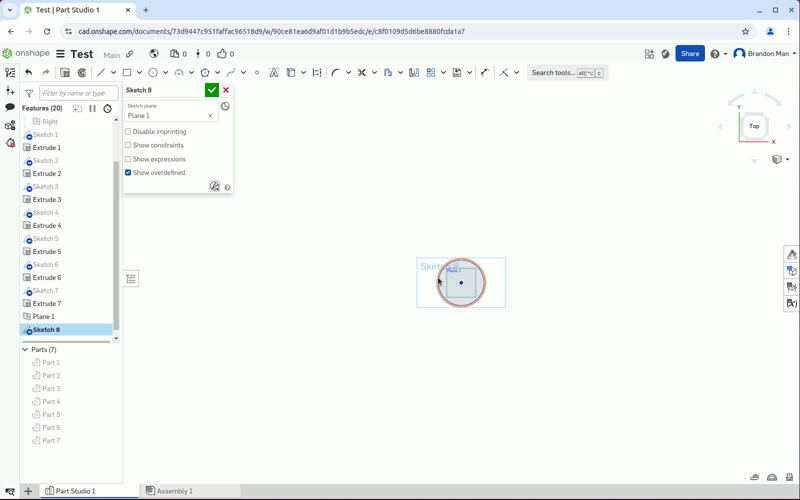
scroll(6)
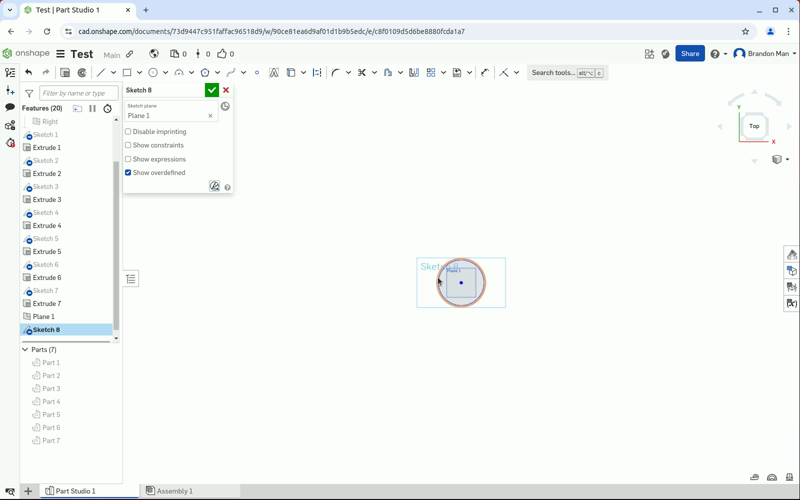
scroll(6)
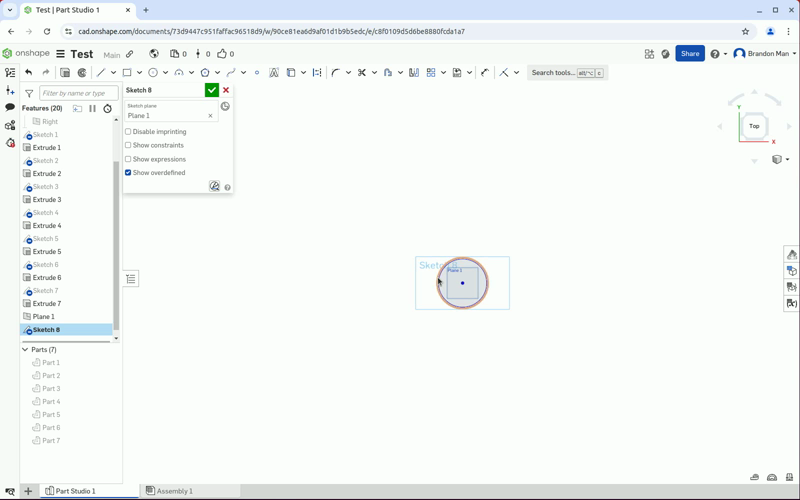
scroll(6)
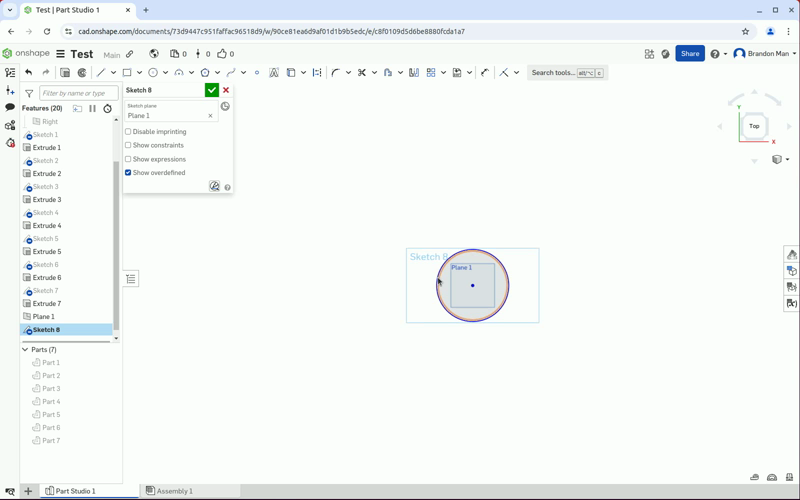
scroll(6)
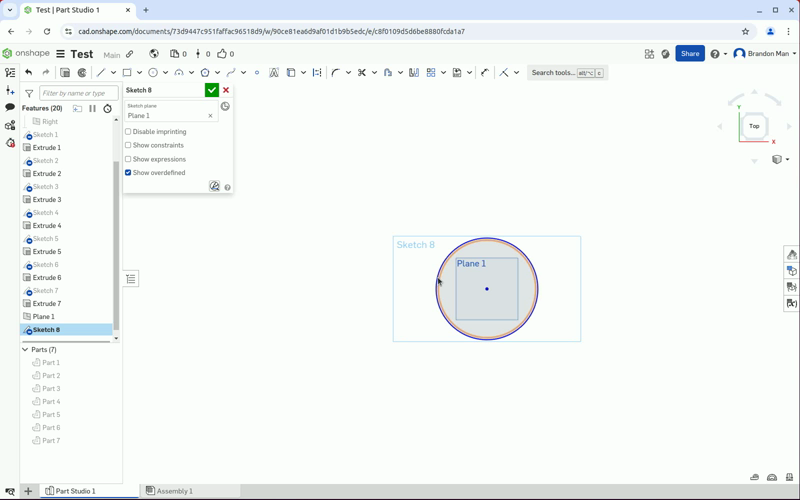
scroll(6)
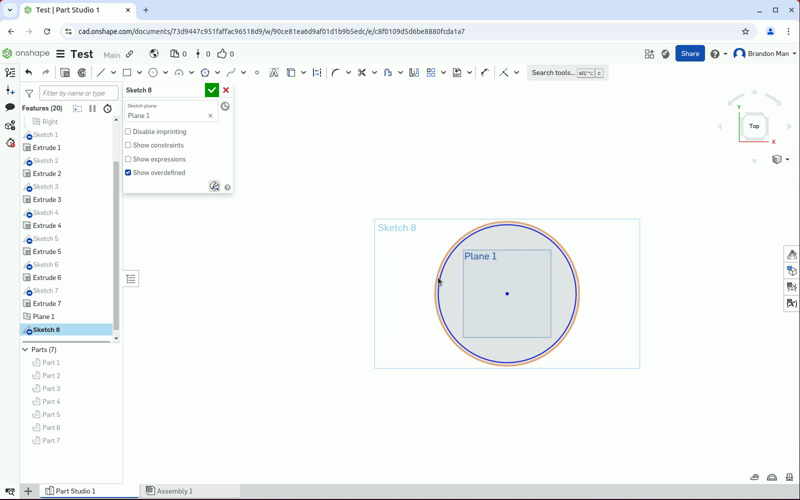
scroll(6)
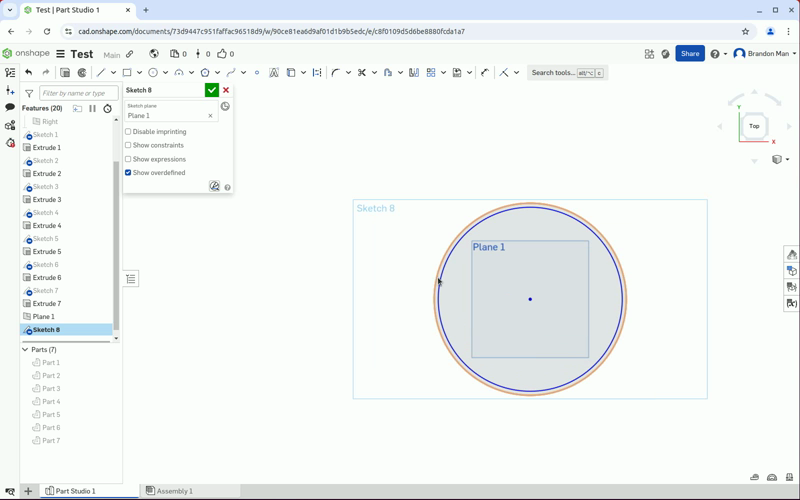
scroll(6)
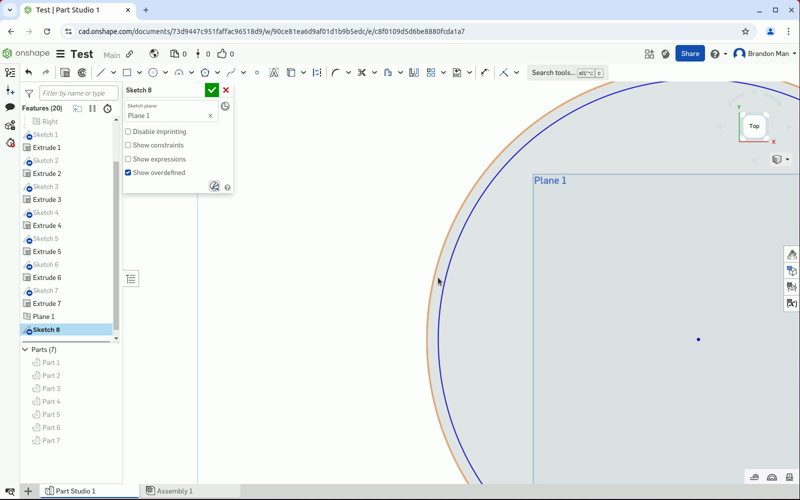
click(438, 277)
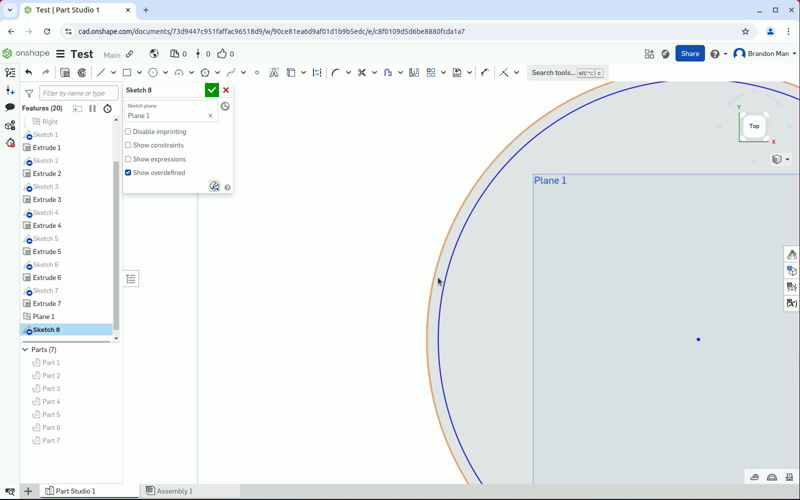
scroll(-6)
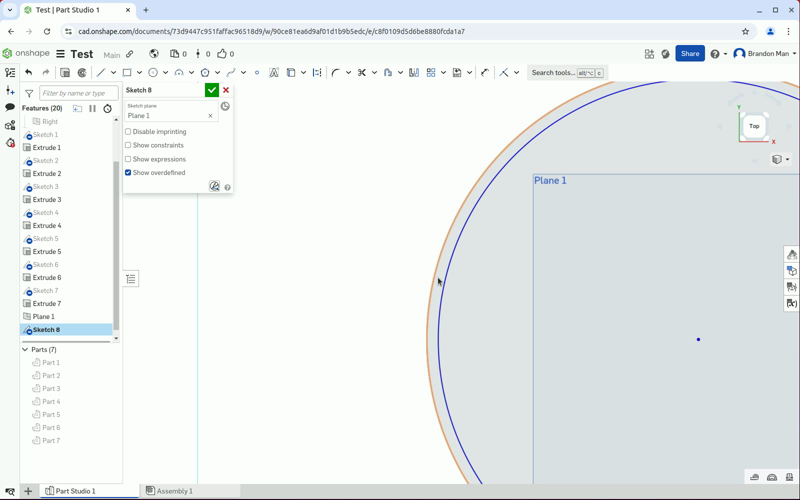
scroll(-6)
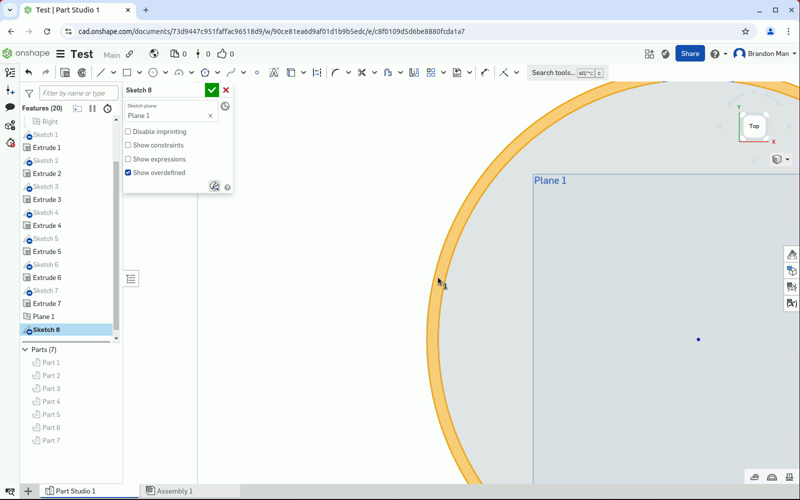
scroll(-6)
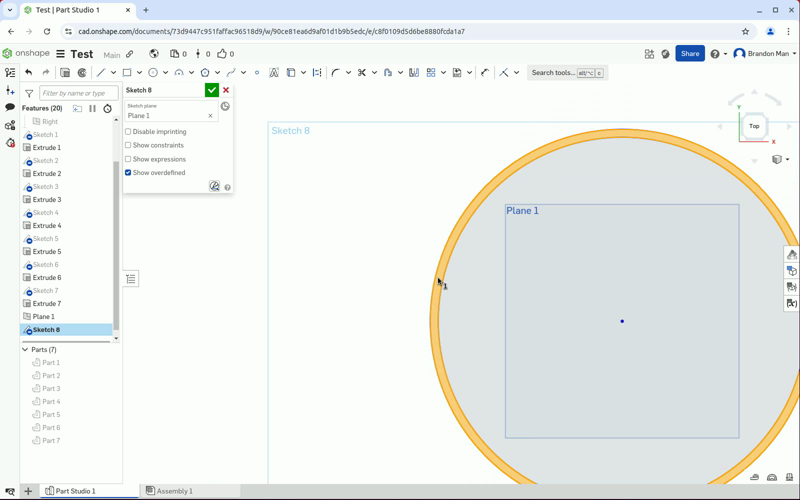
scroll(-6)
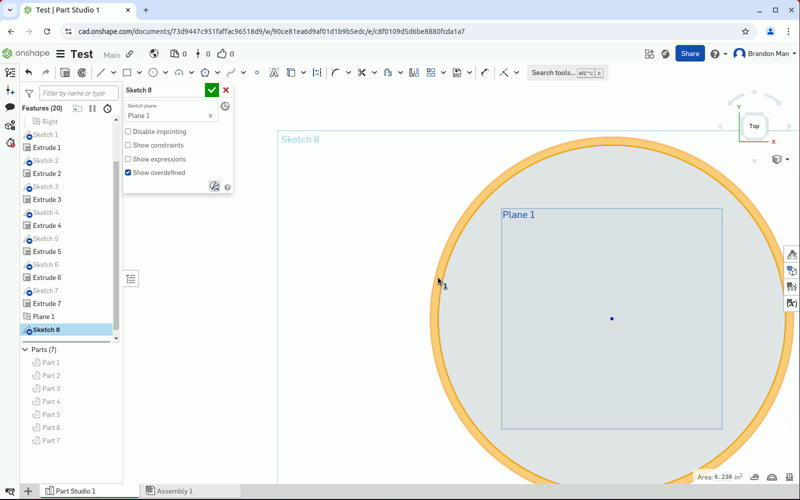
scroll(-6)
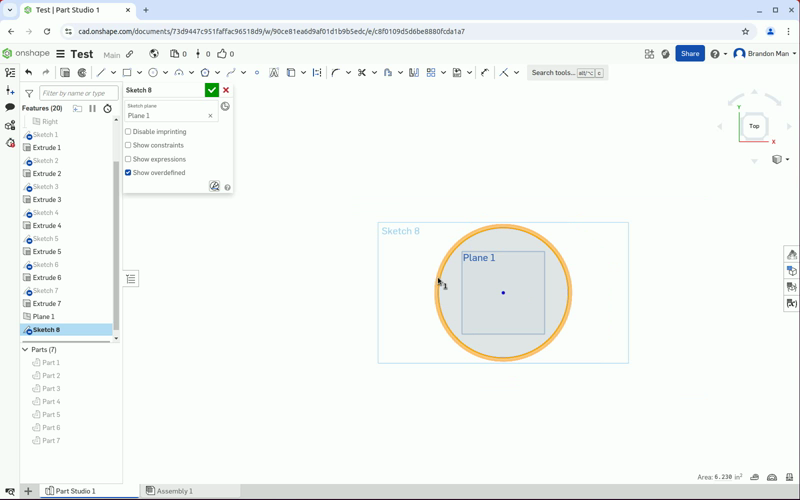
scroll(-6)
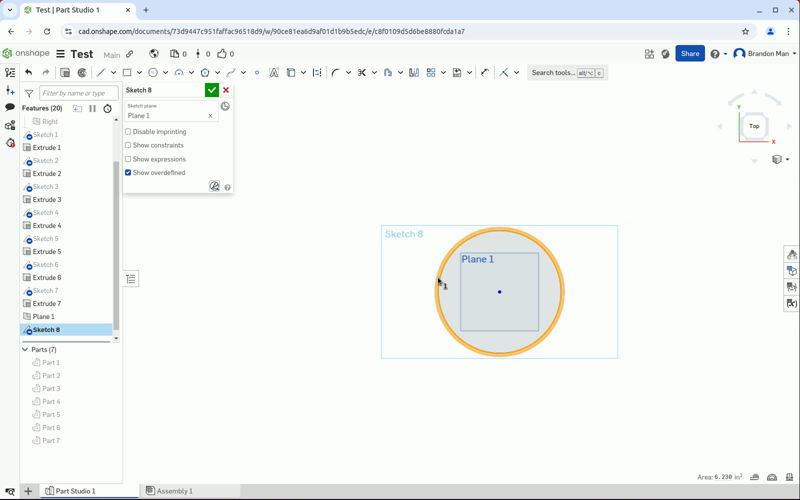
scroll(-6)
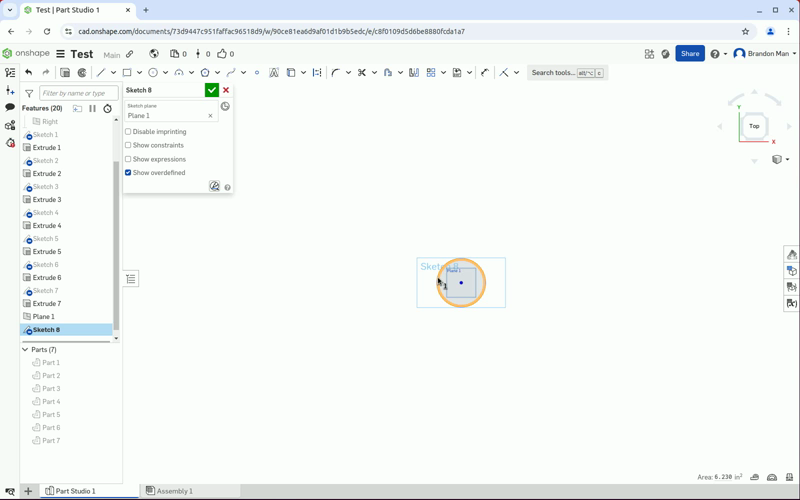
mouse_move(73, 352)
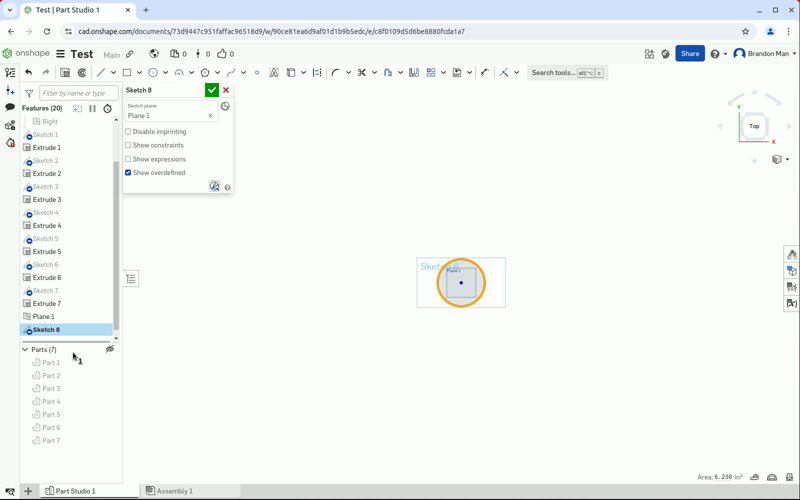
key(shift+y)
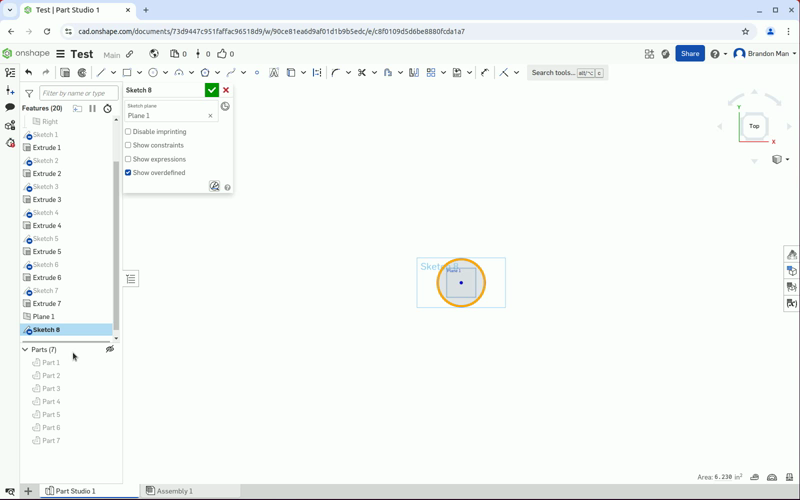
key(shift+e)
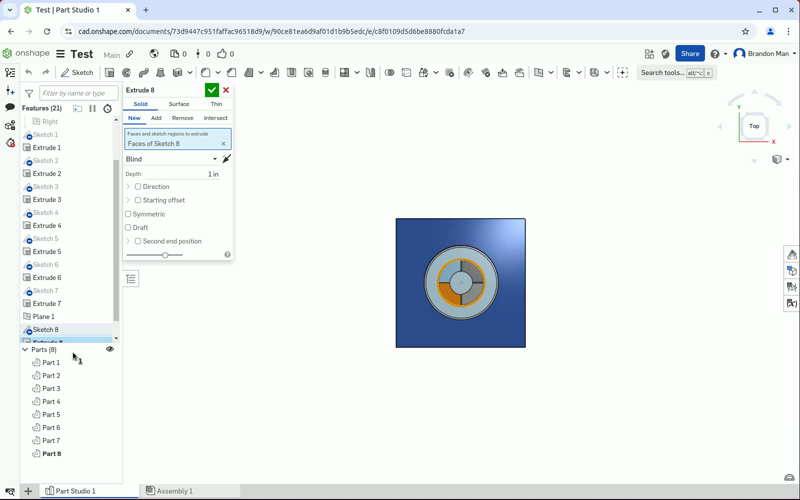
mouse_move(143, 106)
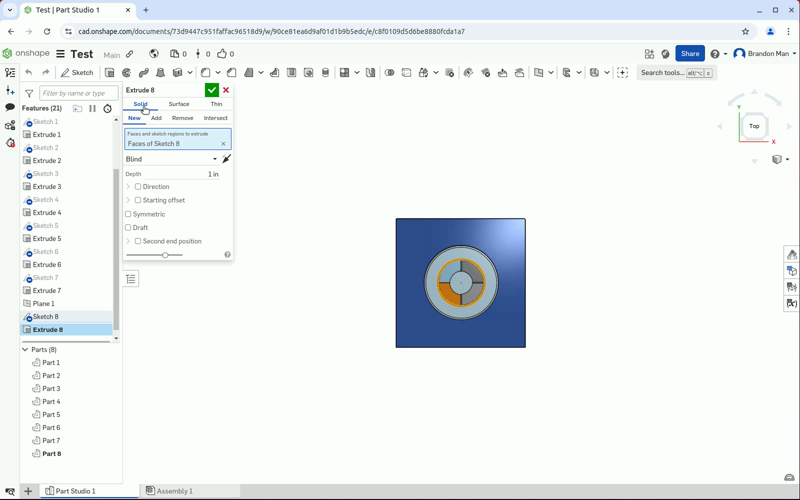
click(143, 106)
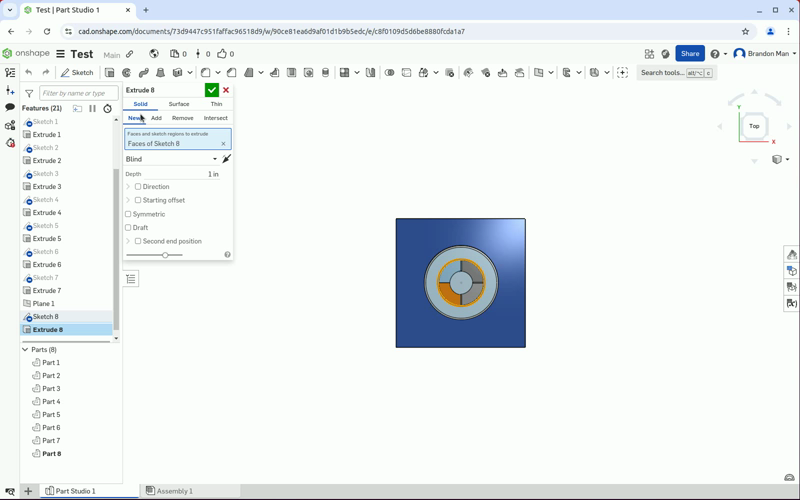
mouse_move(137, 120)
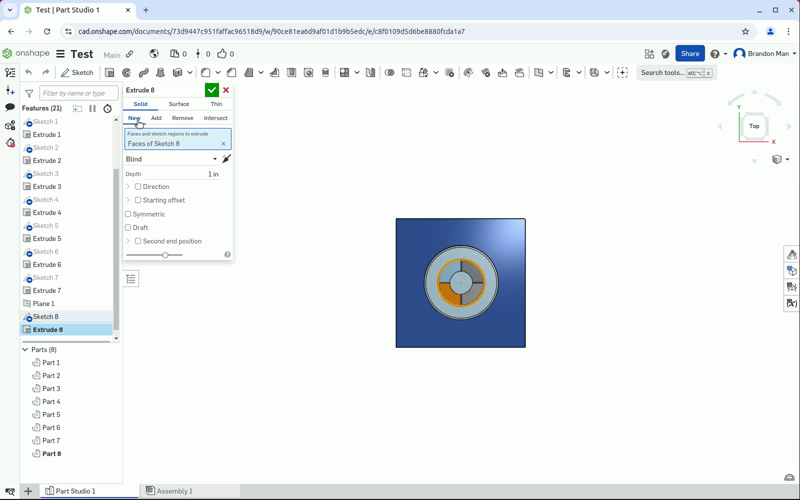
click(137, 120)
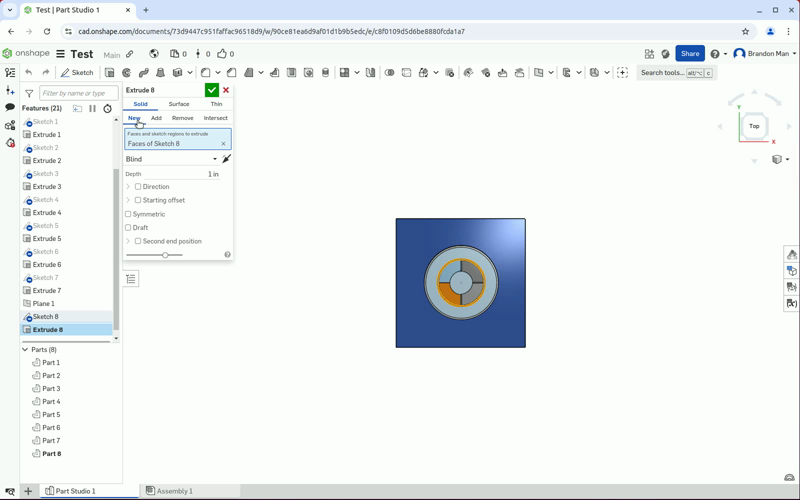
key(tab, 4)
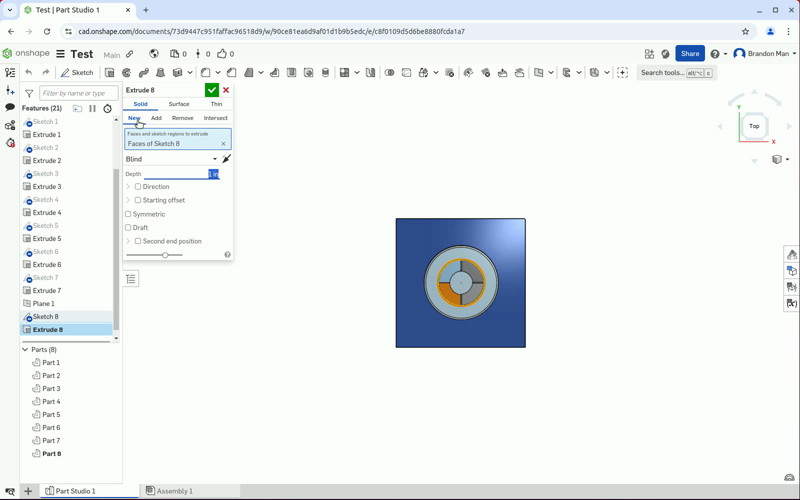
text(19.498)
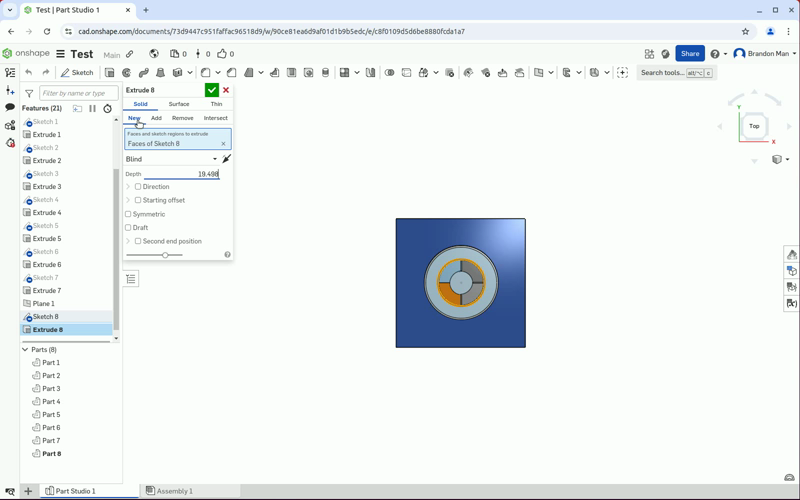
key(enter)
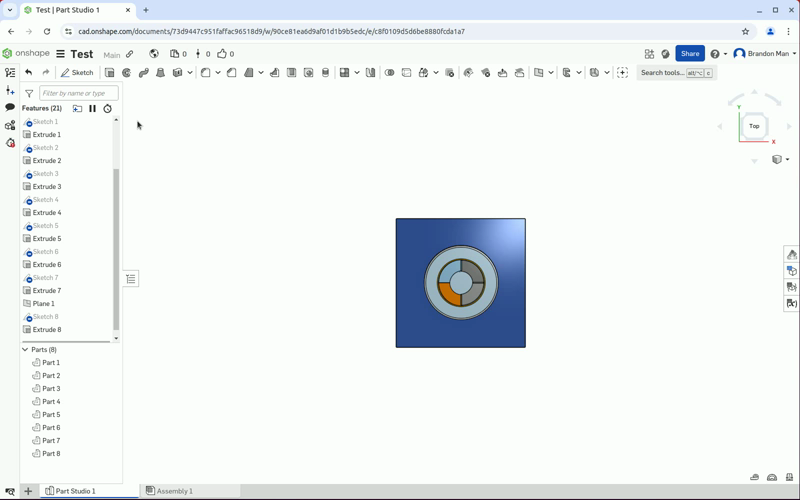
key(shift+h)
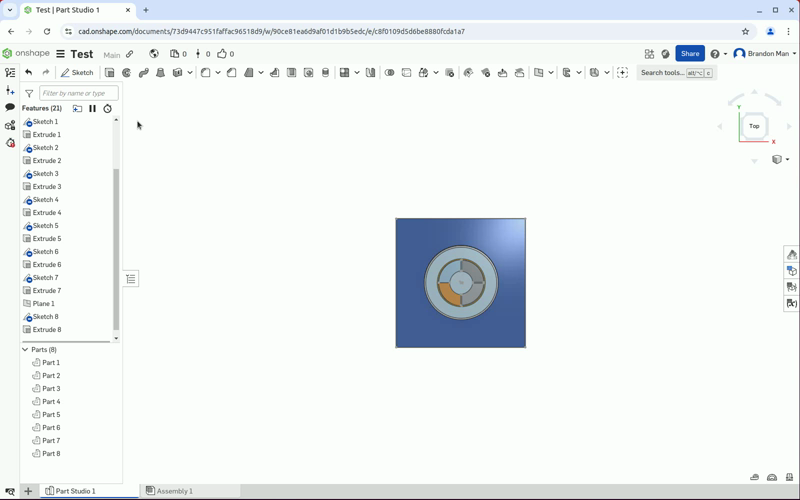
key(shift+h)
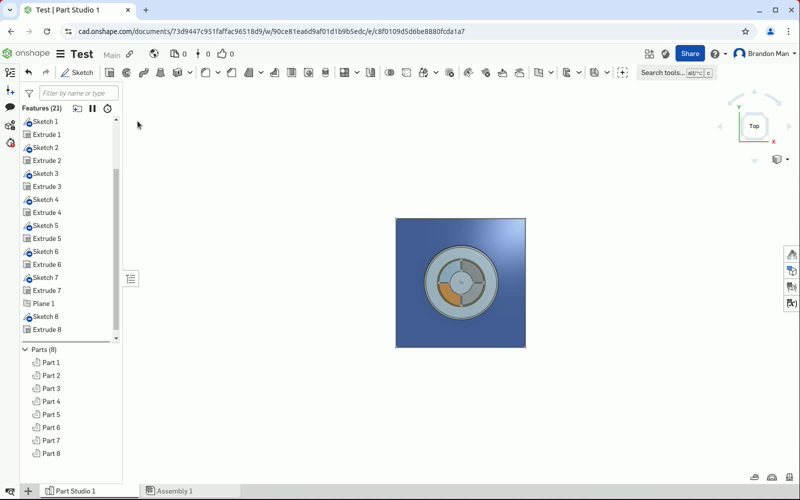
key(shift+7)
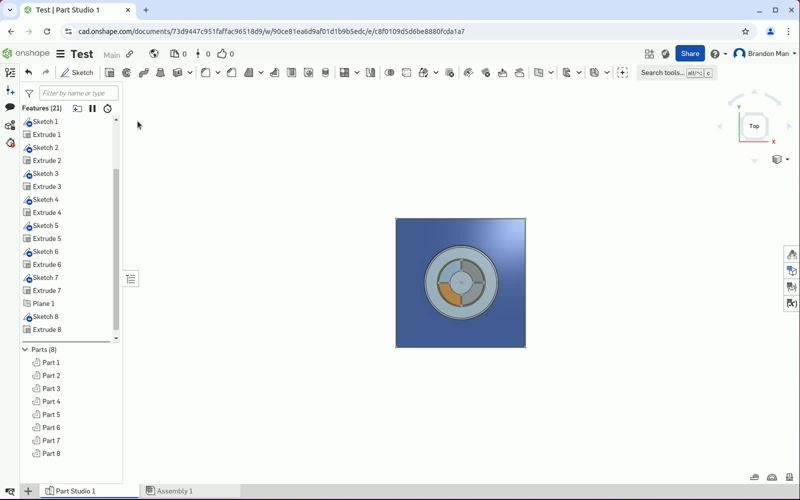
key(up, 3)
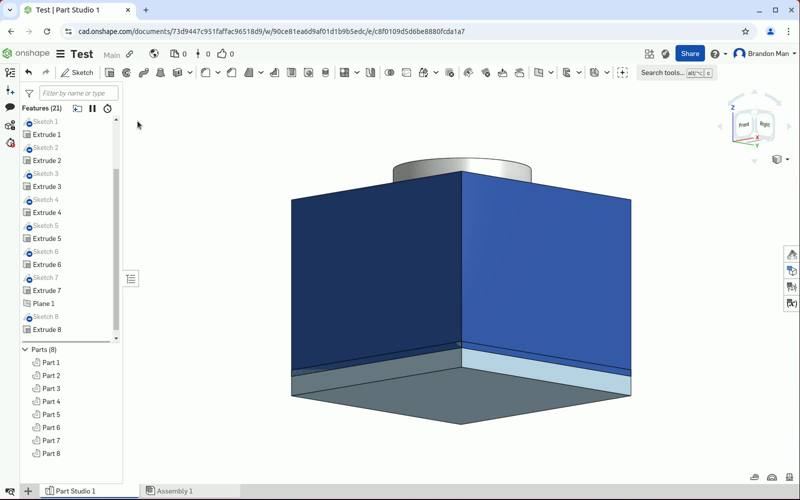
key(left, 3)
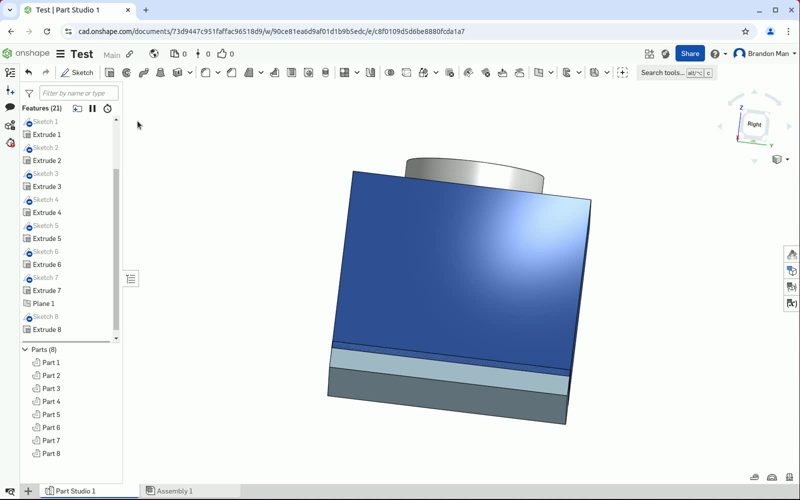
key(right, 3)
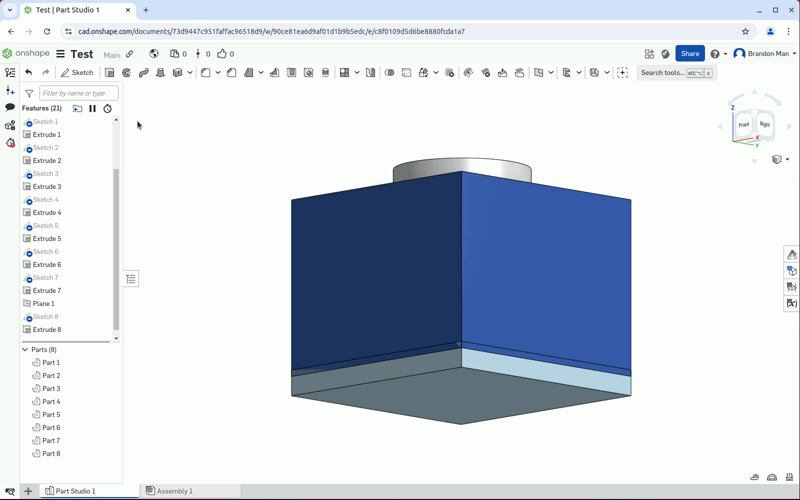
key(down, 3)
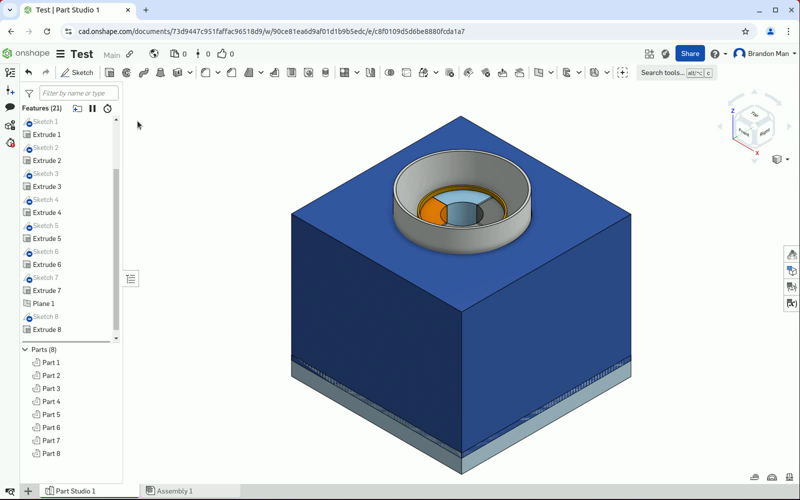
mouse_move(69, 124)
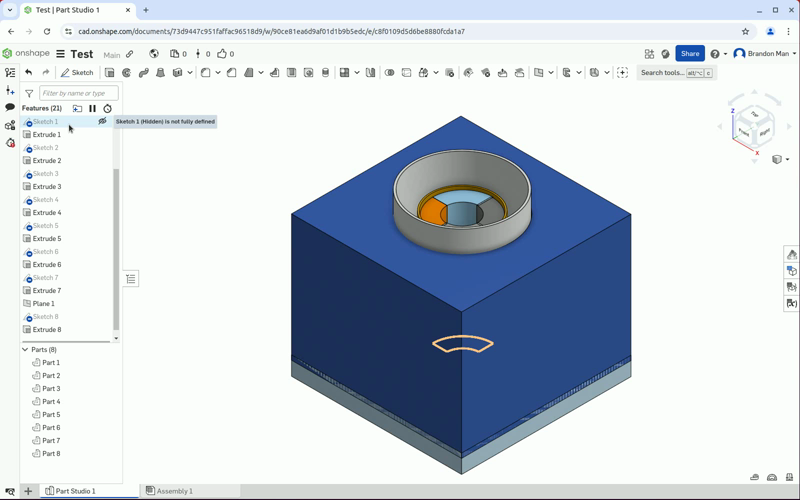
click(69, 124)